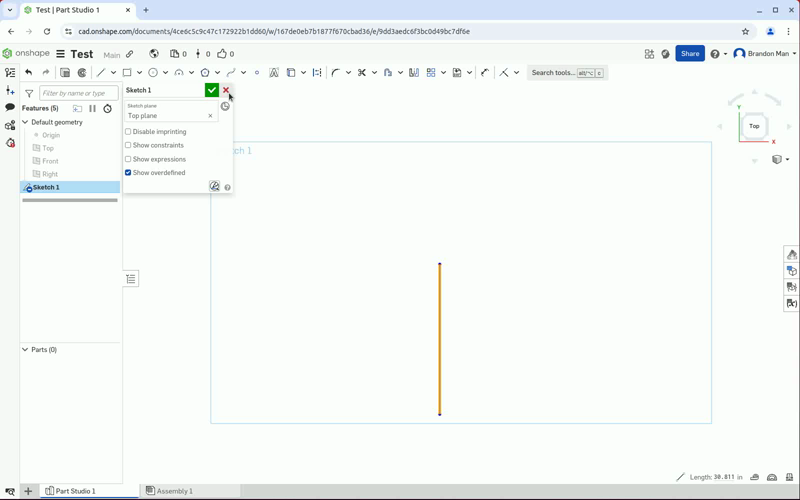
key(shift+h)
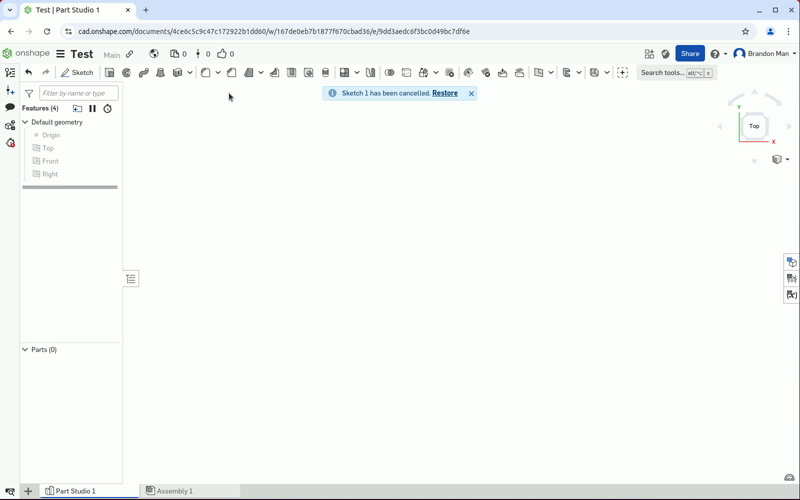
mouse_move(73, 352)
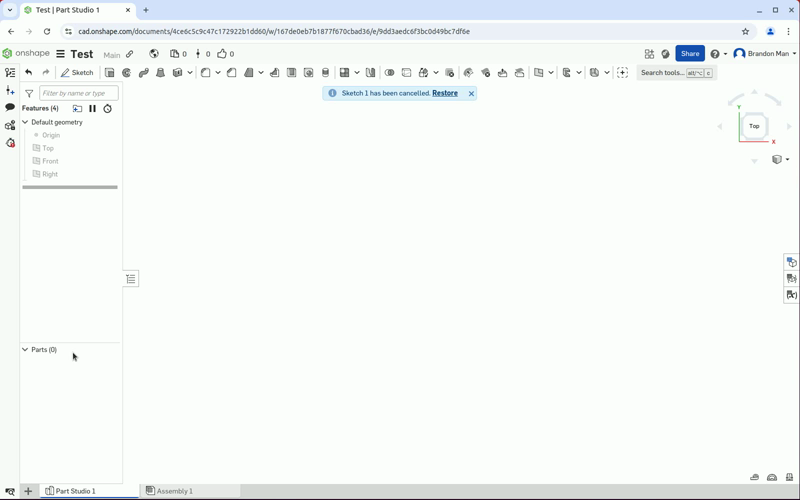
key(y)
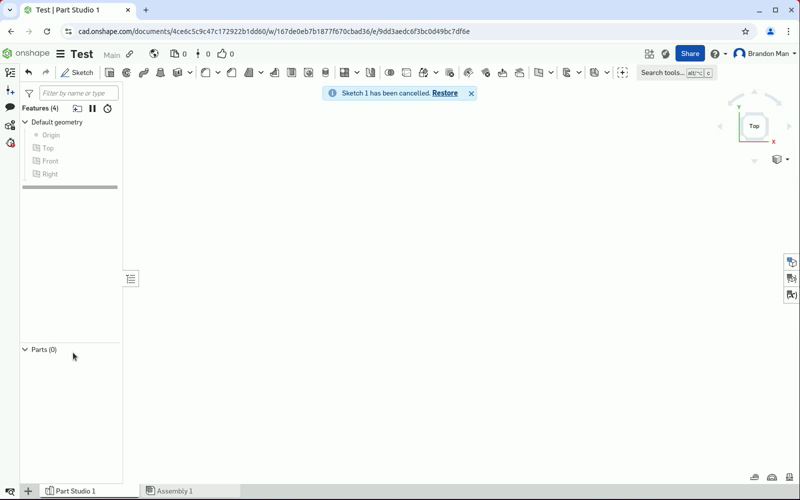
key(shift+p)
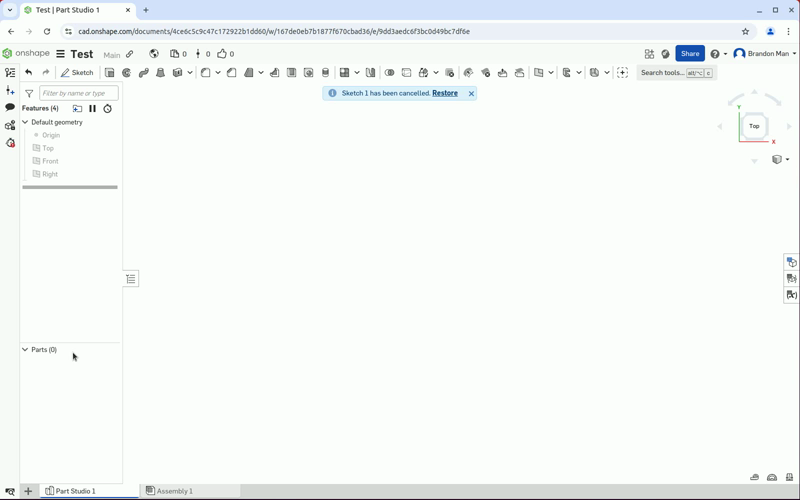
key(space)
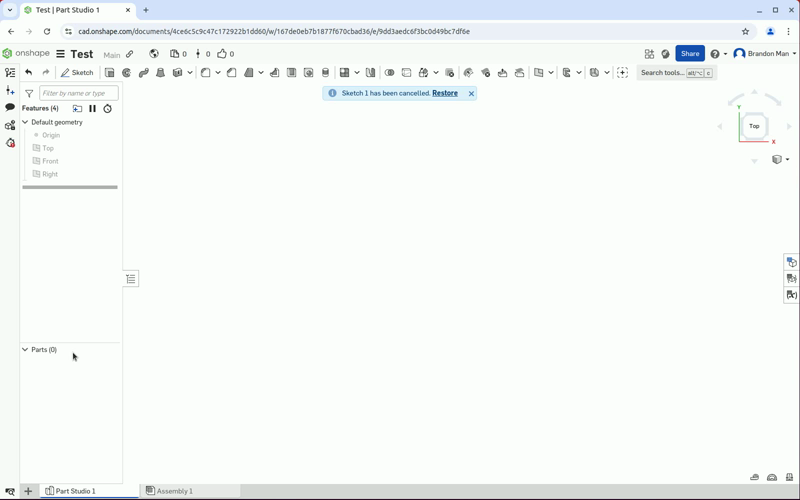
key_down(shift)
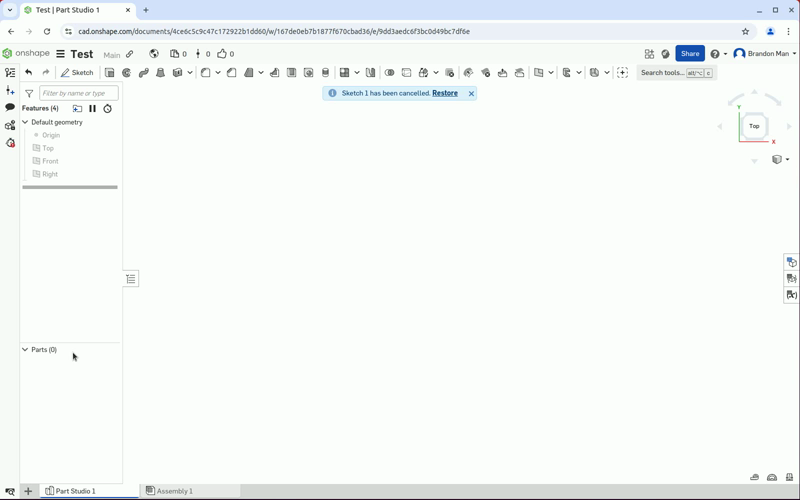
key(up)
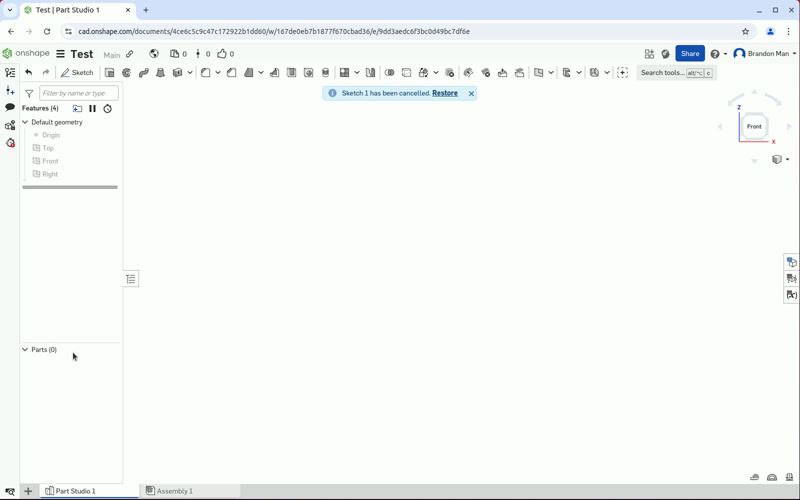
key_up(shift)
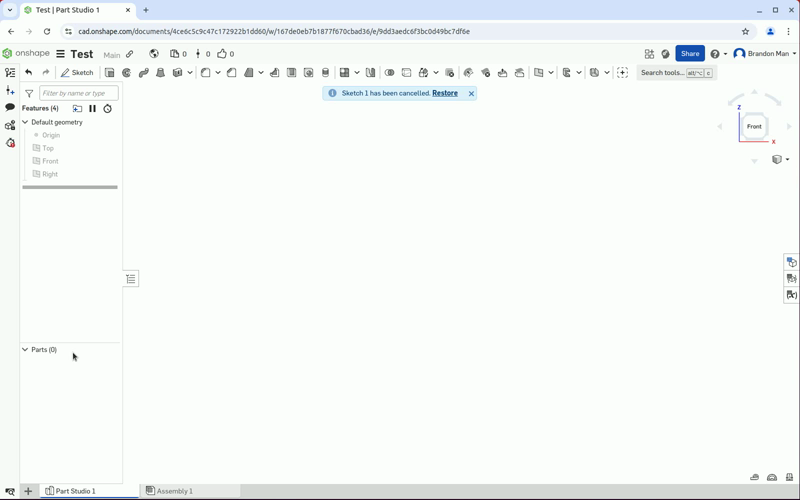
mouse_move(73, 352)
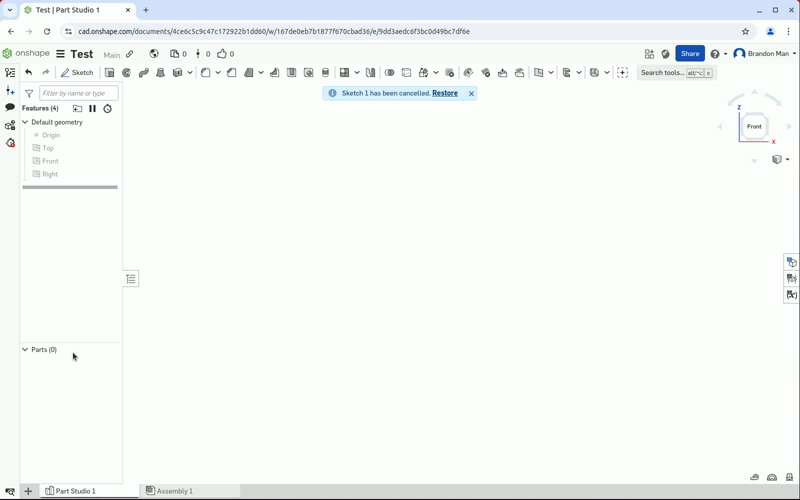
key(shift+y)
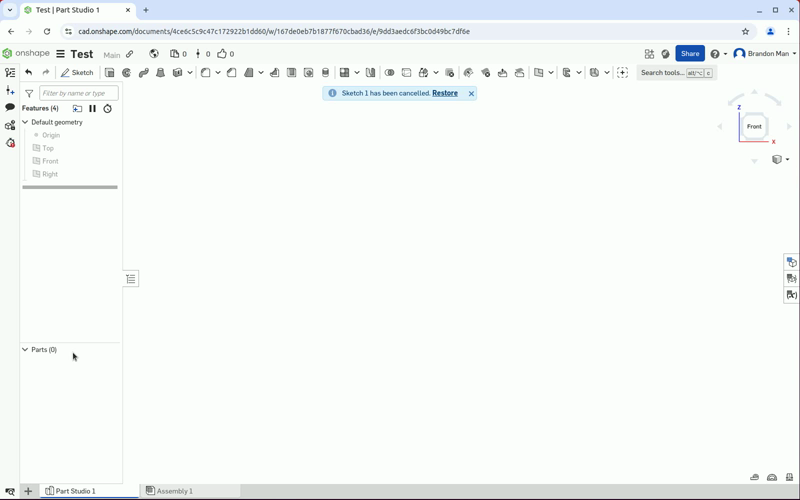
key(shift+s)
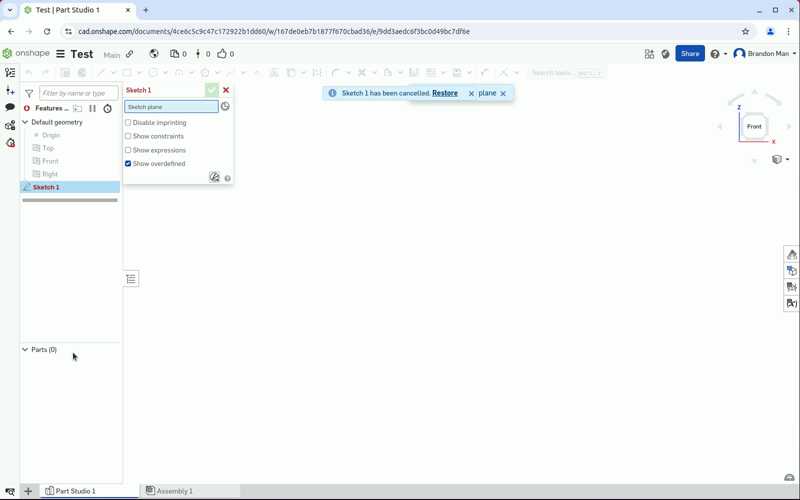
mouse_move(73, 163)
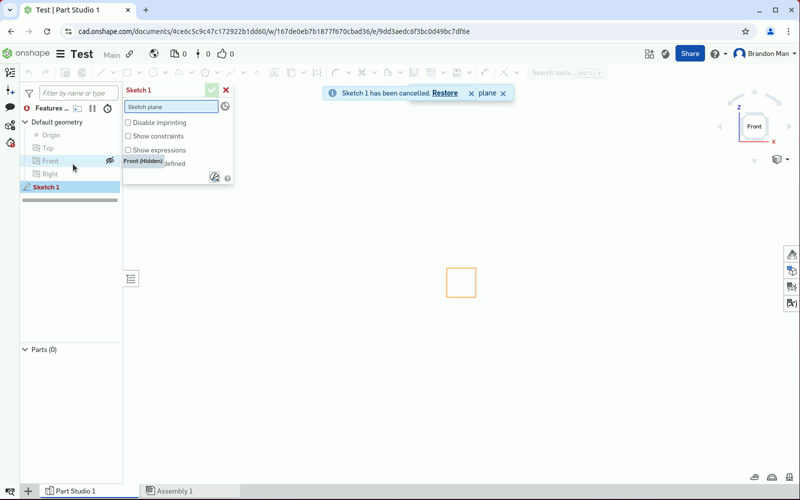
click(73, 163)
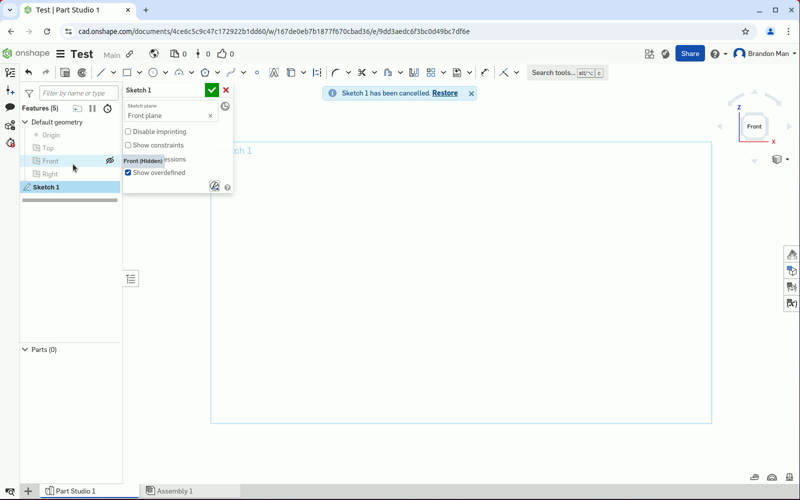
mouse_move(73, 352)
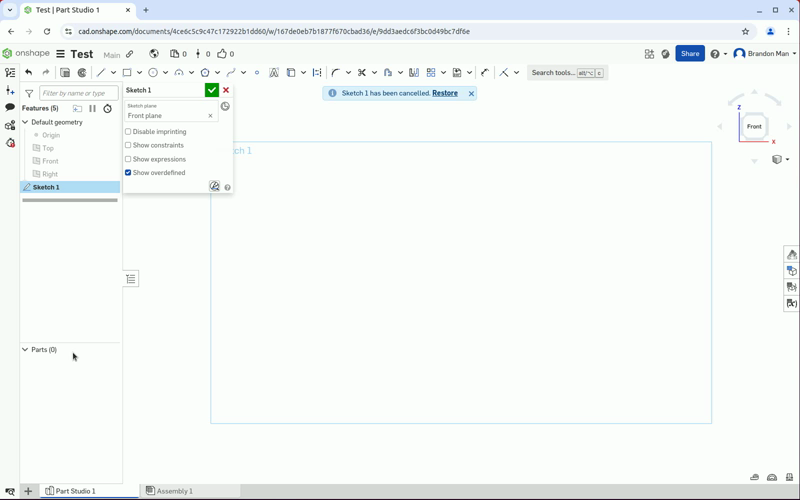
key(y)
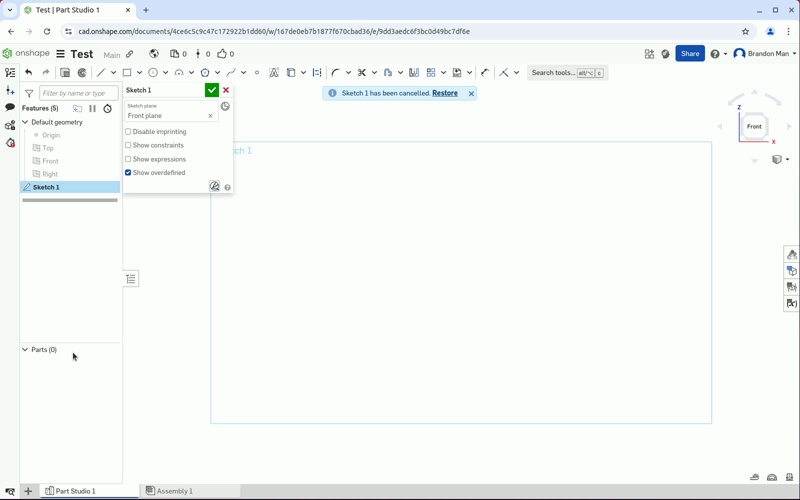
key(l)
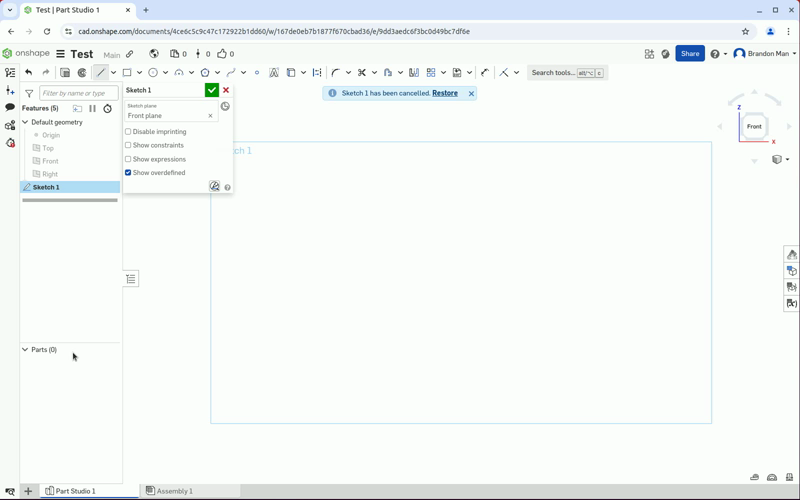
key_down(shift)
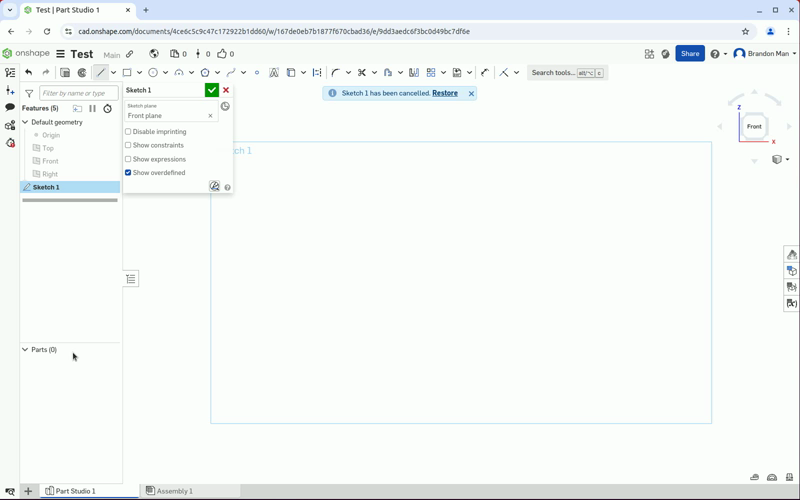
mouse_move(460, 327)
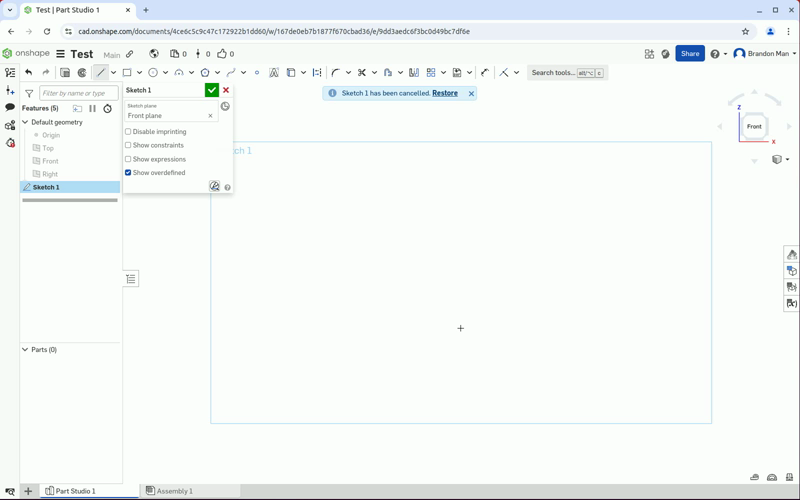
click(460, 327)
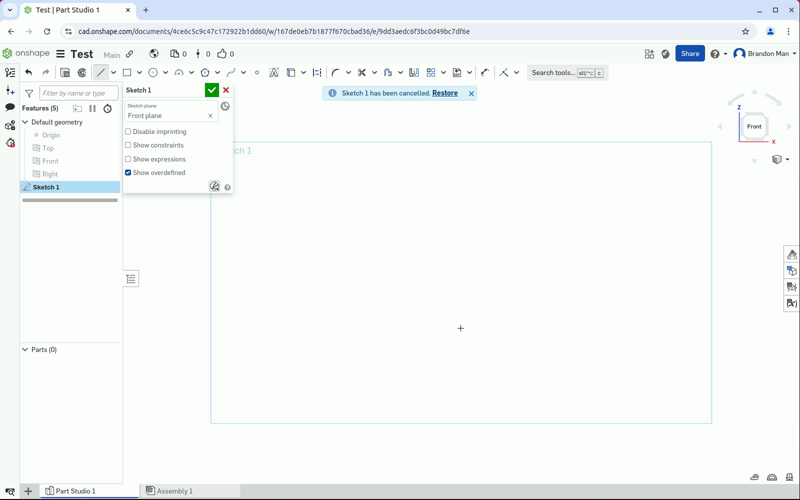
key_up(shift)
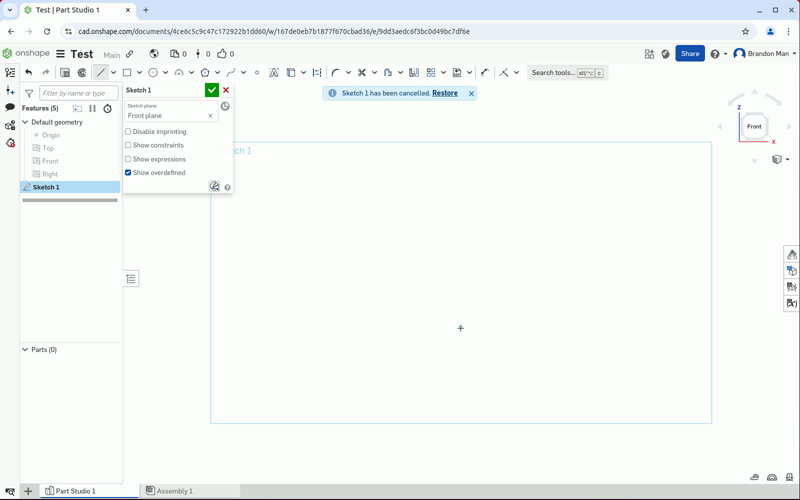
key_down(shift)
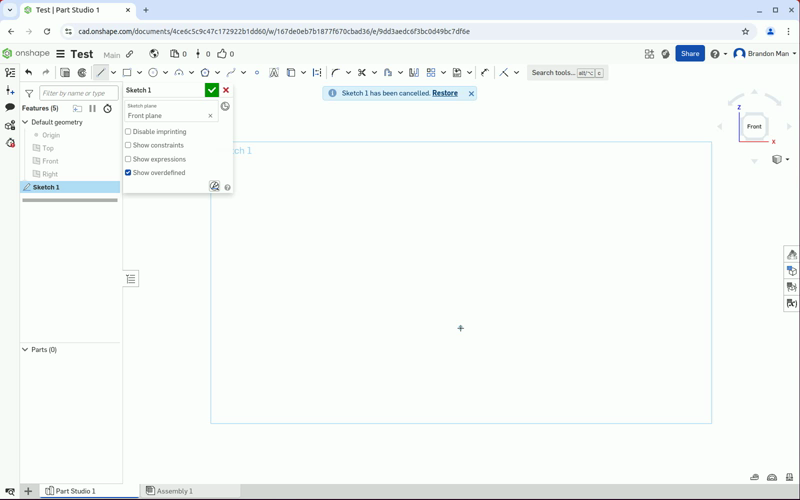
mouse_move(573, 327)
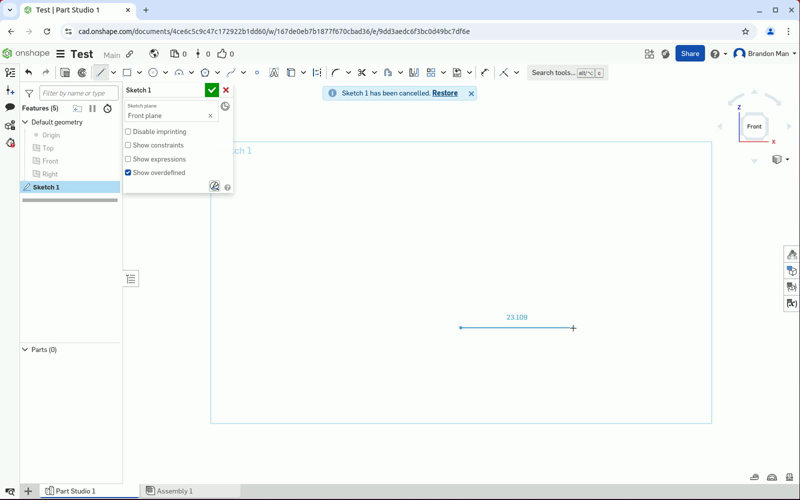
click(573, 327)
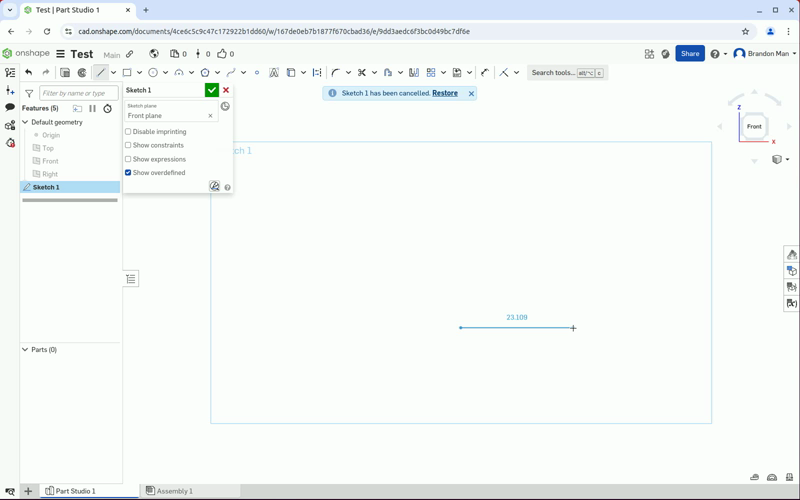
key_up(shift)
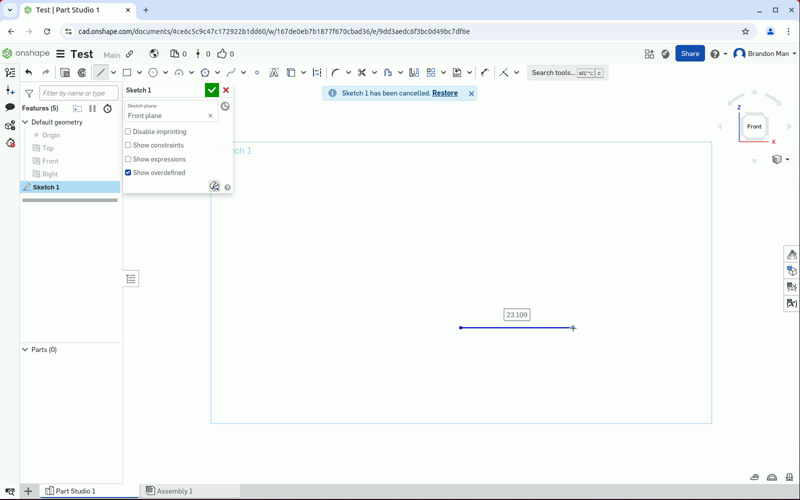
key_down(shift)
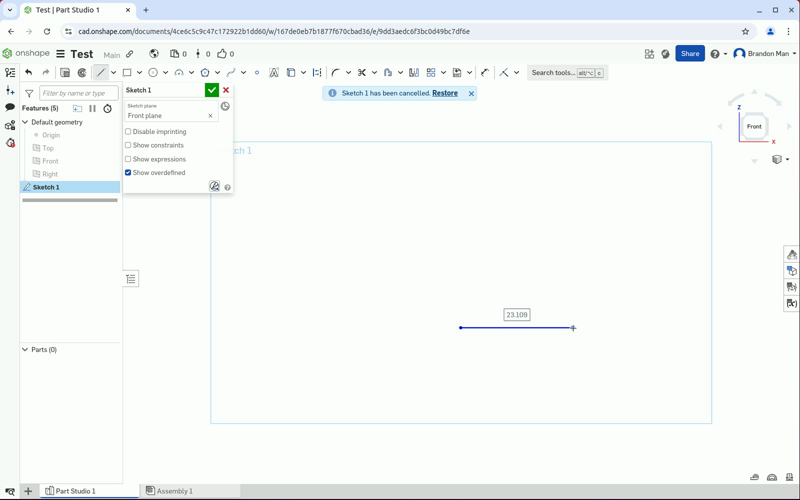
mouse_move(589, 327)
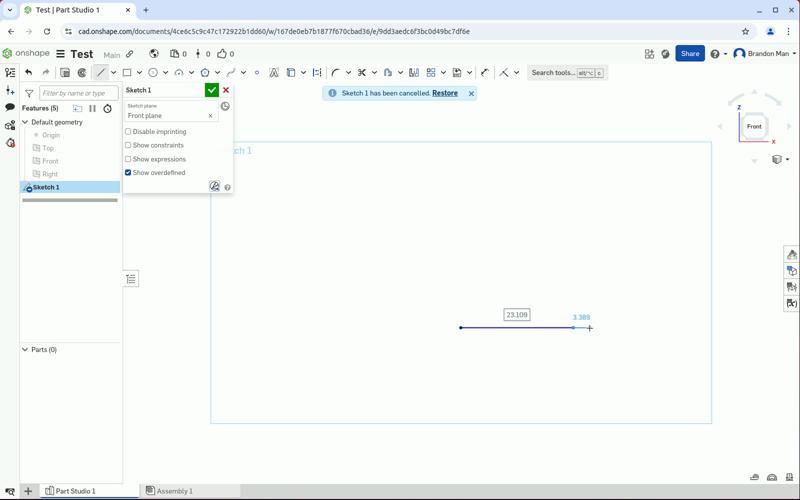
mouse_move(573, 283)
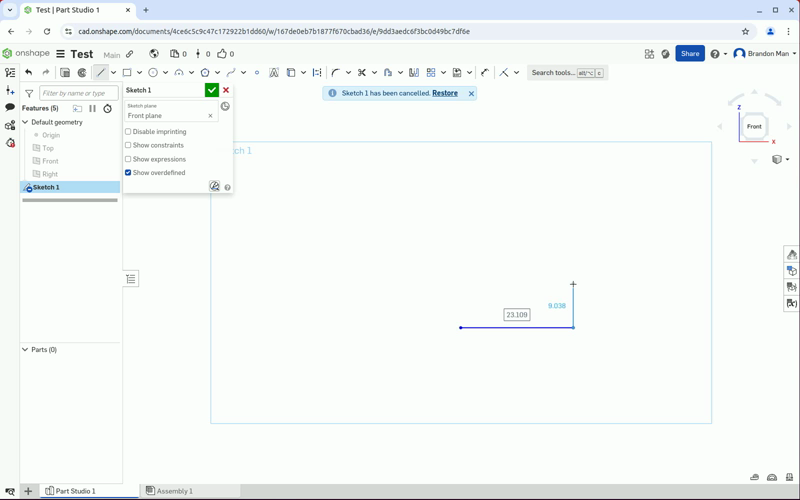
click(573, 283)
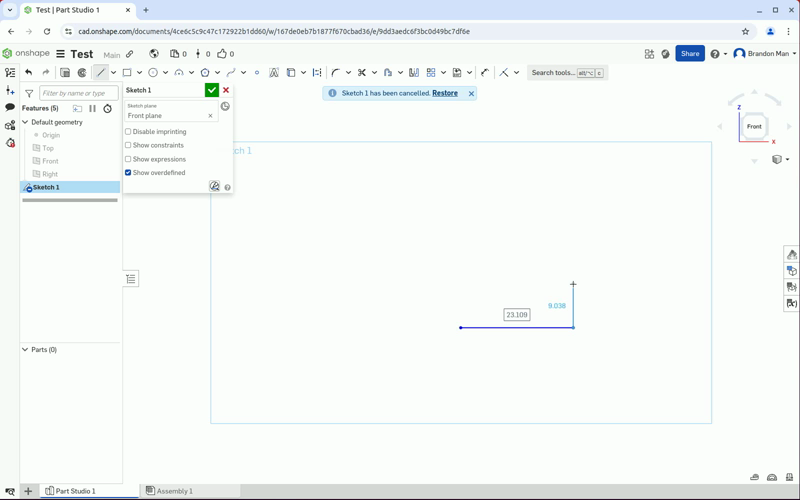
key_up(shift)
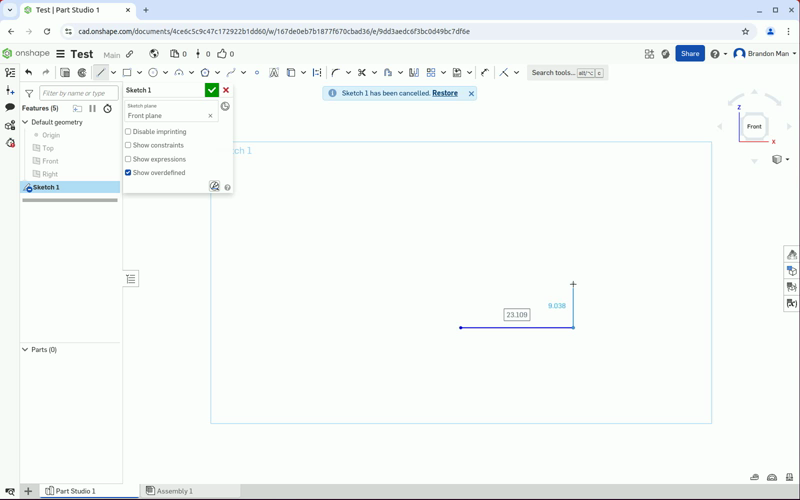
key_down(shift)
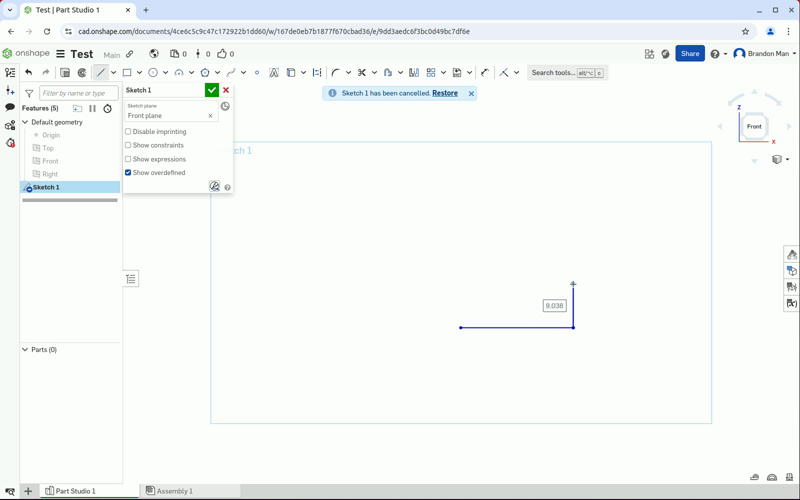
mouse_move(460, 283)
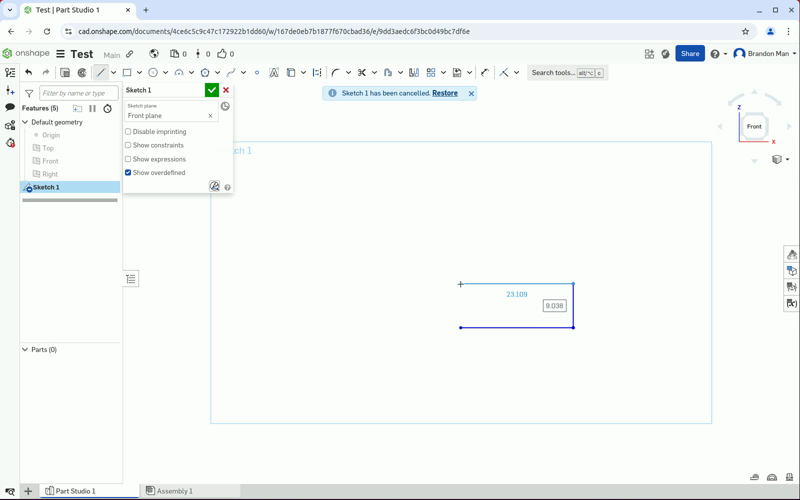
click(460, 283)
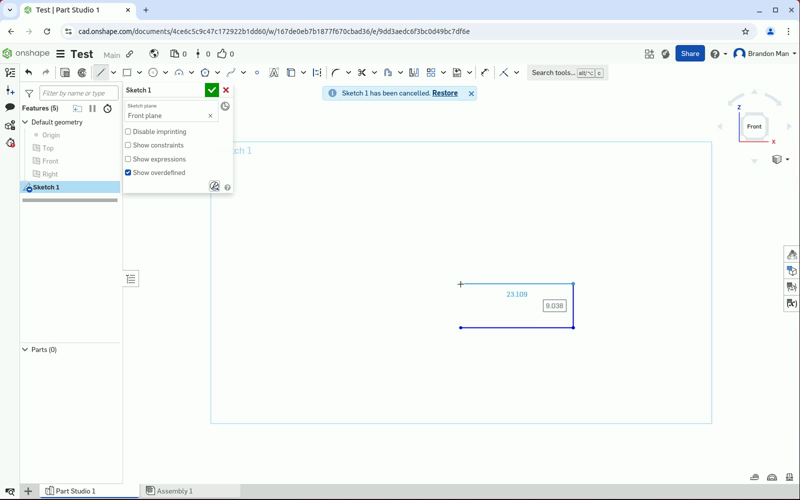
key_up(shift)
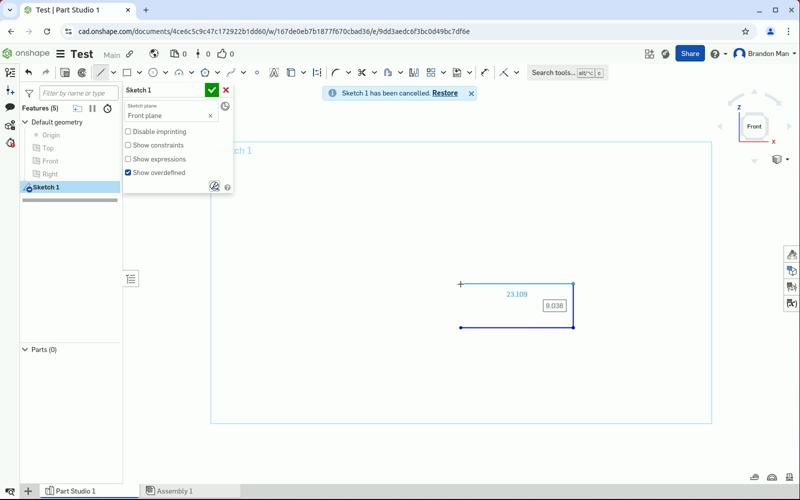
mouse_move(490, 283)
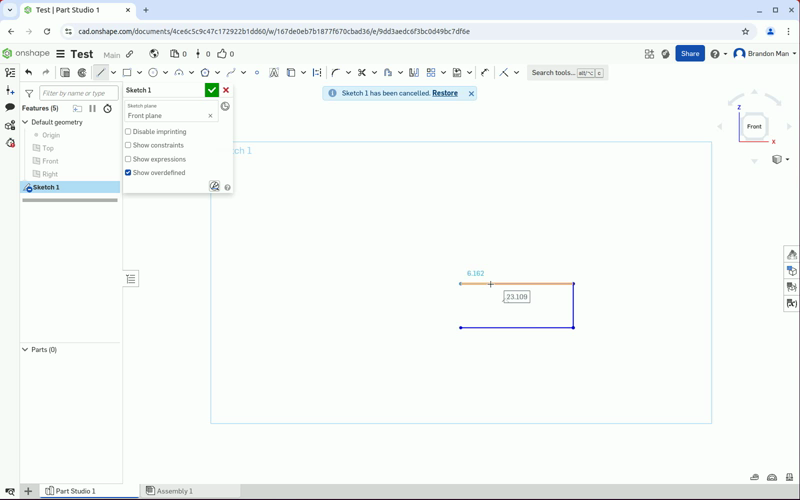
key_down(shift)
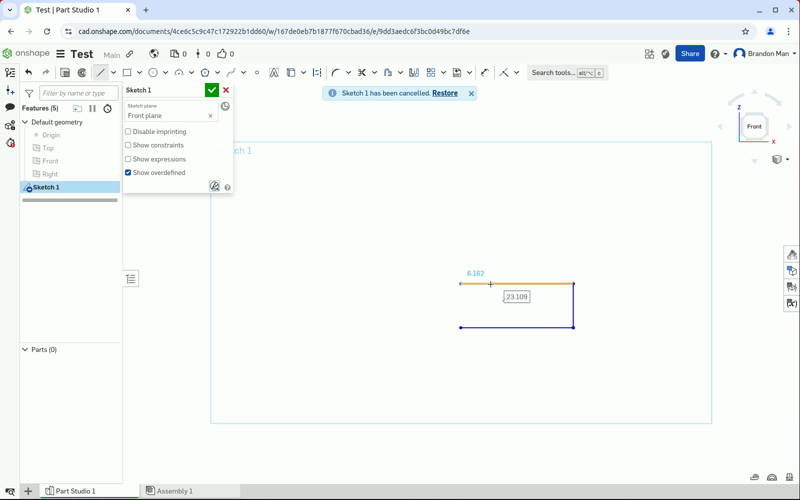
mouse_move(460, 327)
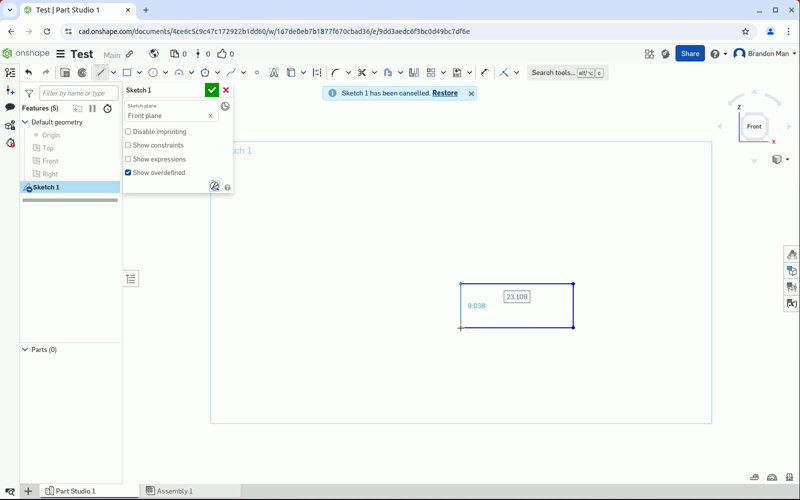
key_up(shift)
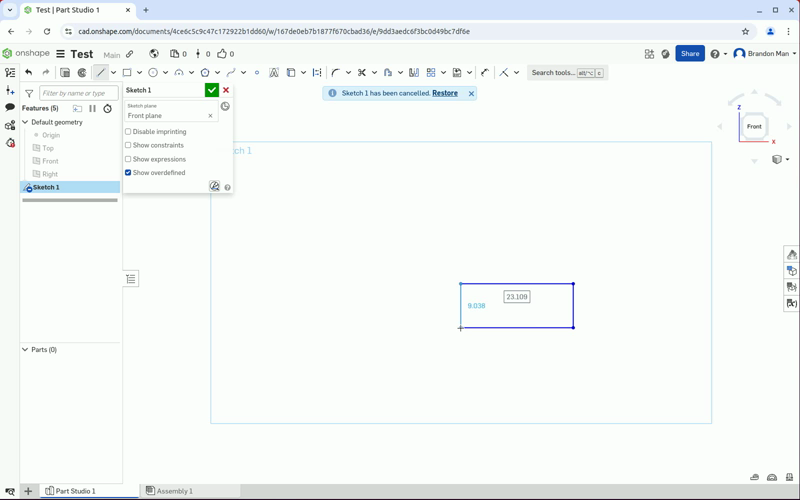
click(460, 327)
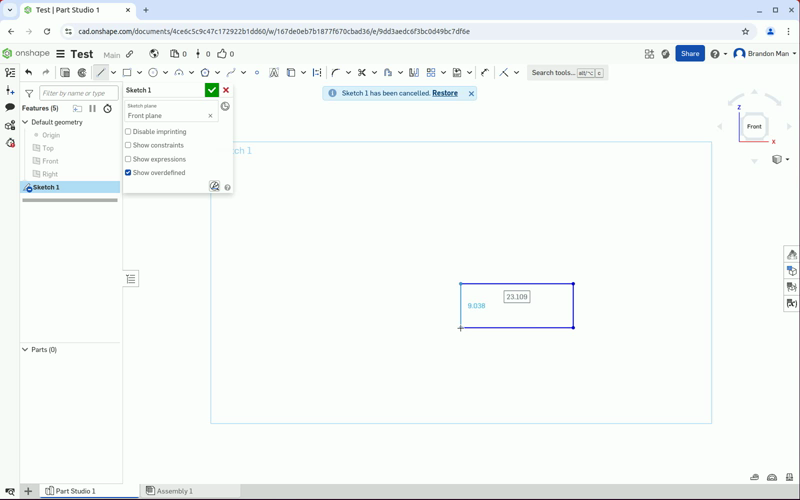
key(esc)
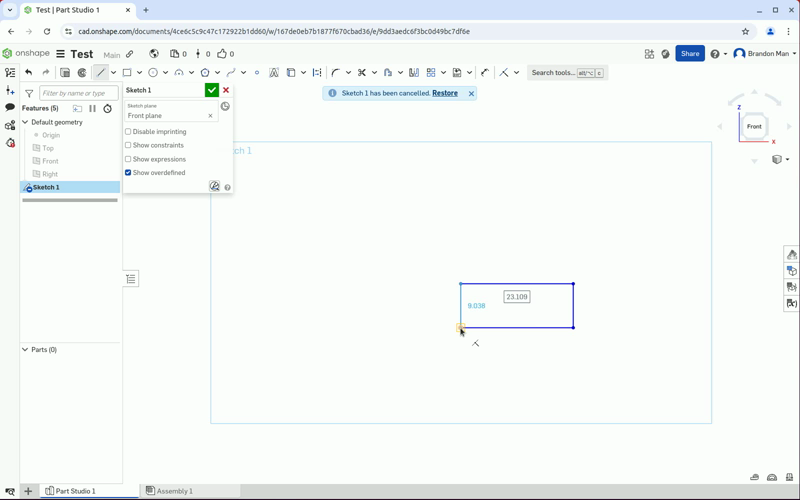
key(c)
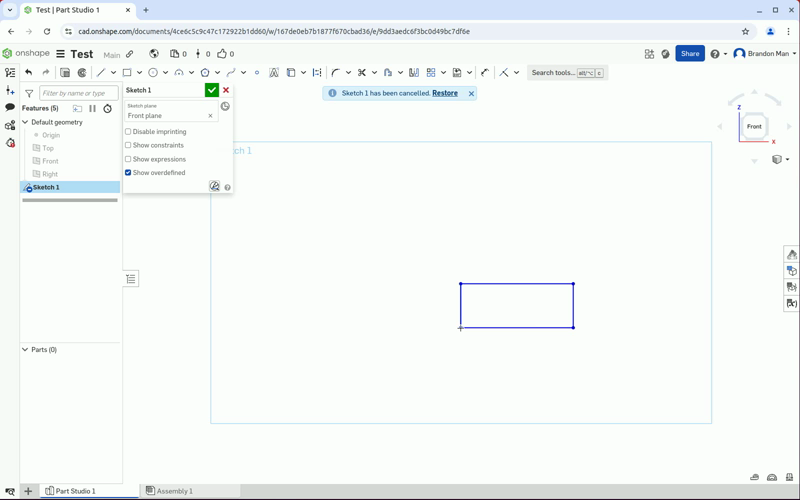
key_down(shift)
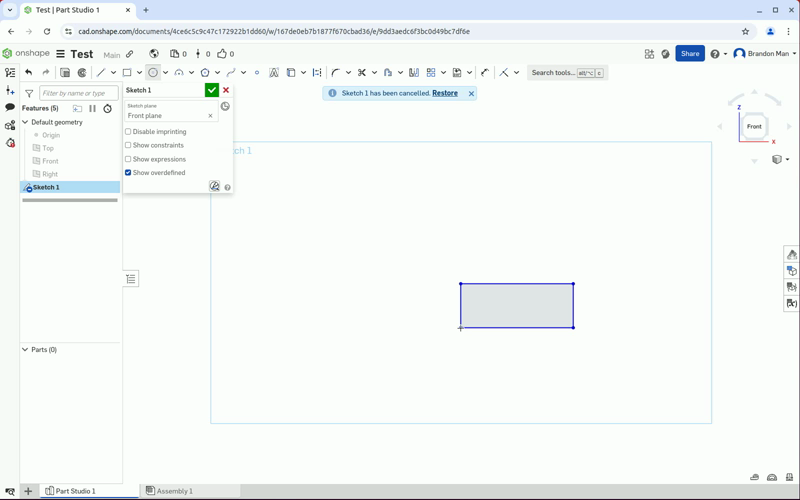
mouse_move(464, 324)
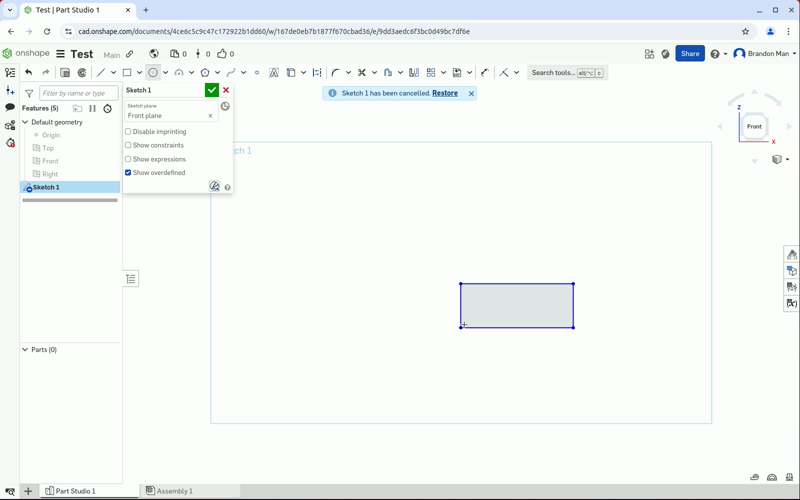
click(464, 324)
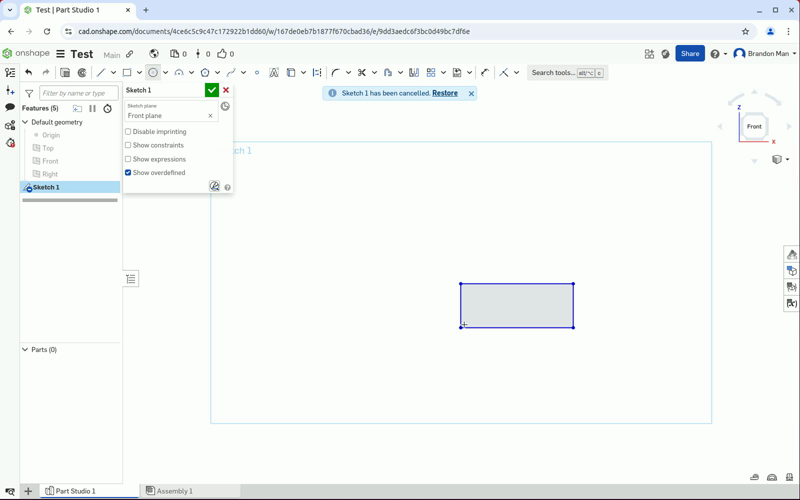
key_up(shift)
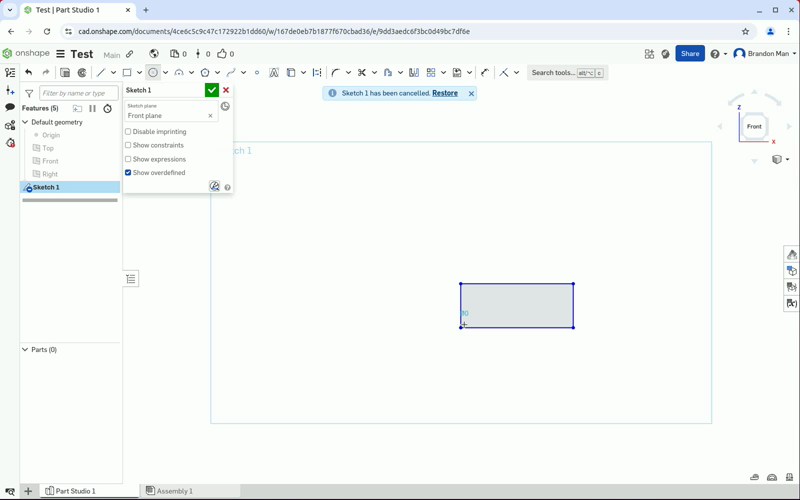
mouse_move(465, 324)
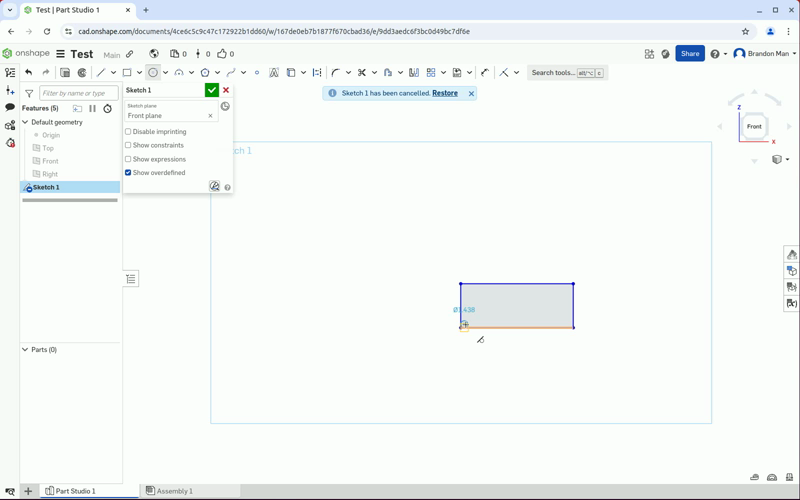
scroll(6)
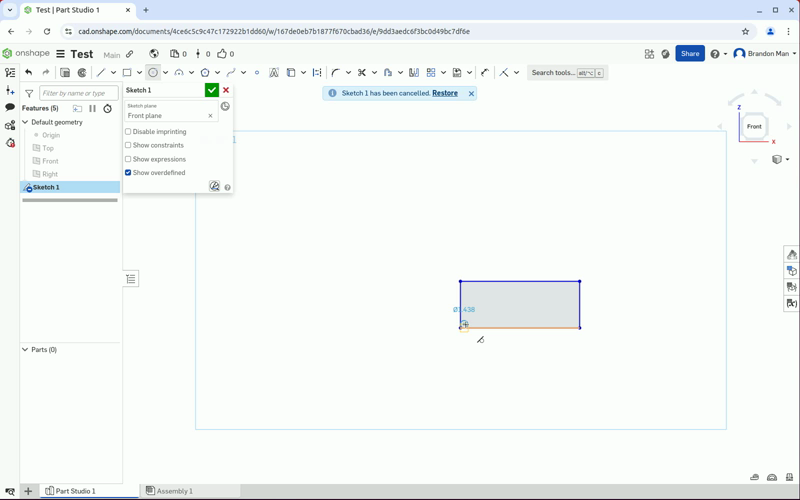
scroll(6)
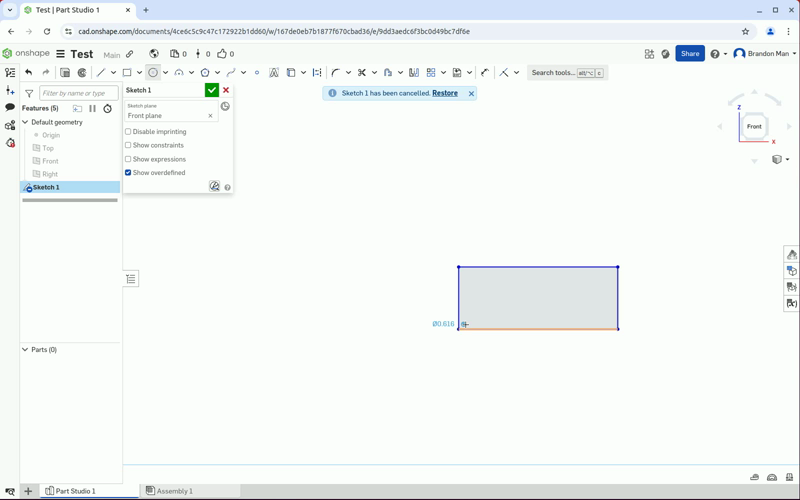
scroll(6)
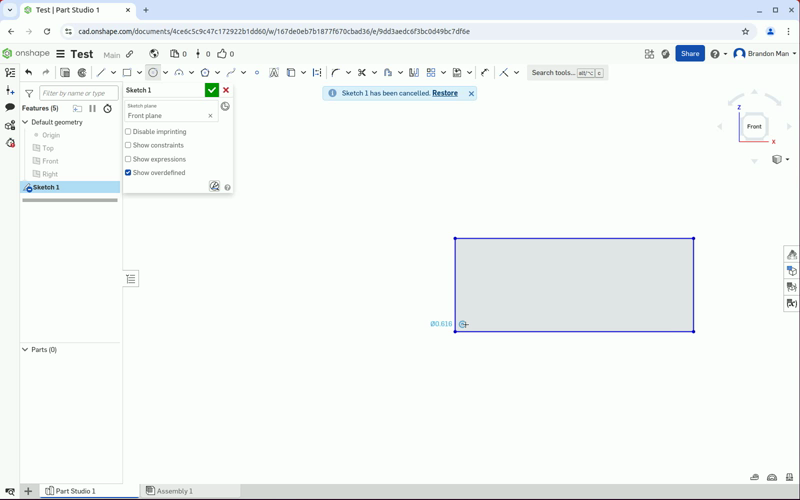
scroll(6)
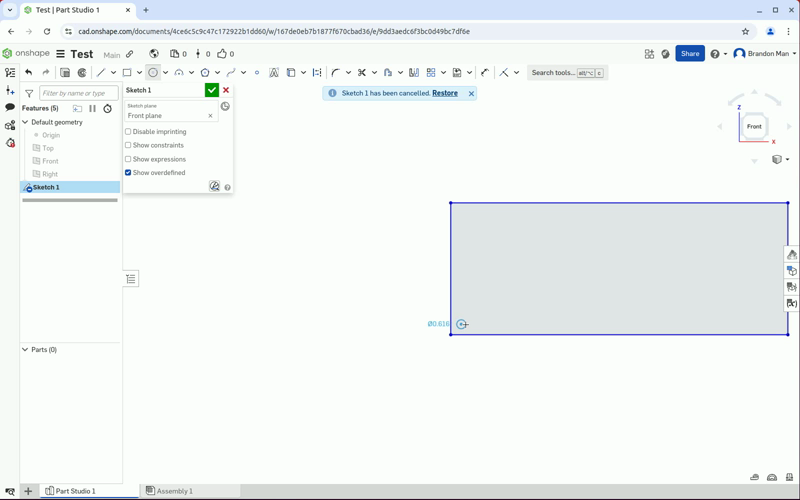
scroll(6)
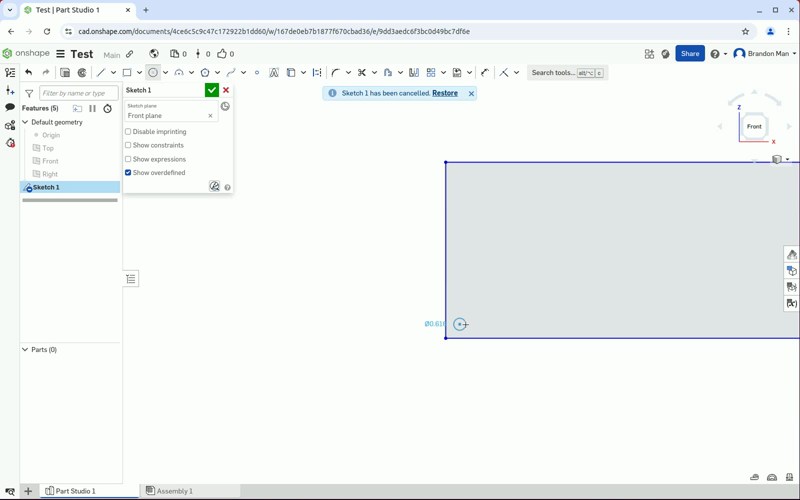
scroll(6)
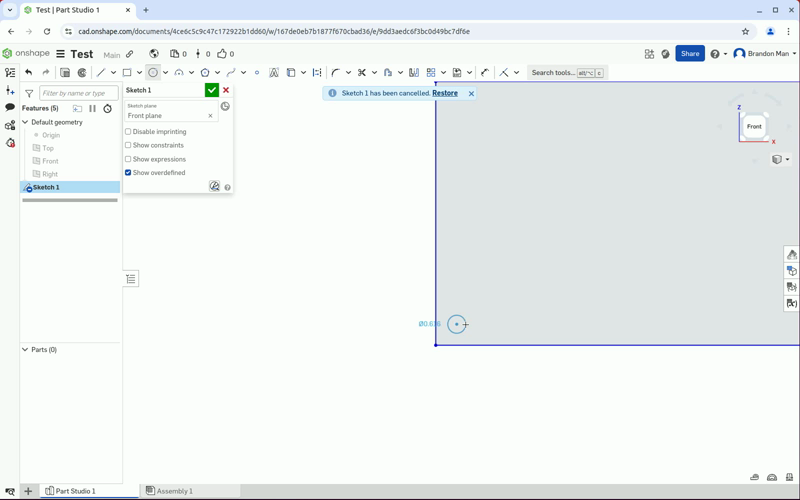
scroll(6)
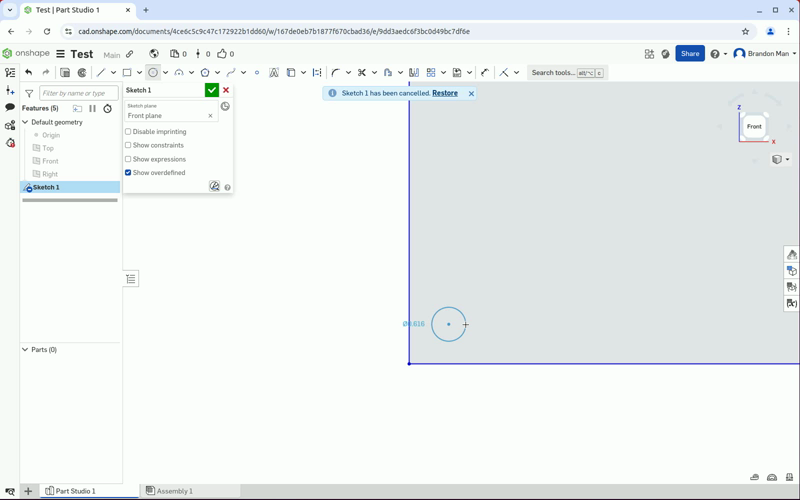
click(465, 324)
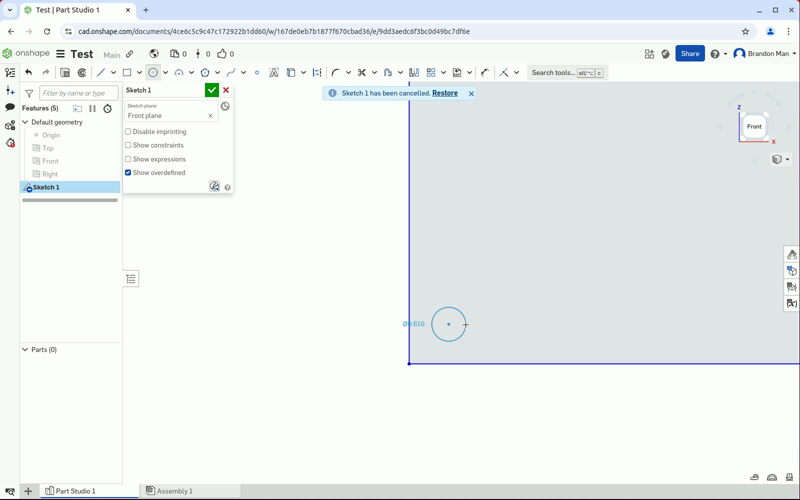
scroll(-6)
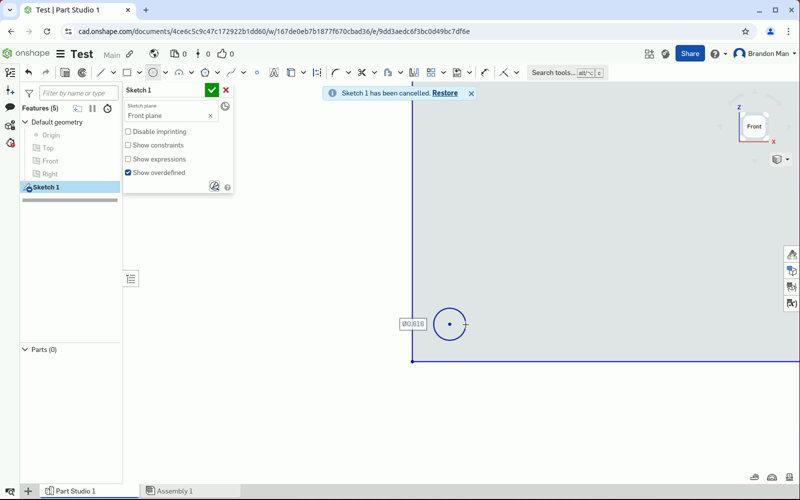
scroll(-6)
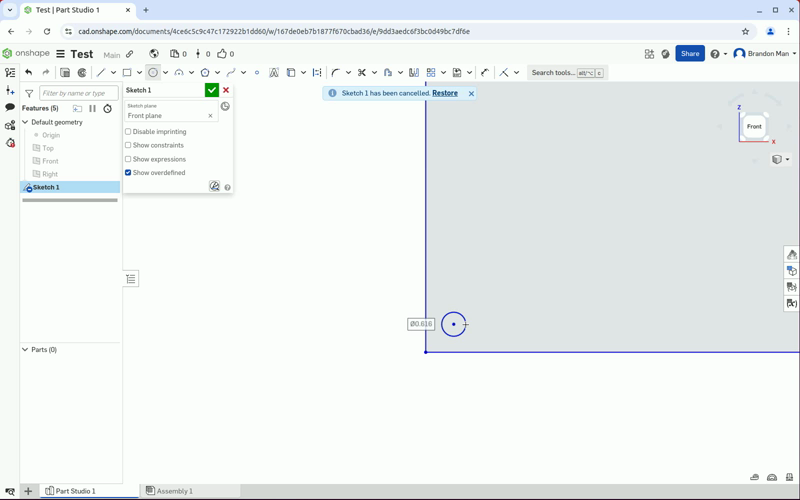
scroll(-6)
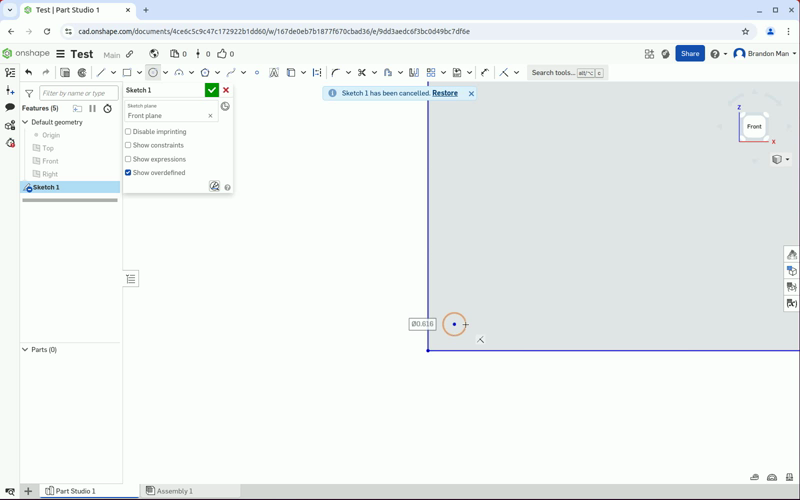
scroll(-6)
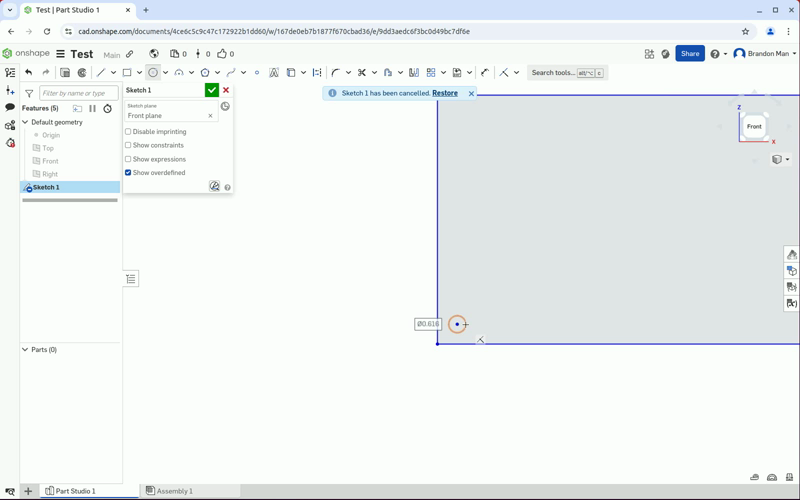
scroll(-6)
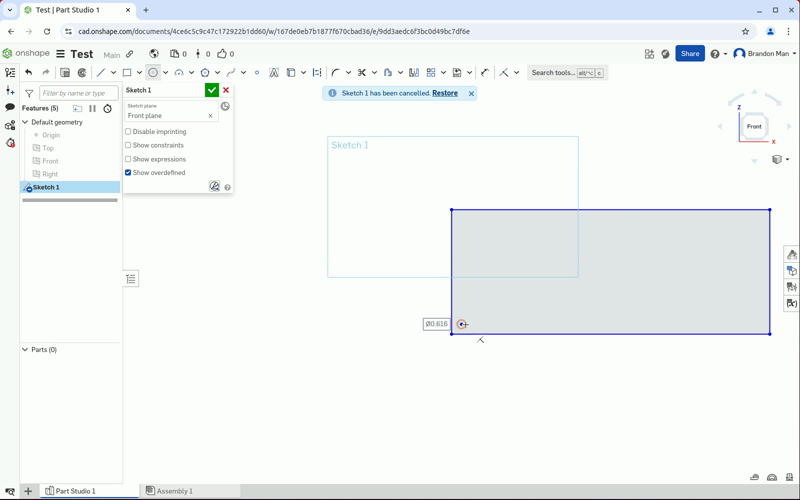
scroll(-6)
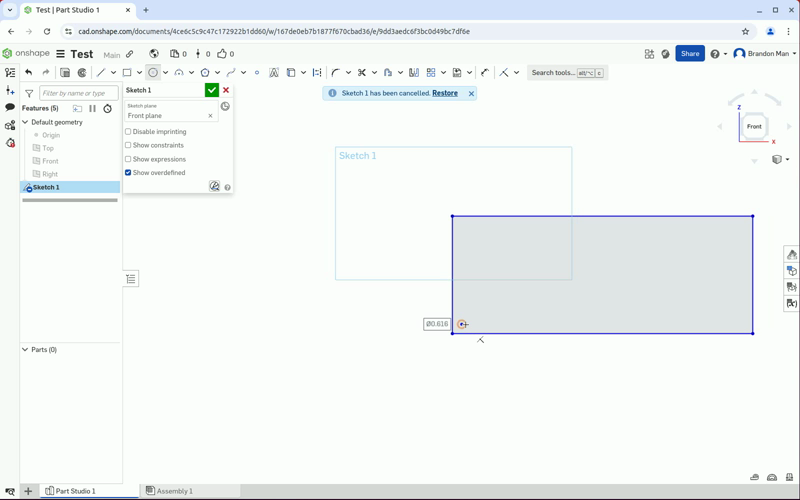
scroll(-6)
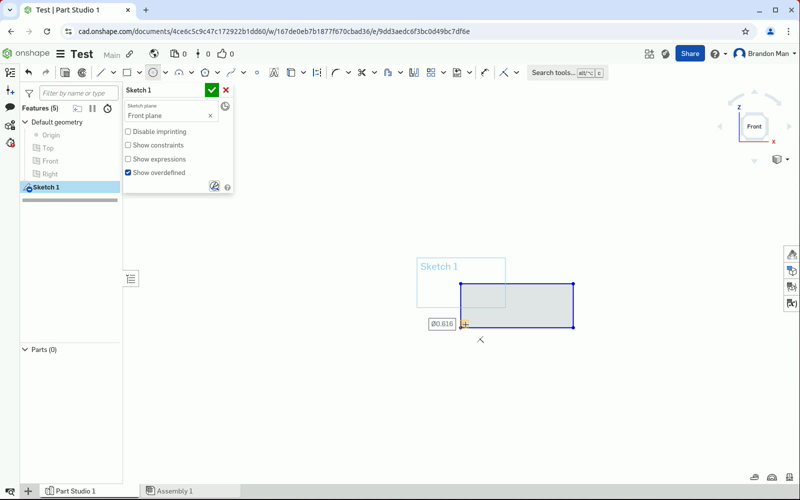
key(esc)
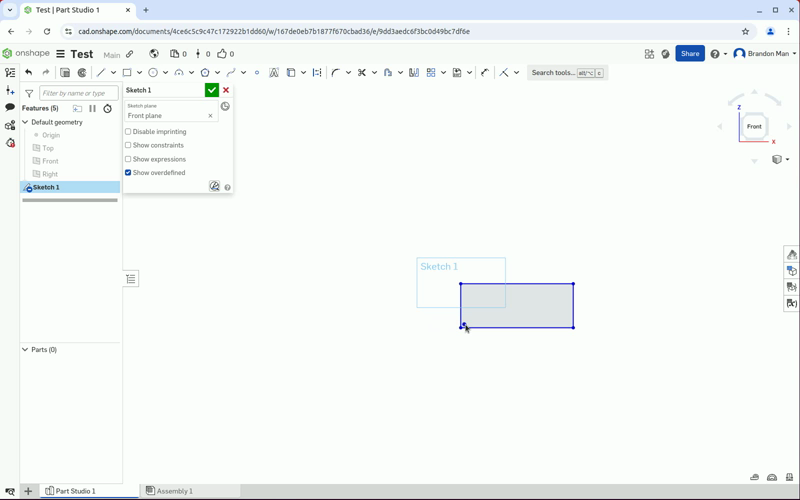
key(l)
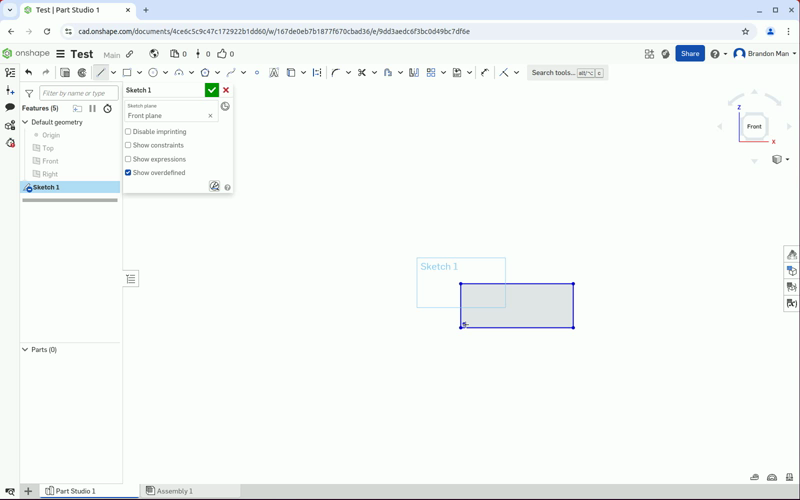
key_down(shift)
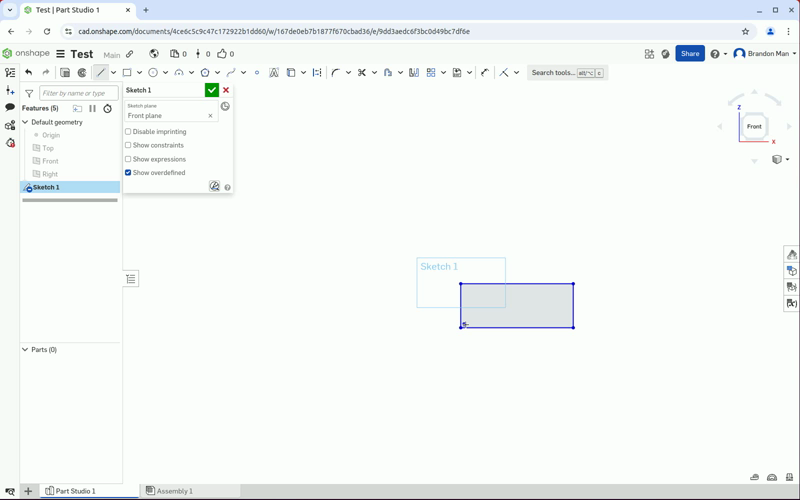
mouse_move(464, 320)
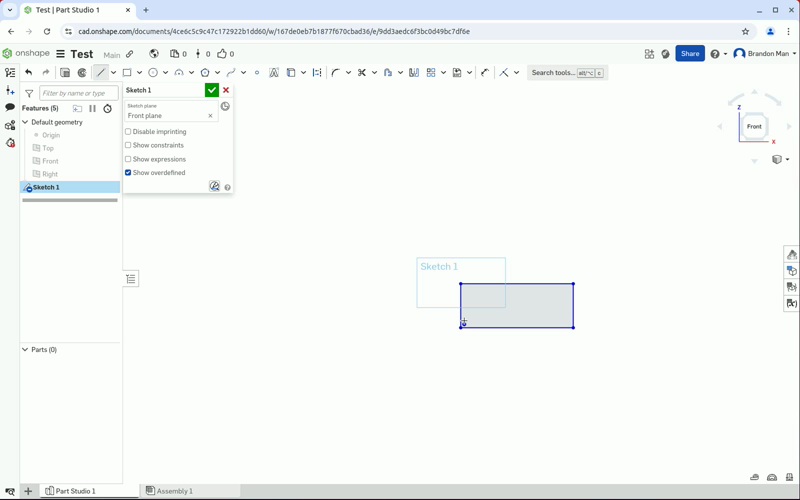
scroll(6)
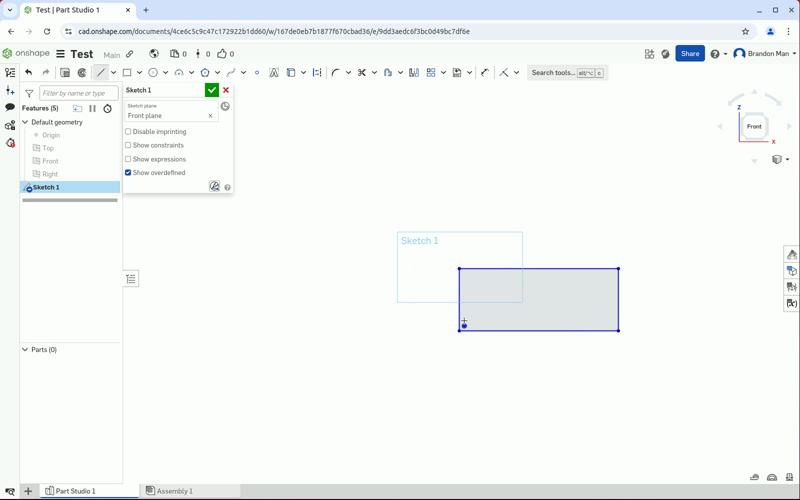
scroll(6)
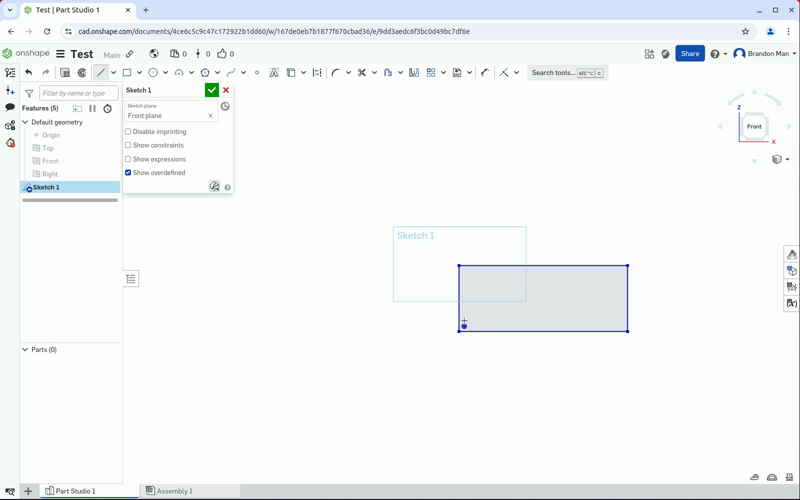
scroll(6)
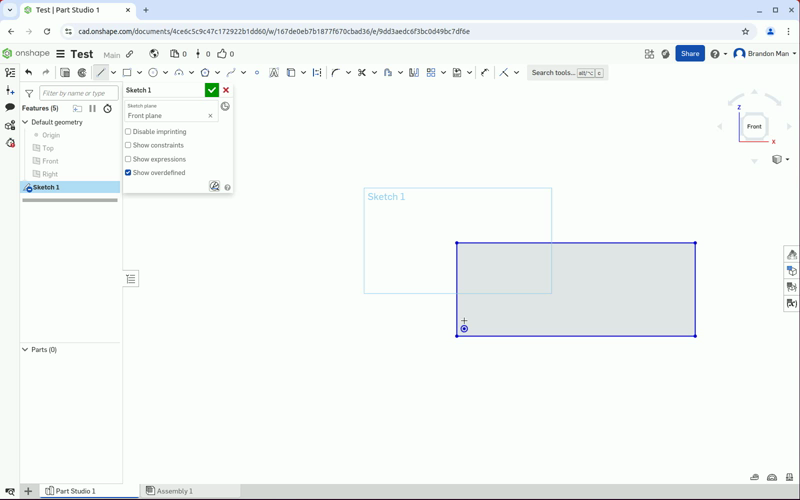
scroll(6)
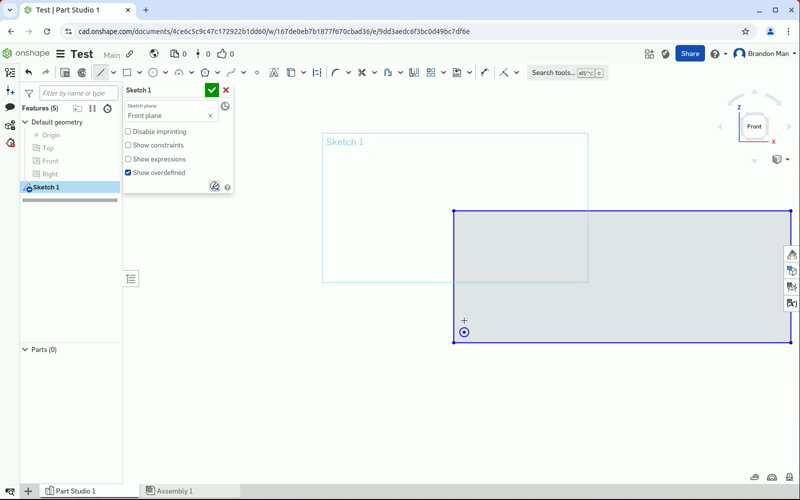
scroll(6)
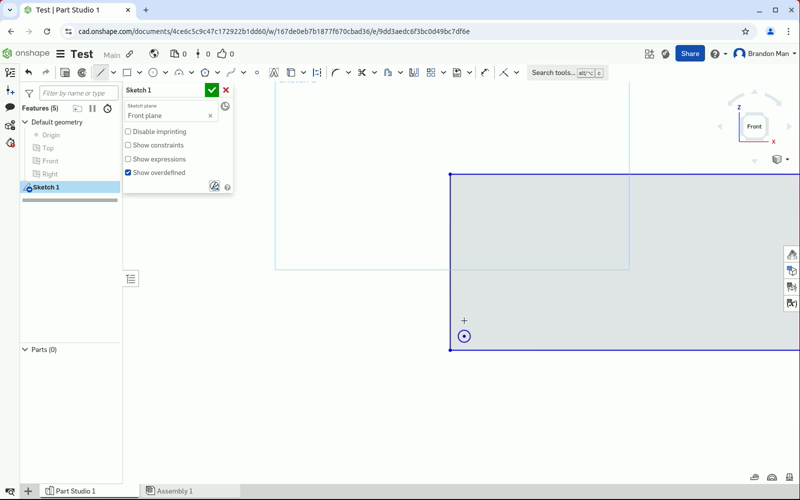
scroll(6)
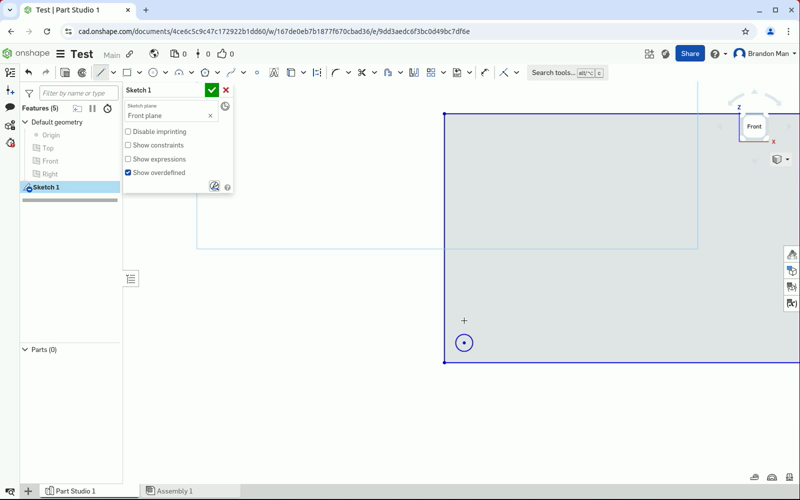
scroll(6)
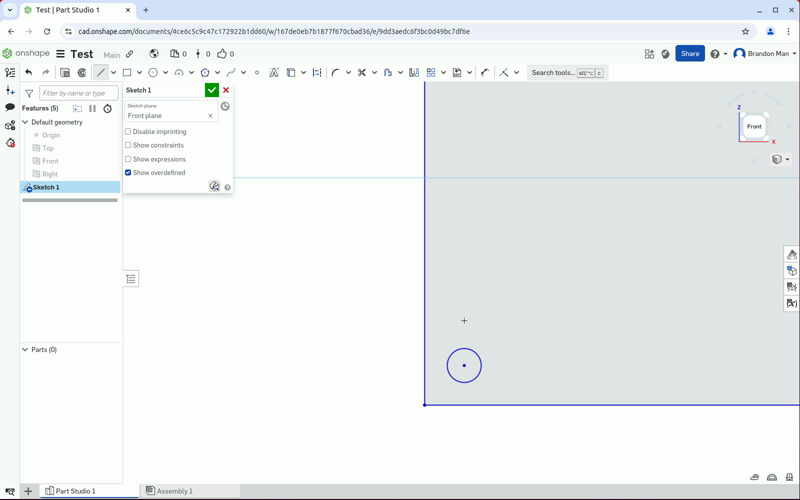
click(464, 320)
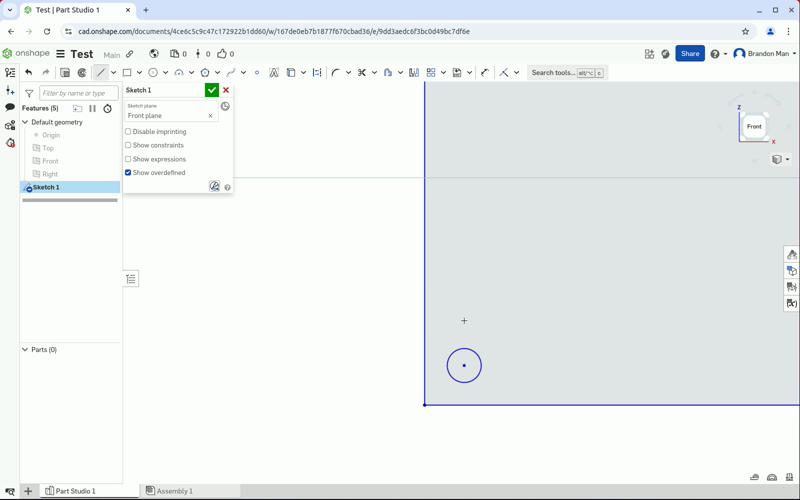
scroll(-6)
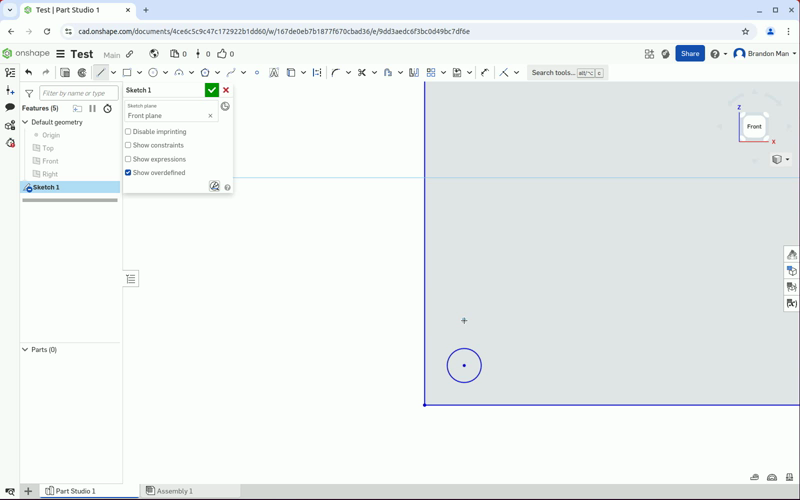
scroll(-6)
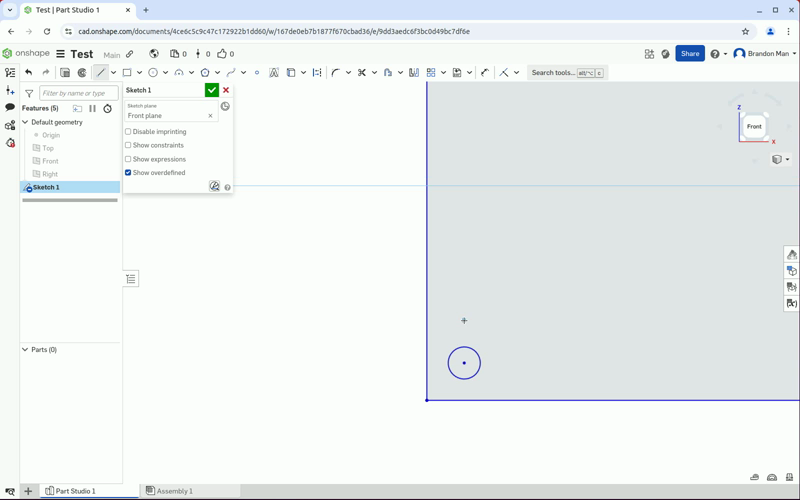
scroll(-6)
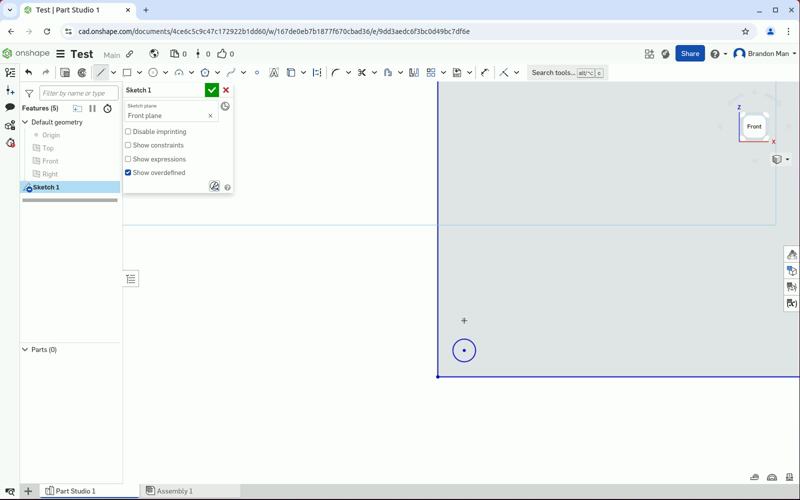
scroll(-6)
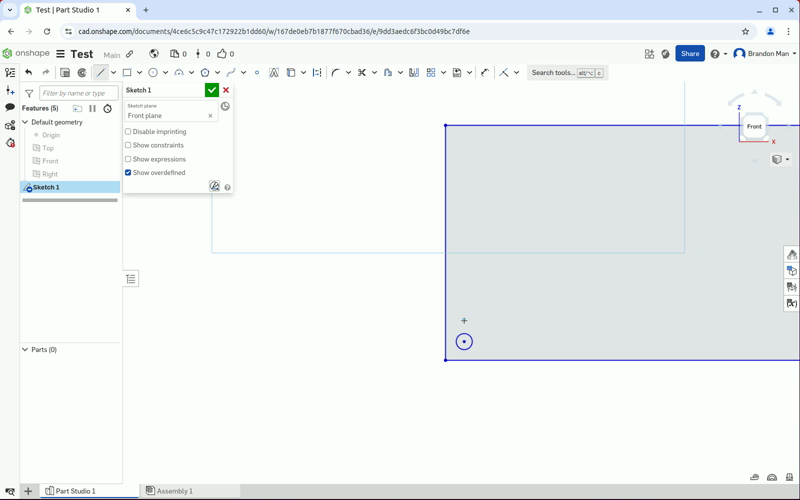
scroll(-6)
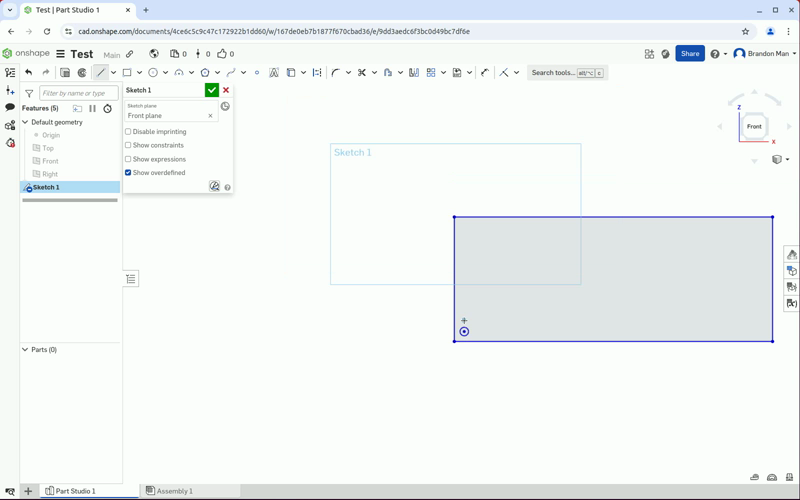
scroll(-6)
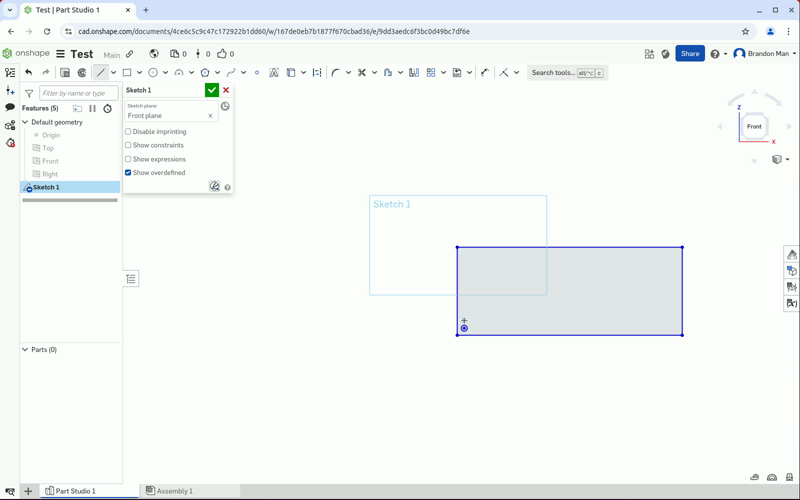
scroll(-6)
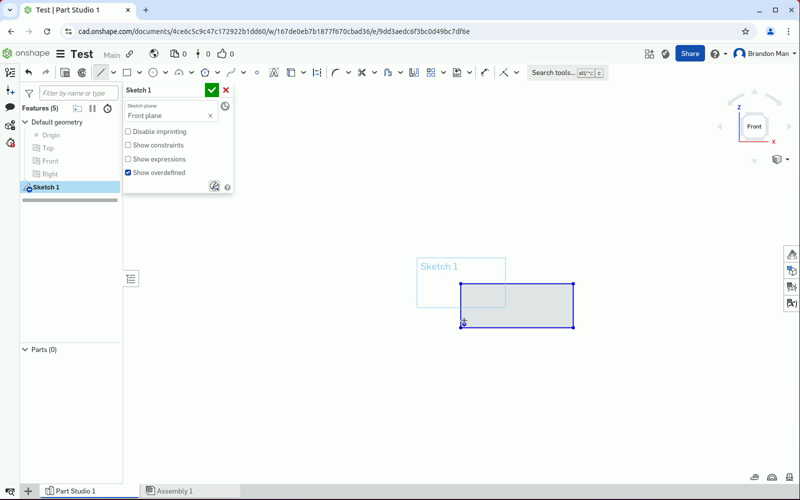
key_up(shift)
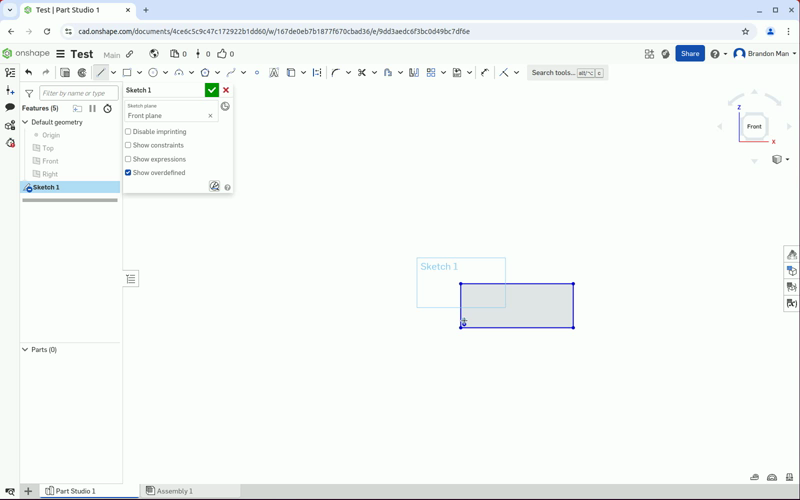
key_down(shift)
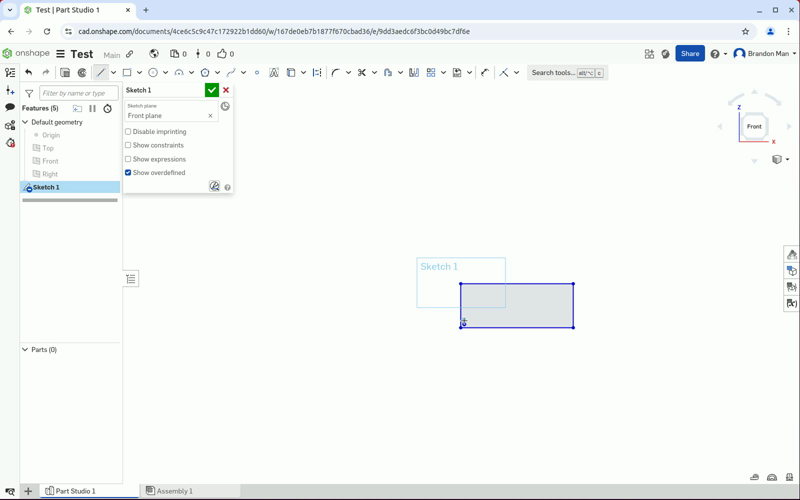
mouse_move(494, 320)
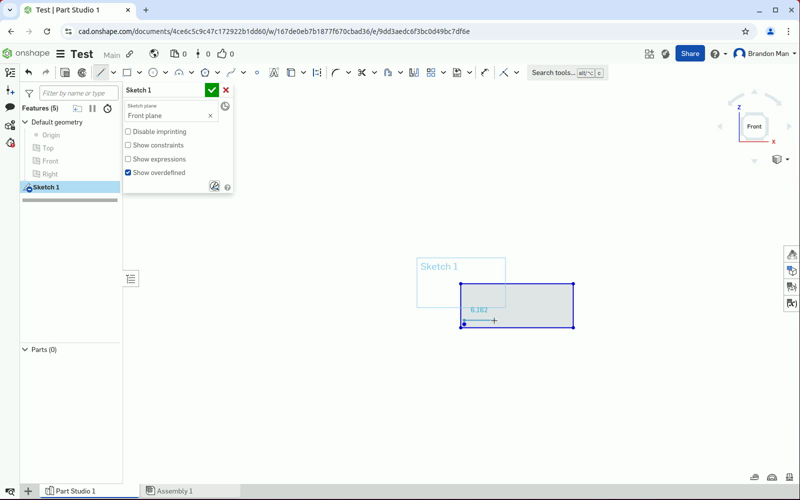
mouse_move(515, 320)
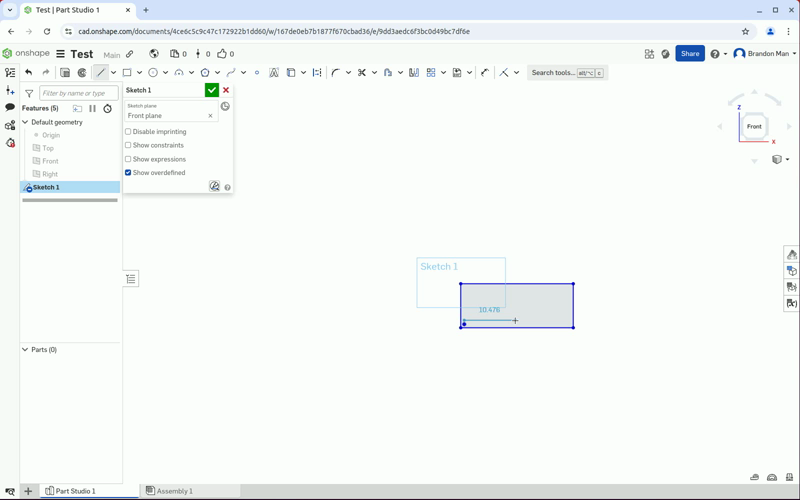
click(515, 320)
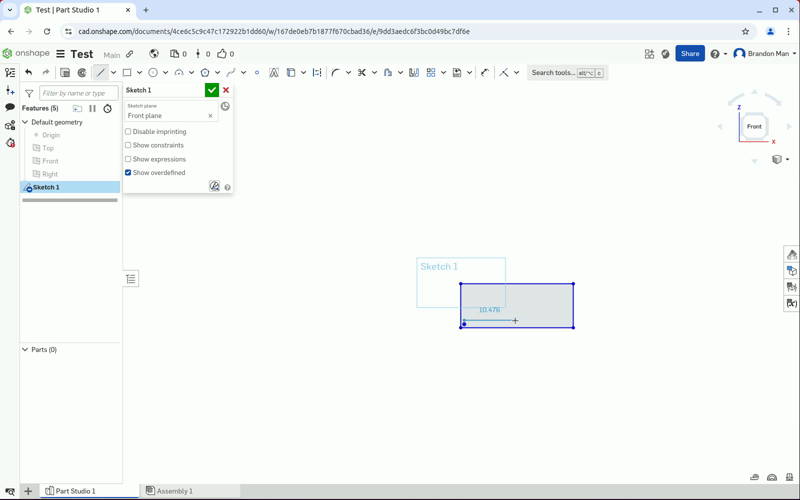
key_up(shift)
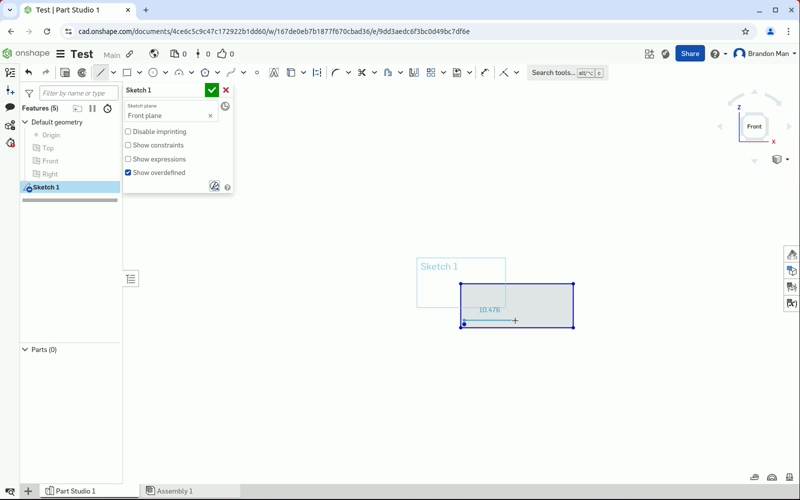
key_down(shift)
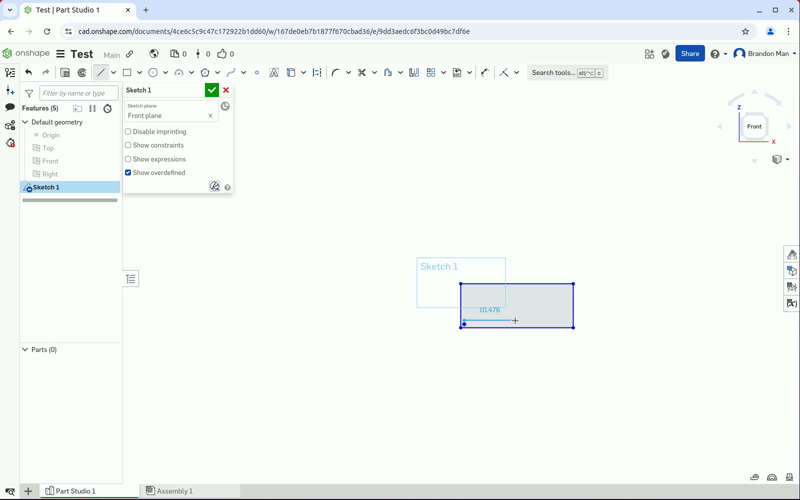
mouse_move(545, 320)
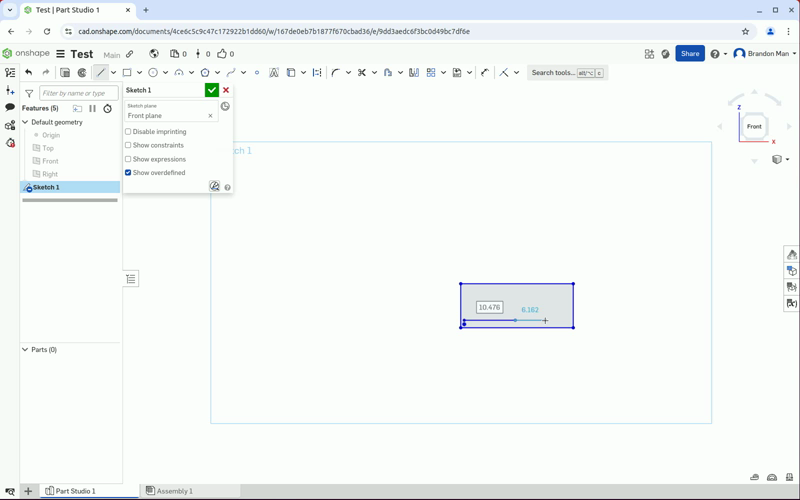
mouse_move(517, 319)
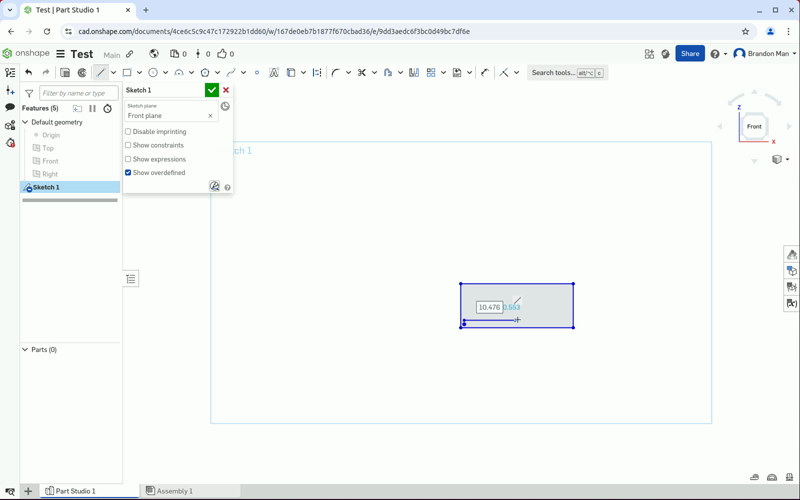
scroll(6)
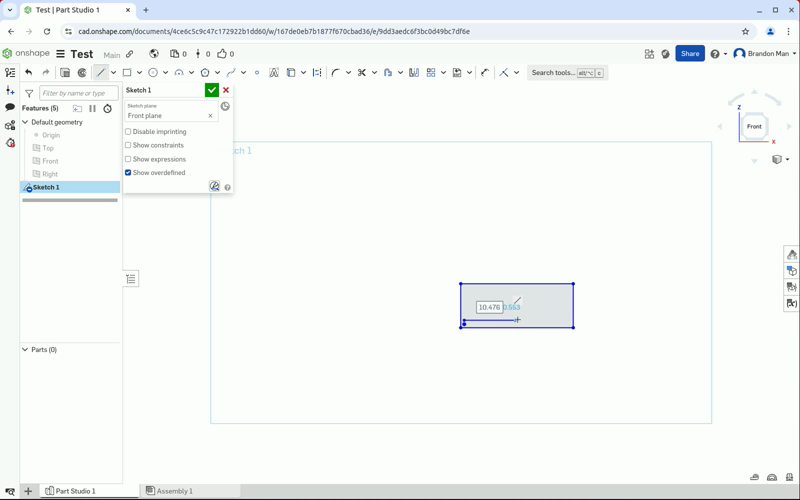
scroll(6)
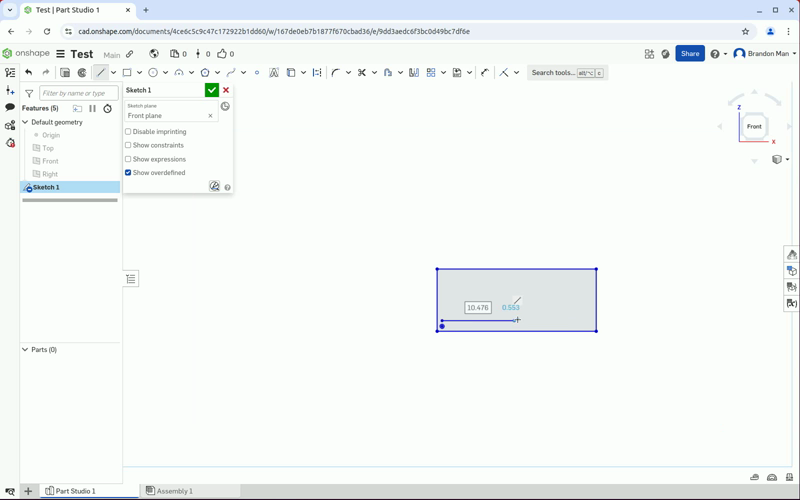
scroll(6)
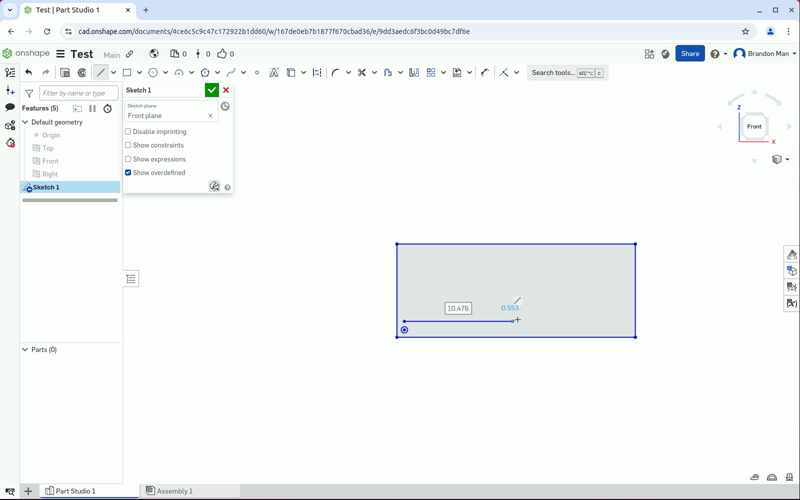
scroll(6)
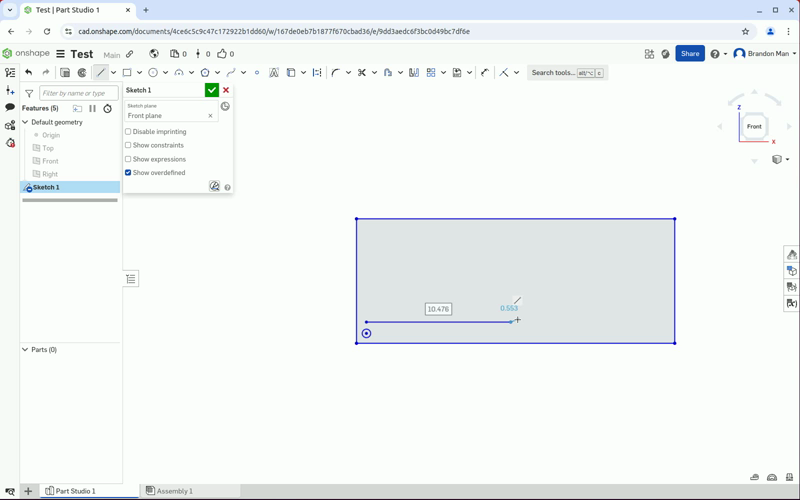
scroll(6)
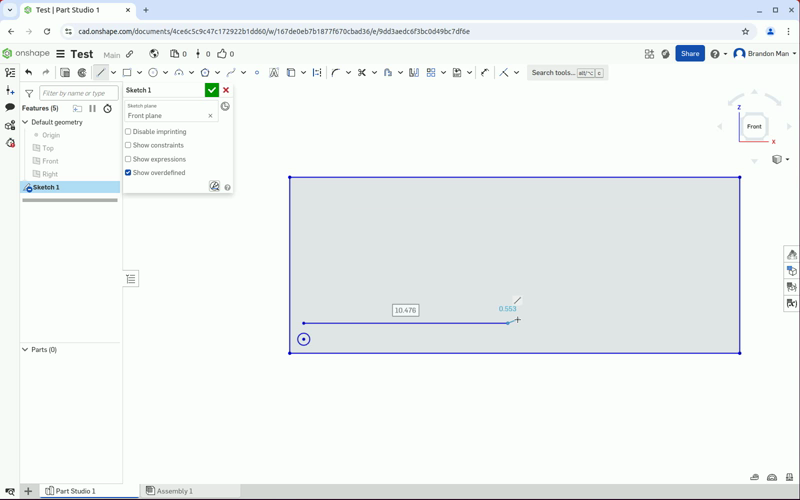
scroll(6)
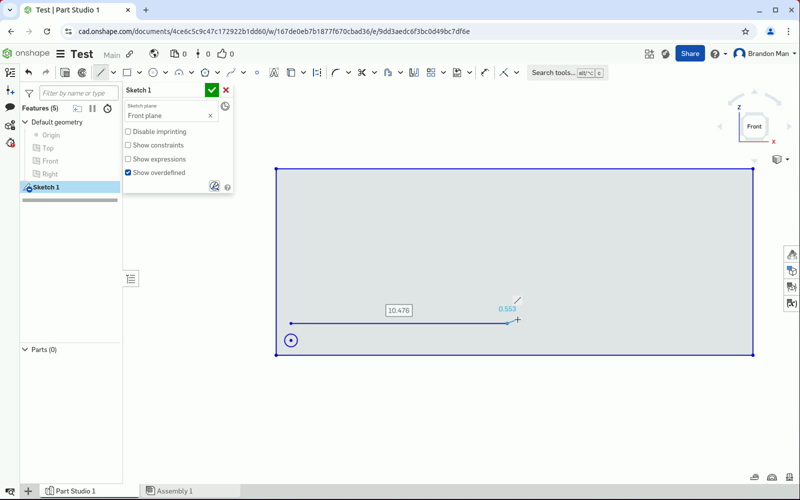
scroll(6)
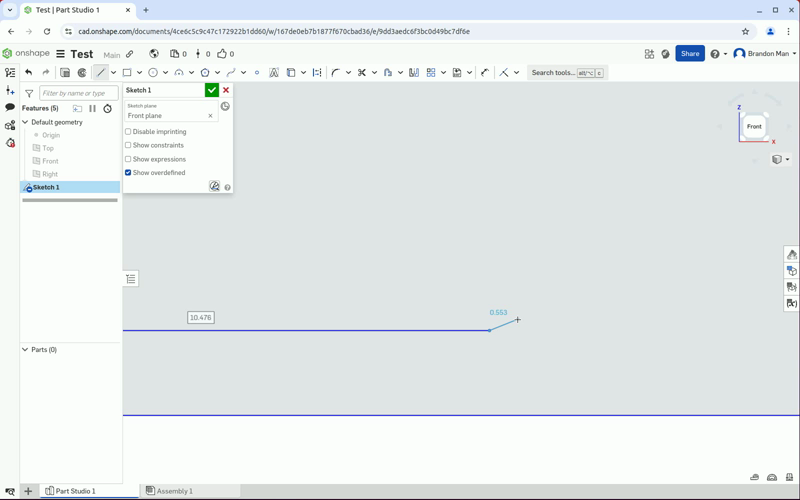
click(517, 319)
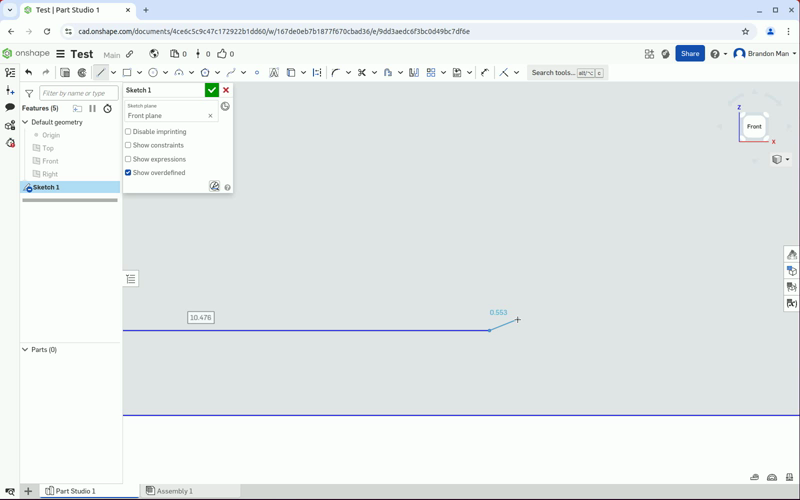
scroll(-6)
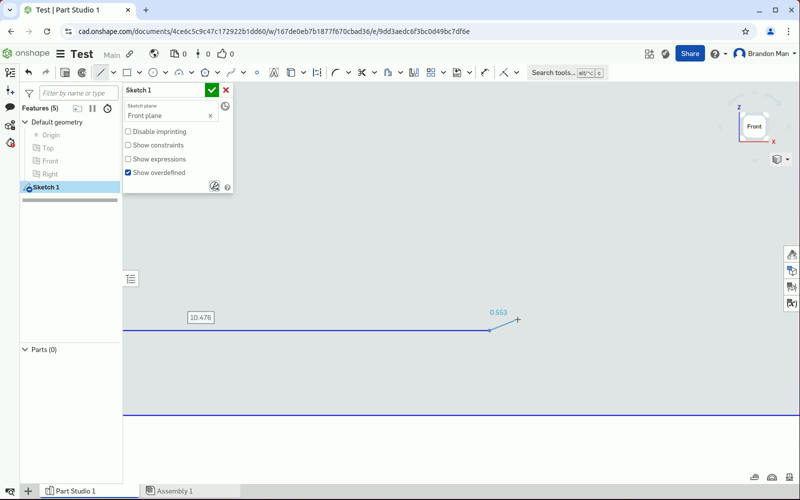
scroll(-6)
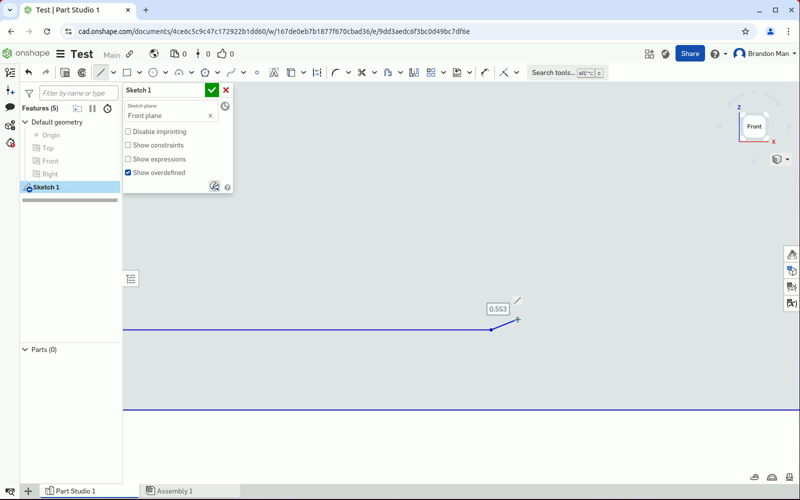
scroll(-6)
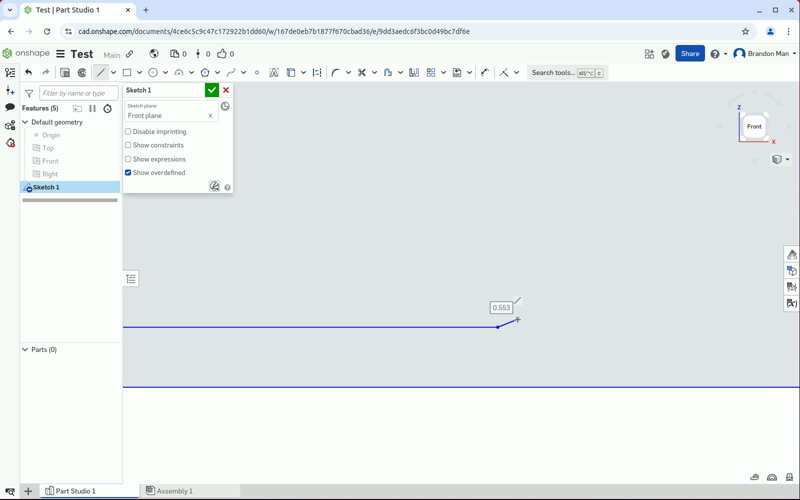
scroll(-6)
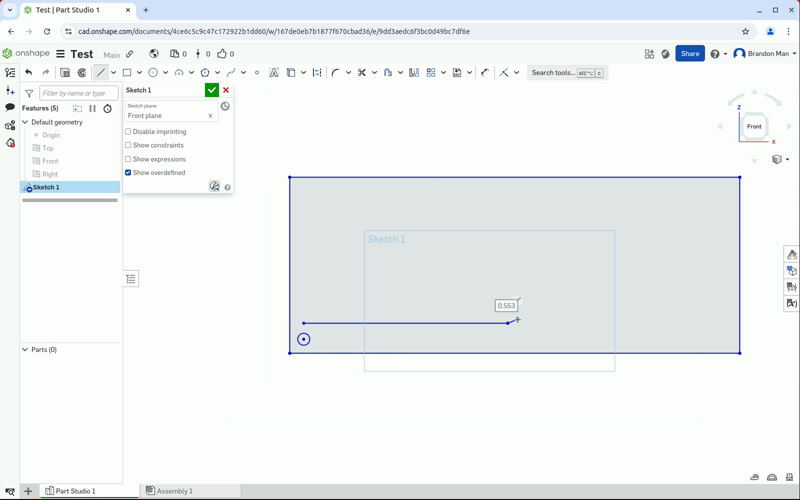
scroll(-6)
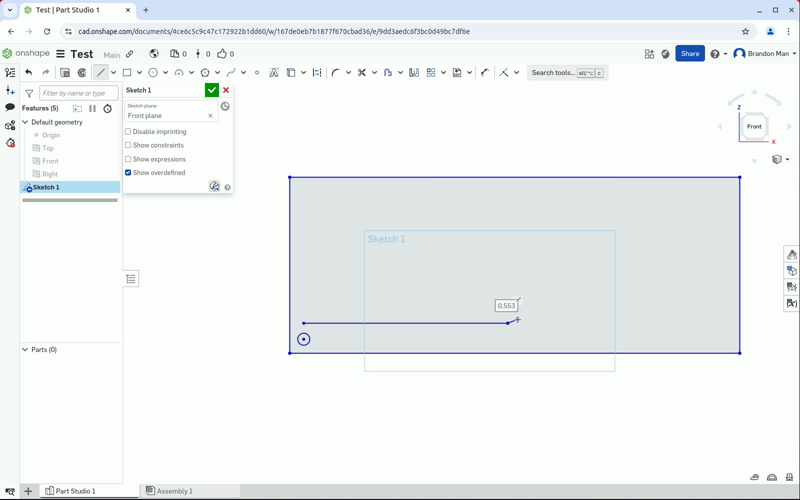
scroll(-6)
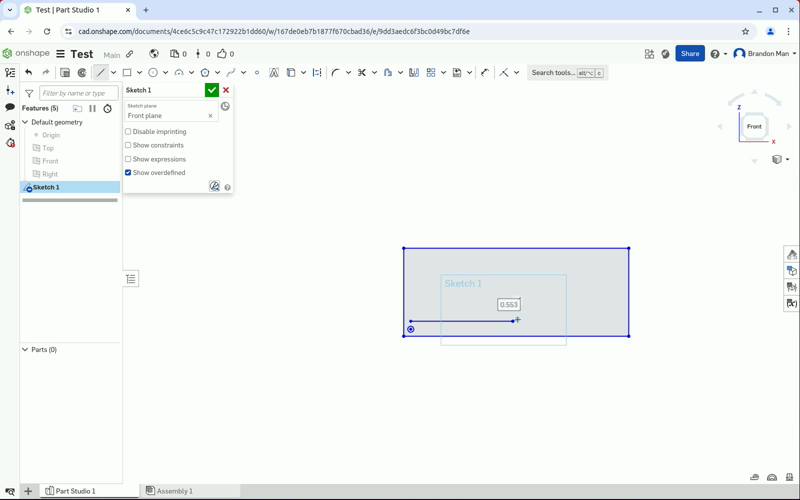
scroll(-6)
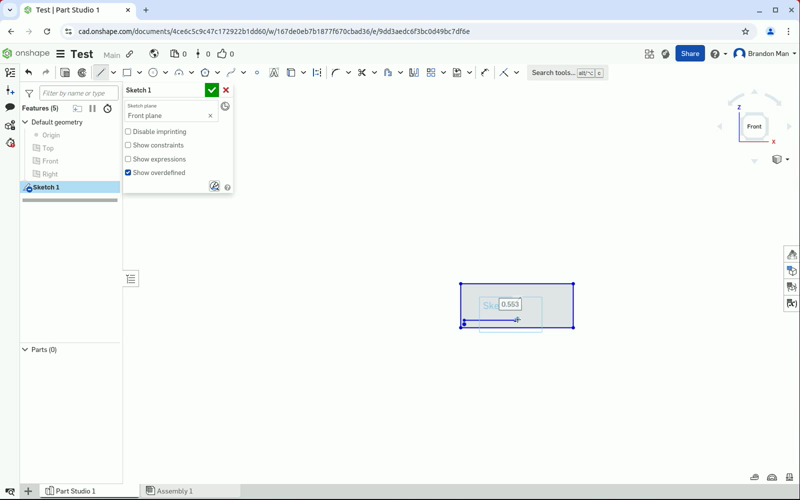
key_up(shift)
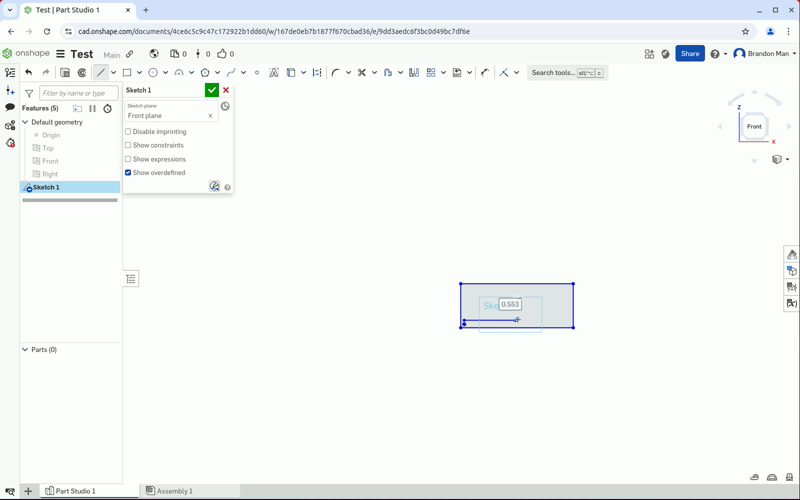
key_down(shift)
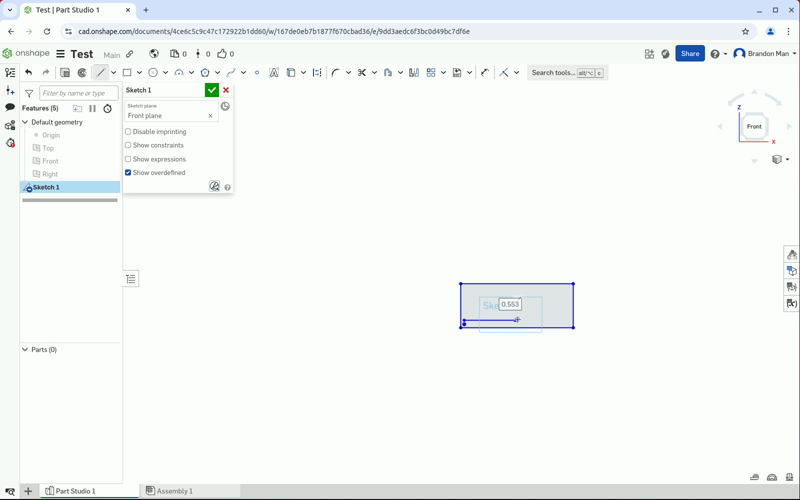
mouse_move(547, 319)
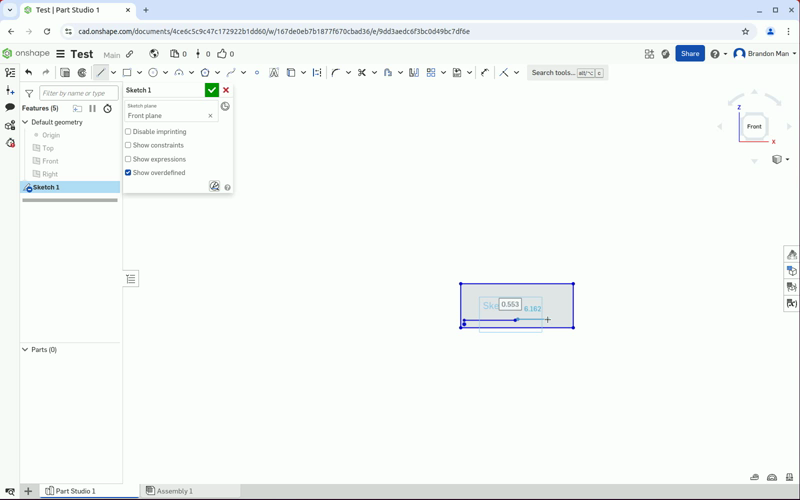
mouse_move(518, 320)
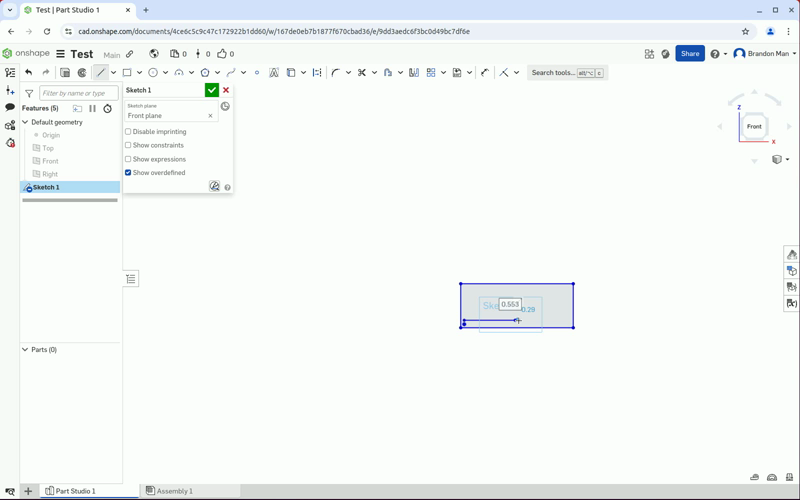
scroll(6)
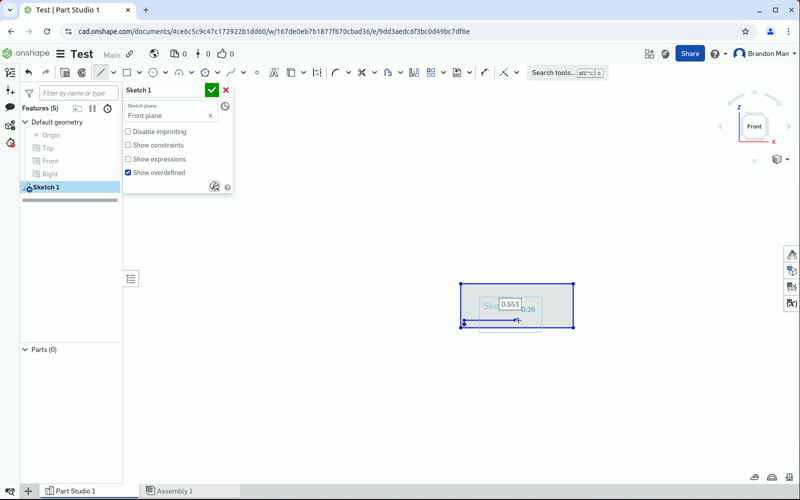
scroll(6)
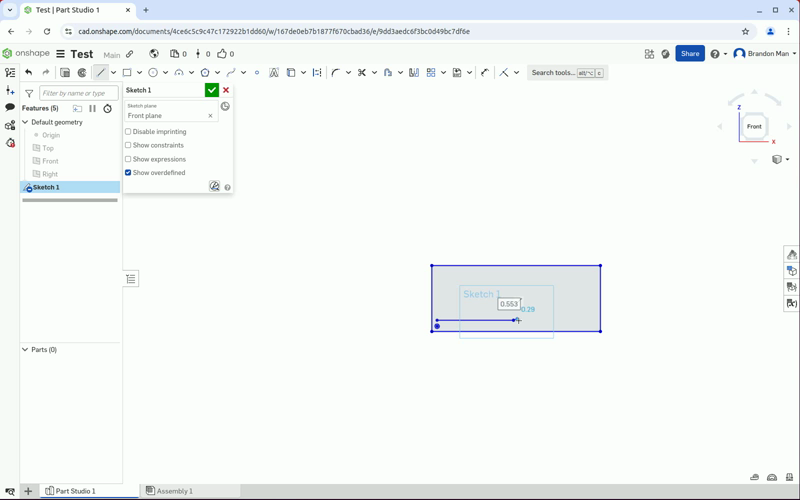
scroll(6)
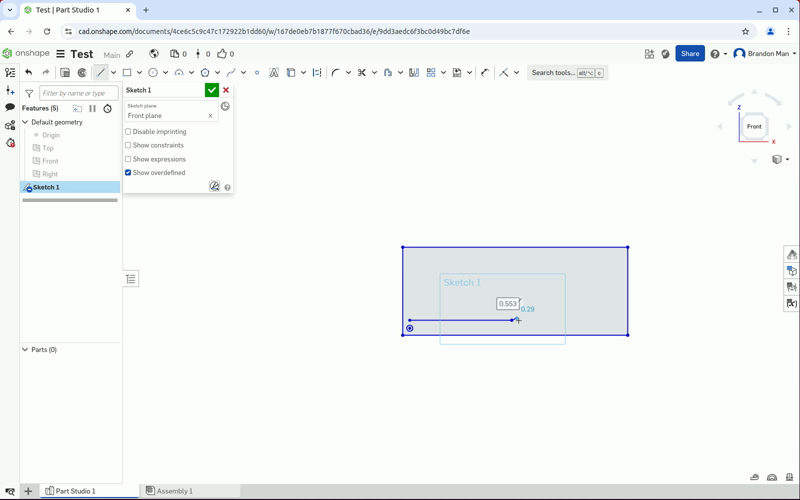
scroll(6)
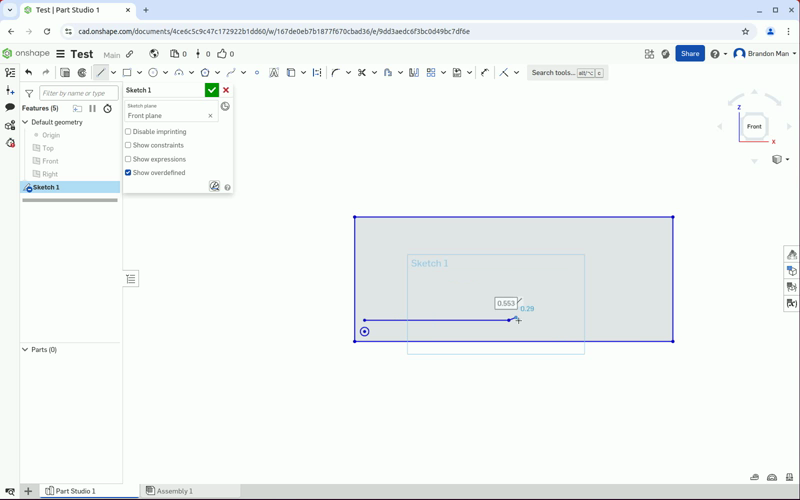
scroll(6)
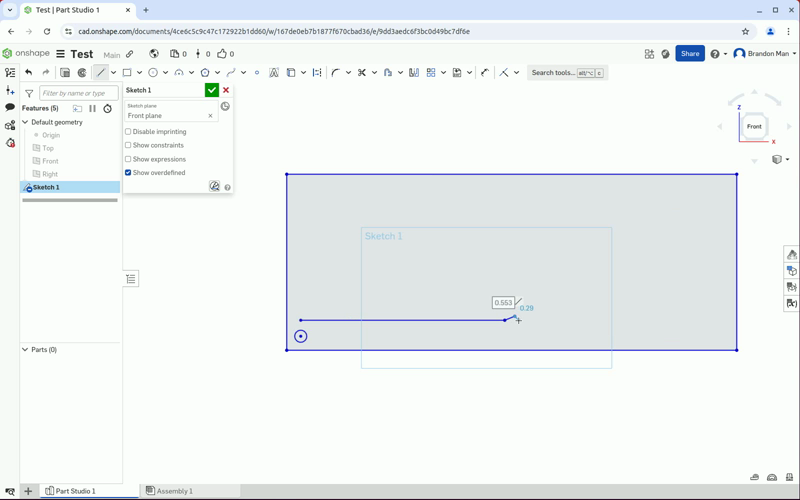
scroll(6)
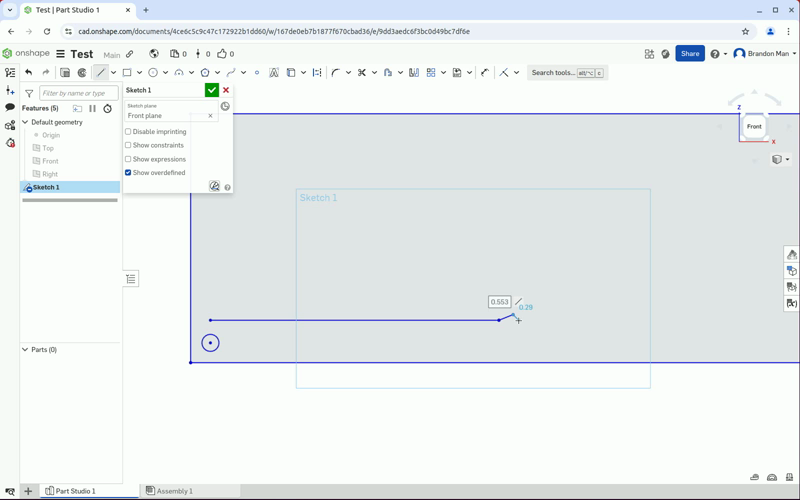
scroll(6)
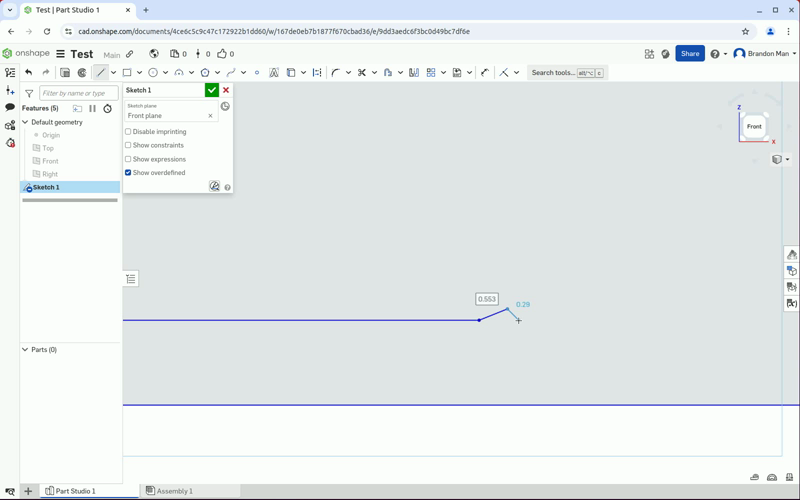
click(518, 320)
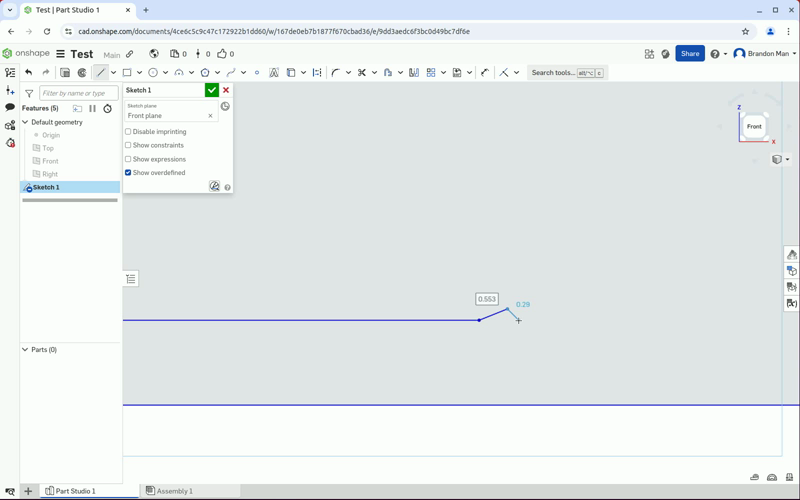
scroll(-6)
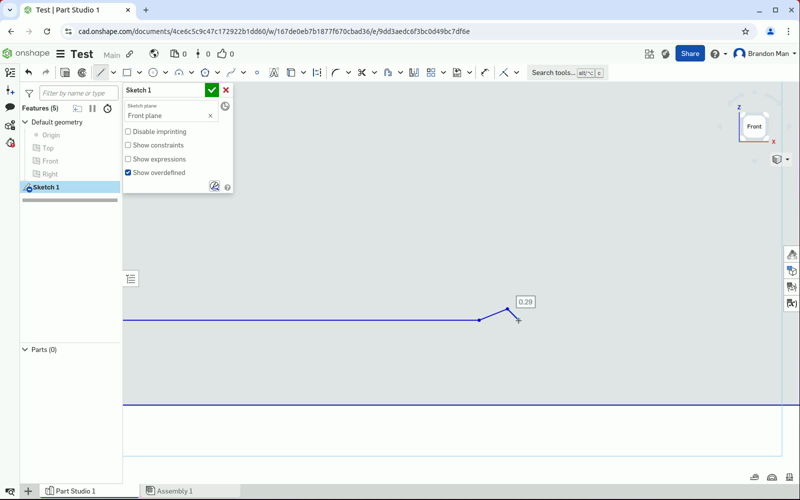
scroll(-6)
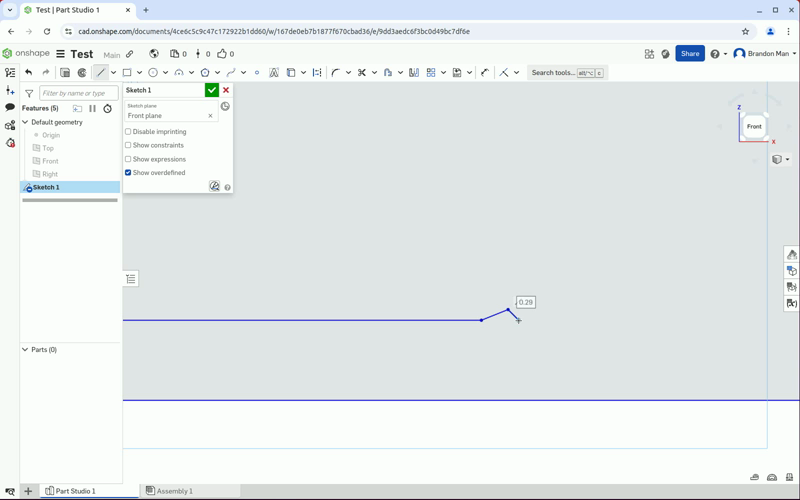
scroll(-6)
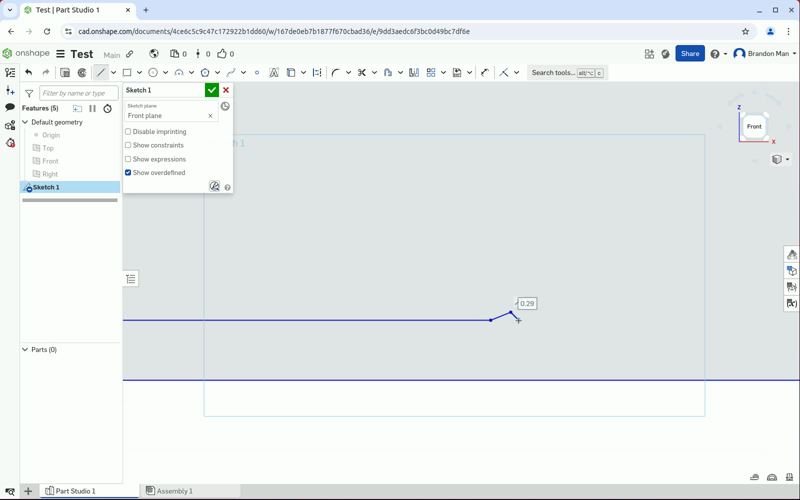
scroll(-6)
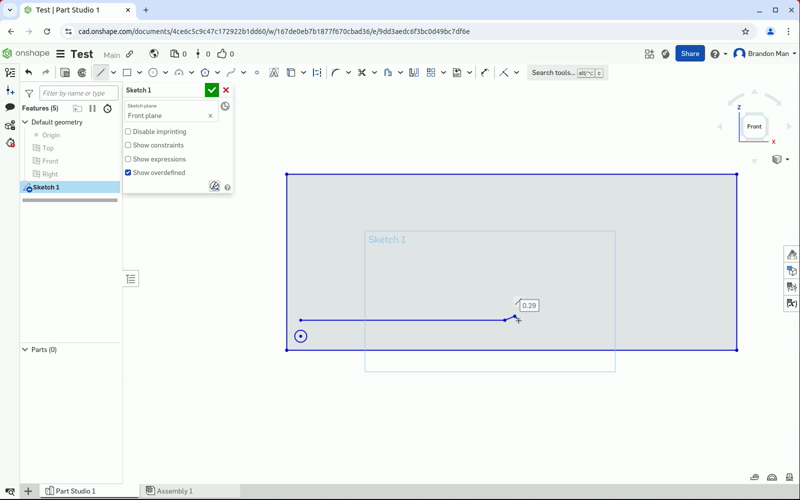
scroll(-6)
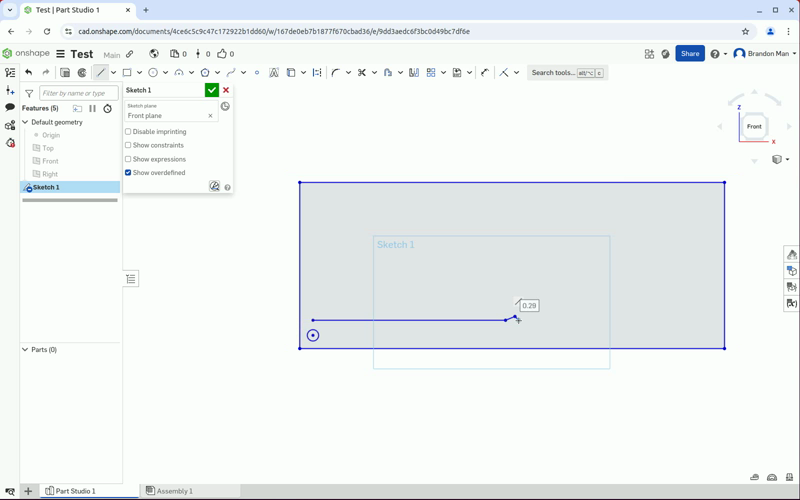
scroll(-6)
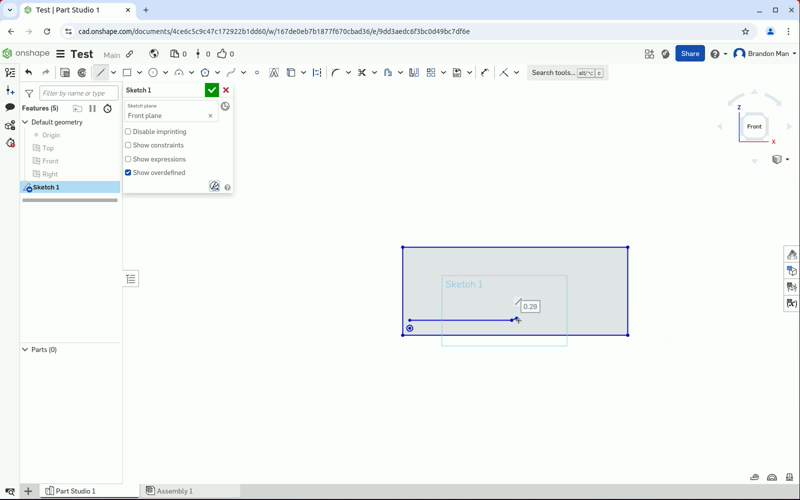
scroll(-6)
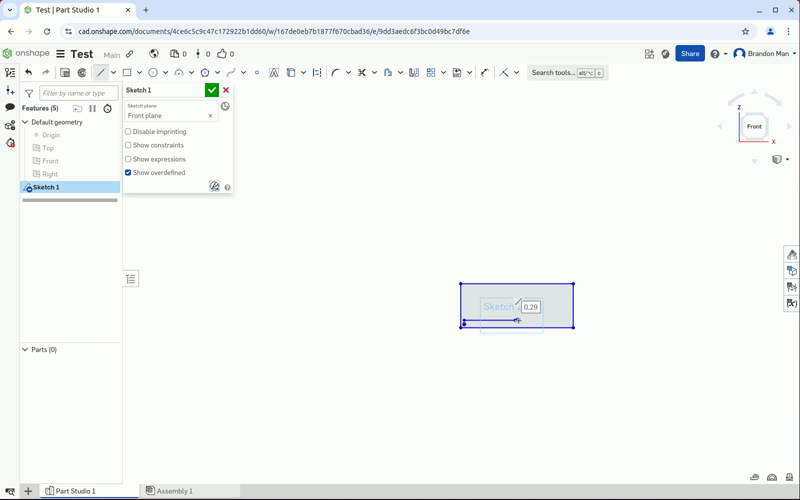
key_up(shift)
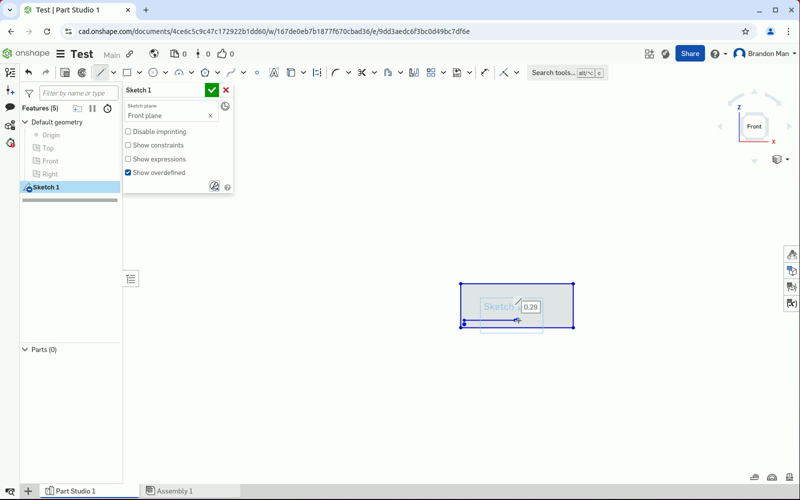
key_down(shift)
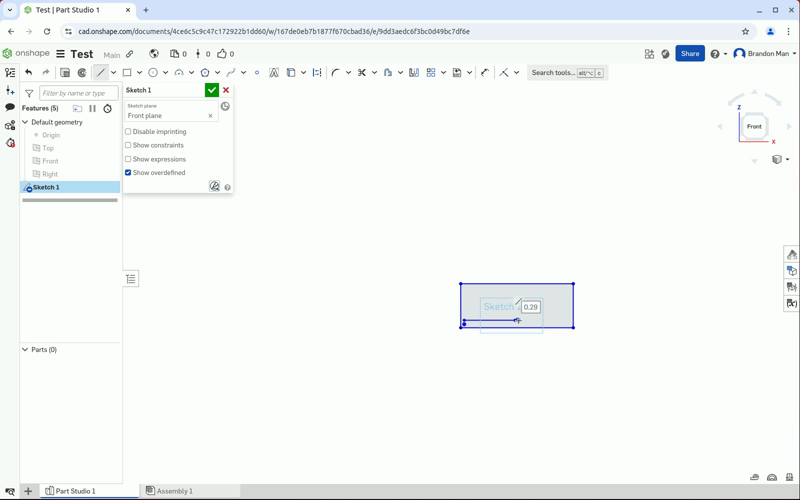
mouse_move(548, 320)
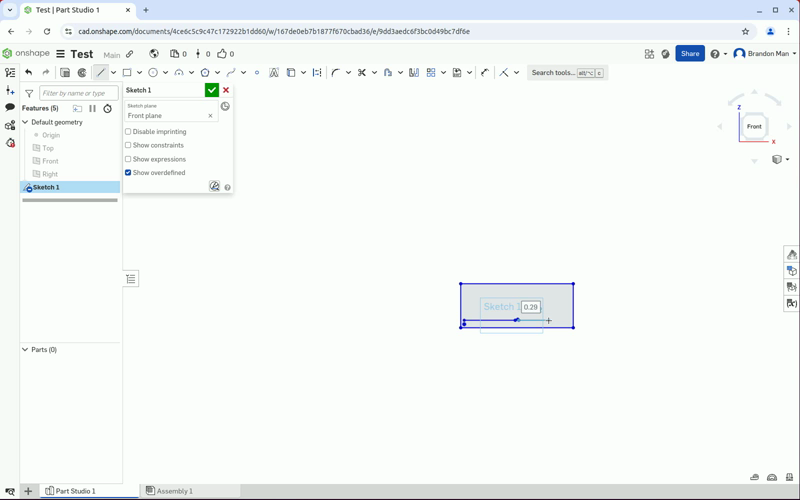
mouse_move(569, 320)
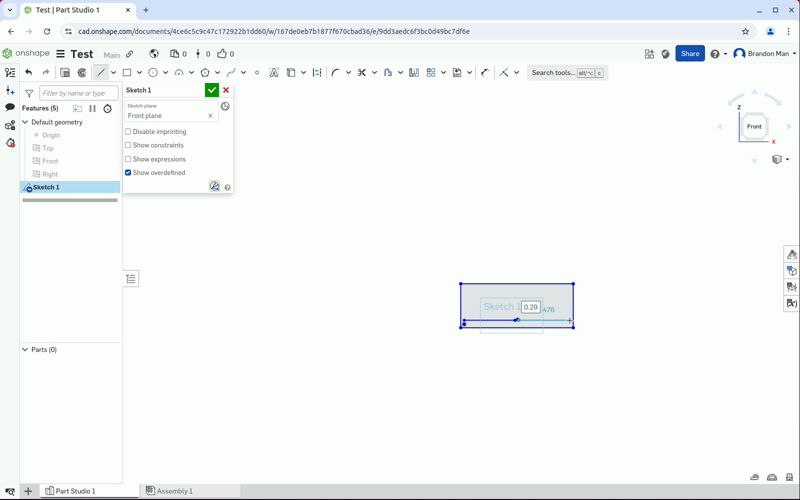
click(569, 320)
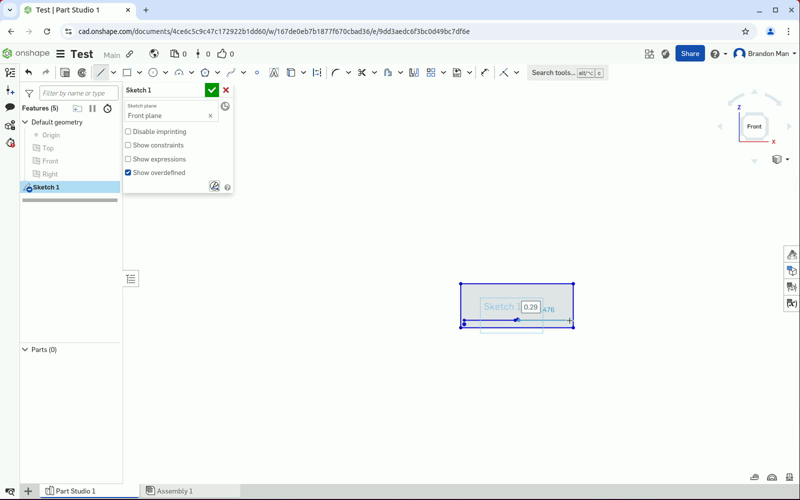
key_up(shift)
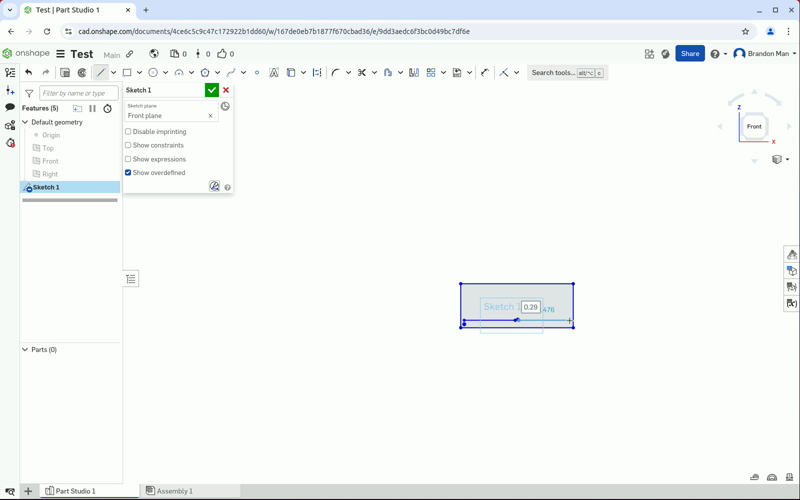
key_down(shift)
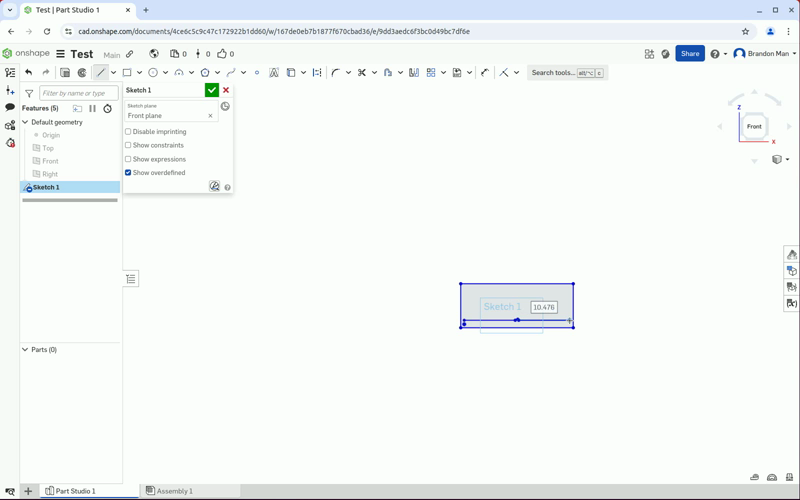
mouse_move(589, 320)
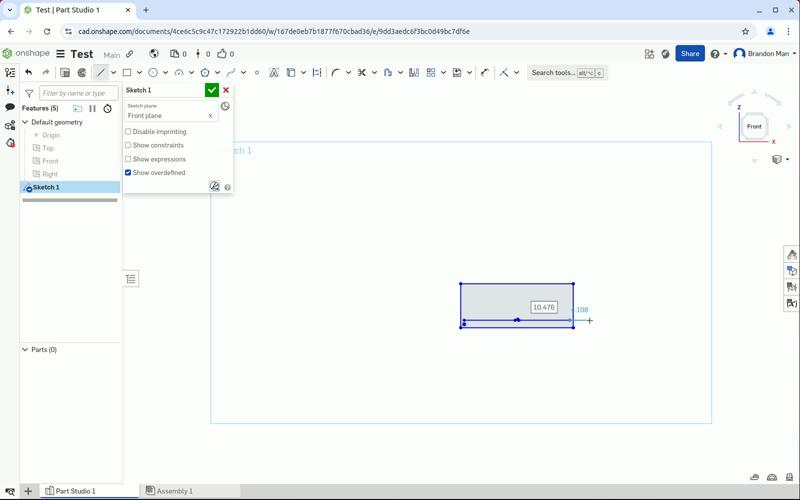
mouse_move(569, 287)
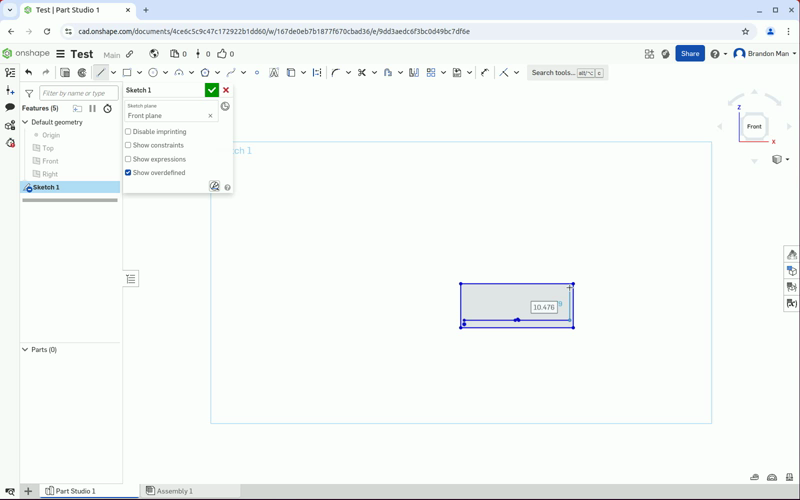
click(569, 287)
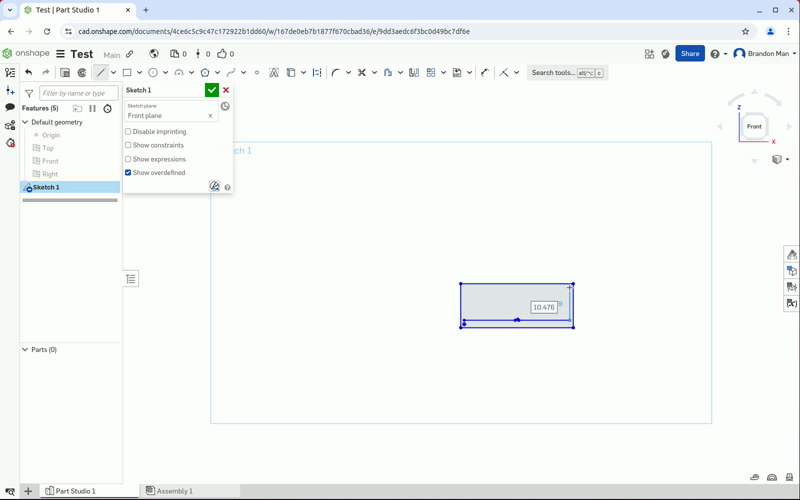
key_up(shift)
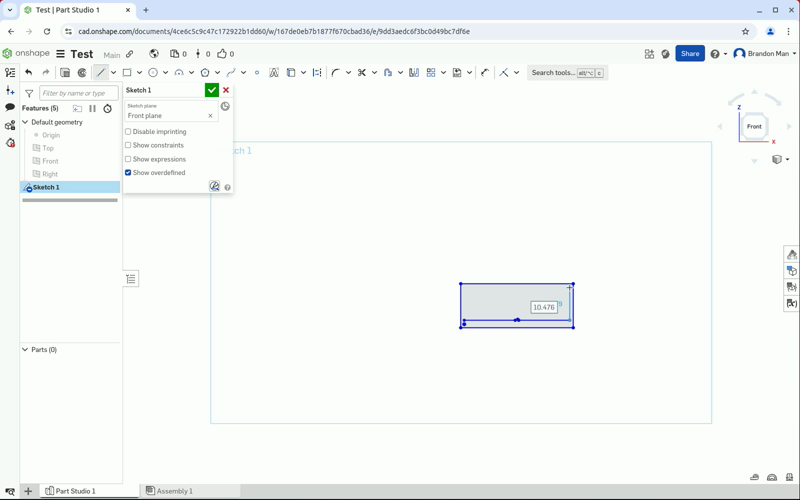
key_down(shift)
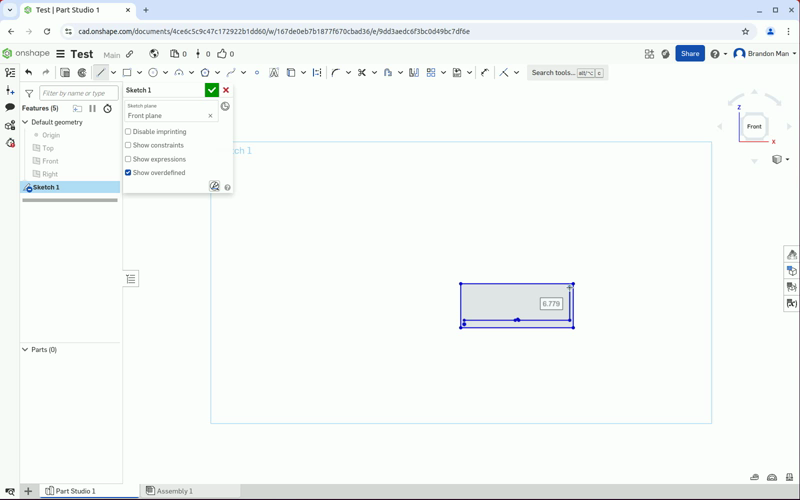
mouse_move(589, 287)
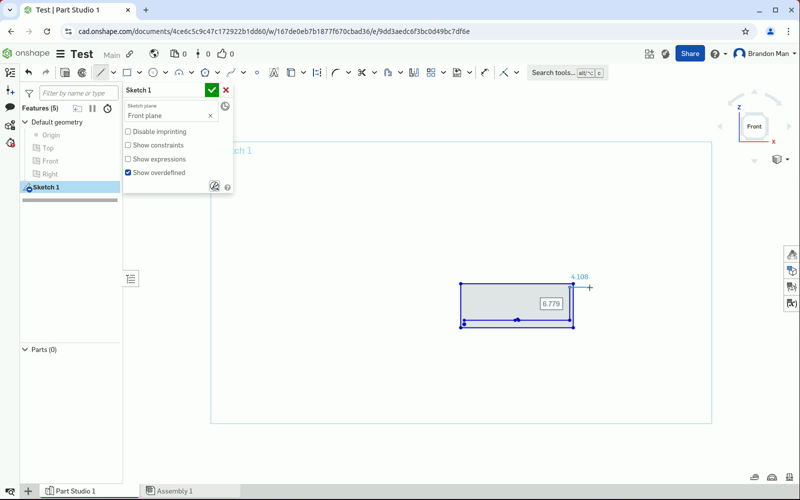
mouse_move(518, 287)
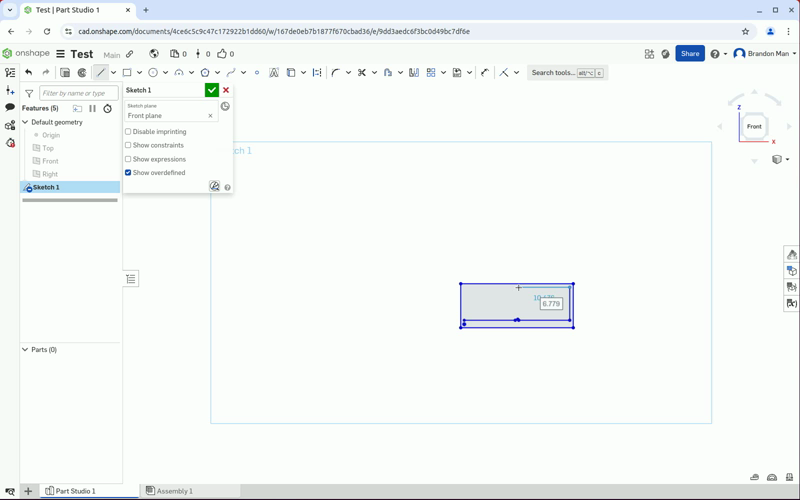
click(518, 287)
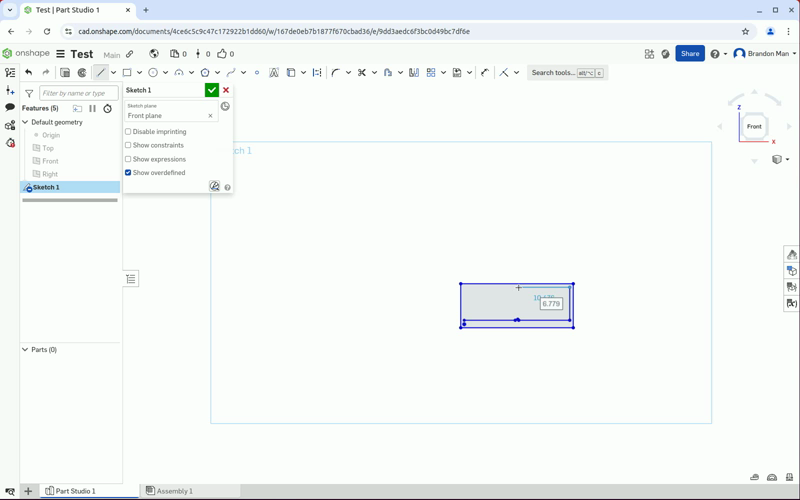
key_up(shift)
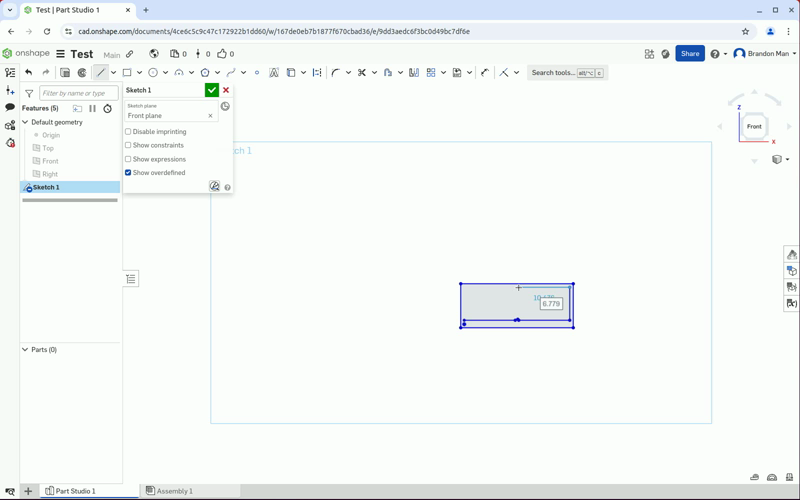
key_down(shift)
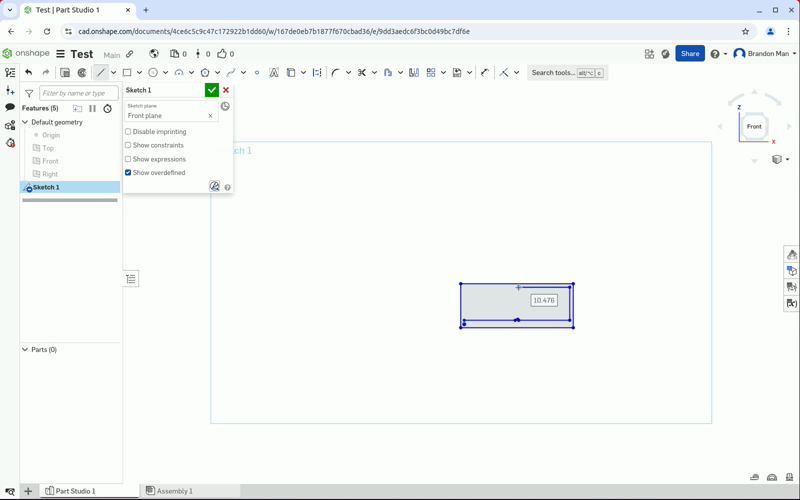
mouse_move(548, 287)
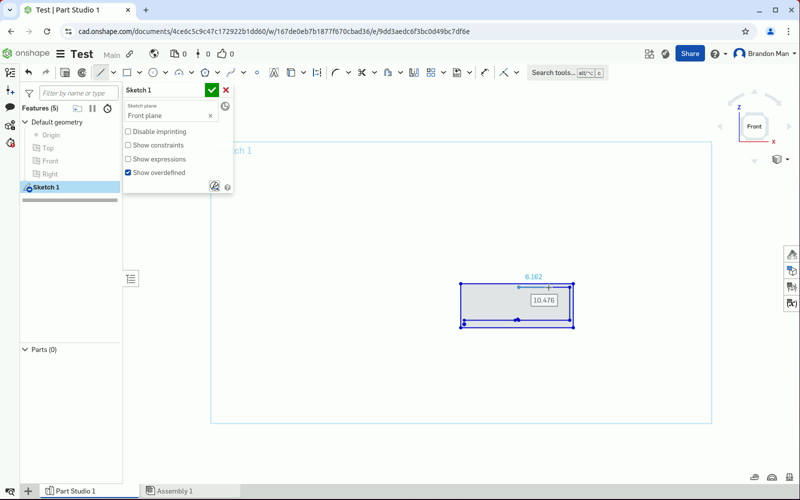
mouse_move(517, 288)
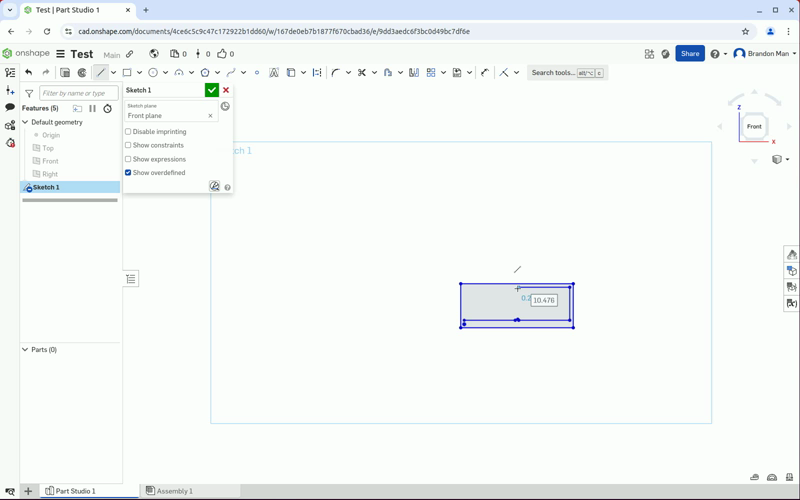
scroll(6)
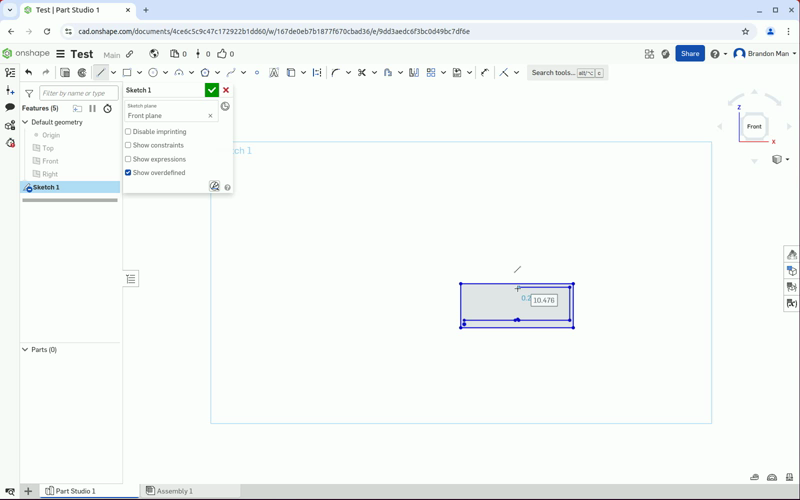
scroll(6)
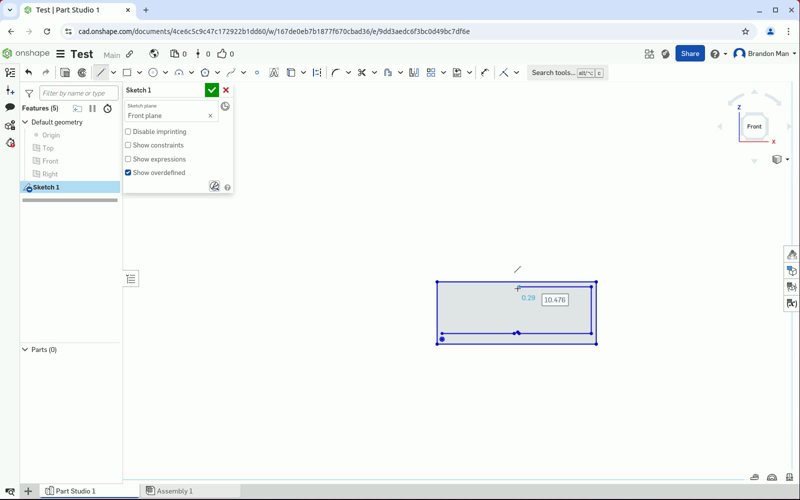
scroll(6)
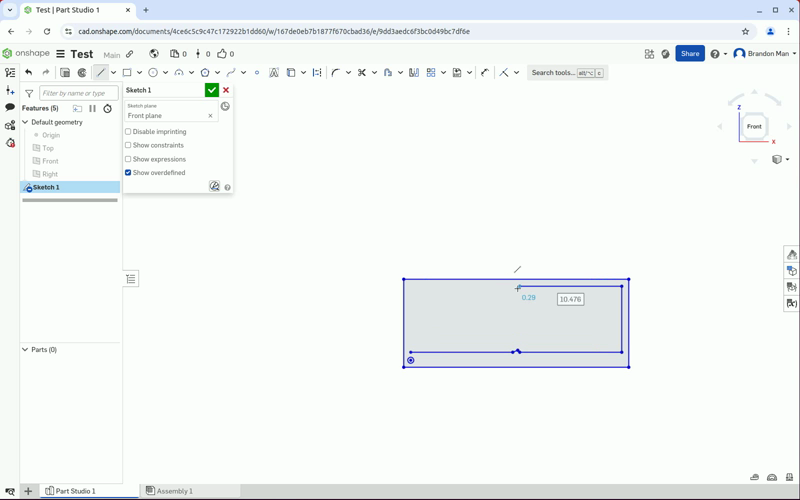
scroll(6)
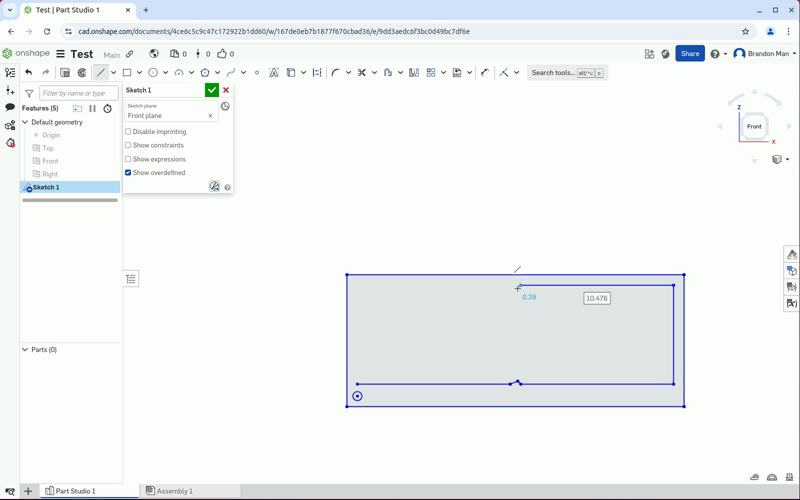
scroll(6)
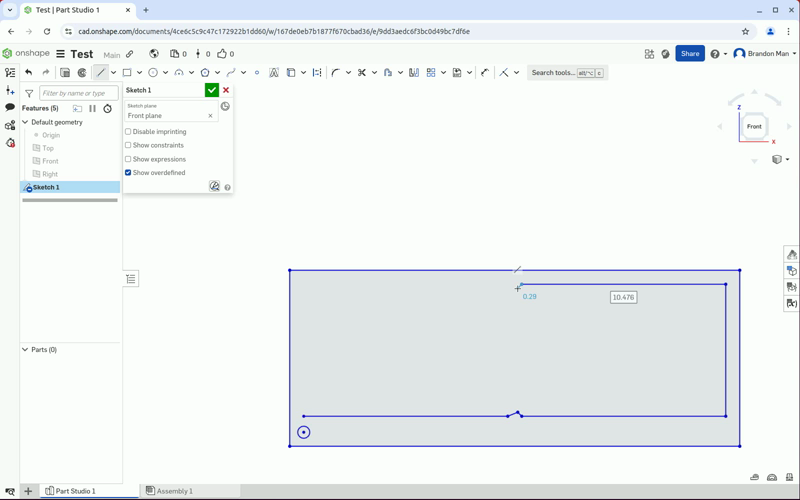
scroll(6)
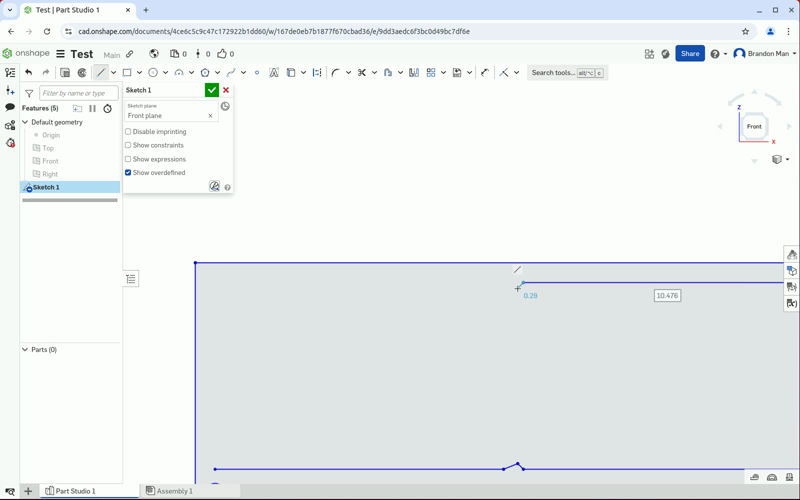
scroll(6)
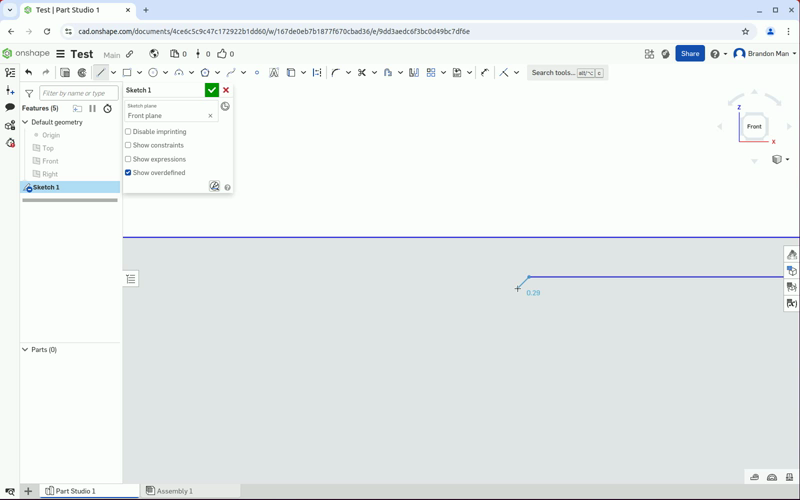
click(517, 288)
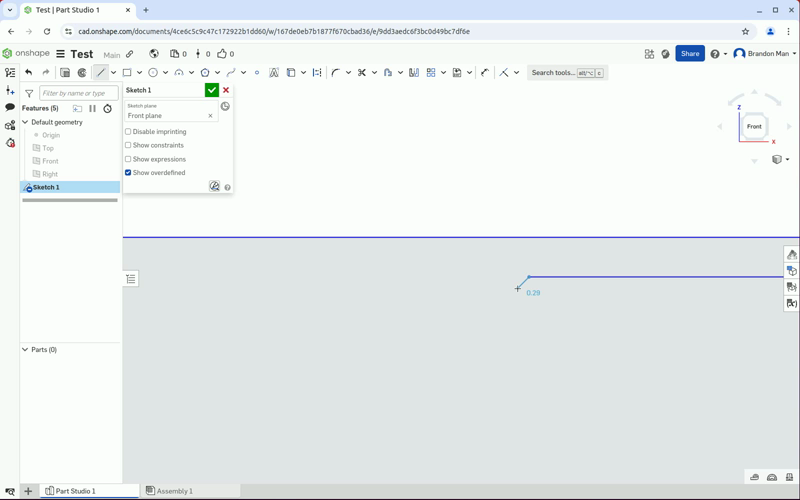
scroll(-6)
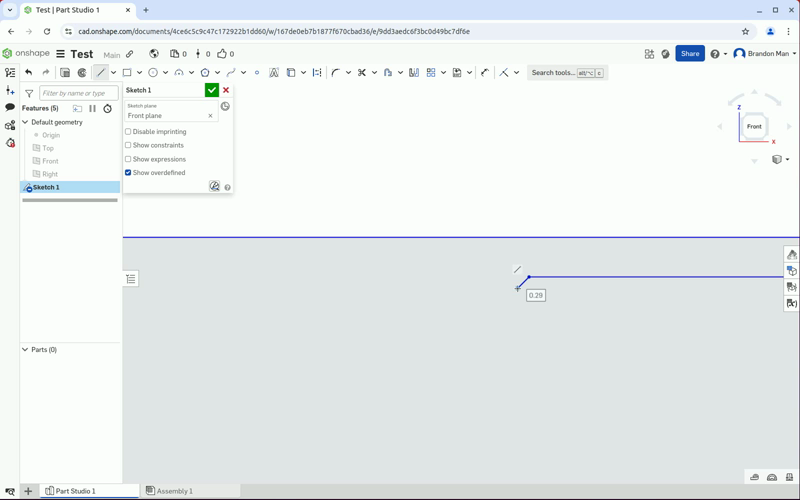
scroll(-6)
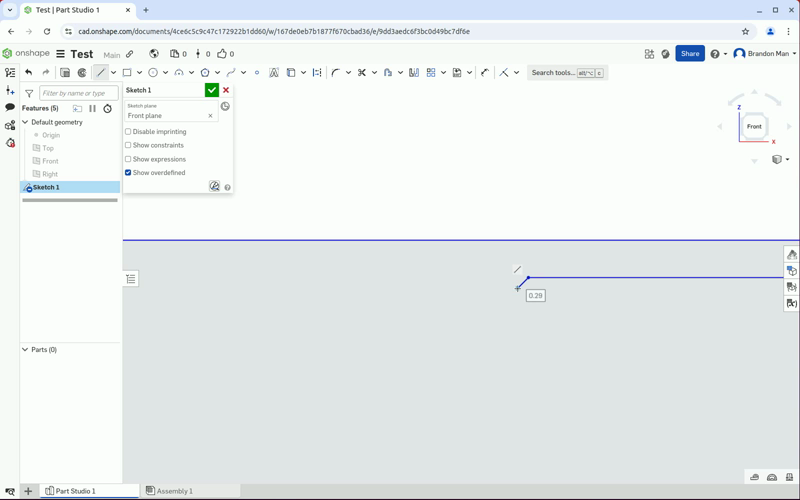
scroll(-6)
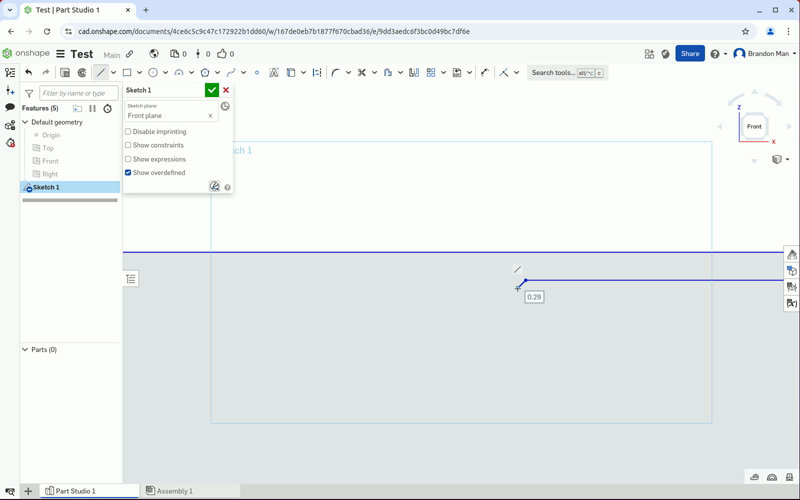
scroll(-6)
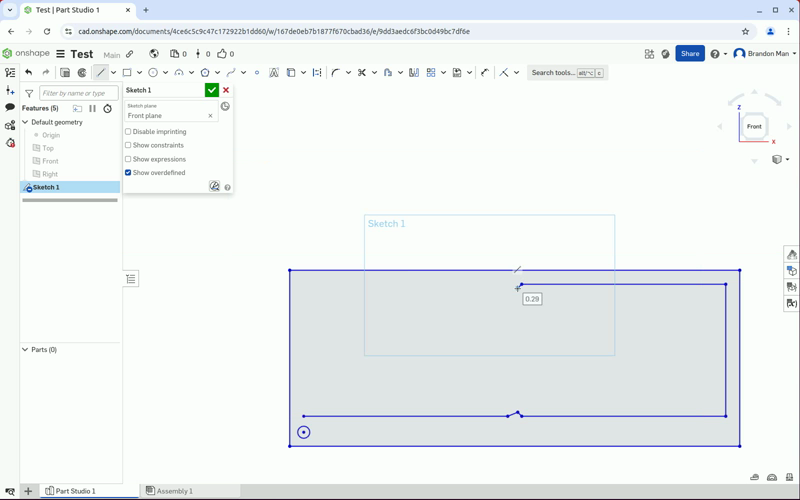
scroll(-6)
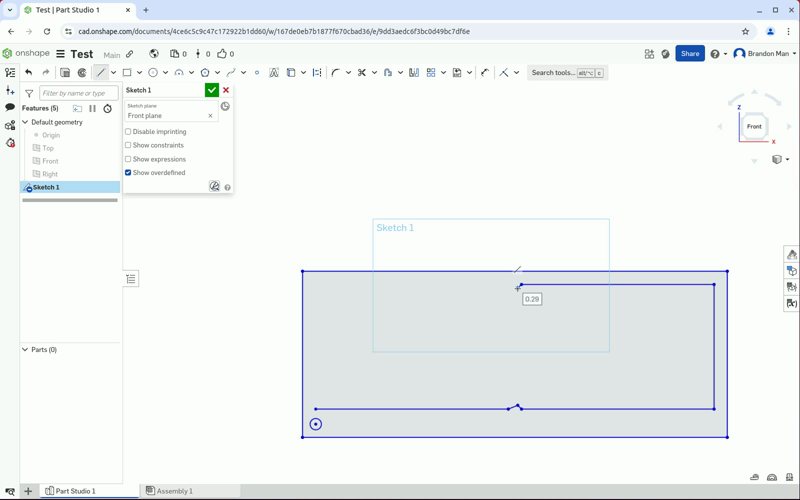
scroll(-6)
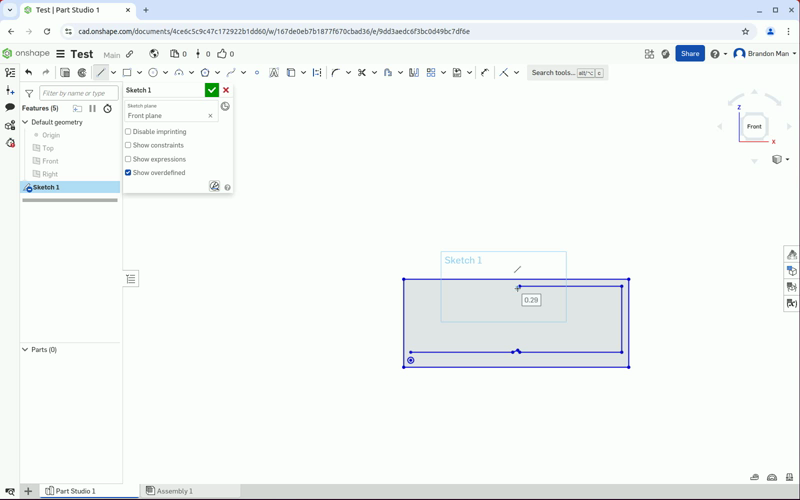
scroll(-6)
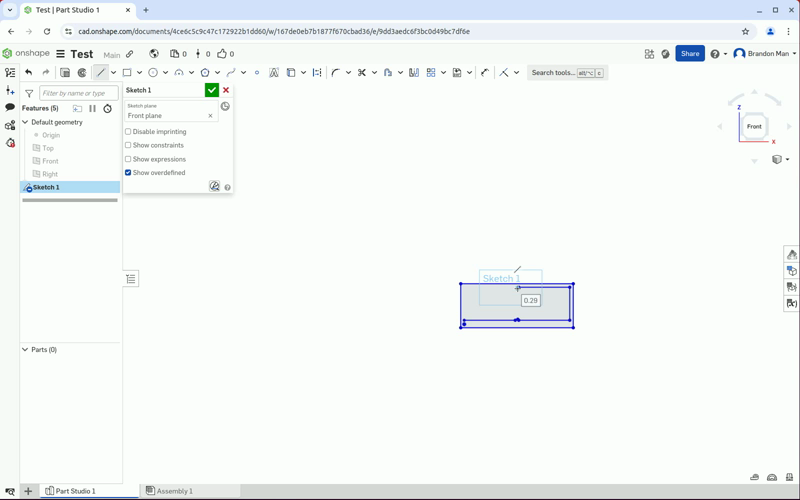
key_up(shift)
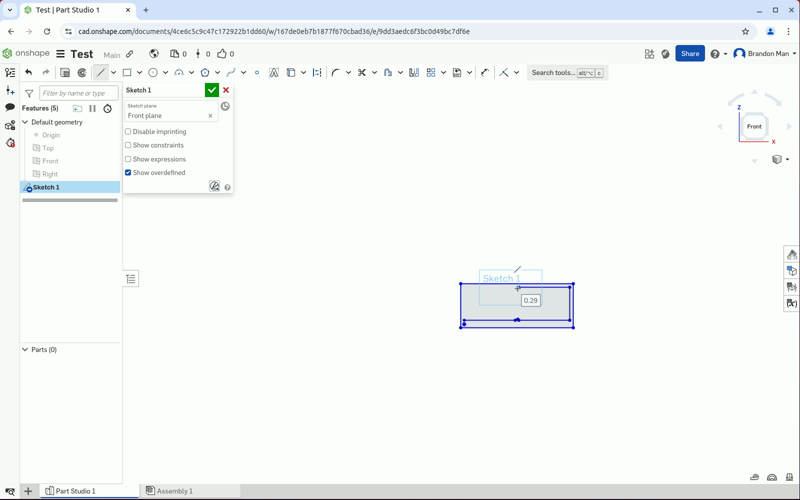
key_down(shift)
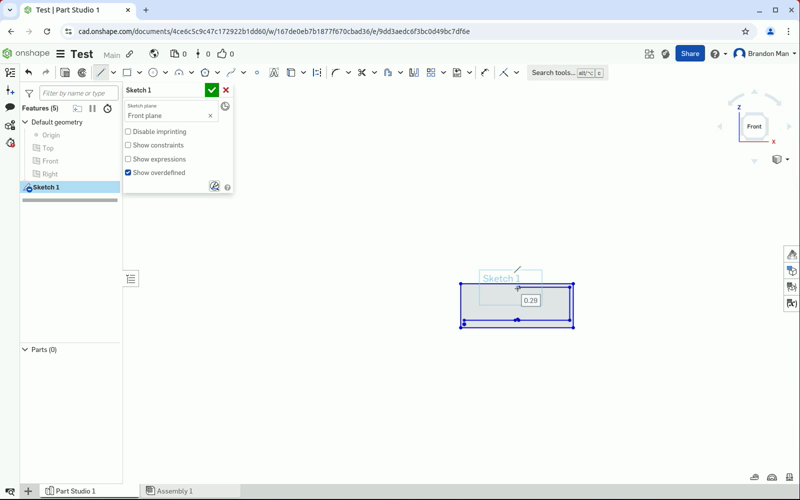
mouse_move(547, 288)
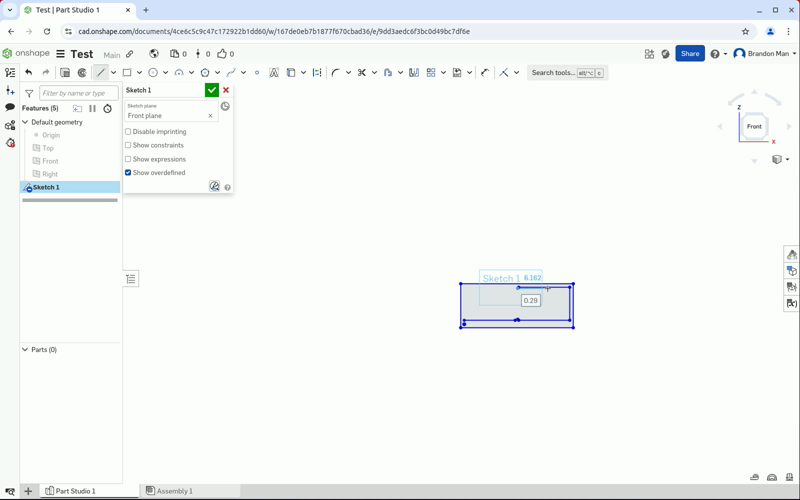
mouse_move(515, 287)
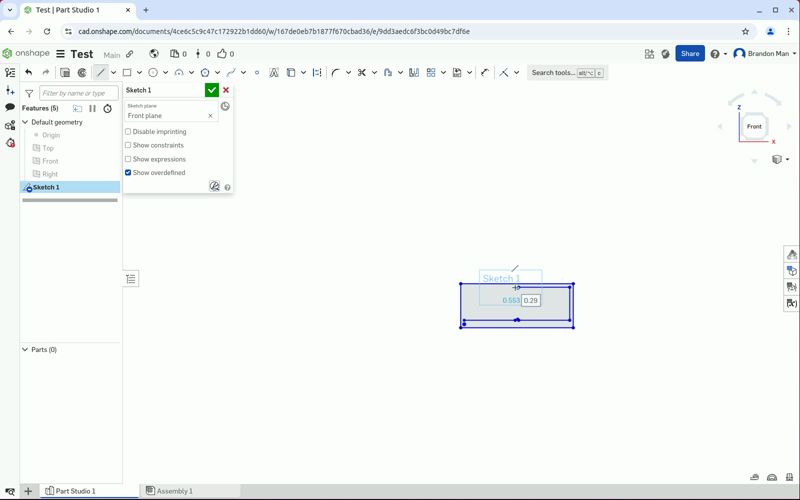
scroll(6)
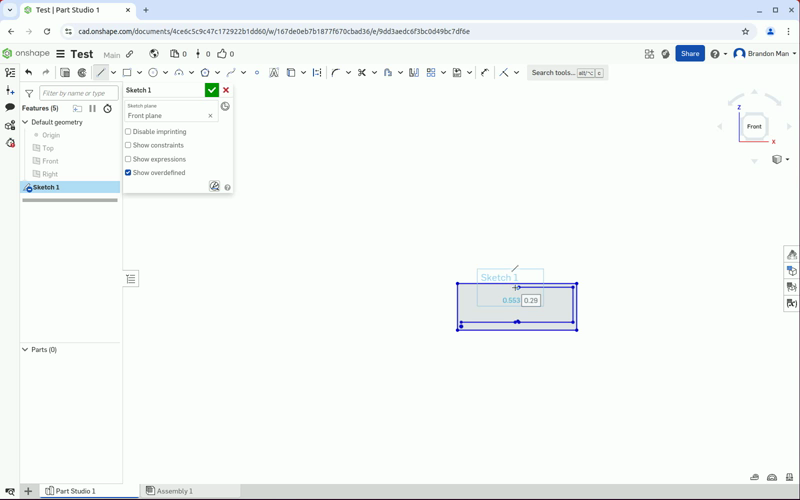
scroll(6)
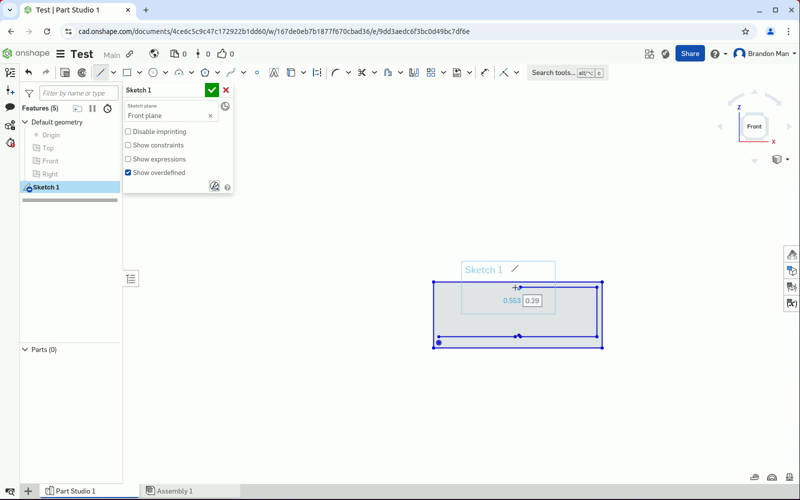
scroll(6)
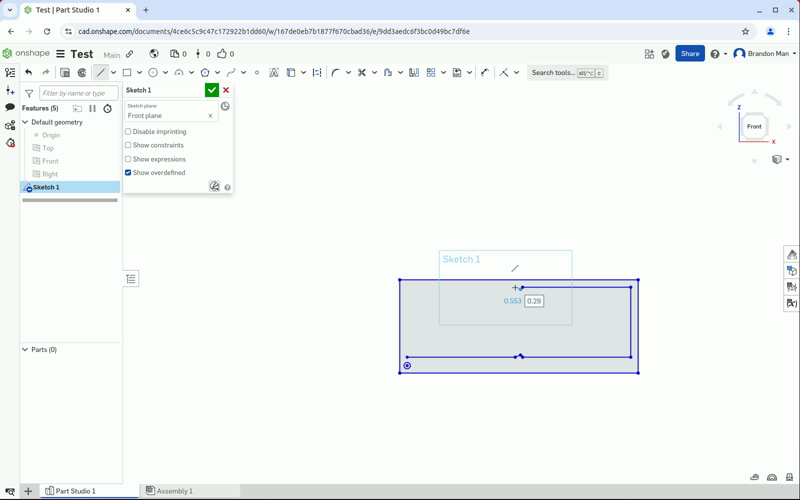
scroll(6)
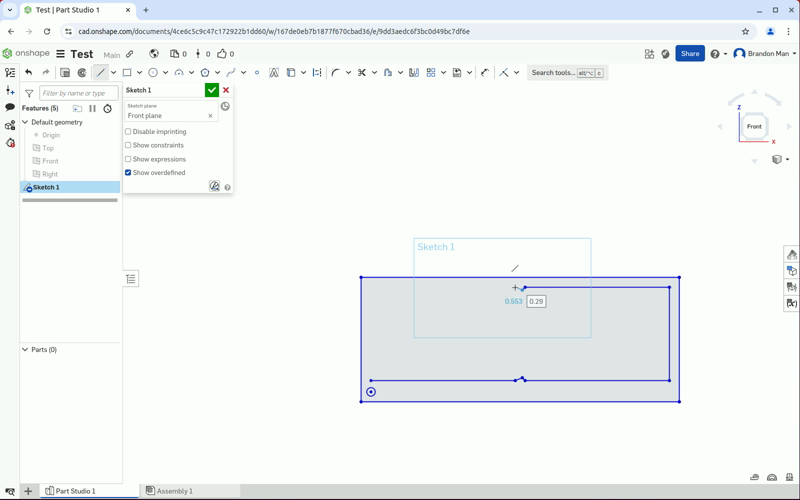
scroll(6)
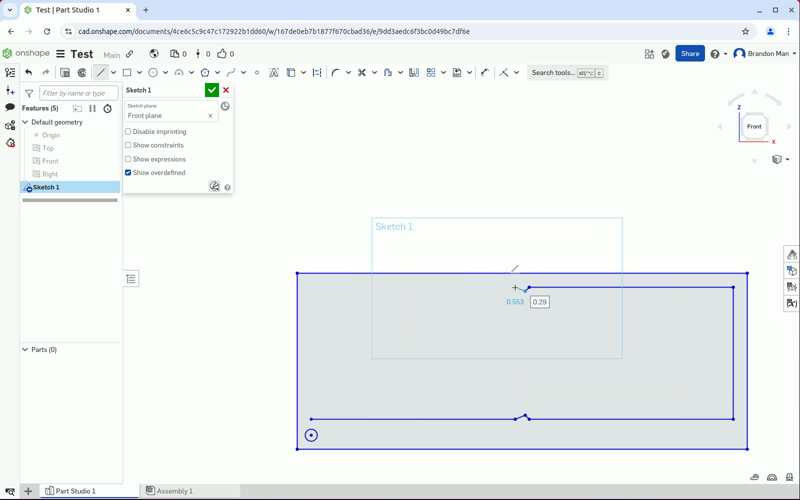
scroll(6)
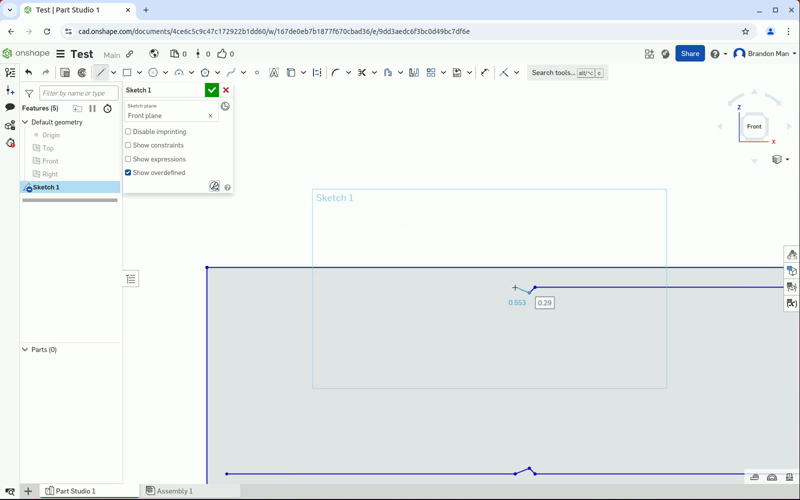
scroll(6)
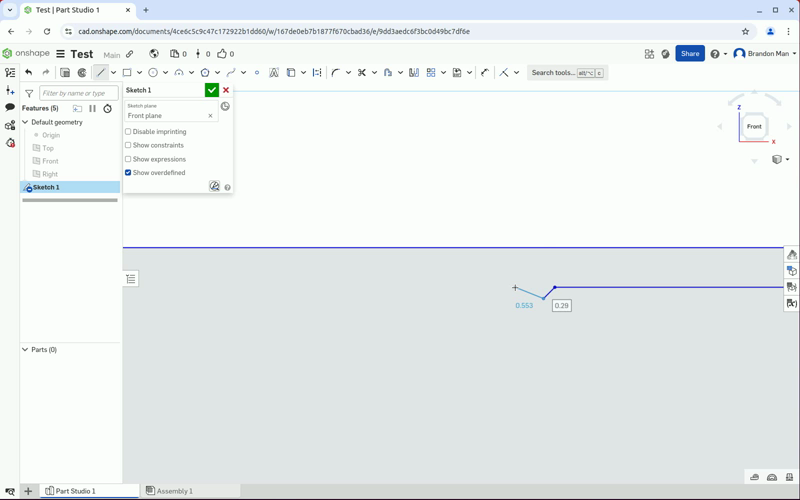
click(515, 287)
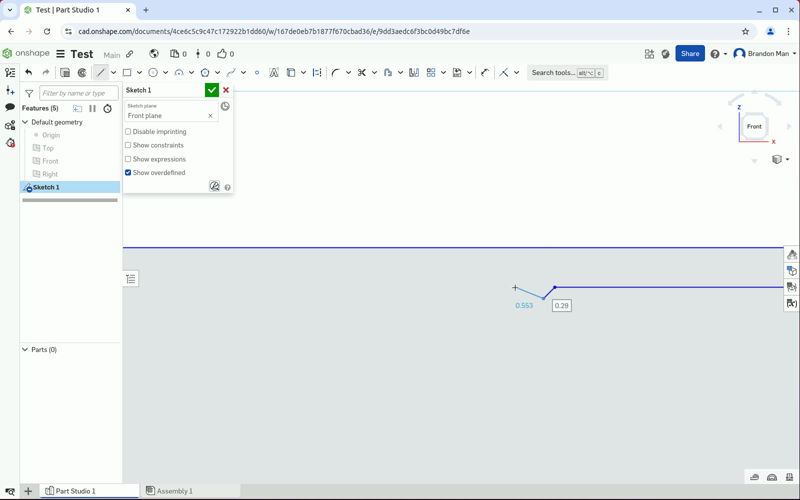
scroll(-6)
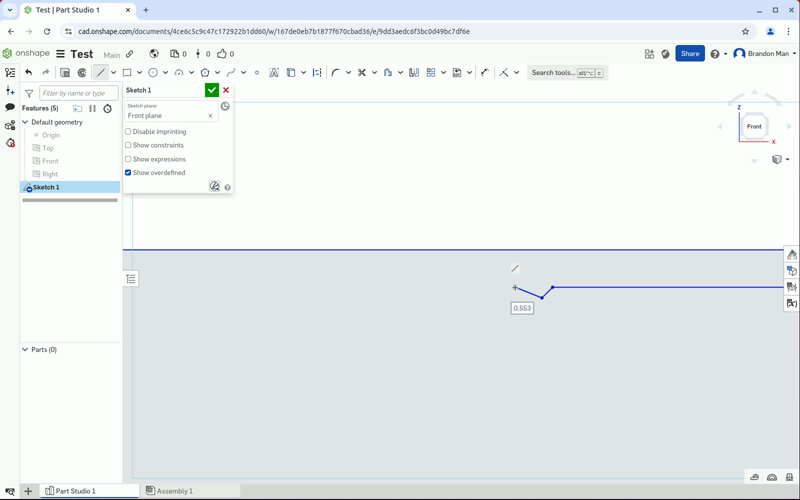
scroll(-6)
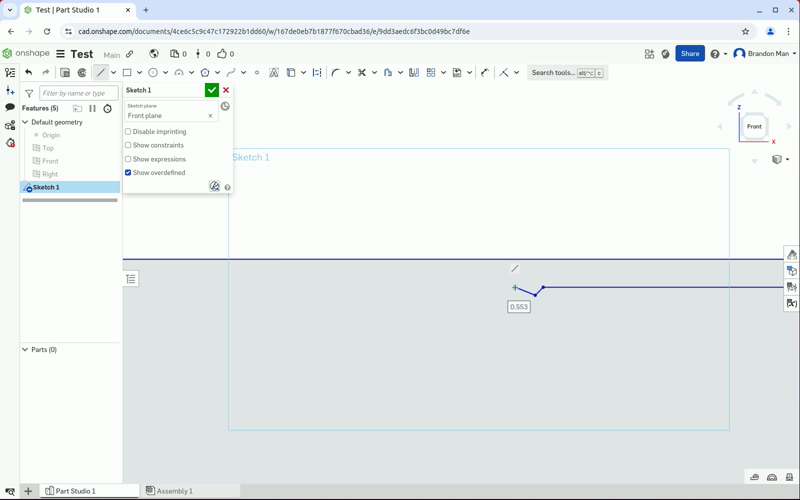
scroll(-6)
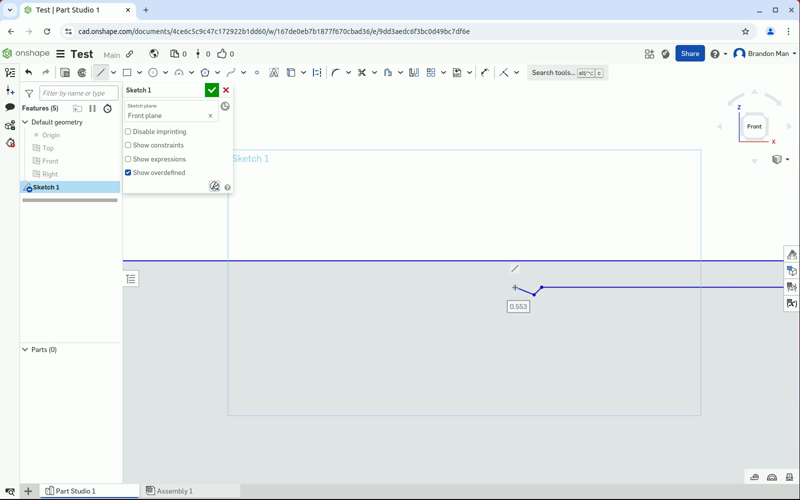
scroll(-6)
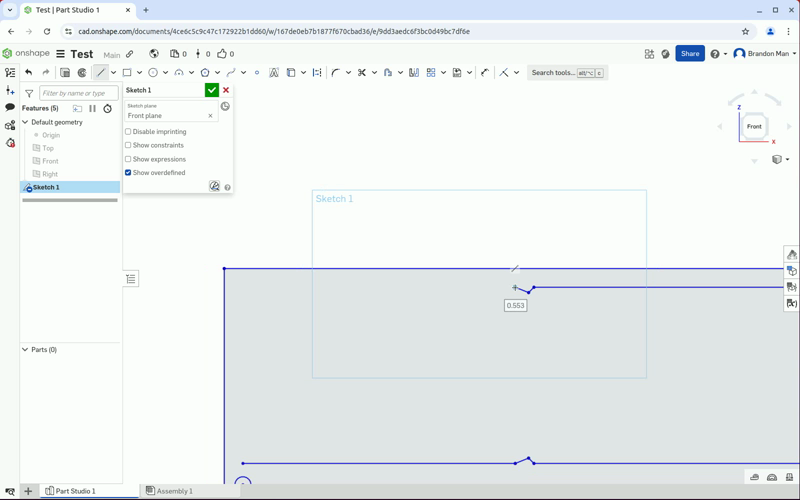
scroll(-6)
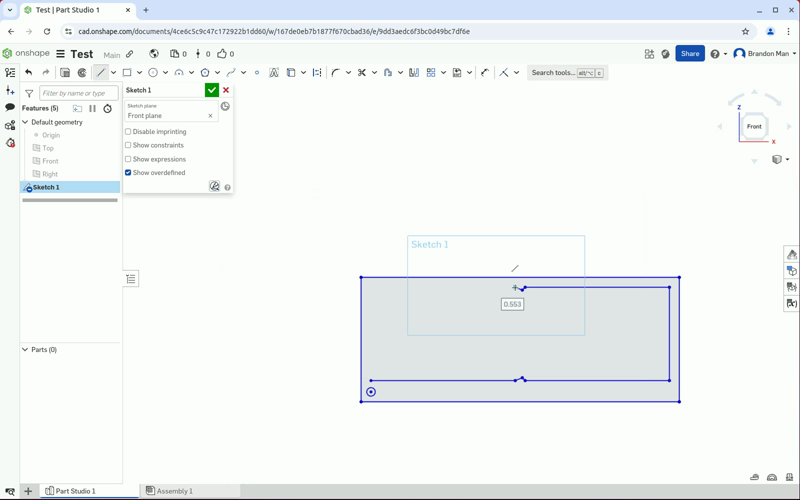
scroll(-6)
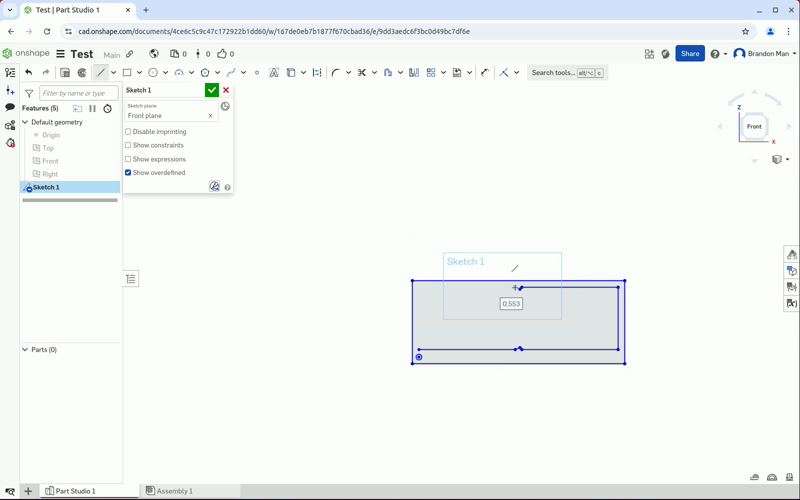
scroll(-6)
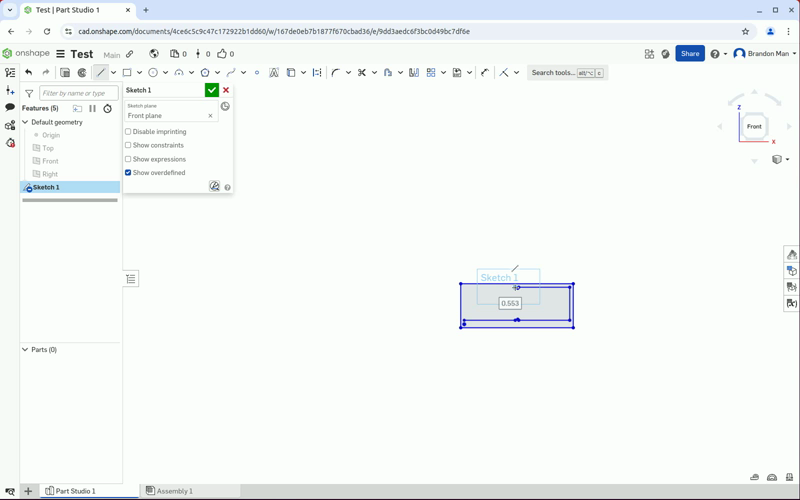
key_up(shift)
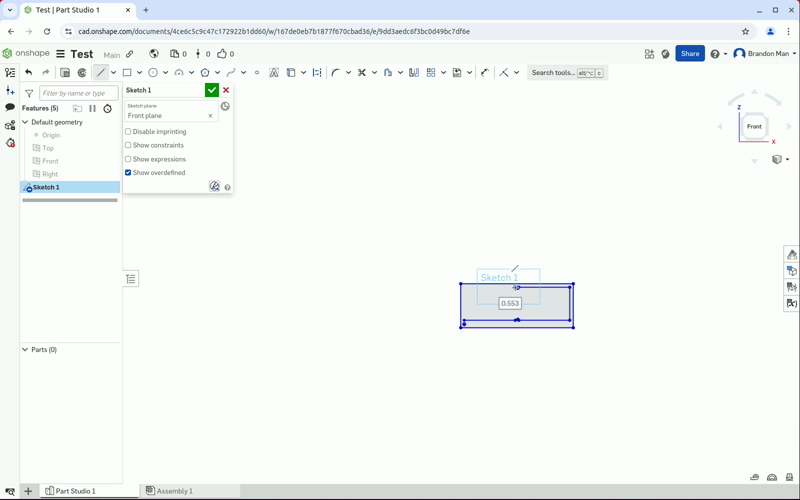
key_down(shift)
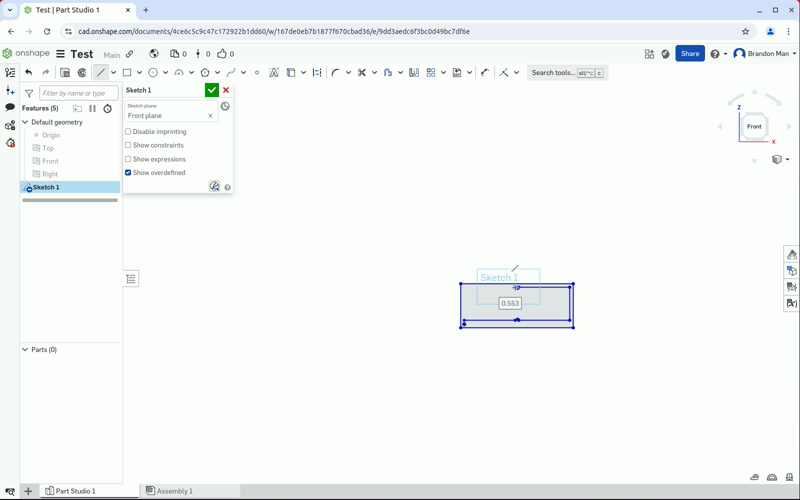
mouse_move(545, 287)
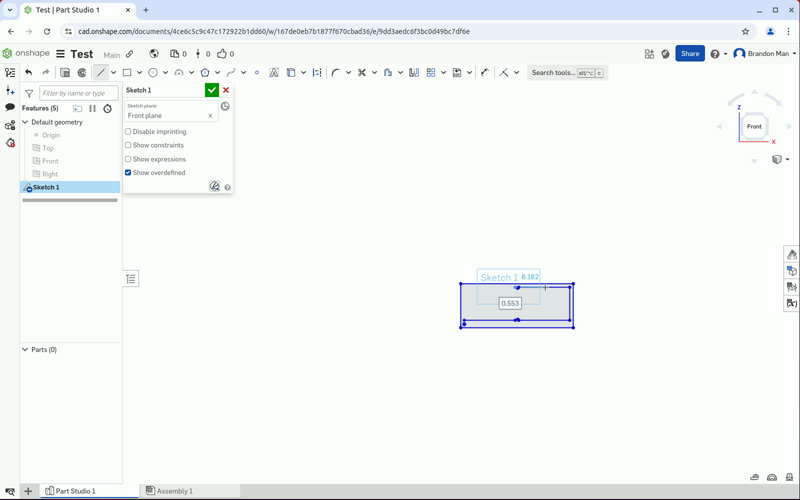
mouse_move(464, 287)
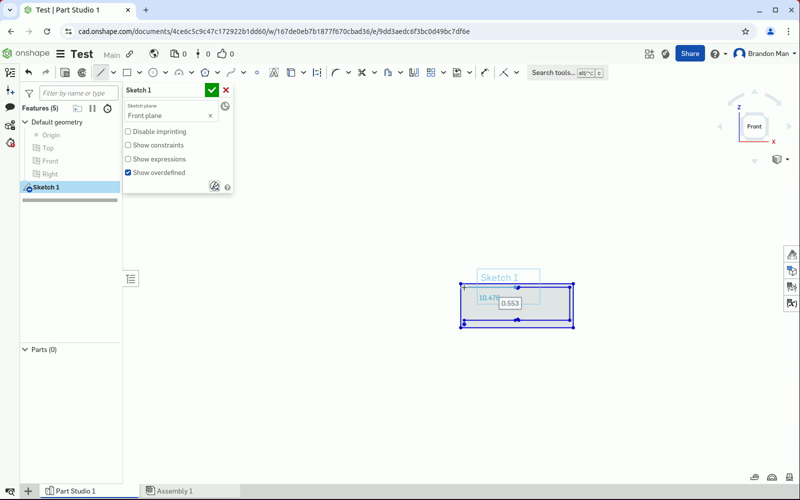
click(464, 287)
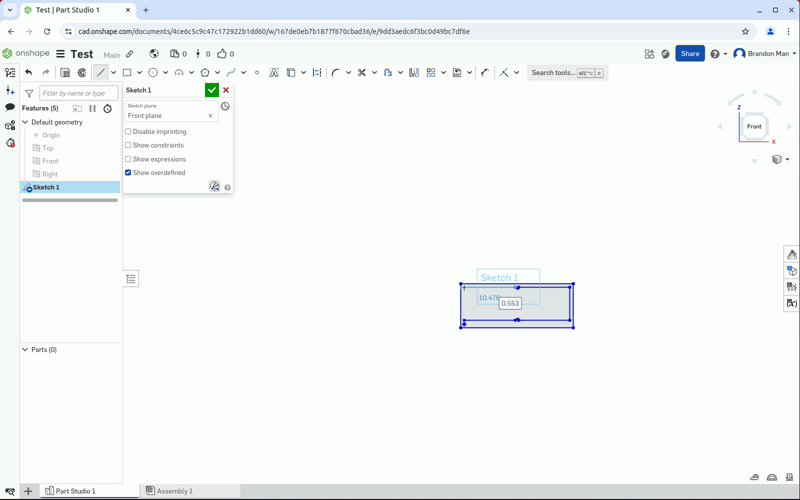
key_up(shift)
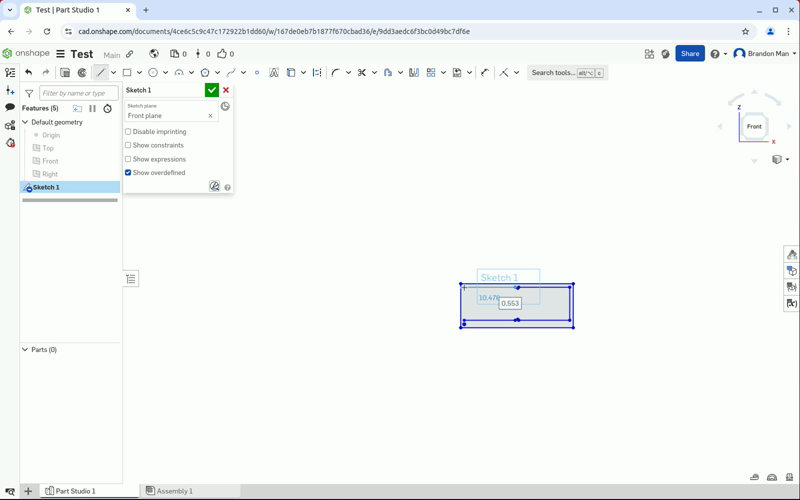
mouse_move(494, 287)
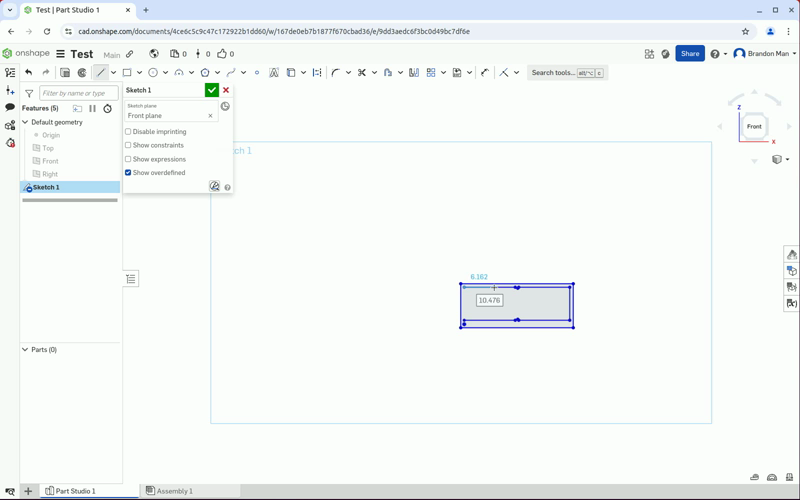
key_down(shift)
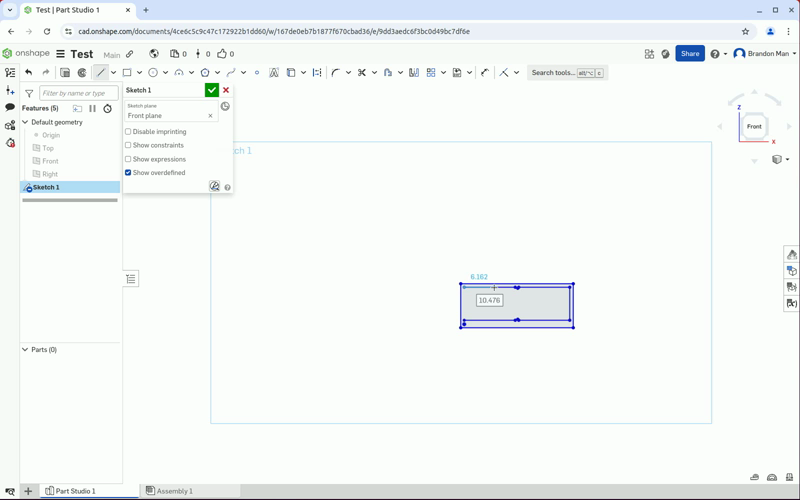
mouse_move(464, 320)
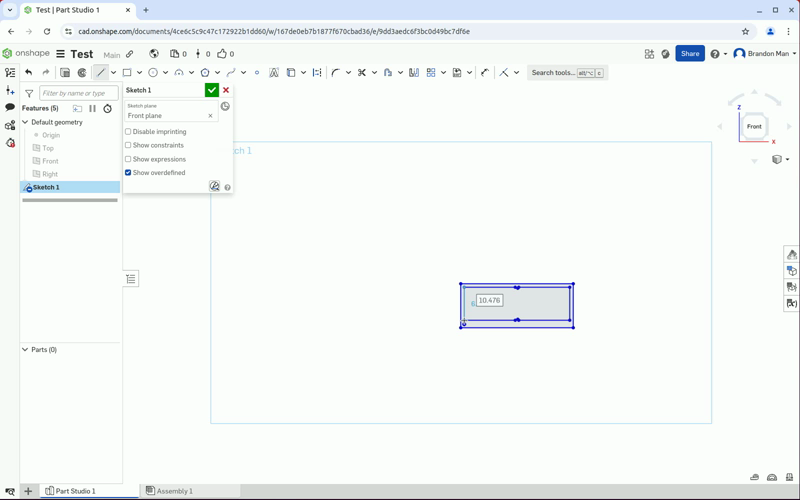
scroll(6)
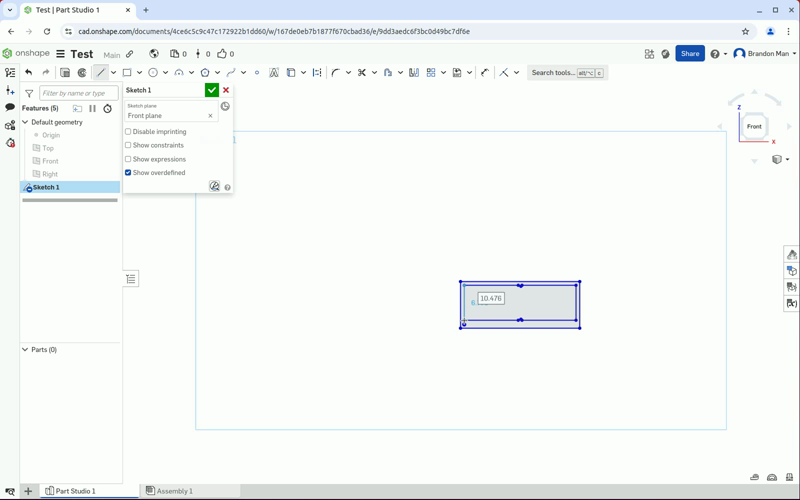
scroll(6)
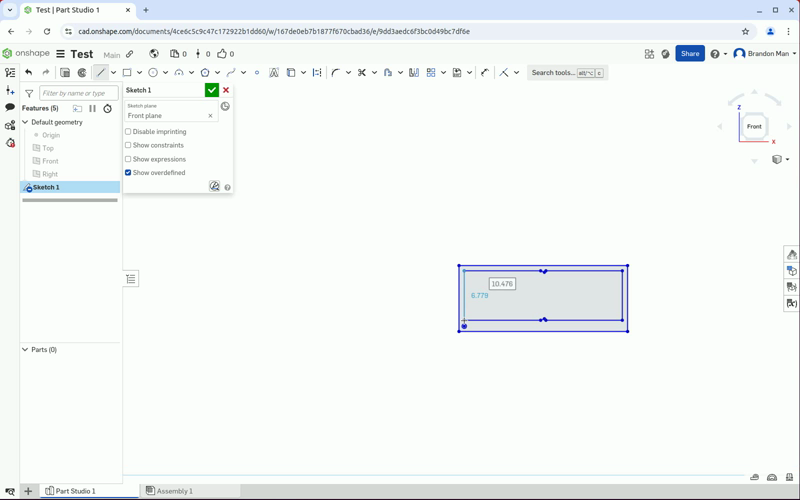
scroll(6)
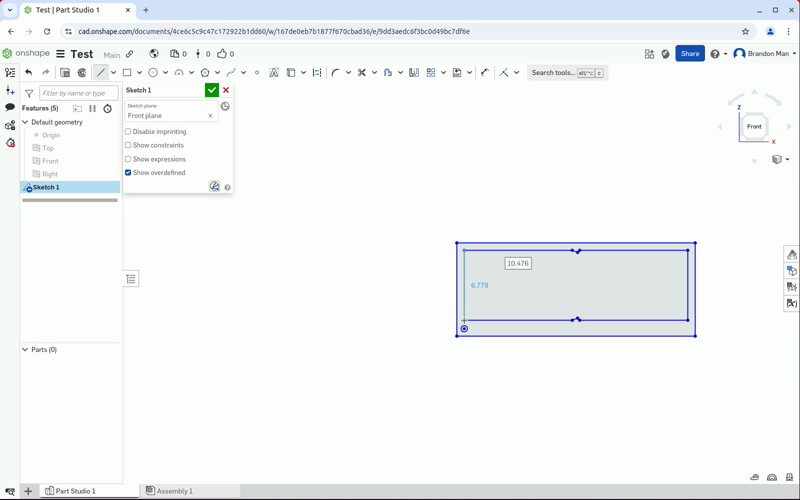
scroll(6)
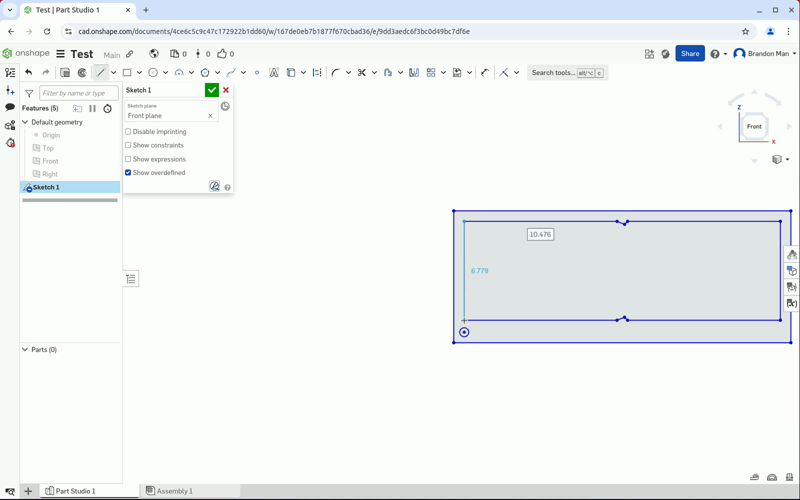
scroll(6)
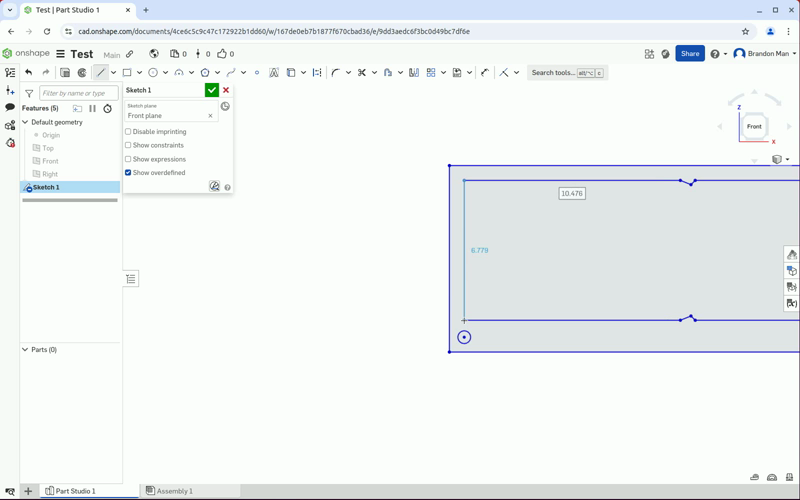
scroll(6)
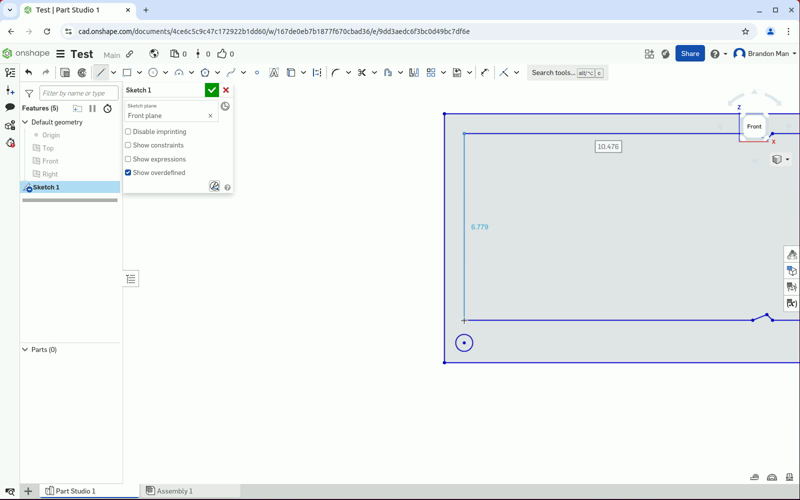
scroll(6)
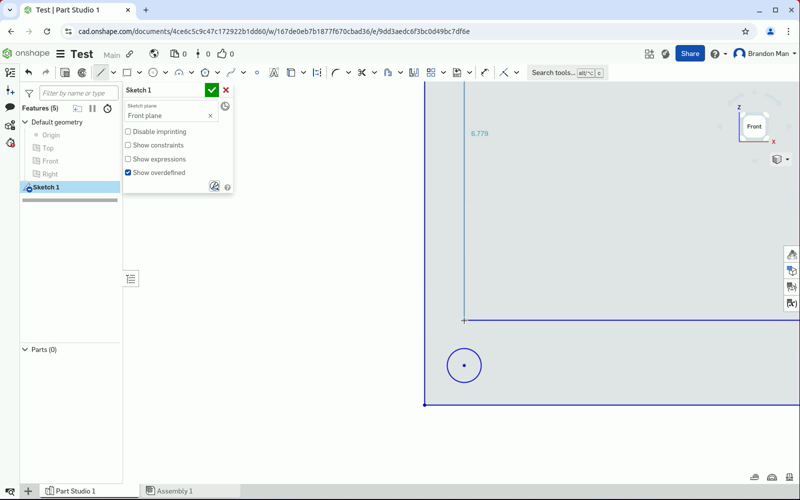
key_up(shift)
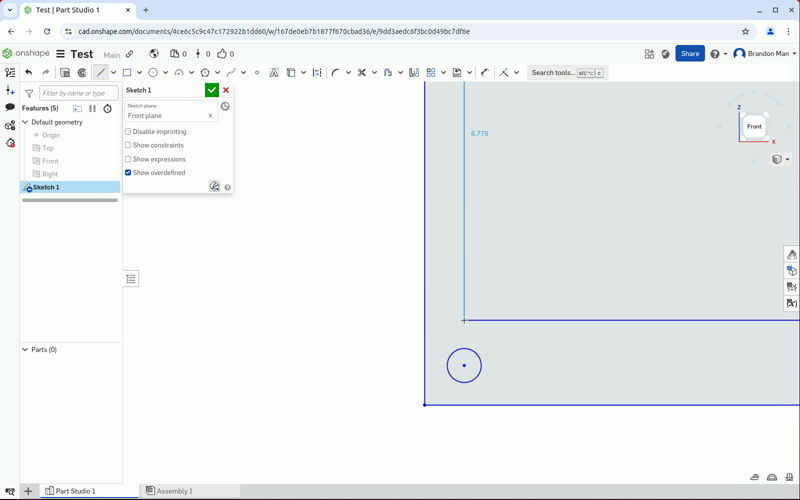
click(464, 320)
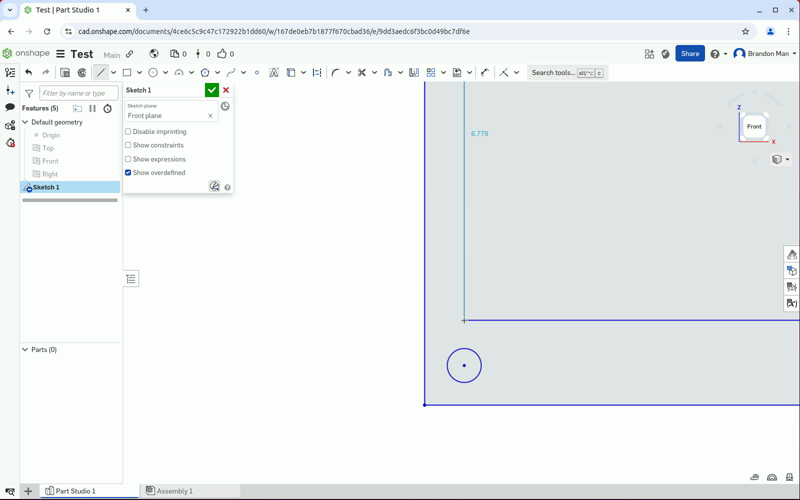
scroll(-6)
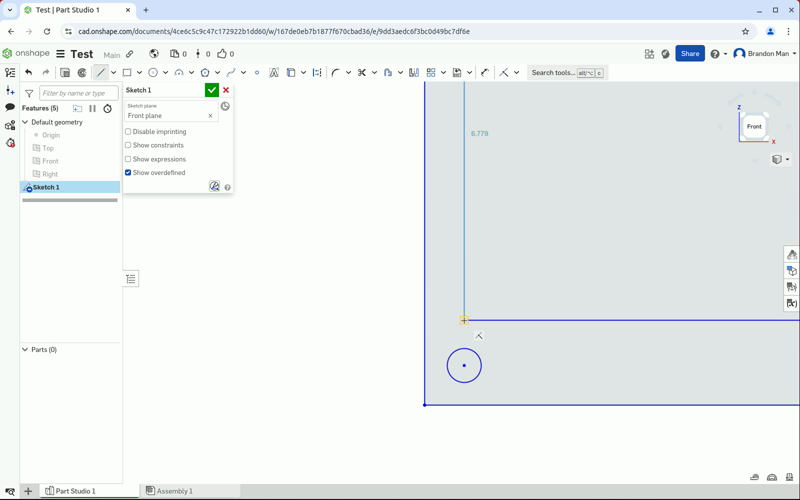
scroll(-6)
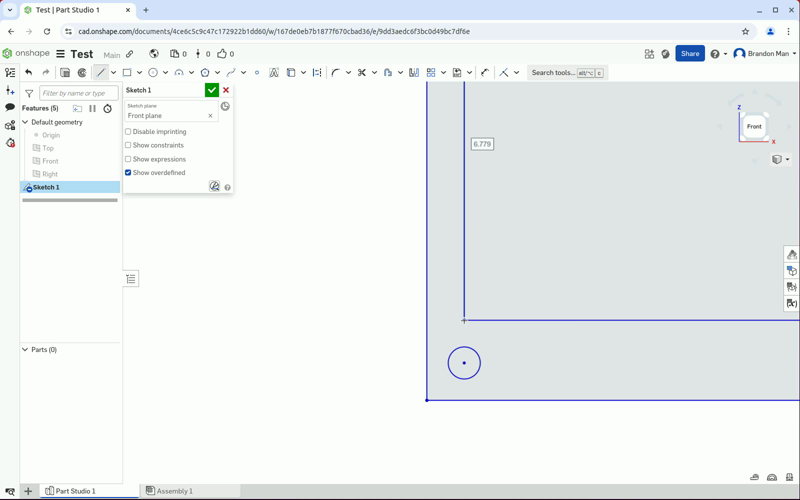
scroll(-6)
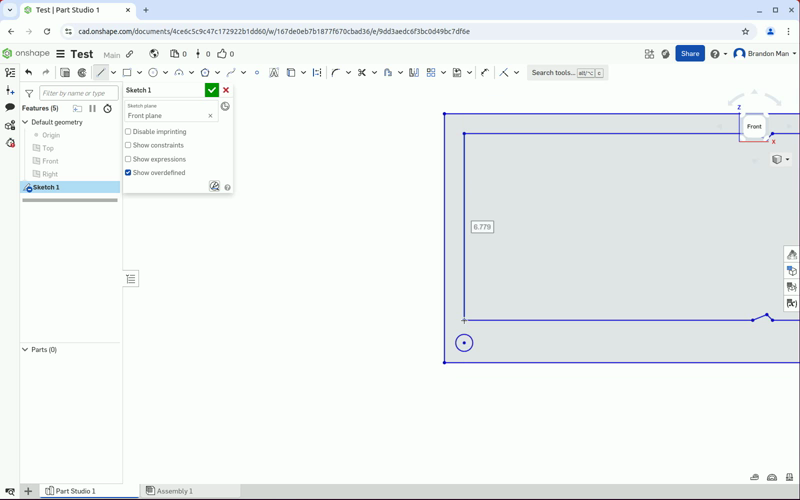
scroll(-6)
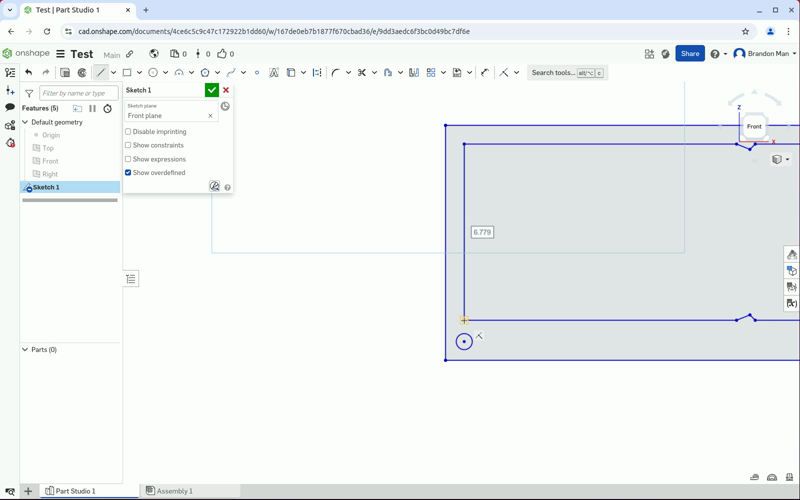
scroll(-6)
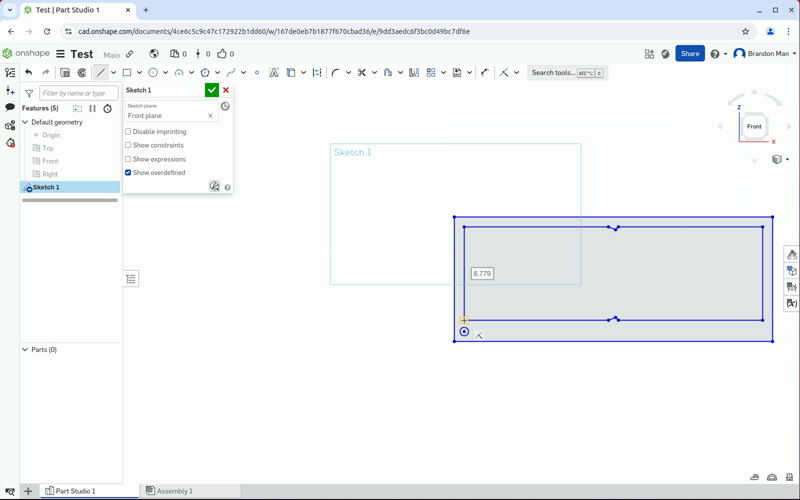
scroll(-6)
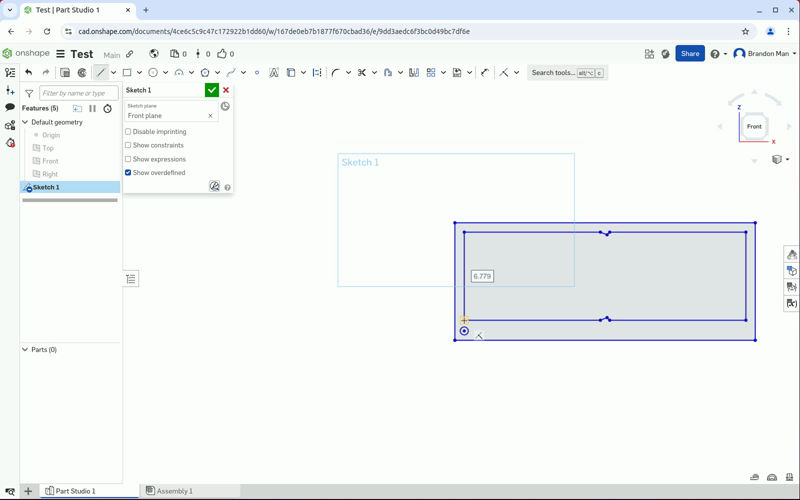
scroll(-6)
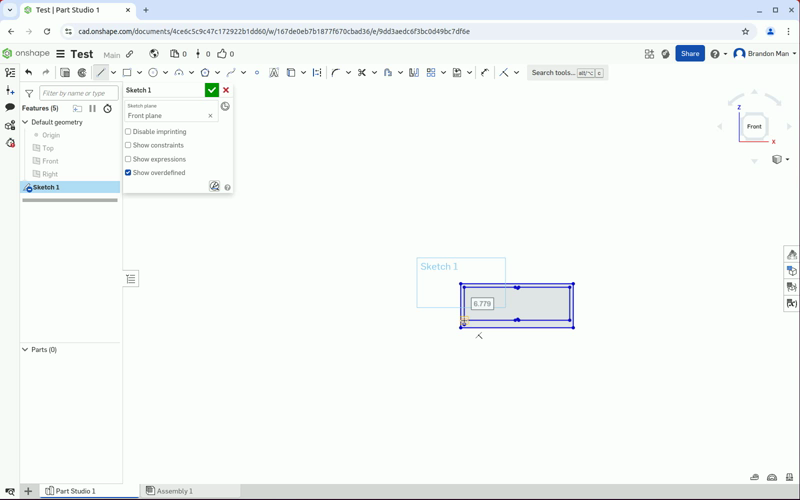
key(esc)
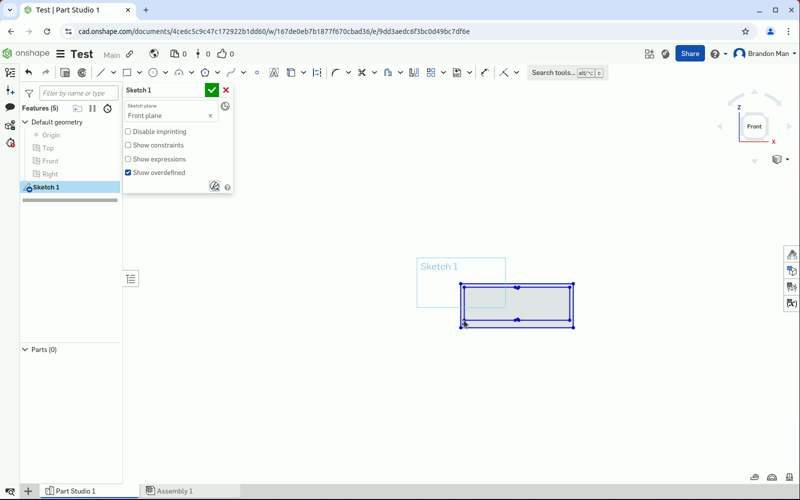
key(c)
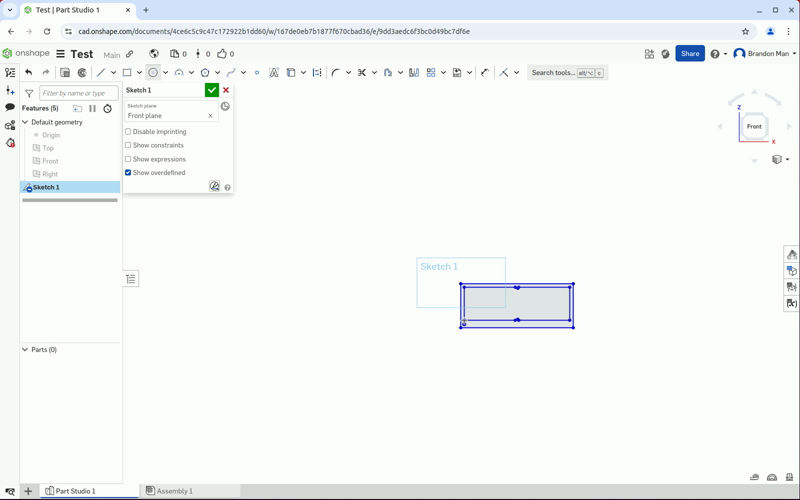
key_down(shift)
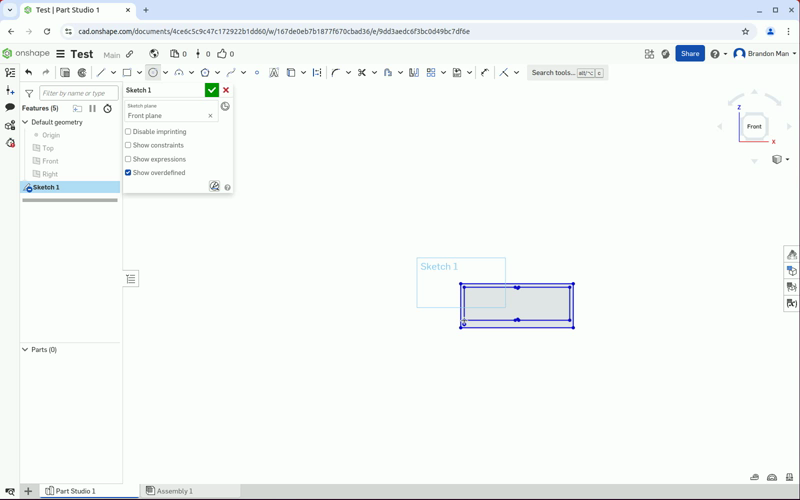
mouse_move(569, 324)
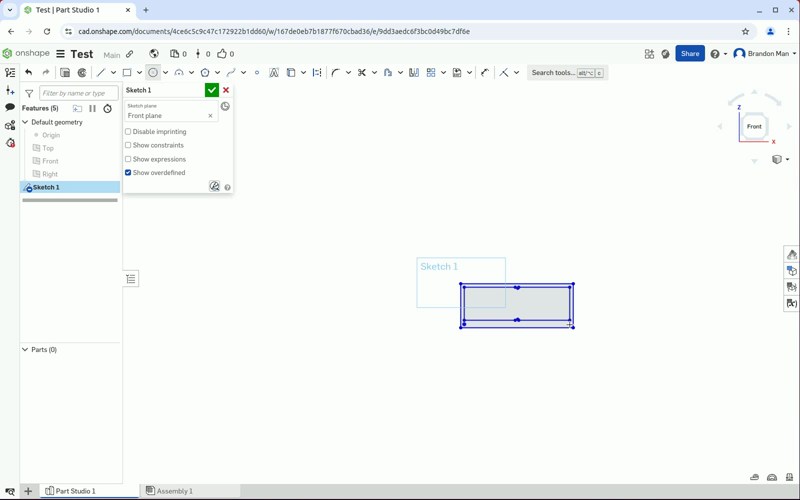
scroll(6)
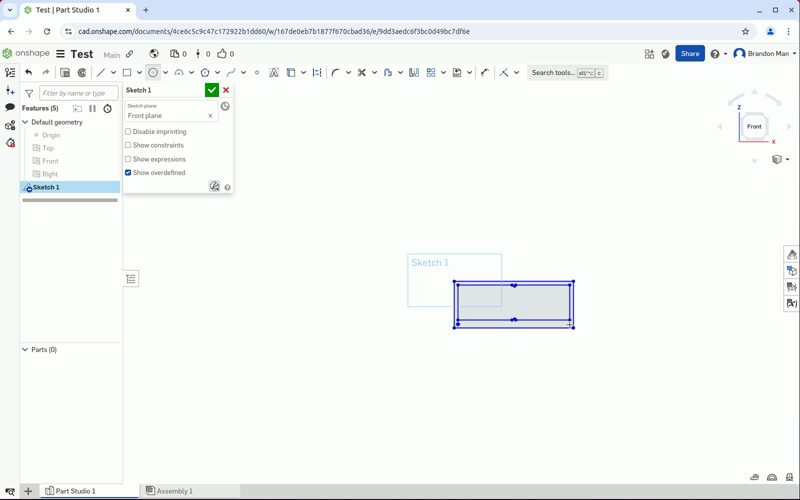
scroll(6)
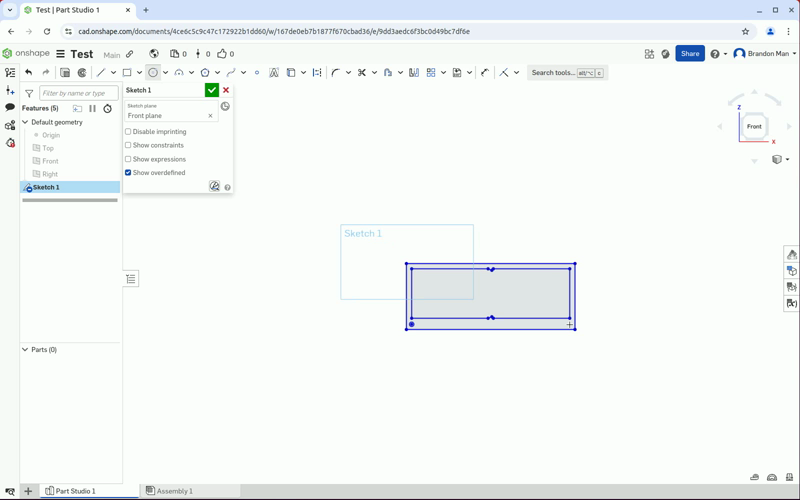
scroll(6)
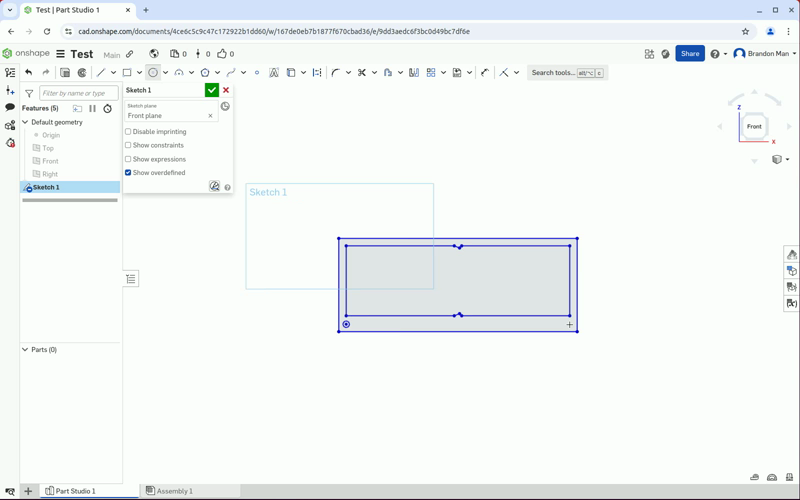
scroll(6)
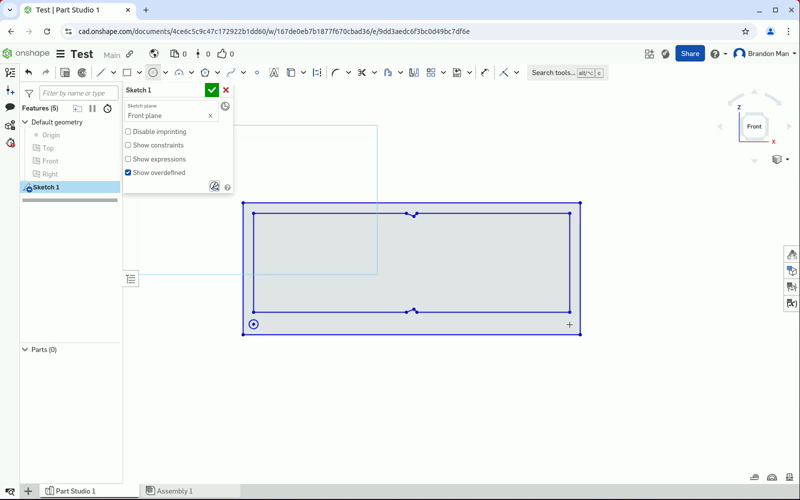
scroll(6)
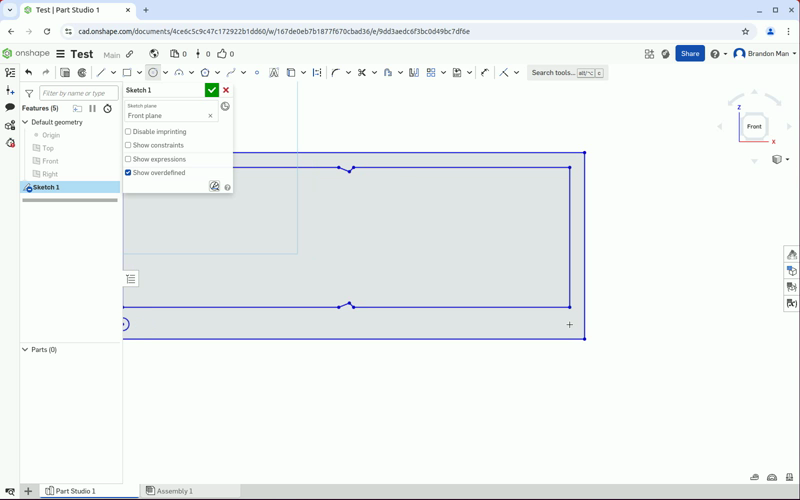
scroll(6)
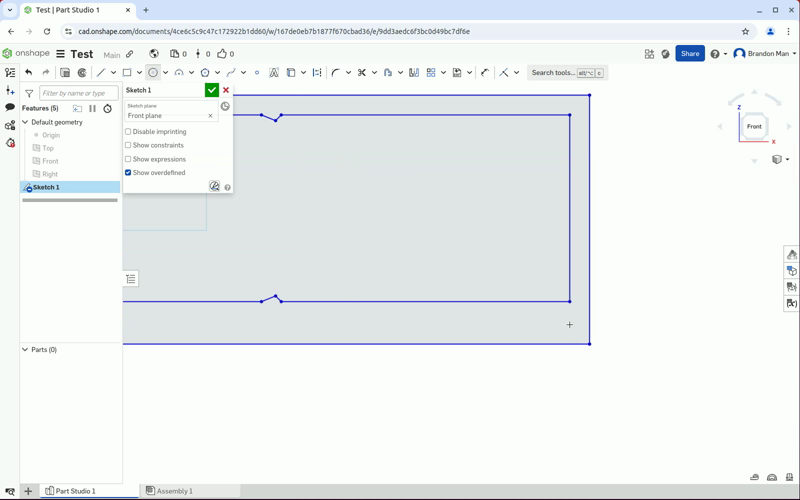
scroll(6)
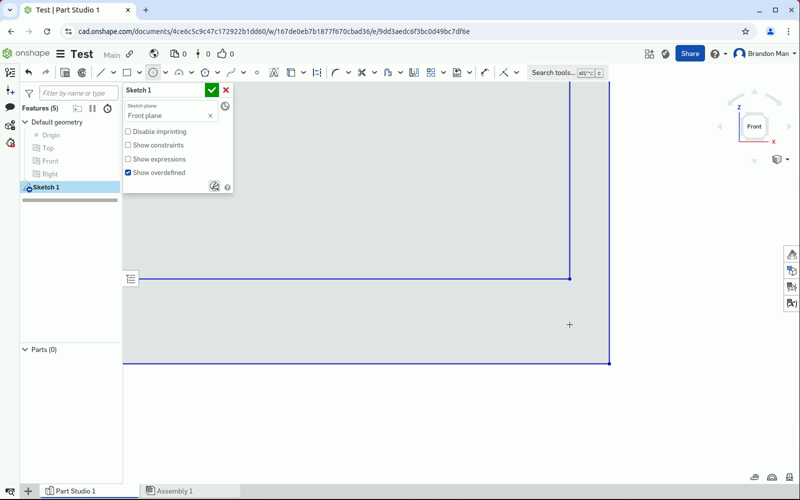
click(569, 324)
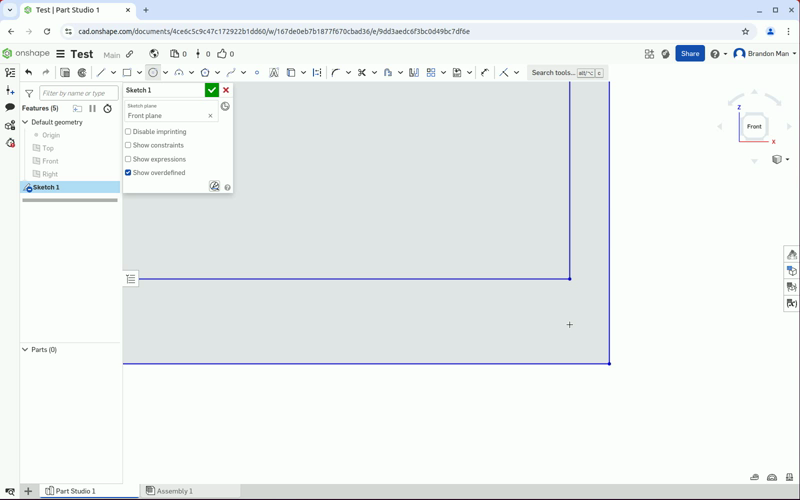
scroll(-6)
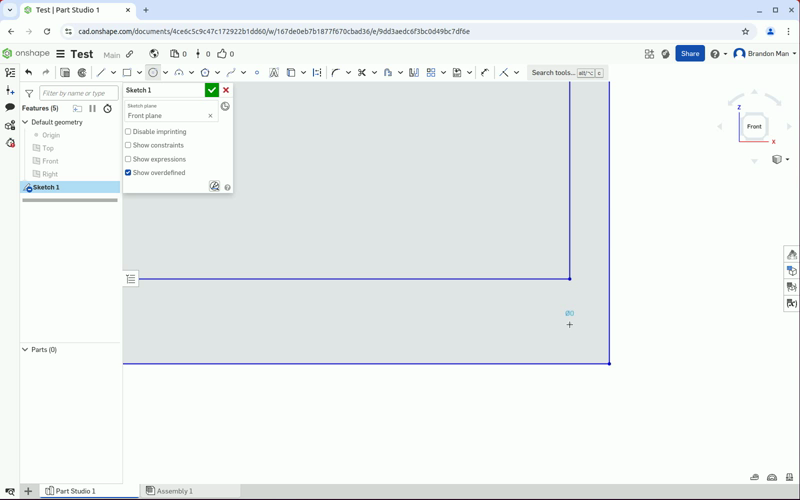
scroll(-6)
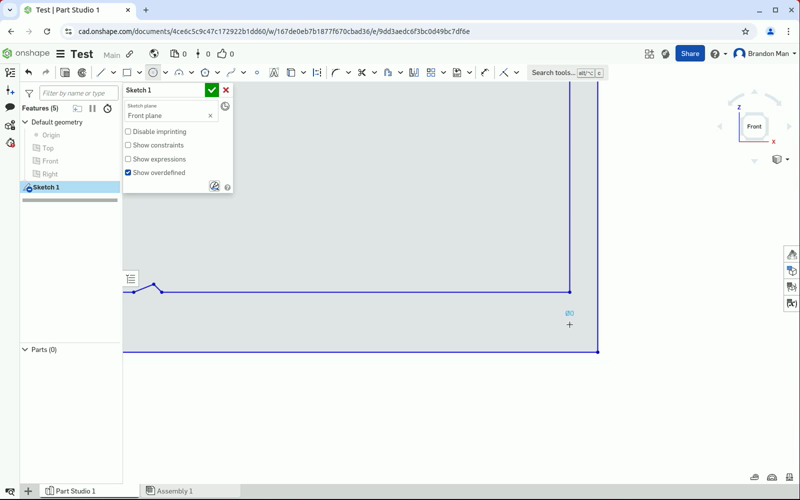
scroll(-6)
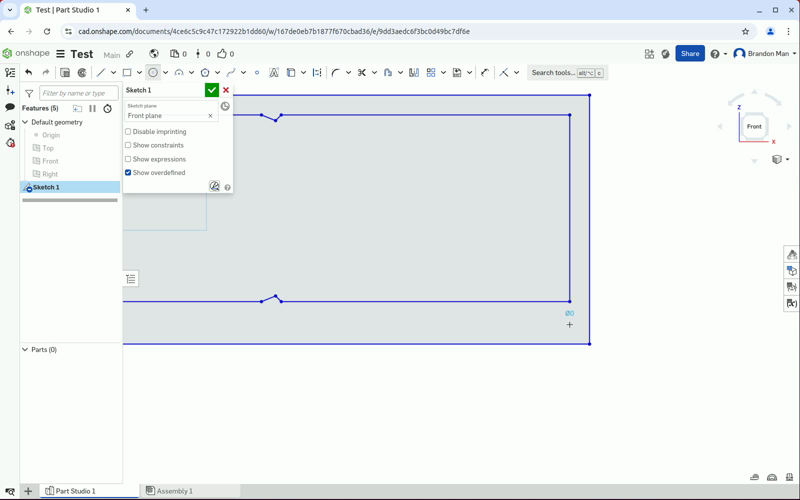
scroll(-6)
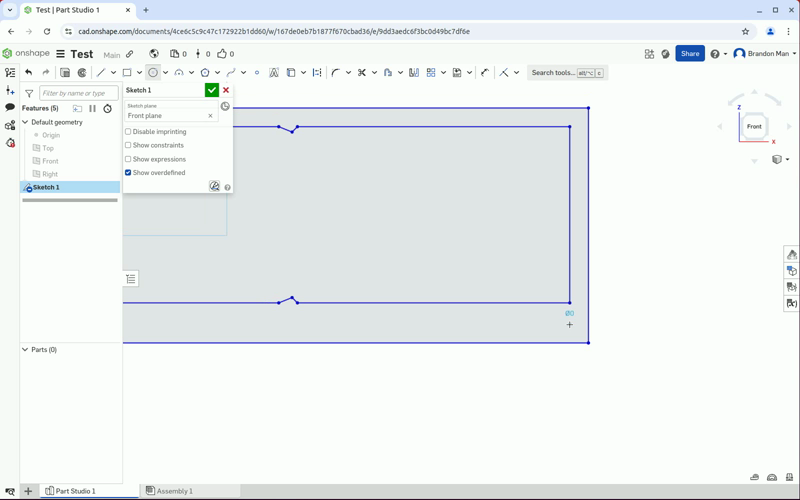
scroll(-6)
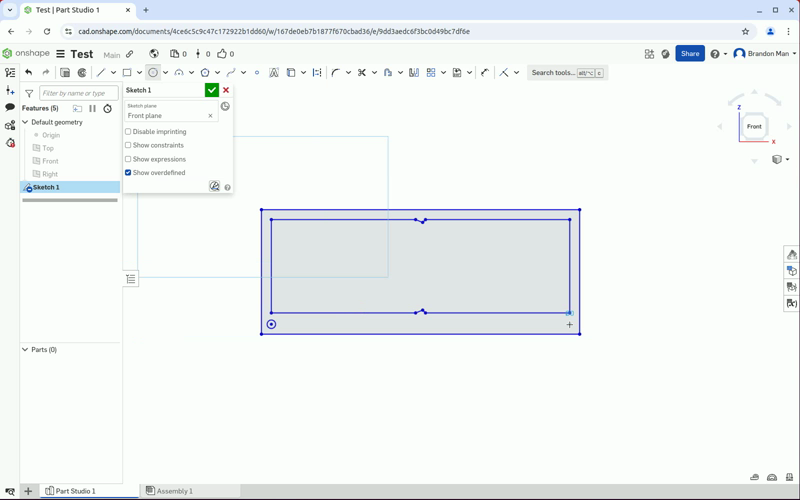
scroll(-6)
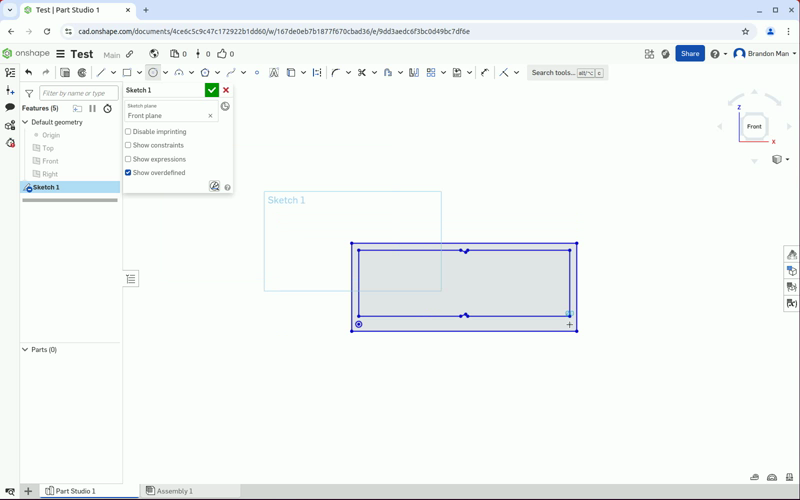
scroll(-6)
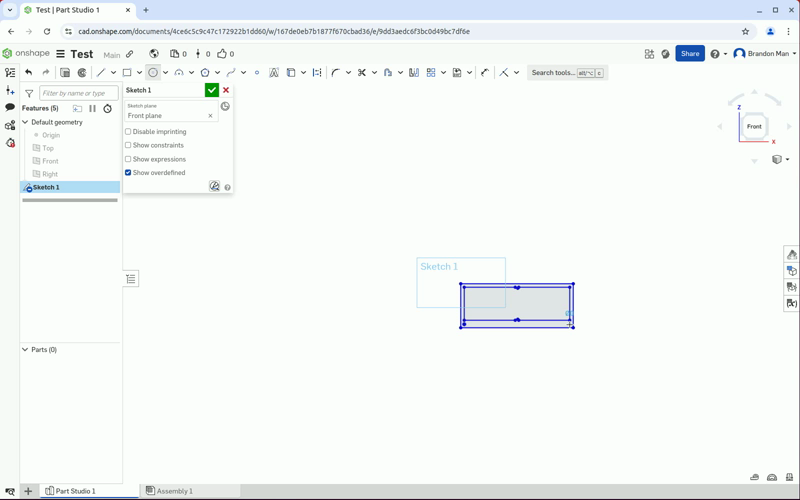
key_up(shift)
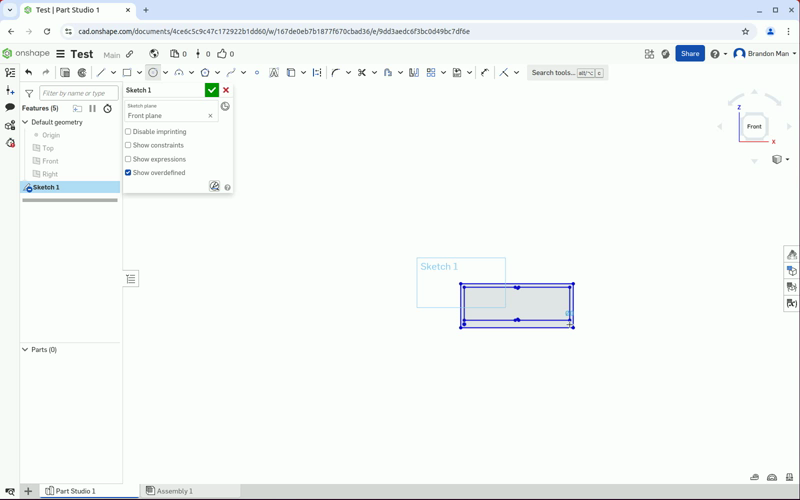
mouse_move(570, 324)
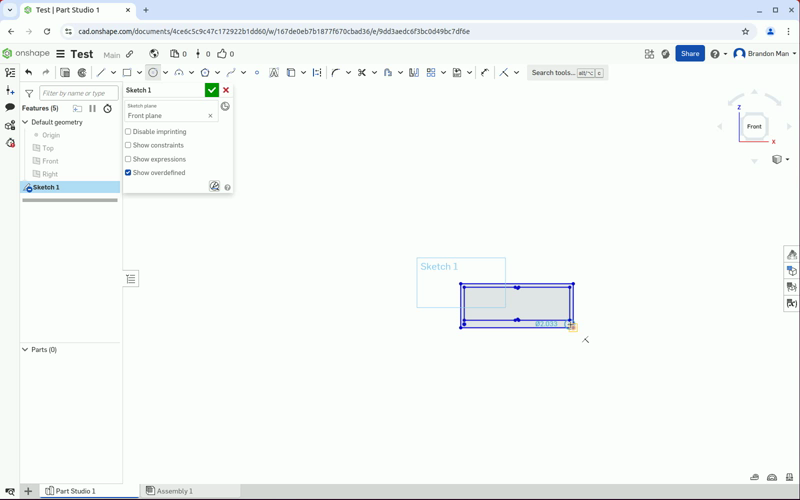
scroll(6)
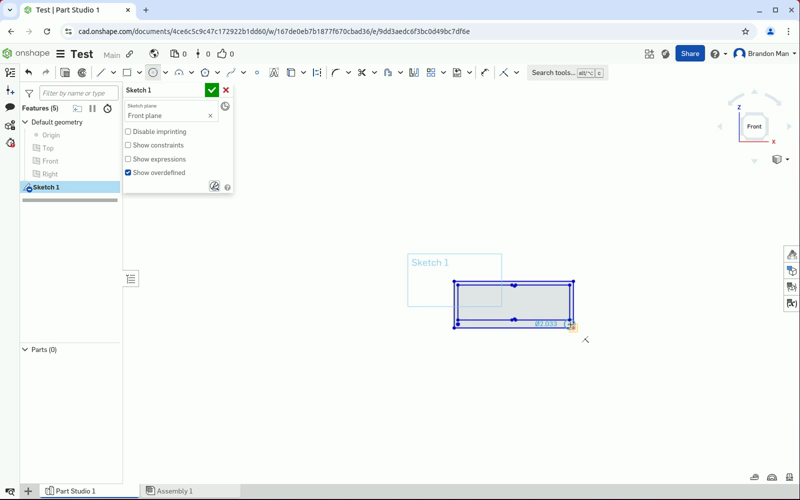
scroll(6)
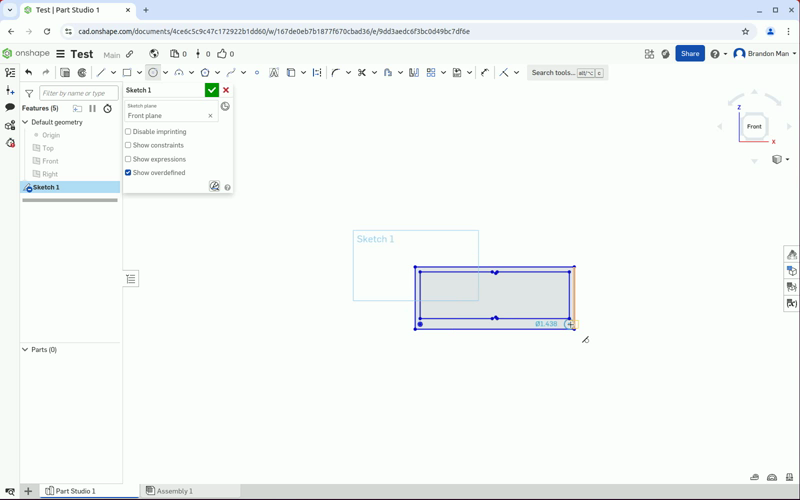
scroll(6)
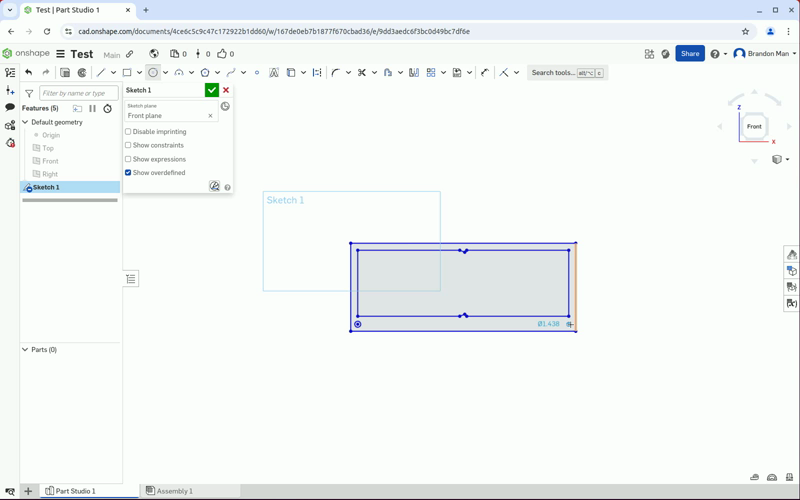
scroll(6)
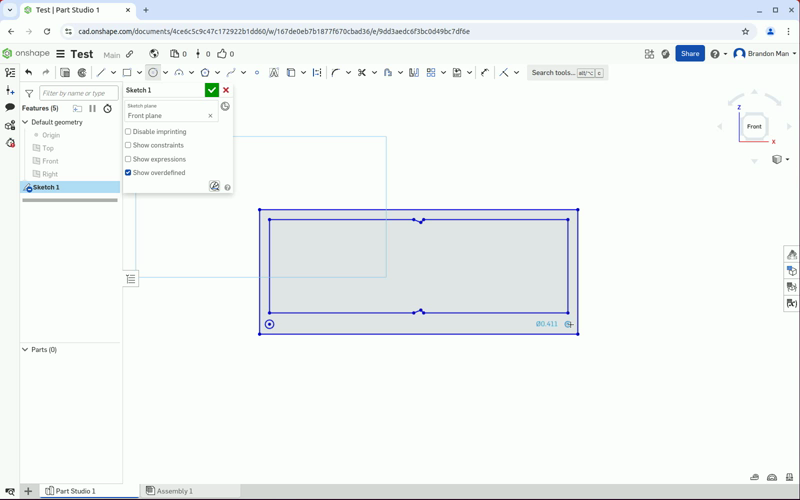
scroll(6)
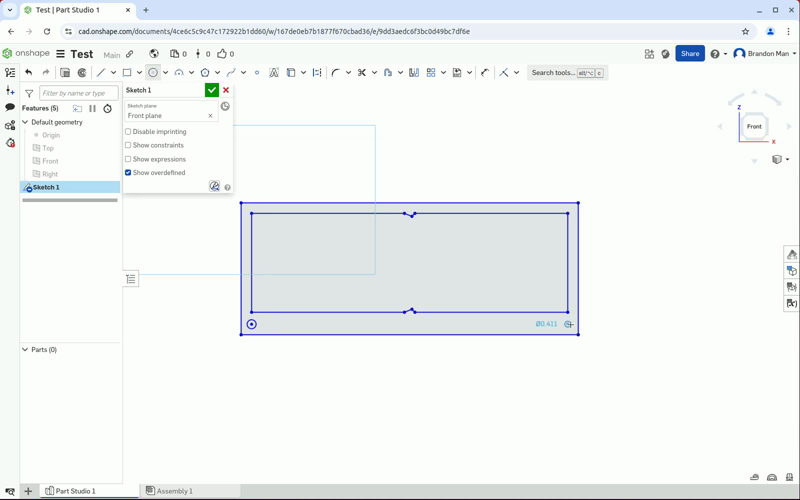
scroll(6)
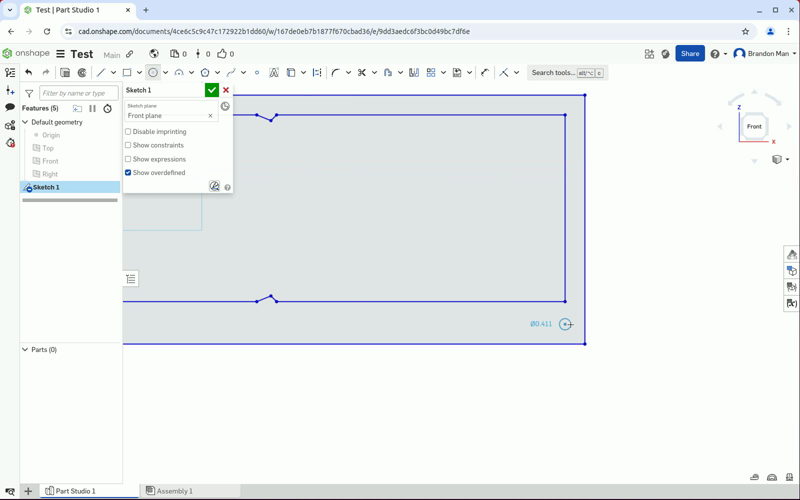
scroll(6)
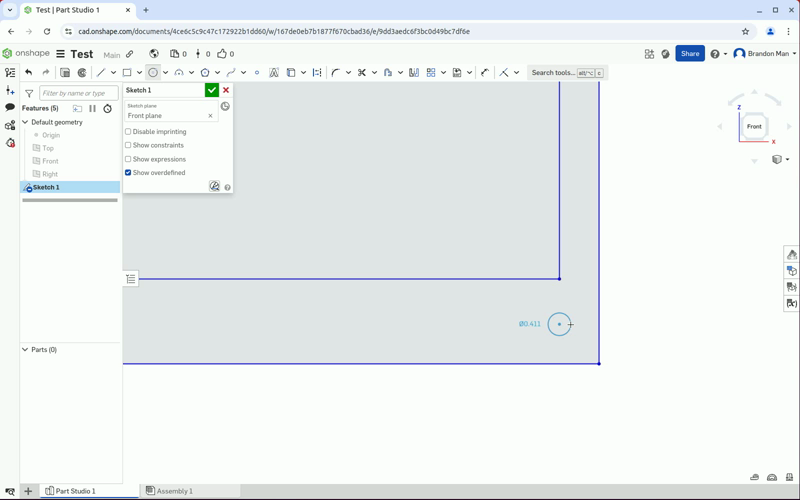
click(570, 324)
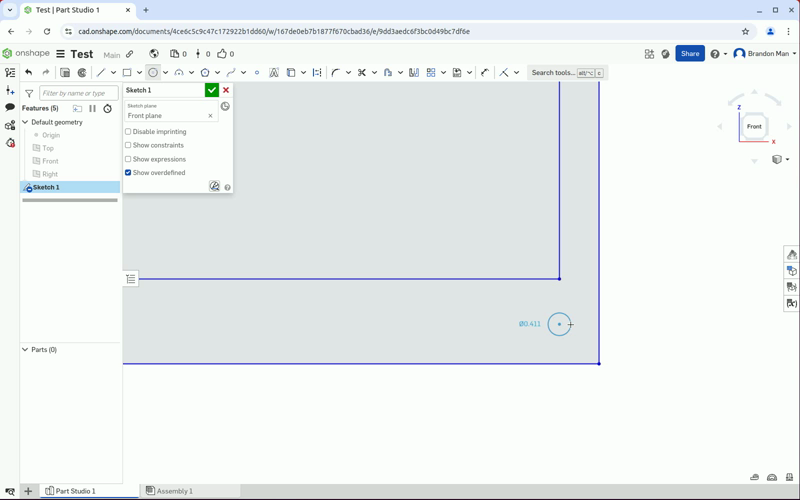
scroll(-6)
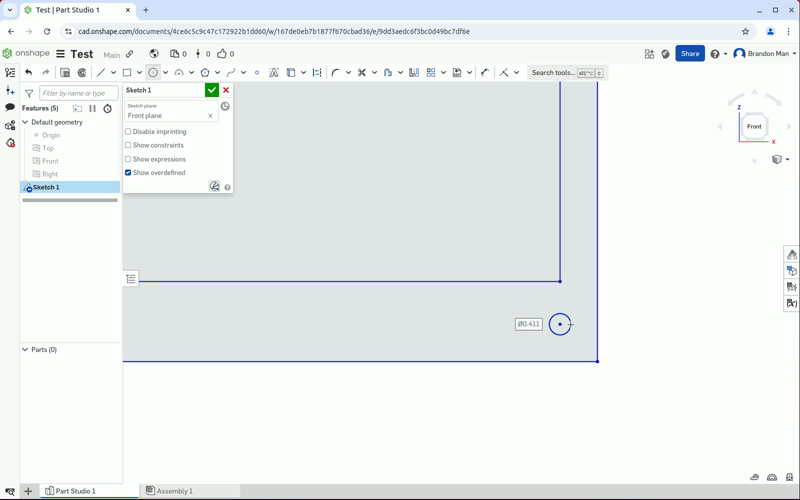
scroll(-6)
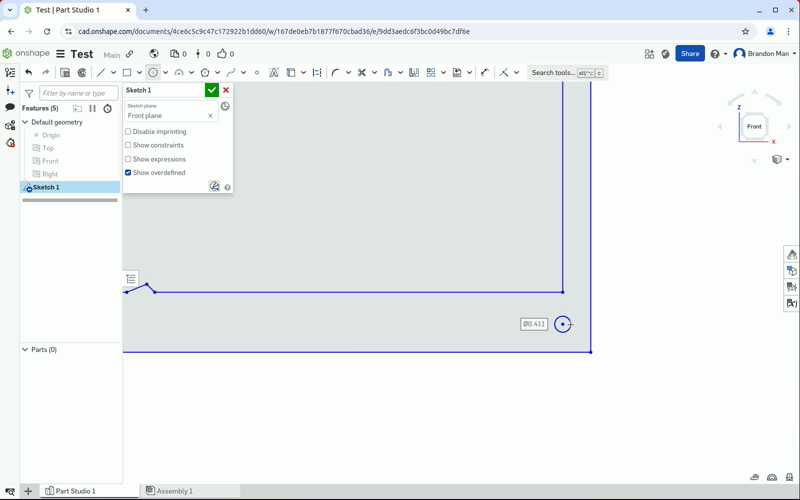
scroll(-6)
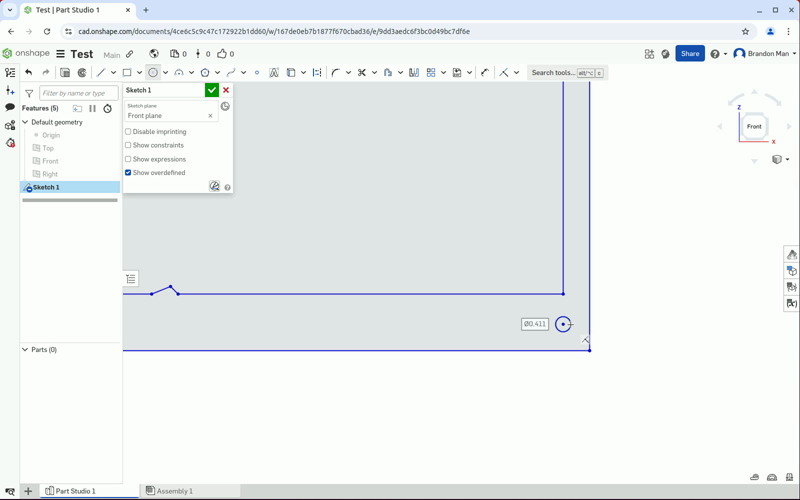
scroll(-6)
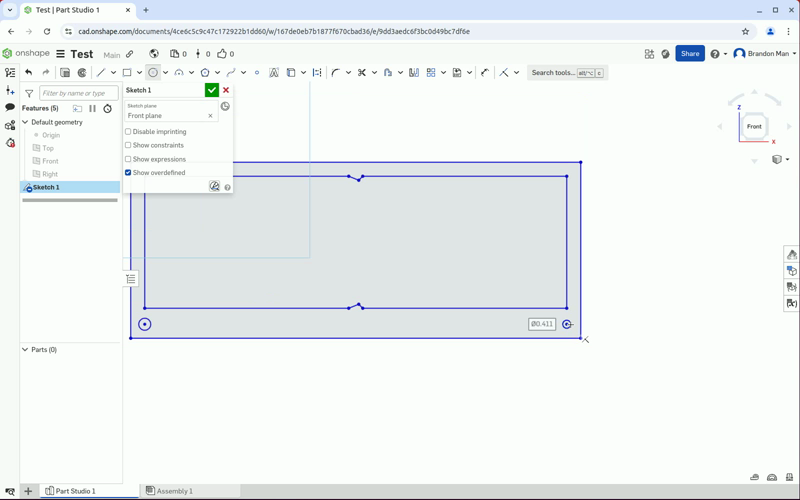
scroll(-6)
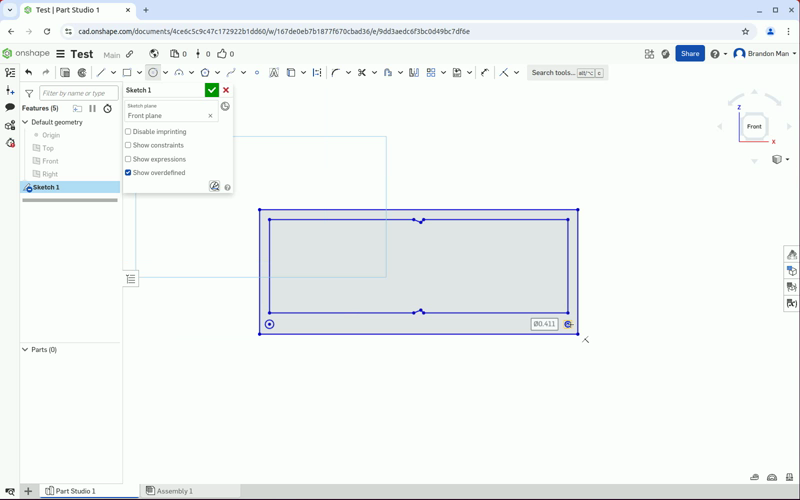
scroll(-6)
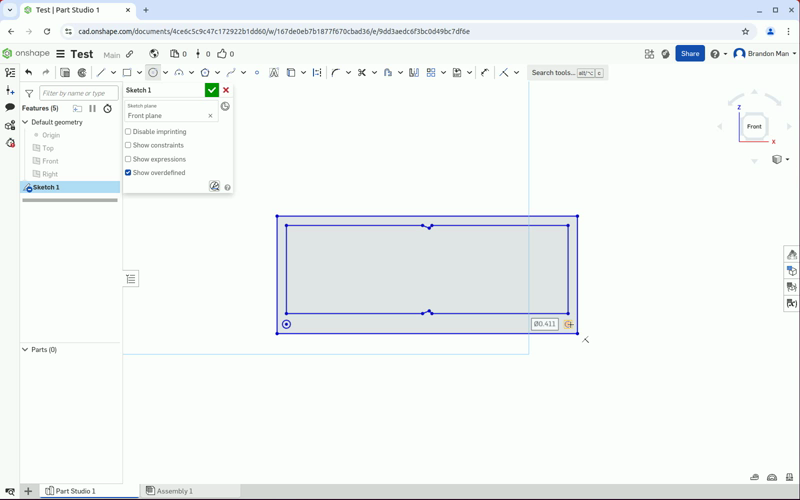
scroll(-6)
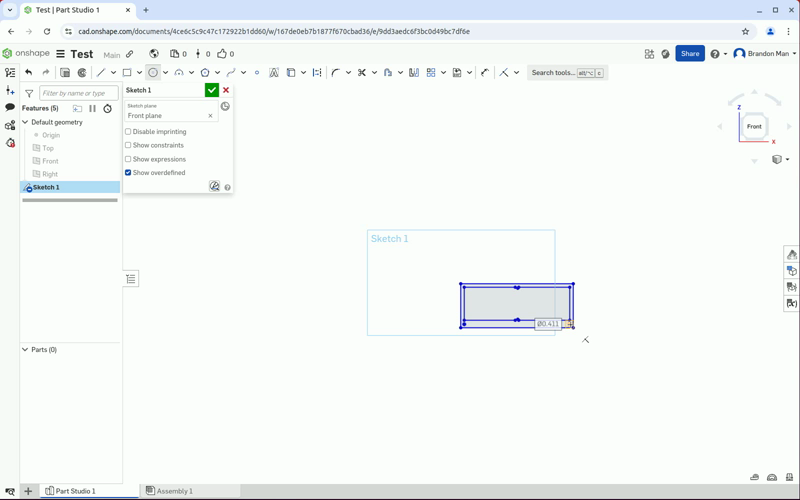
key(esc)
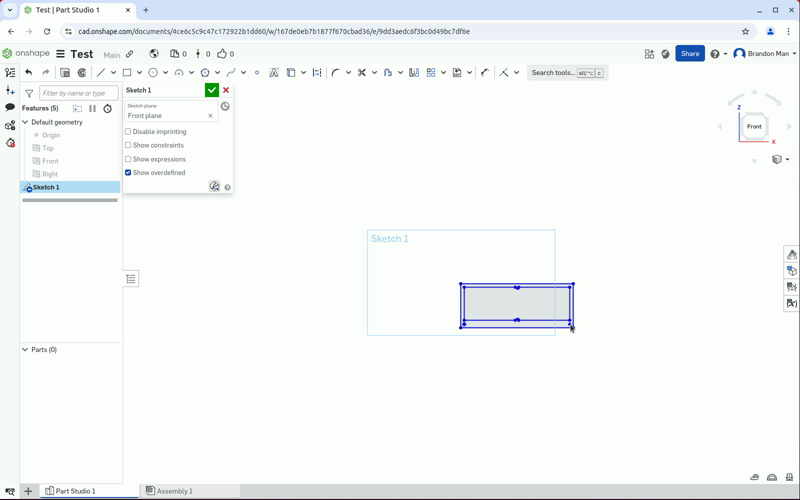
mouse_move(505, 284)
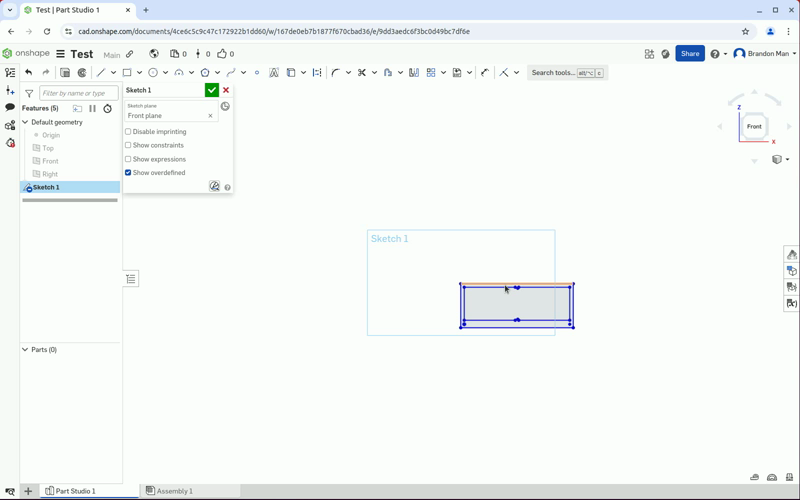
scroll(6)
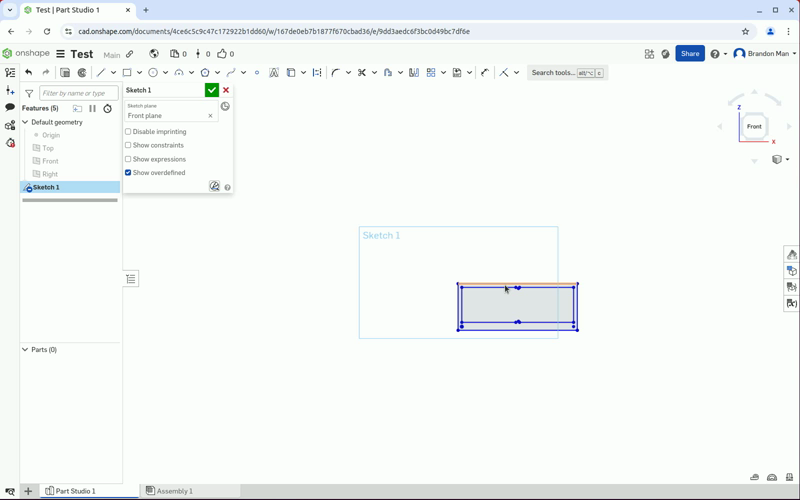
scroll(6)
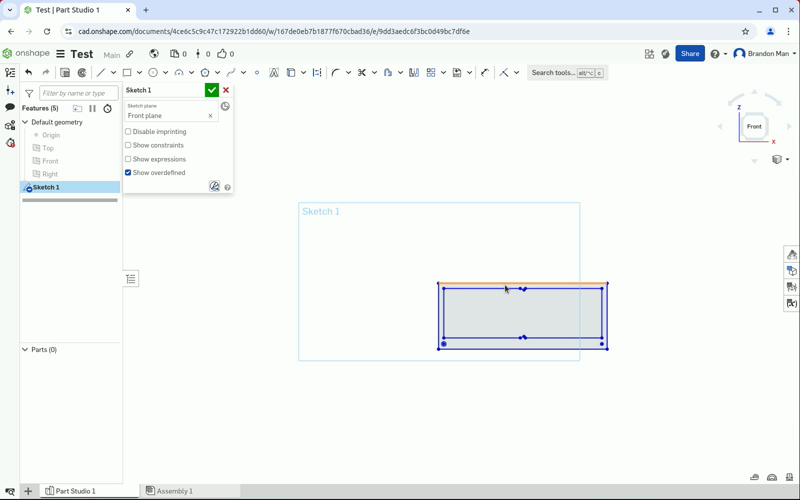
scroll(6)
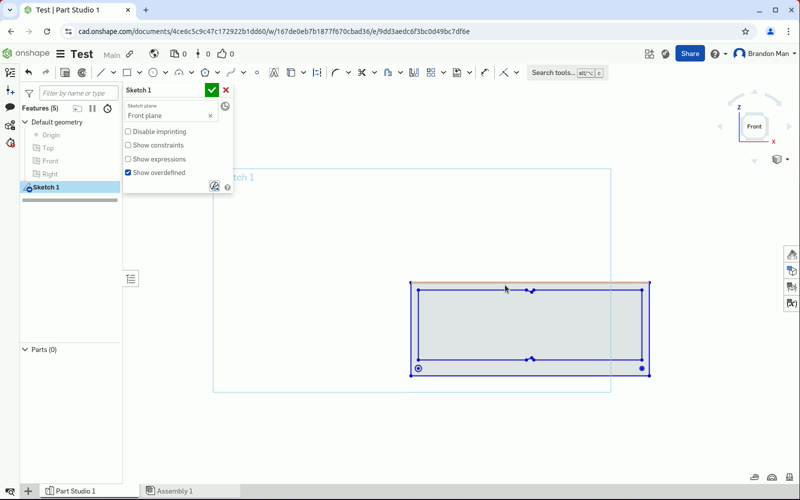
scroll(6)
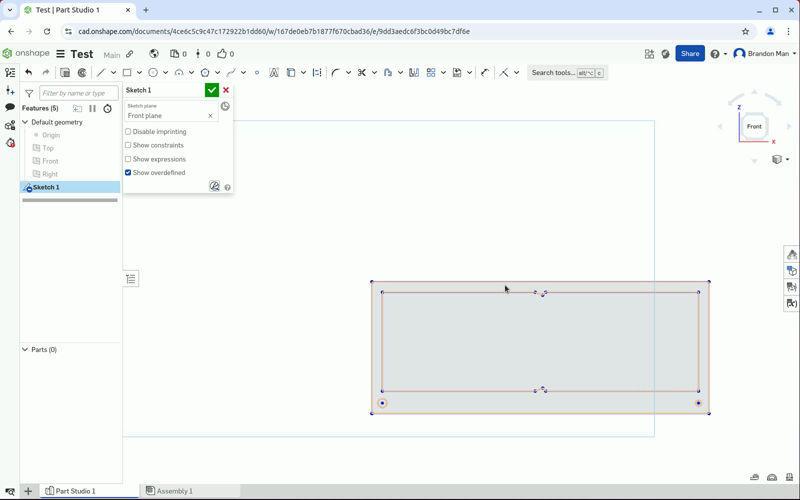
scroll(6)
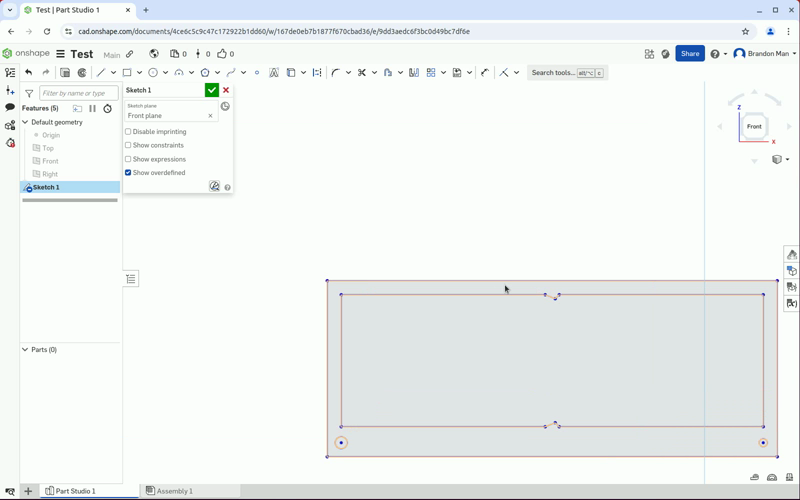
scroll(6)
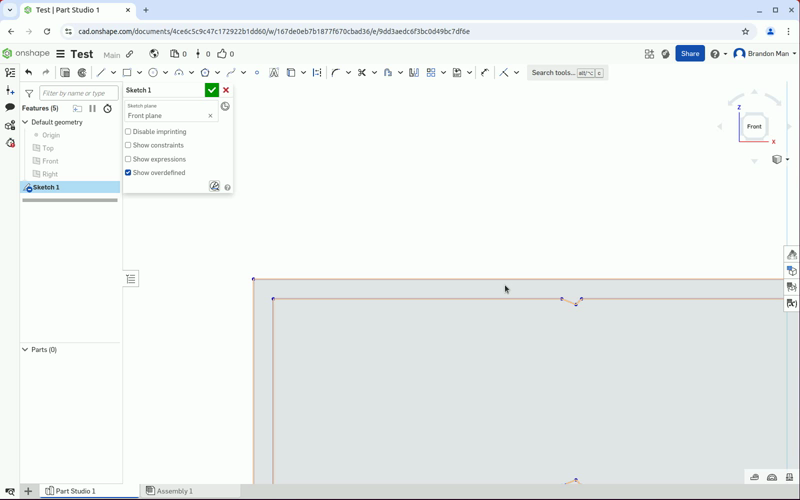
scroll(6)
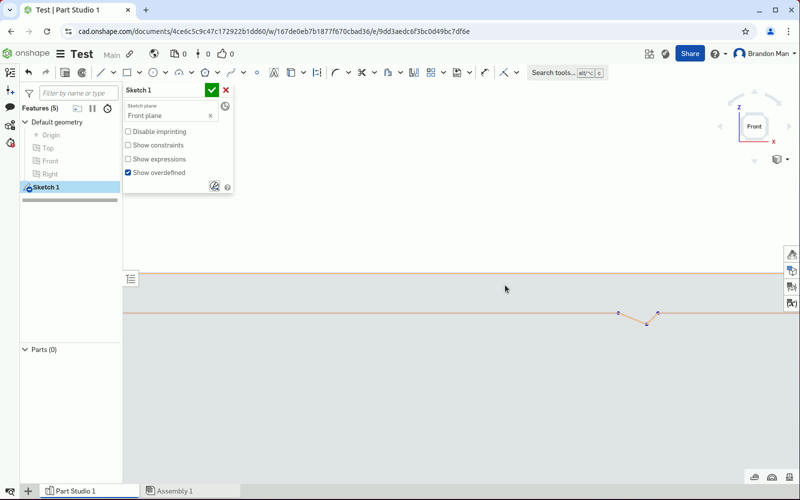
click(505, 284)
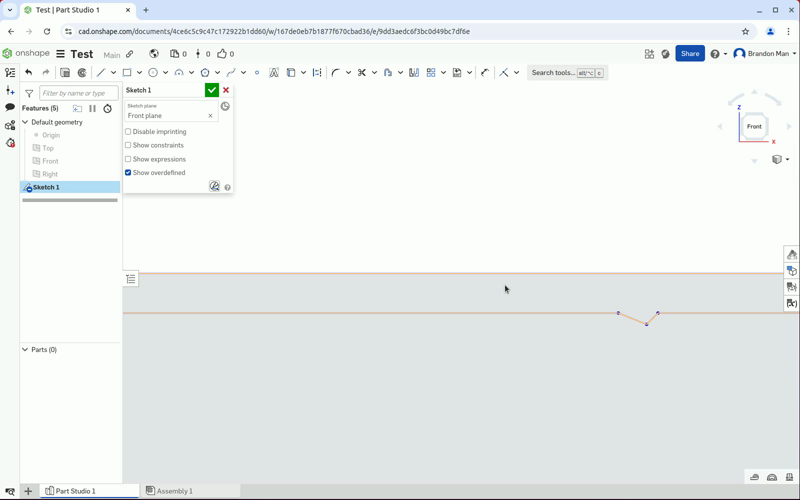
scroll(-6)
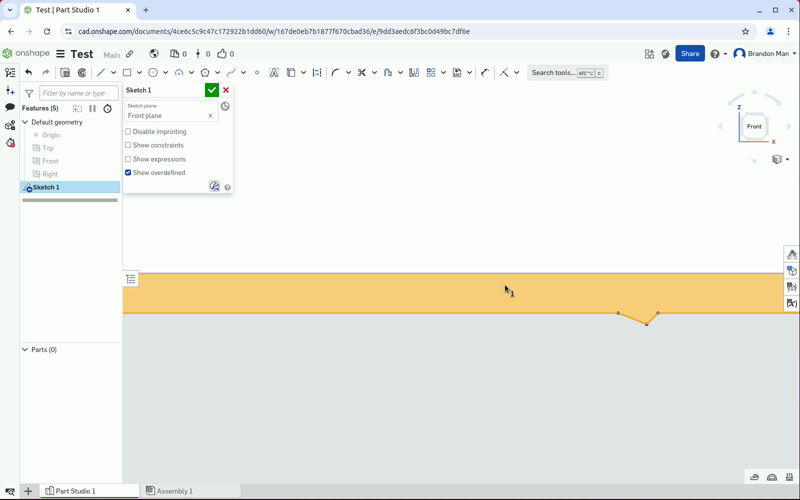
scroll(-6)
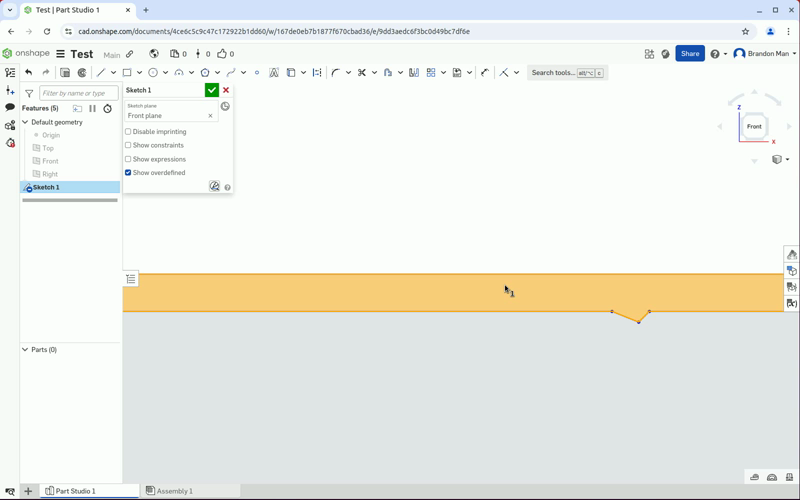
scroll(-6)
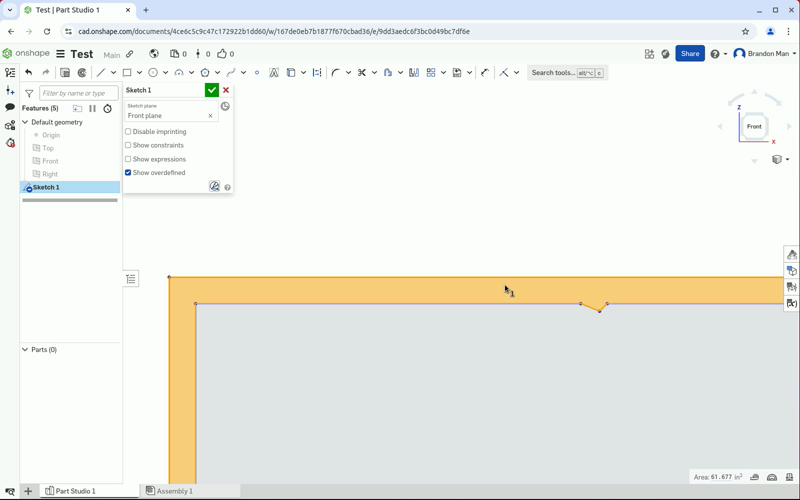
scroll(-6)
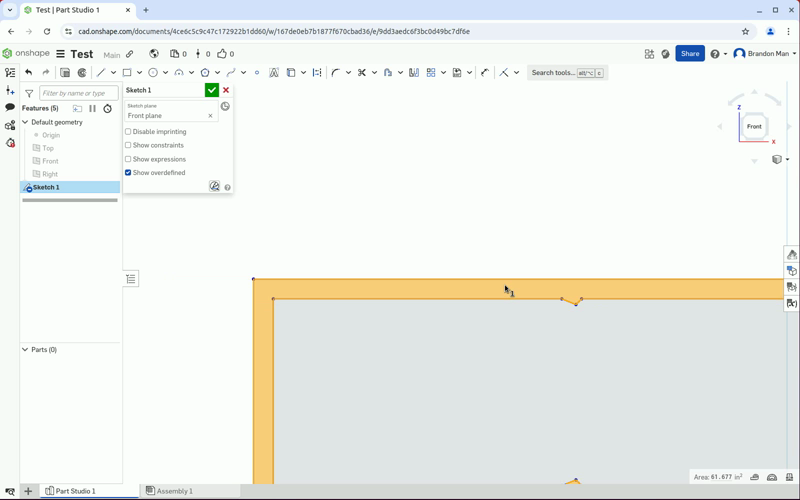
scroll(-6)
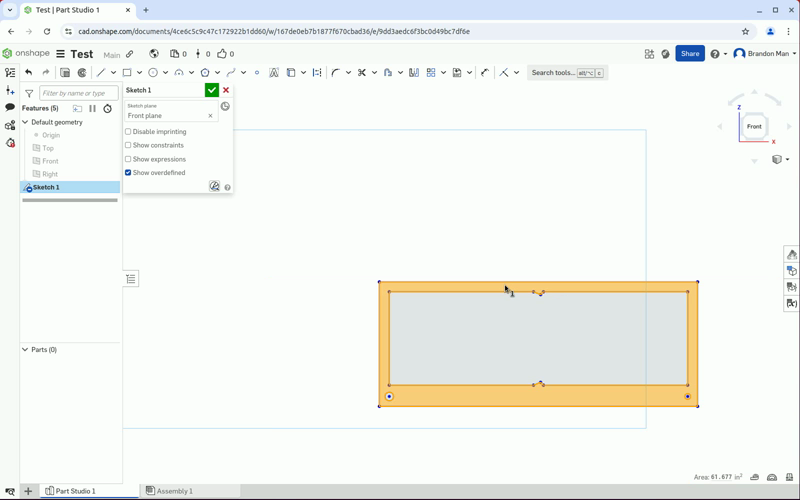
scroll(-6)
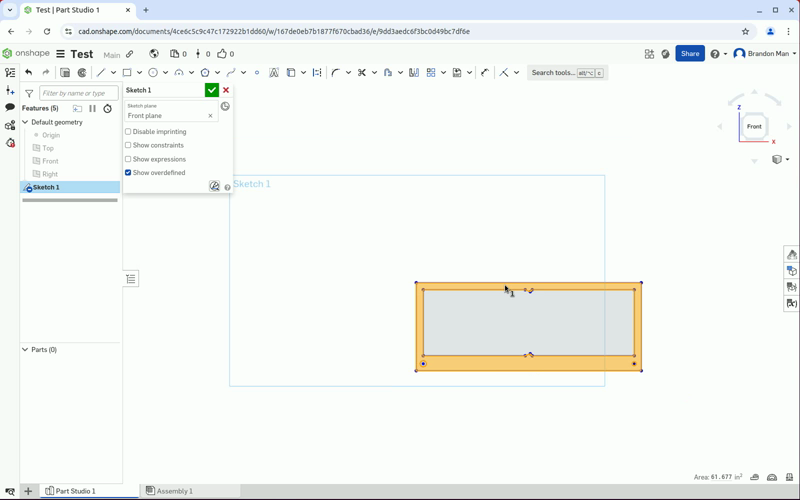
scroll(-6)
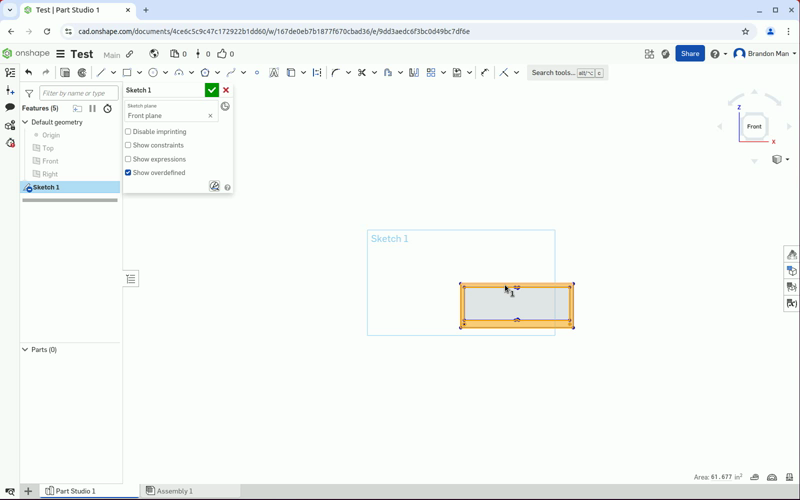
mouse_move(73, 352)
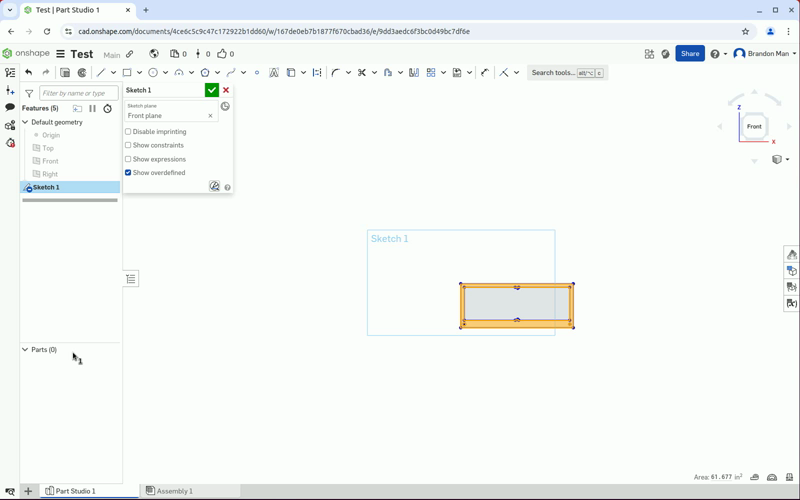
key(shift+y)
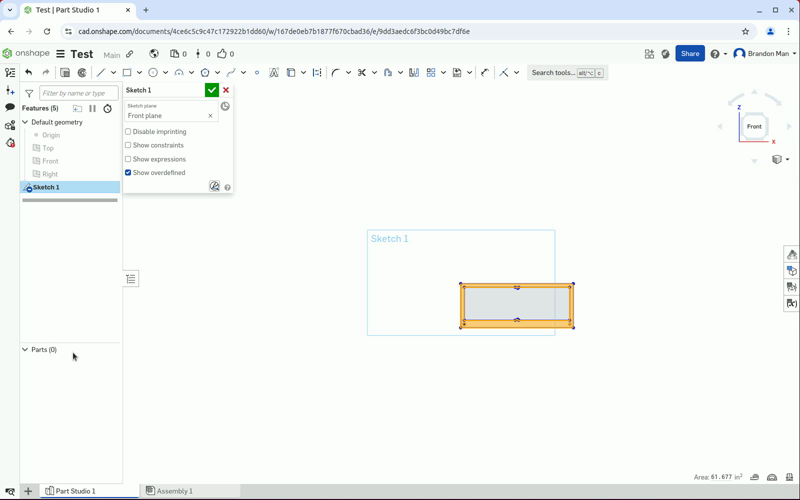
key(shift+e)
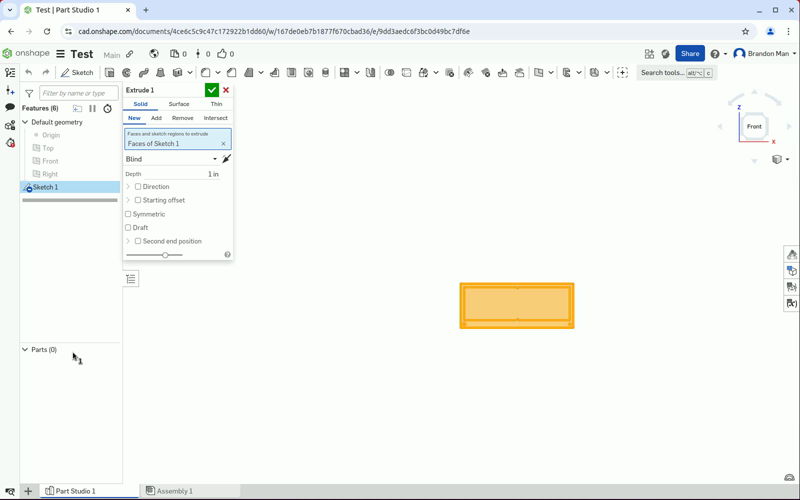
mouse_move(143, 106)
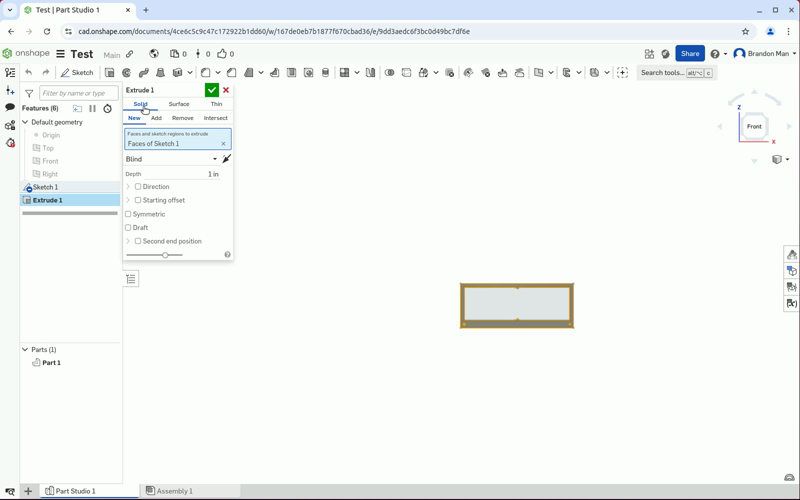
click(143, 106)
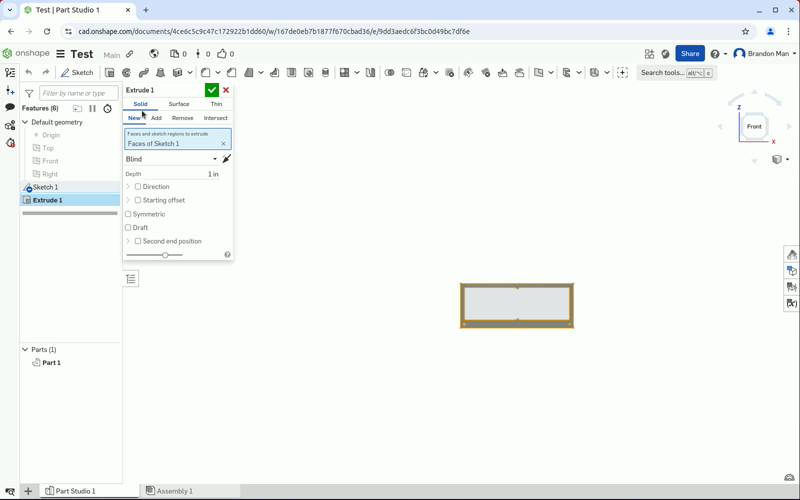
mouse_move(137, 120)
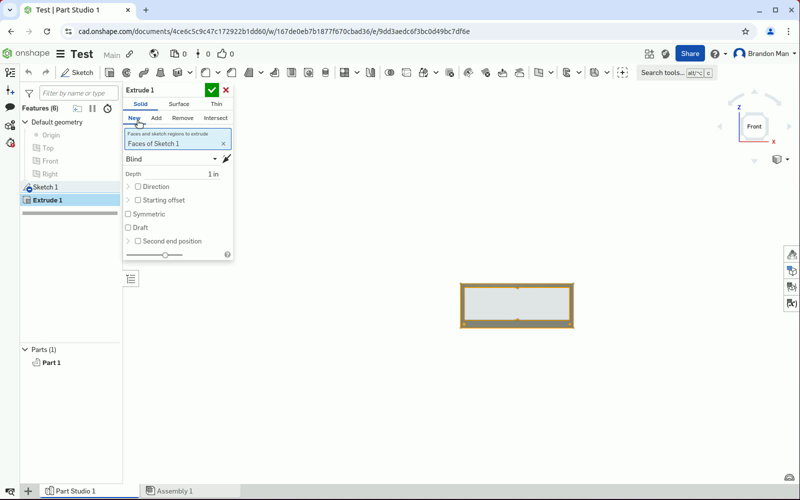
click(137, 120)
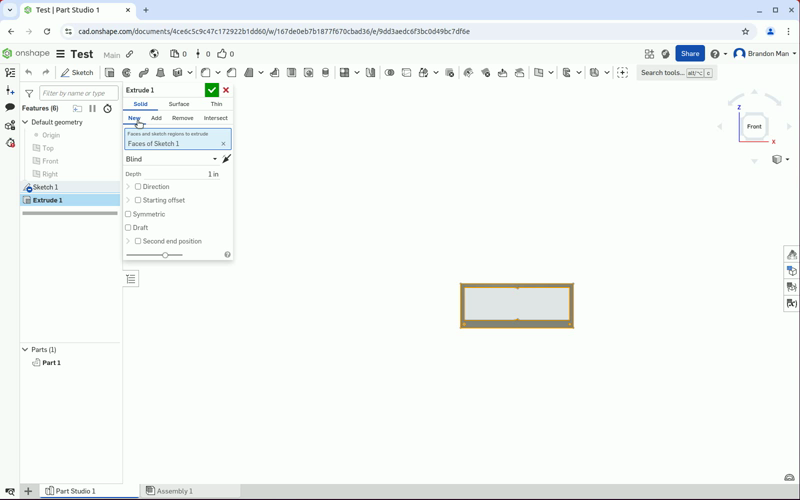
key(tab, 4)
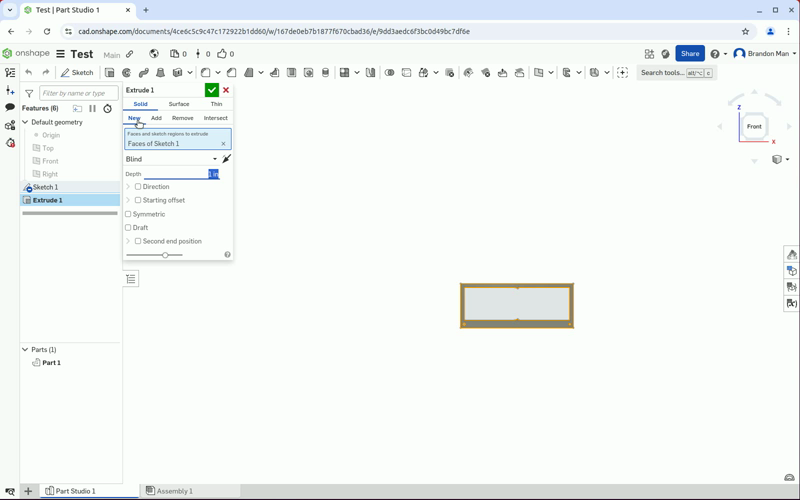
text(0.481)
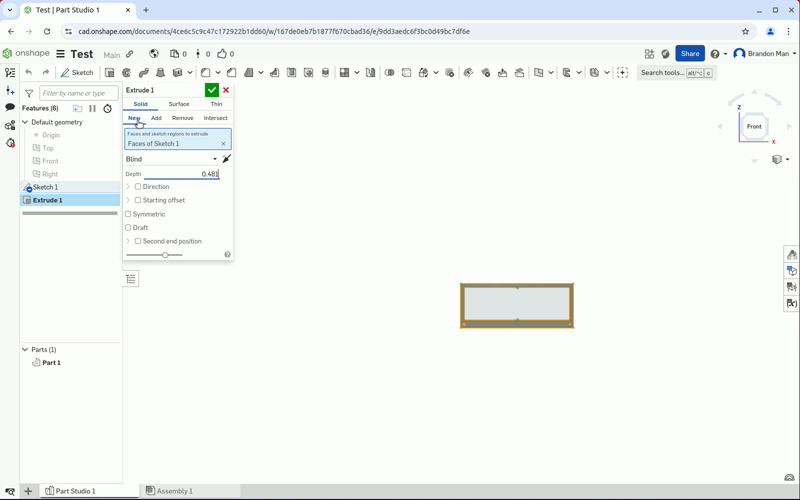
key(enter)
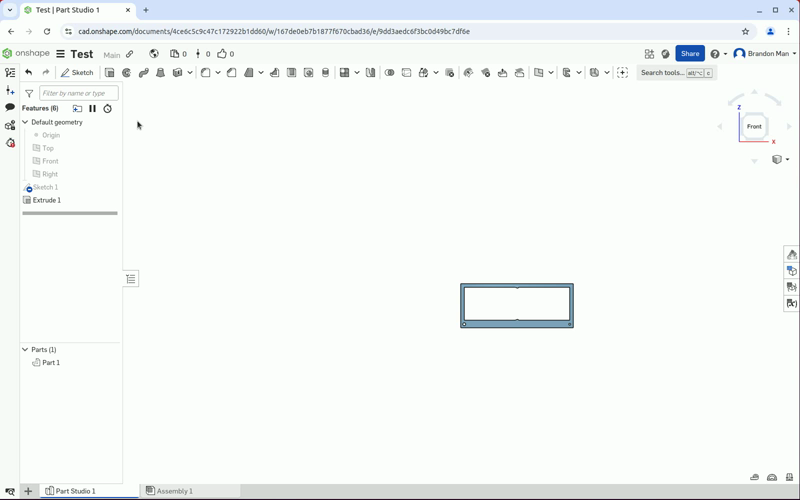
key(shift+h)
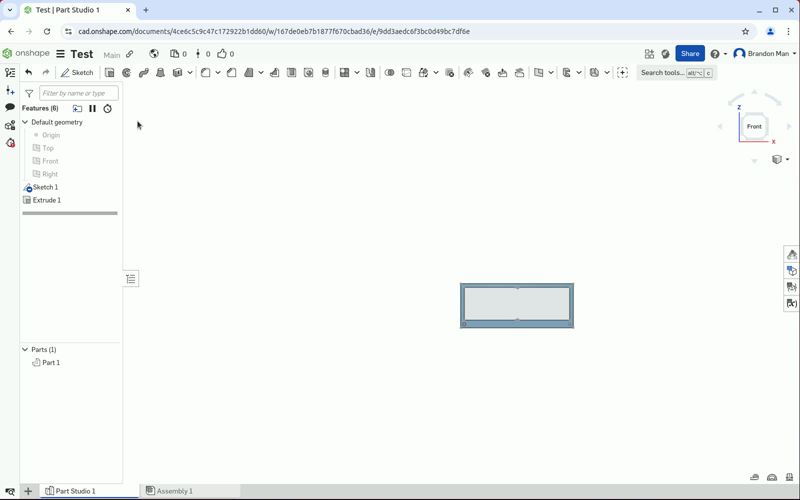
key(shift+h)
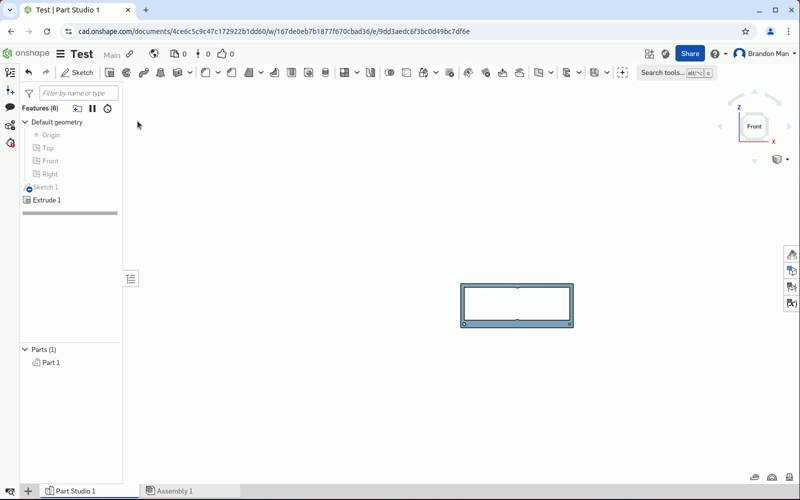
mouse_move(73, 189)
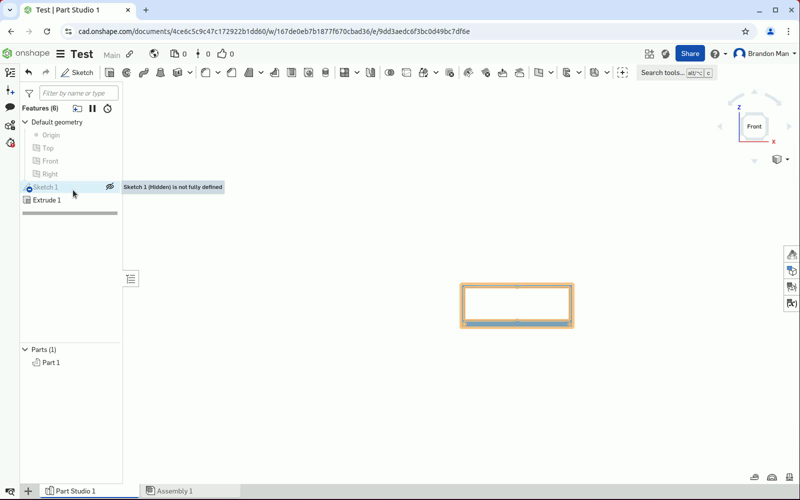
click(73, 189)
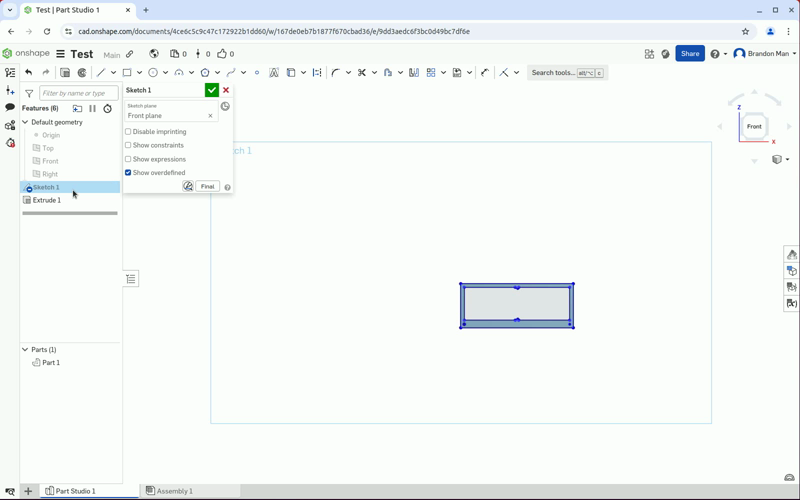
mouse_move(229, 92)
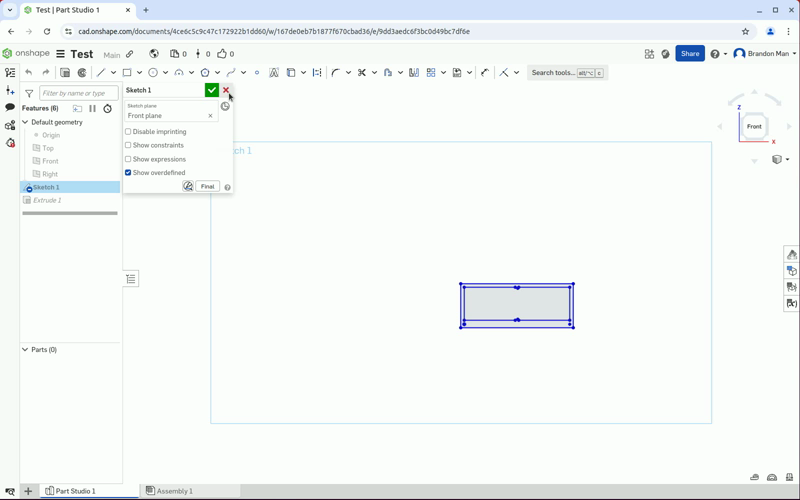
click(229, 92)
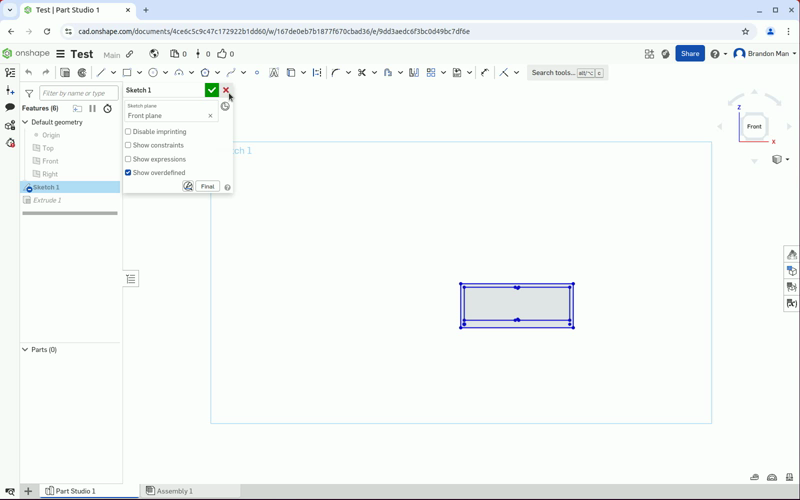
key(shift+s)
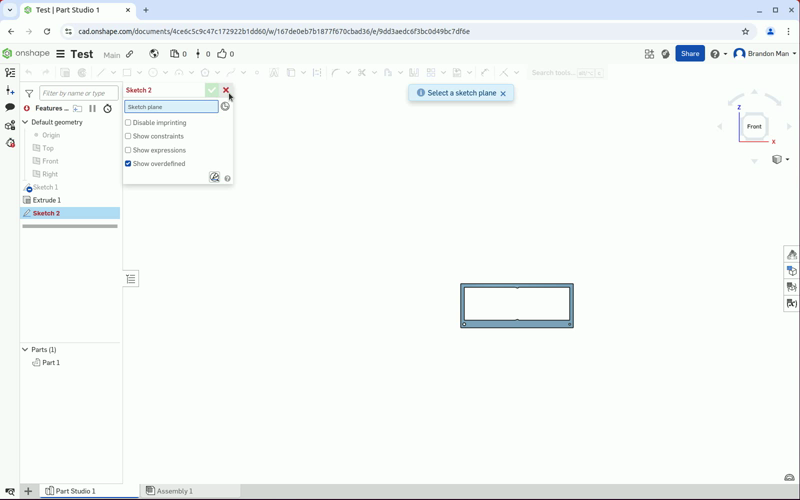
mouse_move(73, 163)
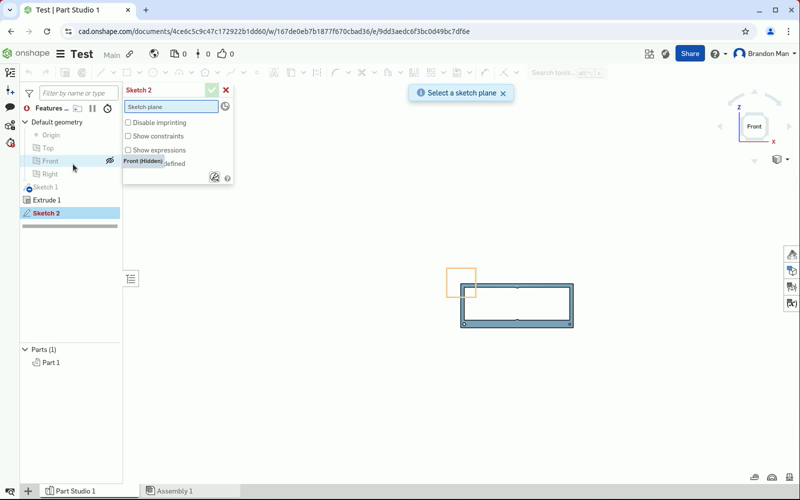
click(73, 163)
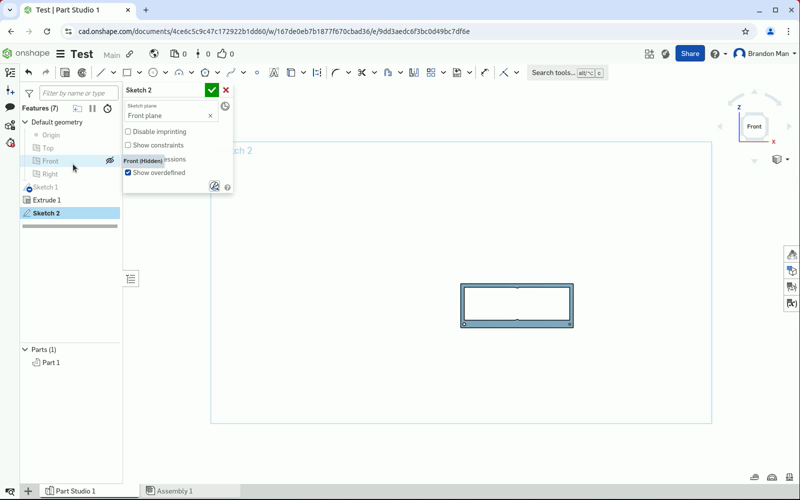
mouse_move(73, 352)
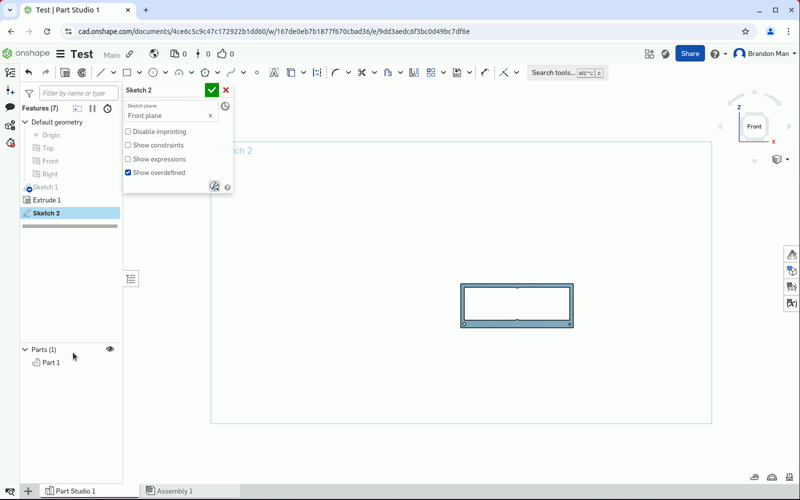
key(y)
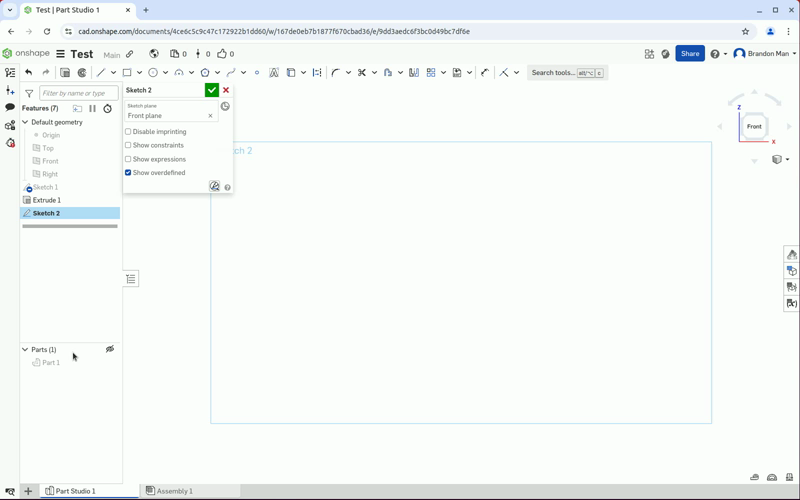
key(l)
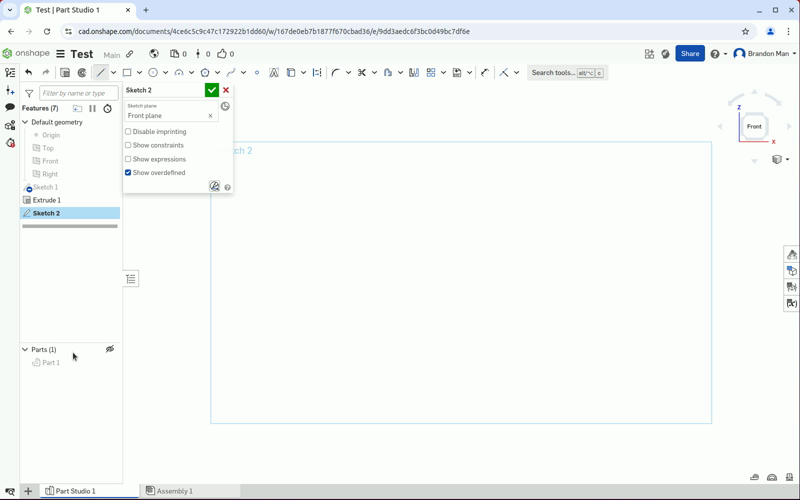
key_down(shift)
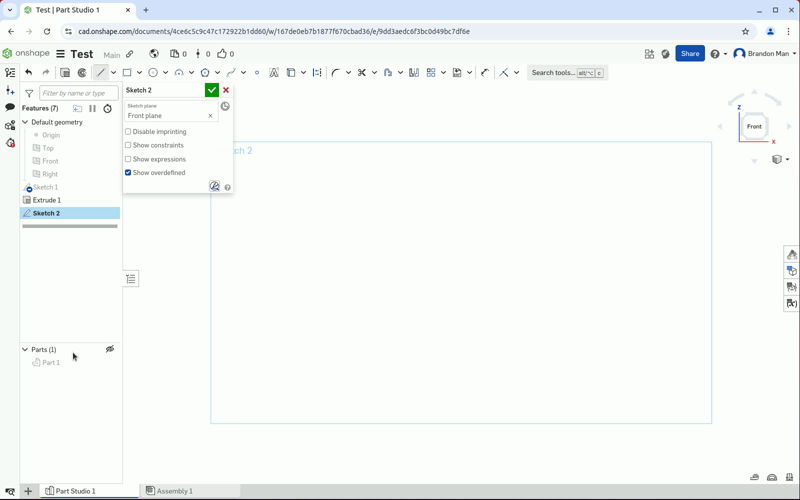
mouse_move(460, 284)
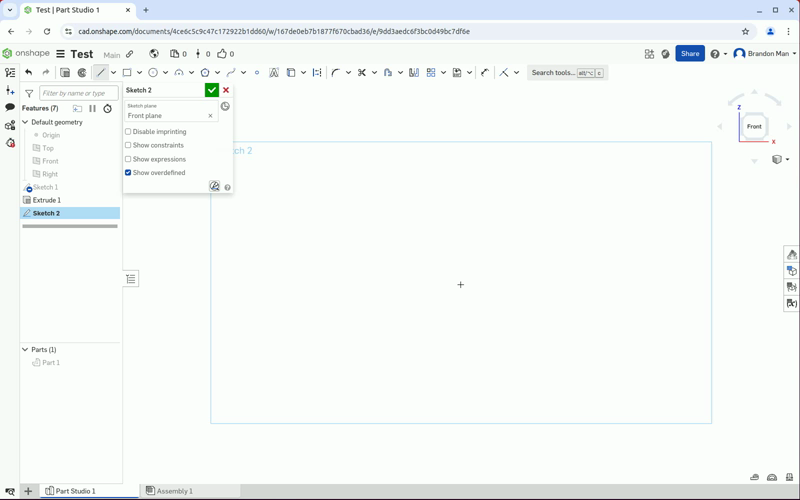
click(460, 284)
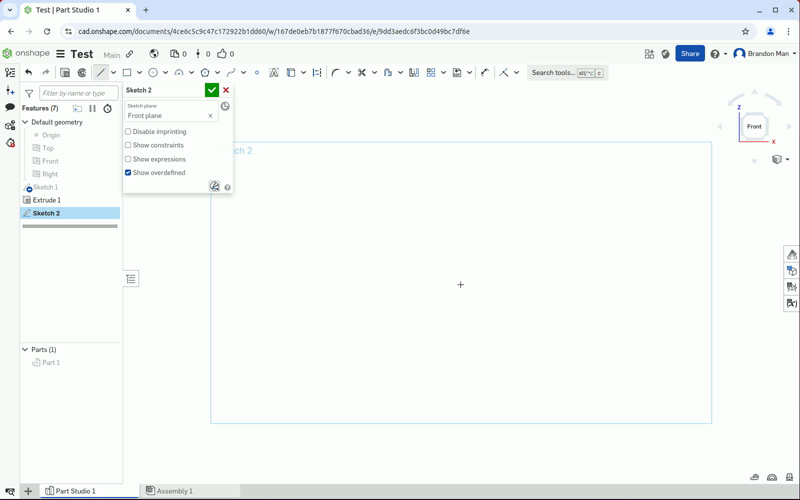
key_up(shift)
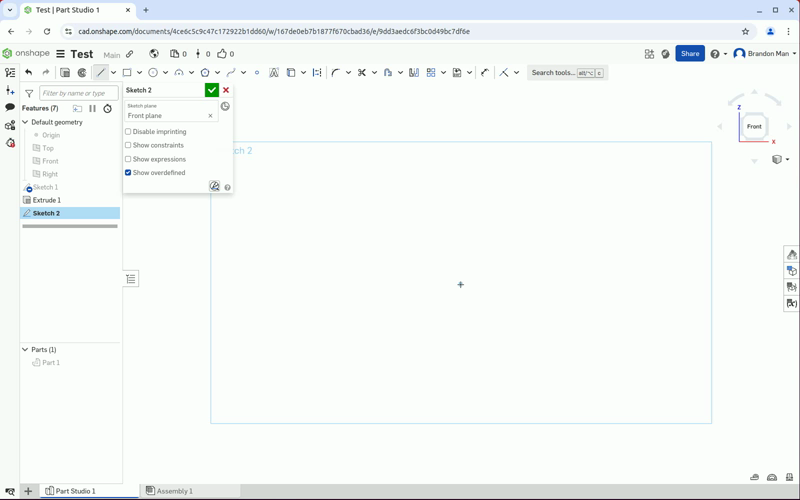
key_down(shift)
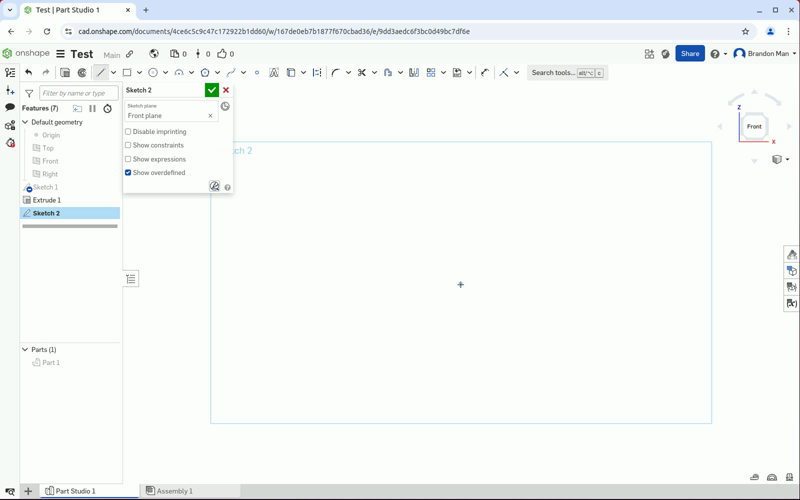
mouse_move(573, 284)
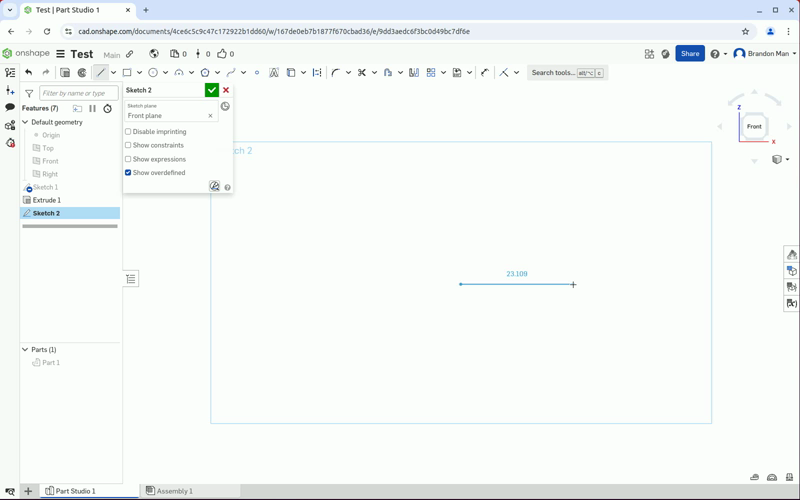
click(573, 284)
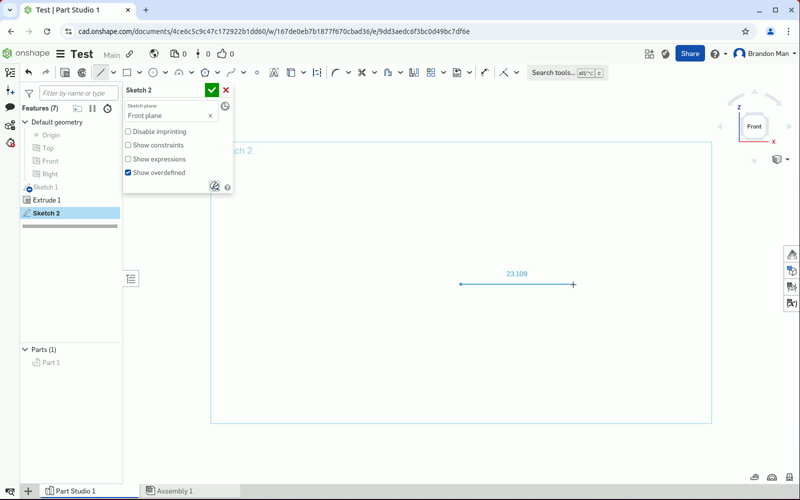
key_up(shift)
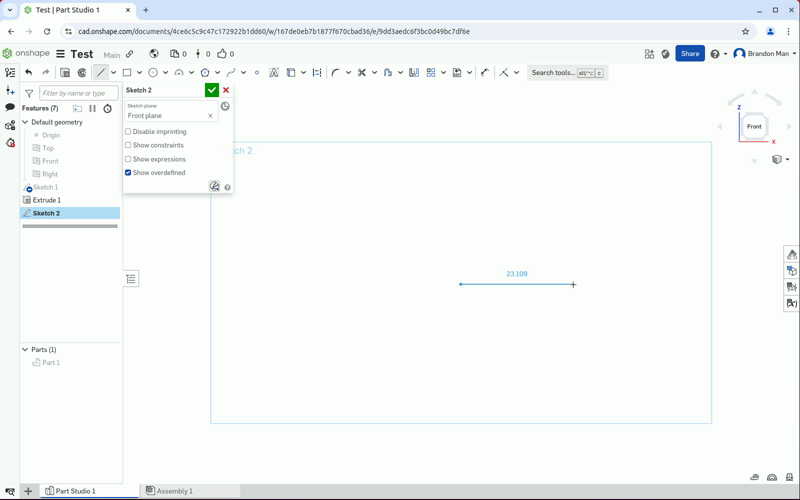
key_down(shift)
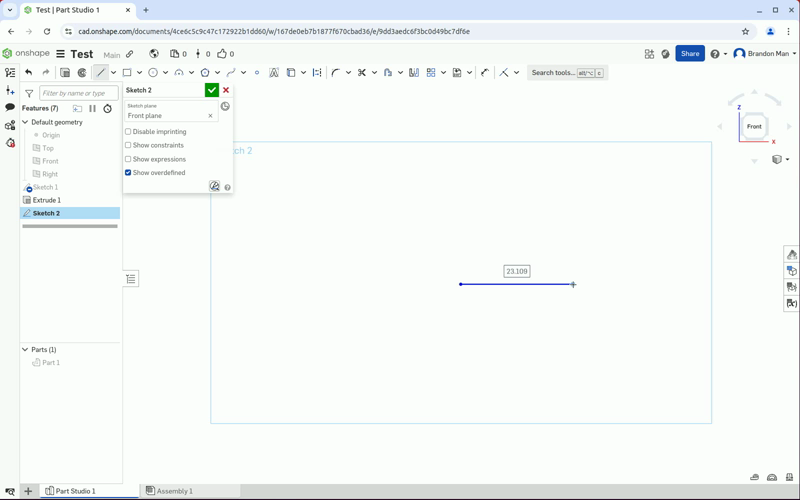
mouse_move(589, 284)
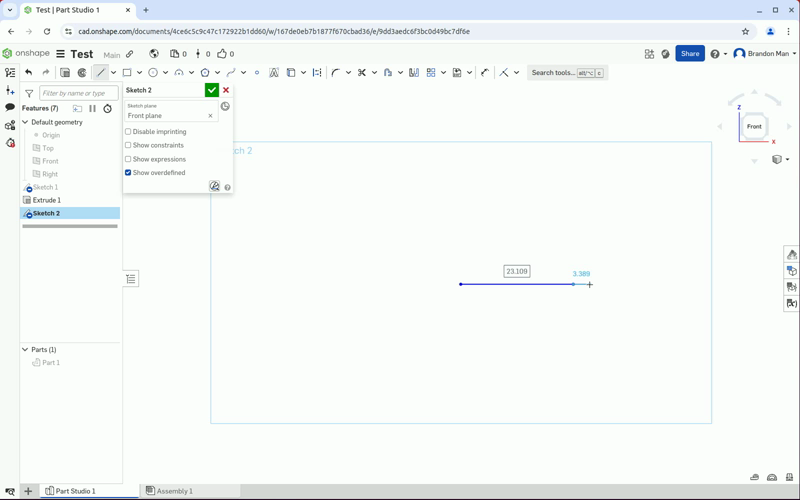
mouse_move(573, 282)
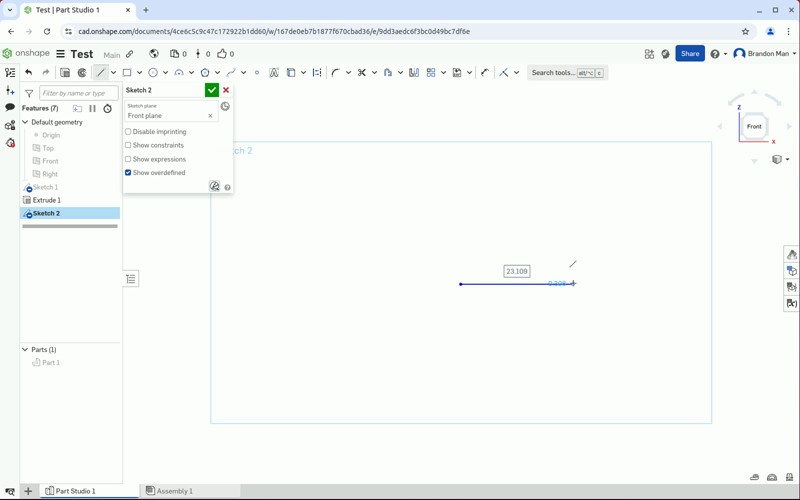
scroll(6)
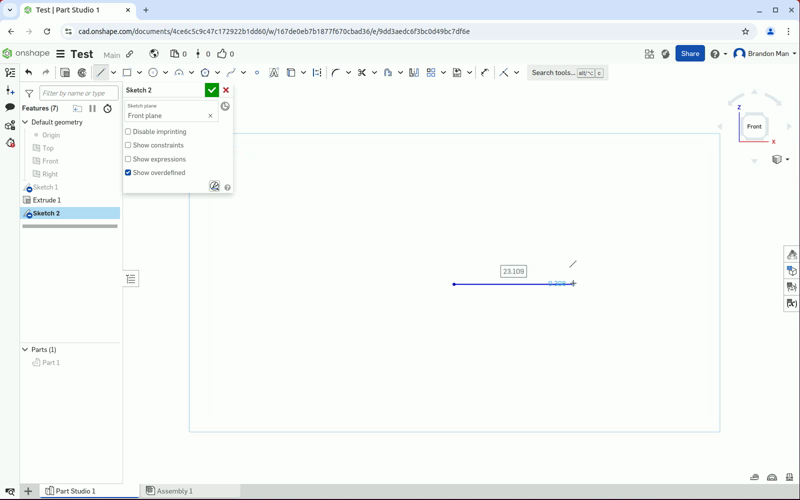
scroll(6)
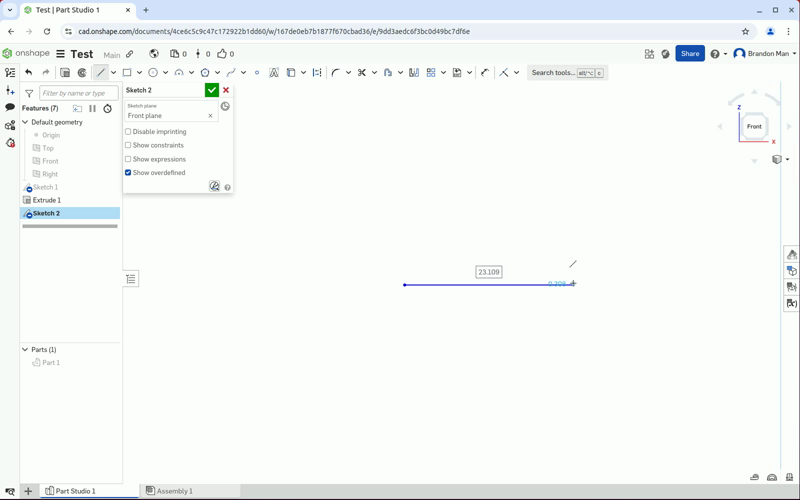
scroll(6)
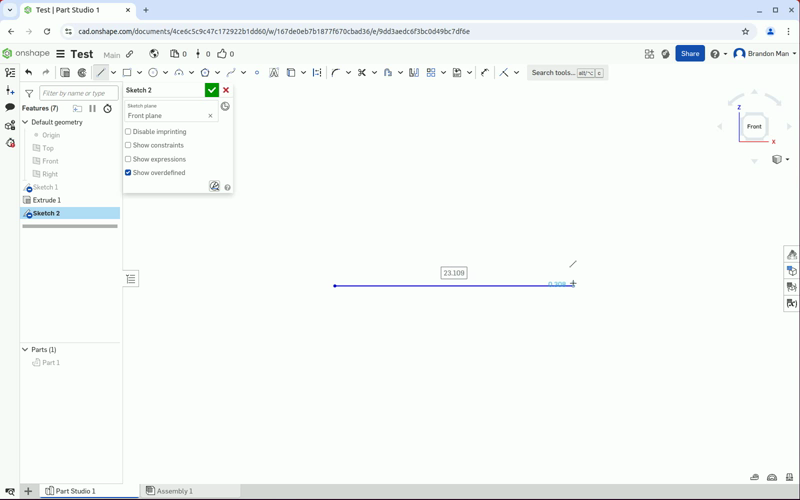
scroll(6)
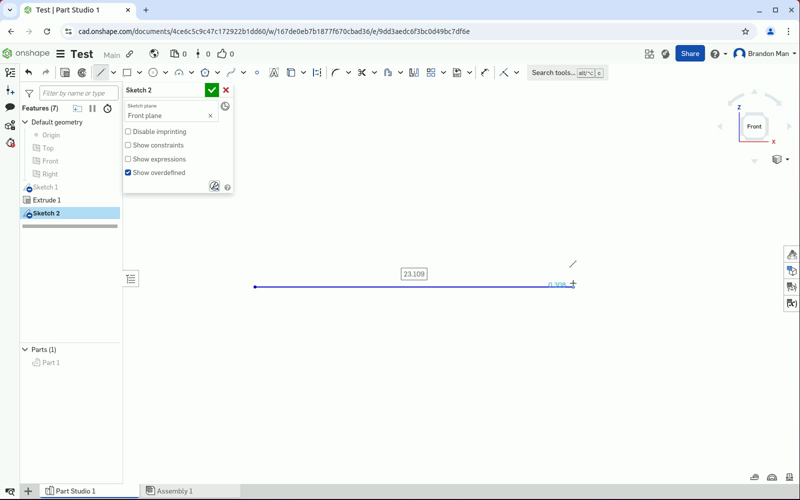
scroll(6)
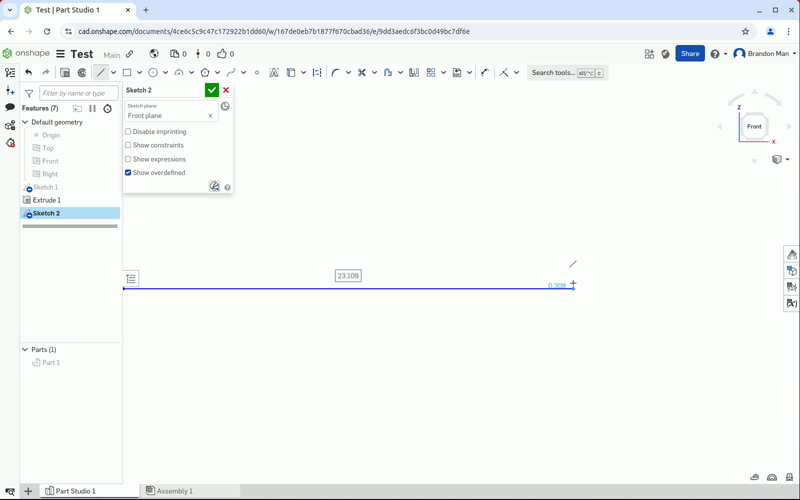
scroll(6)
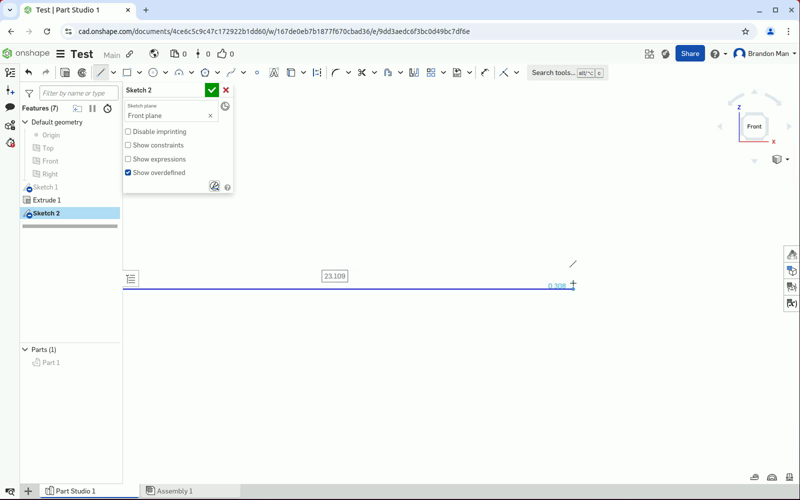
scroll(6)
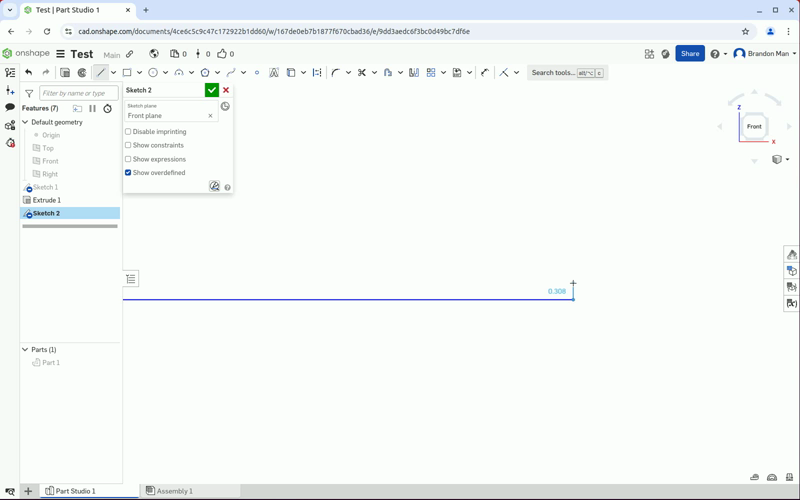
click(573, 282)
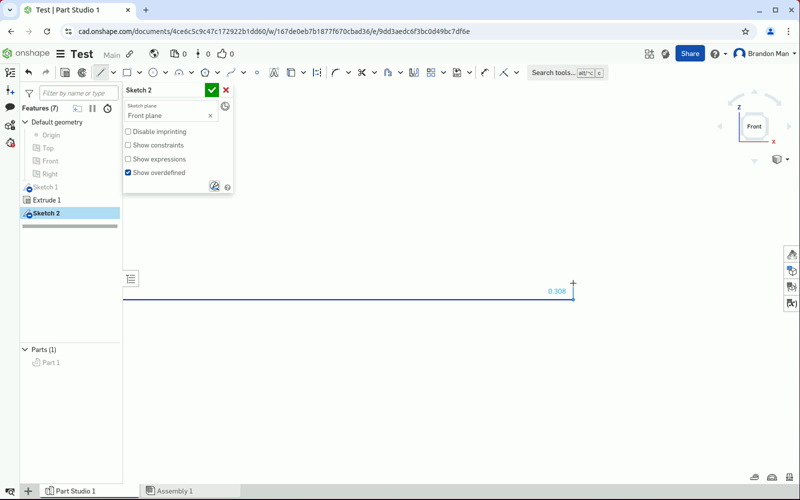
scroll(-6)
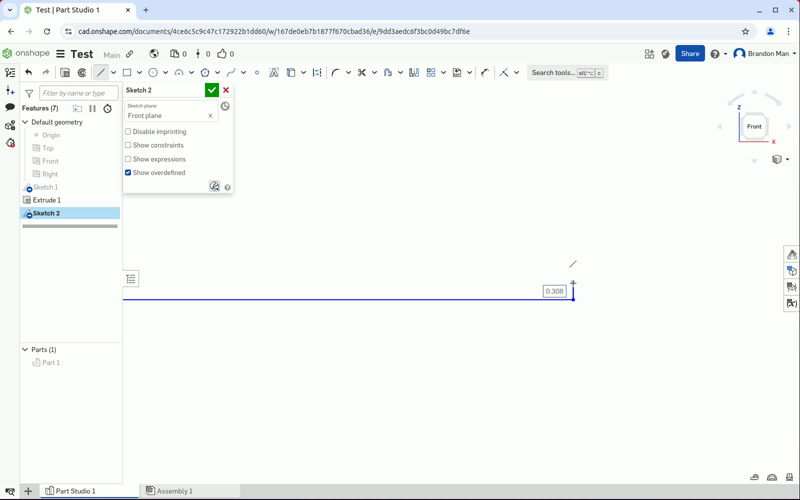
scroll(-6)
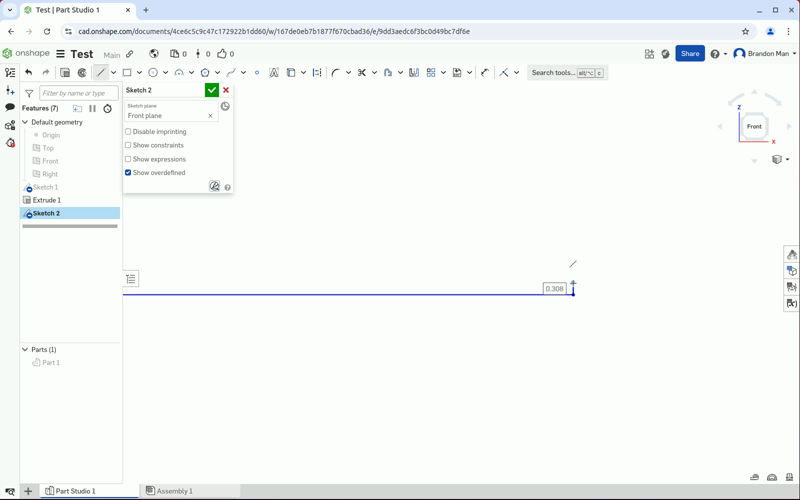
scroll(-6)
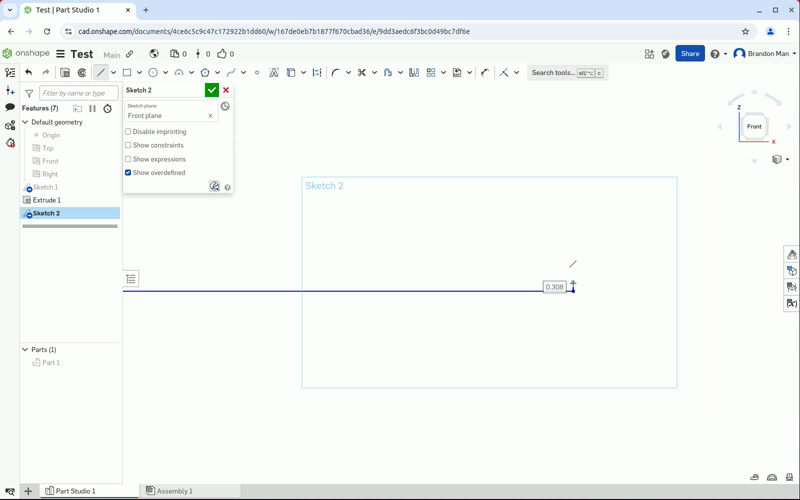
scroll(-6)
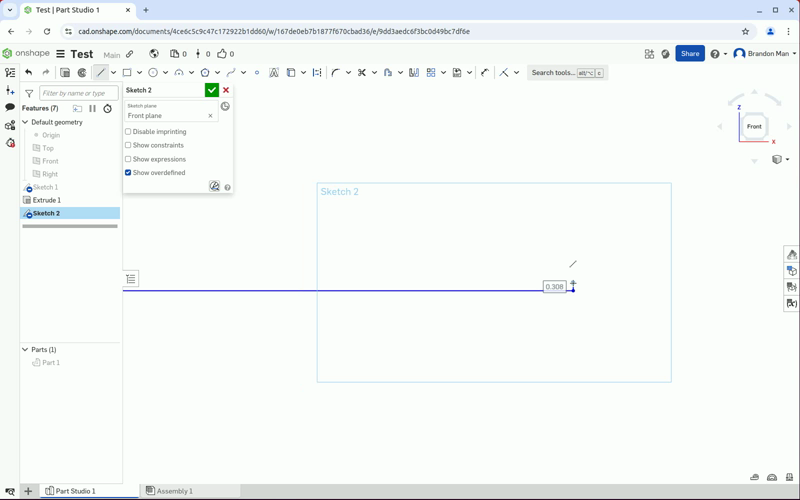
scroll(-6)
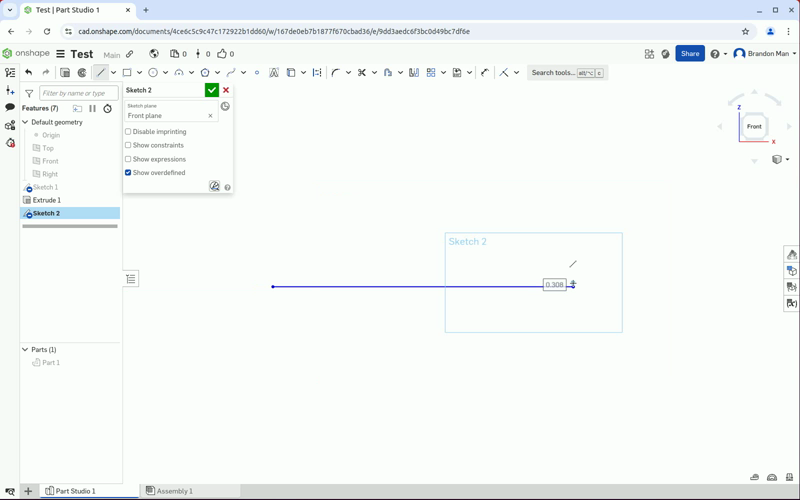
scroll(-6)
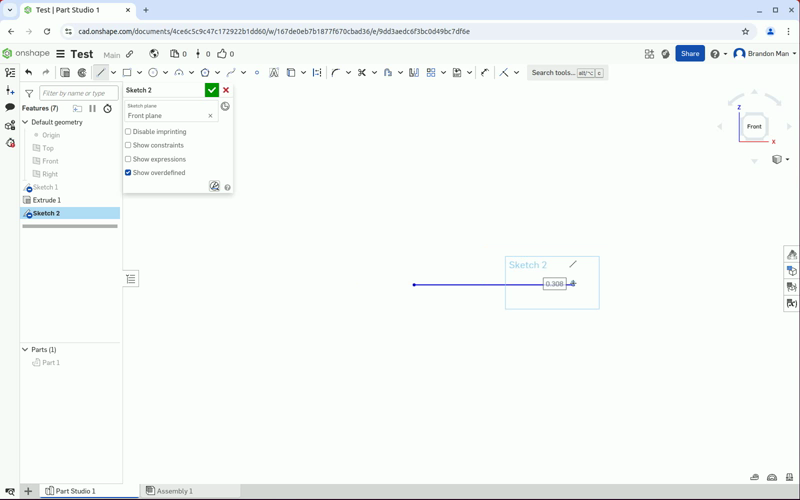
scroll(-6)
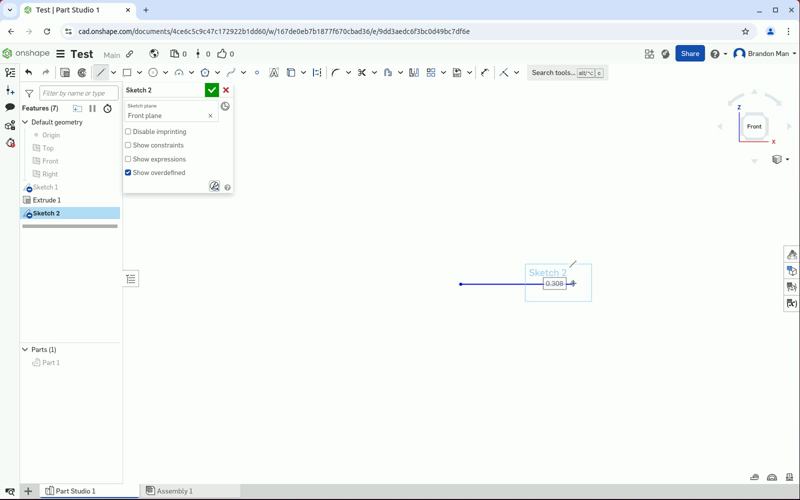
key_up(shift)
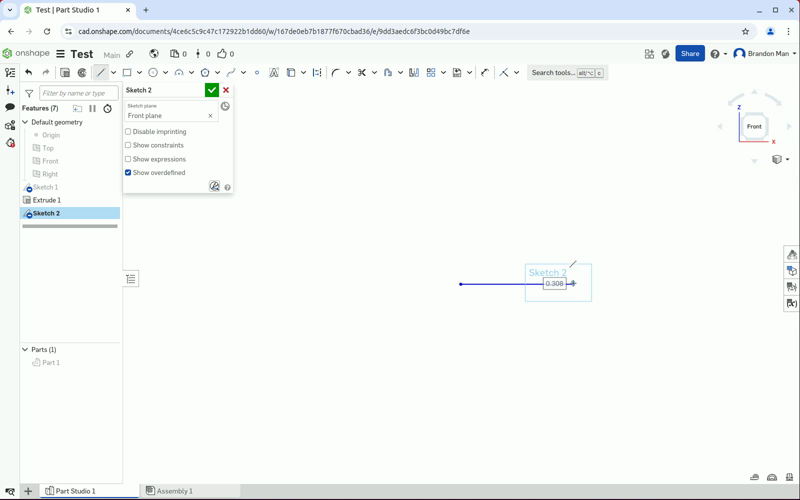
key_down(shift)
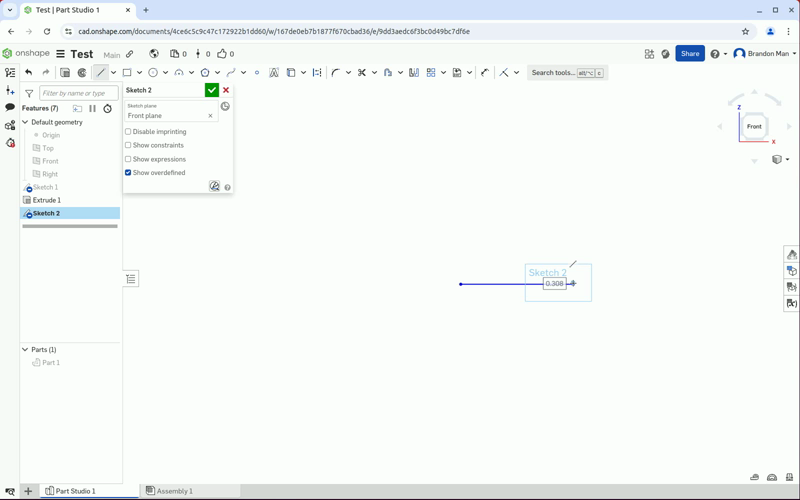
mouse_move(460, 282)
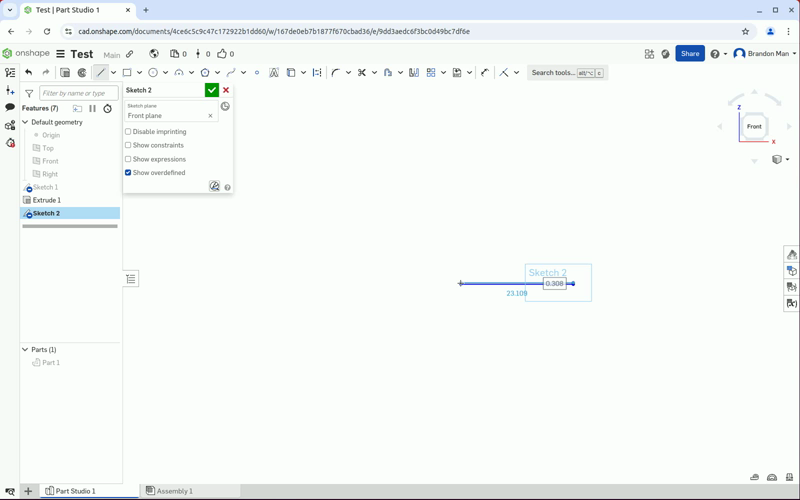
scroll(6)
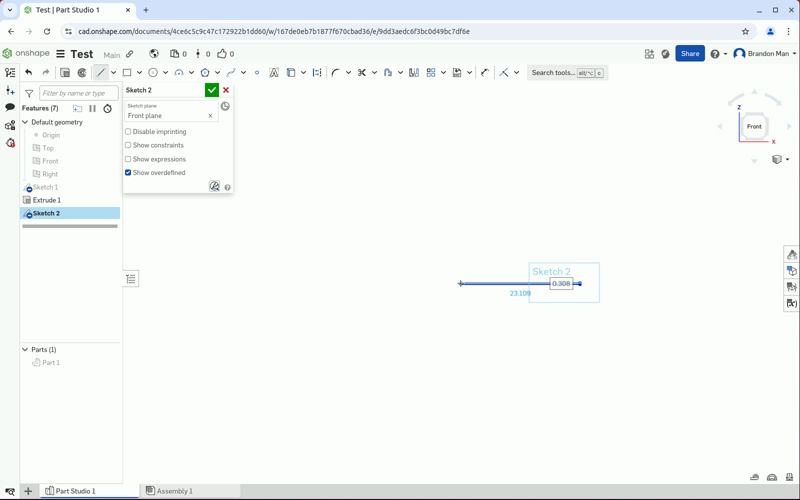
scroll(6)
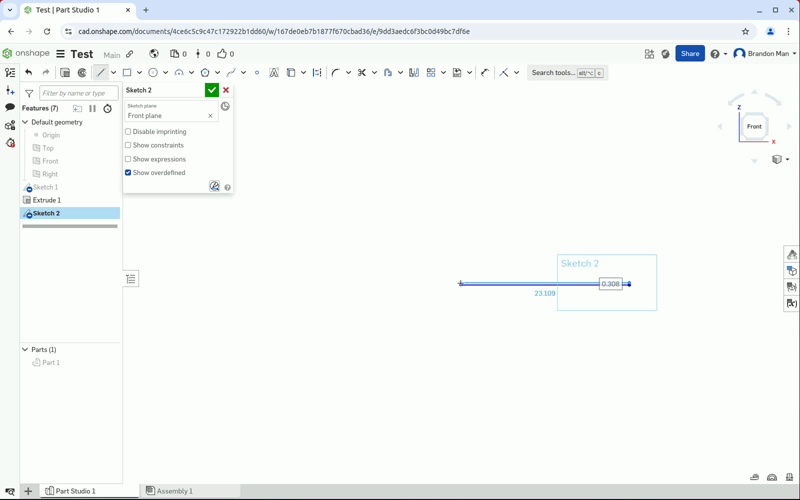
scroll(6)
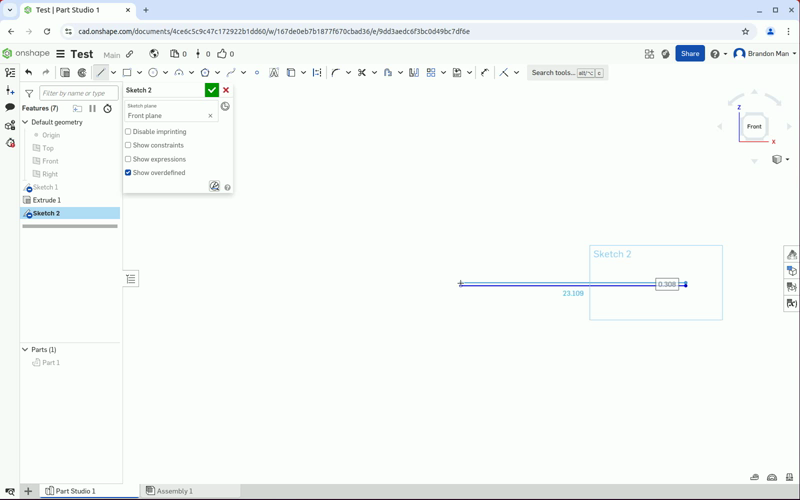
scroll(6)
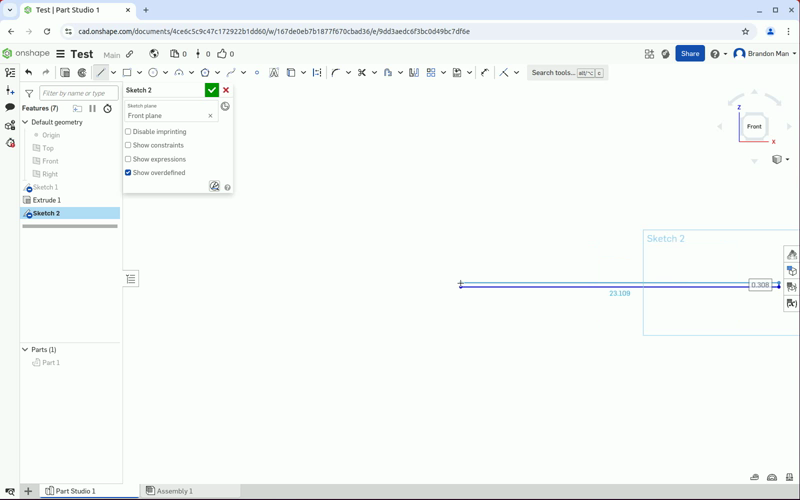
scroll(6)
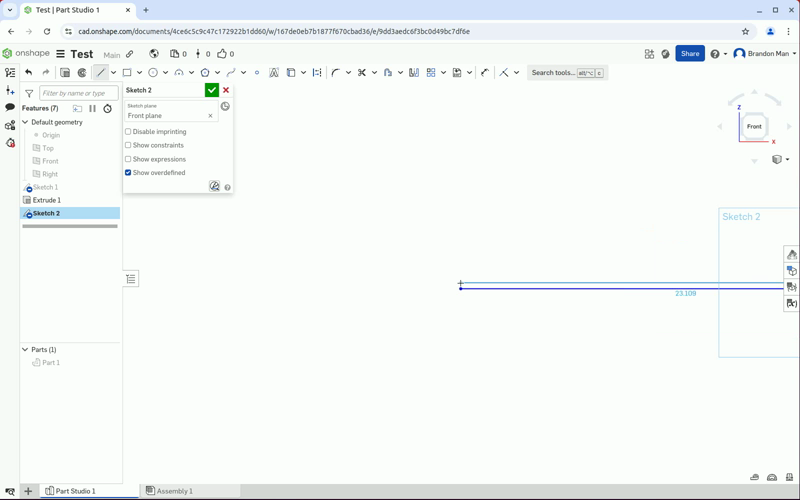
scroll(6)
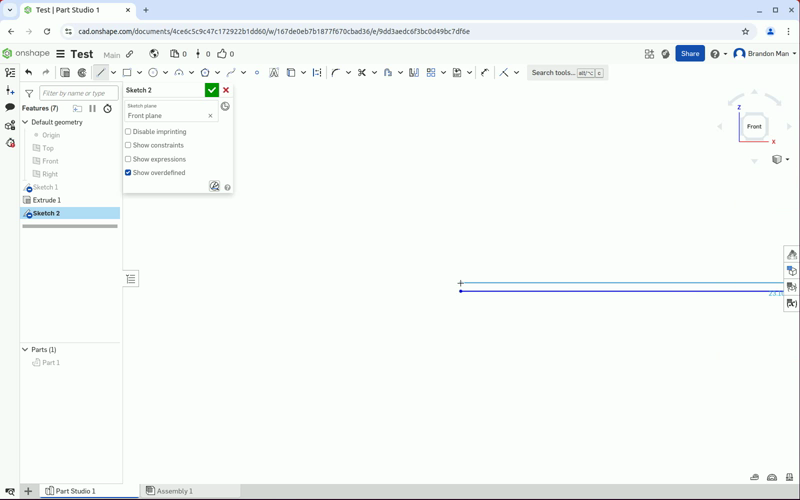
scroll(6)
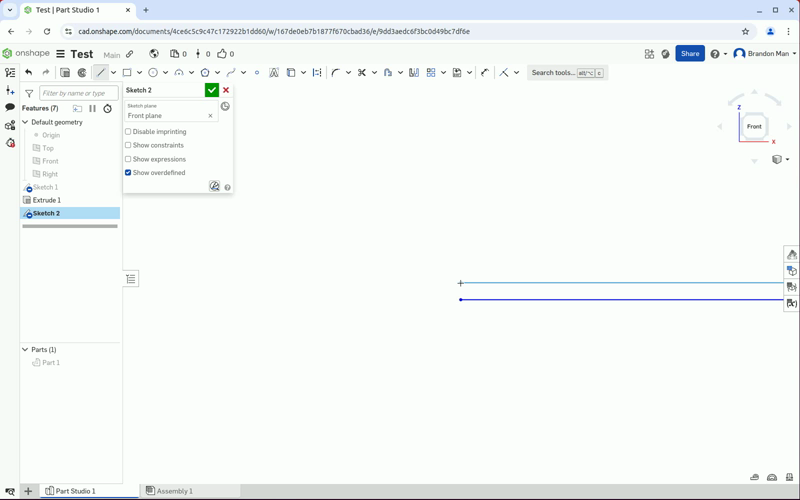
click(460, 282)
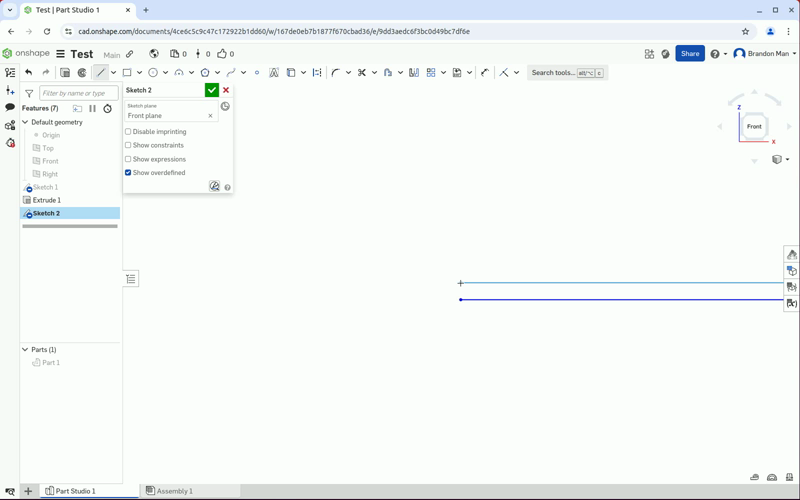
scroll(-6)
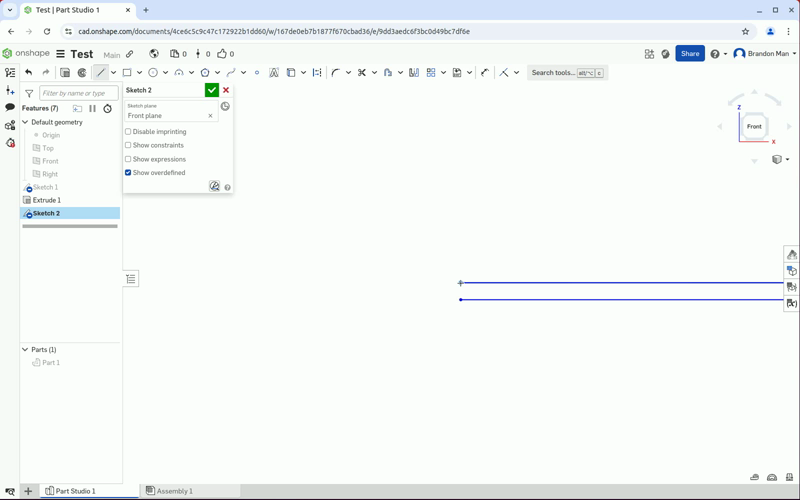
scroll(-6)
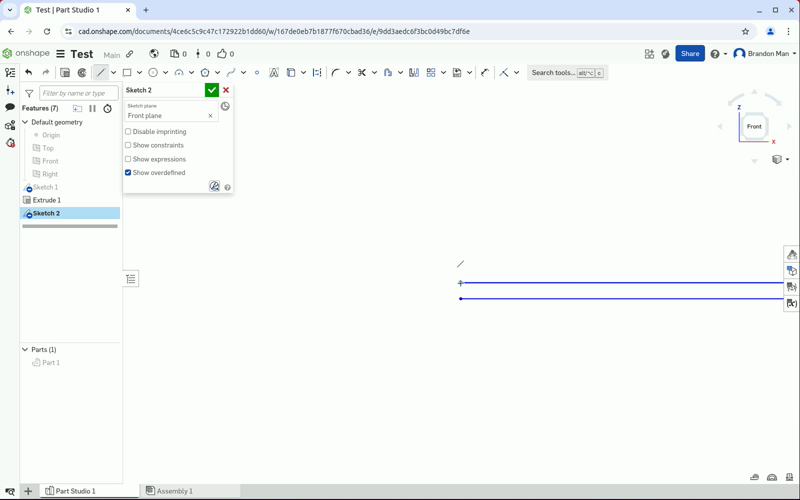
scroll(-6)
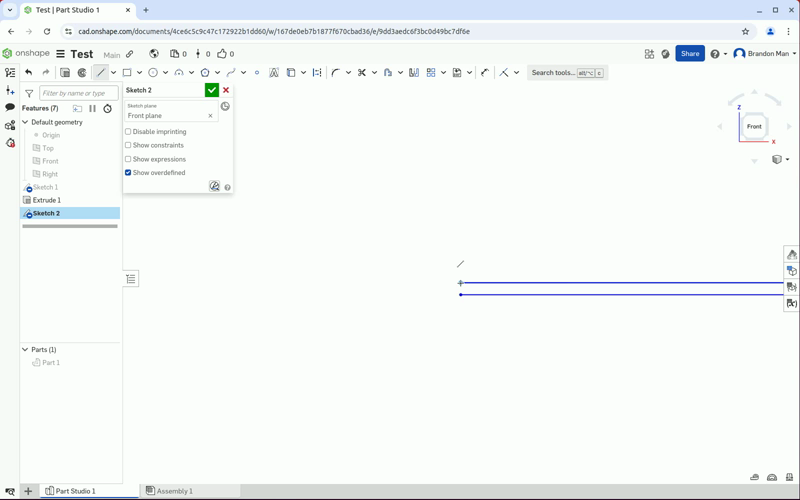
scroll(-6)
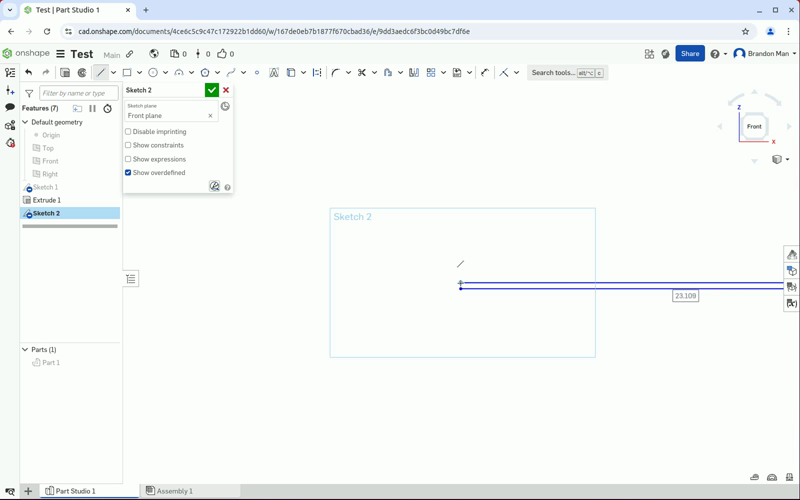
scroll(-6)
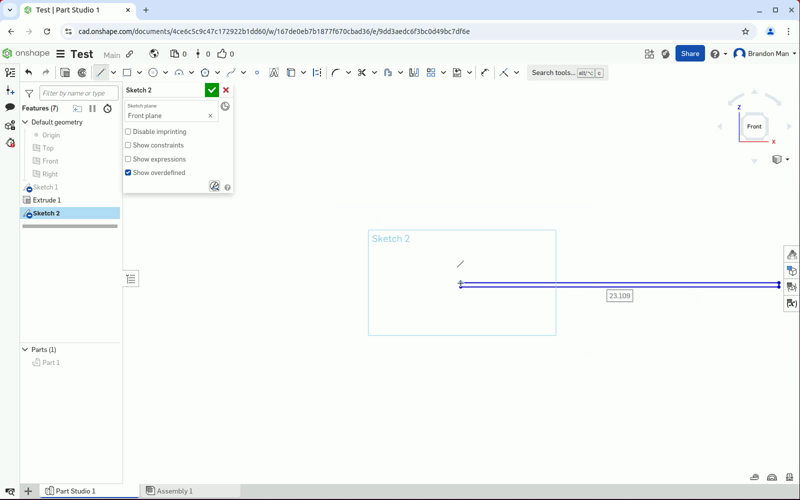
scroll(-6)
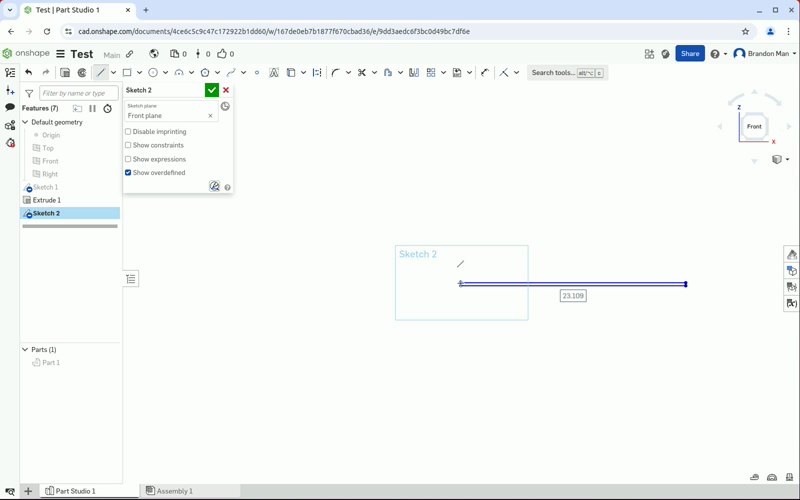
scroll(-6)
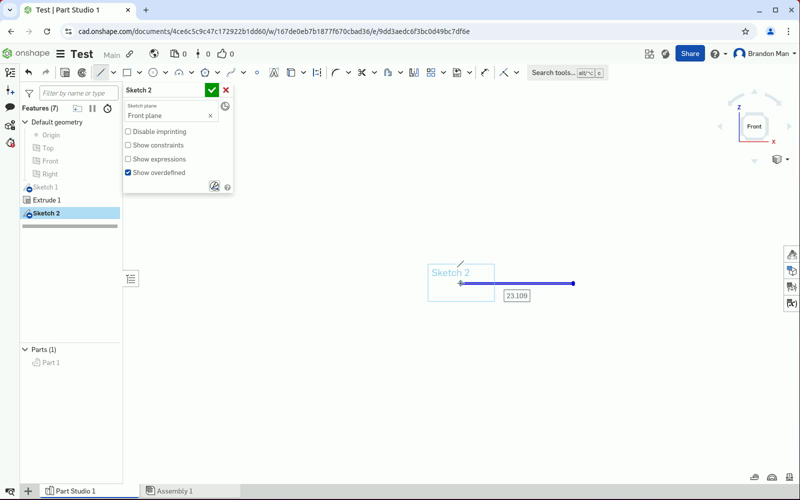
key_up(shift)
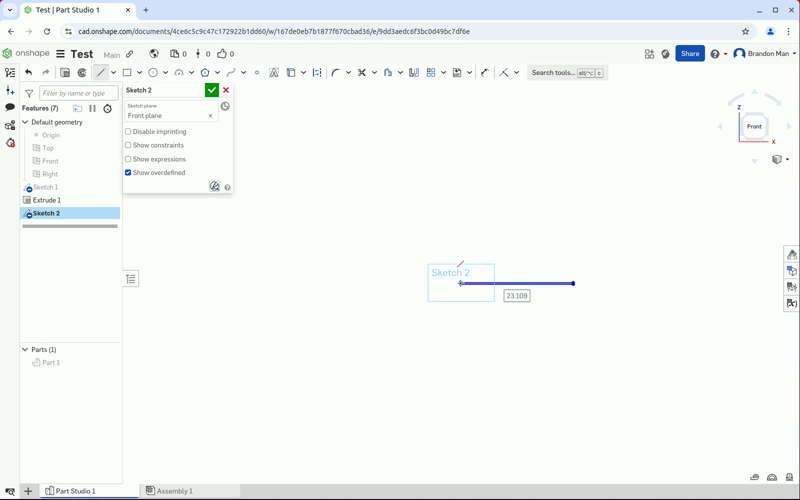
mouse_move(490, 282)
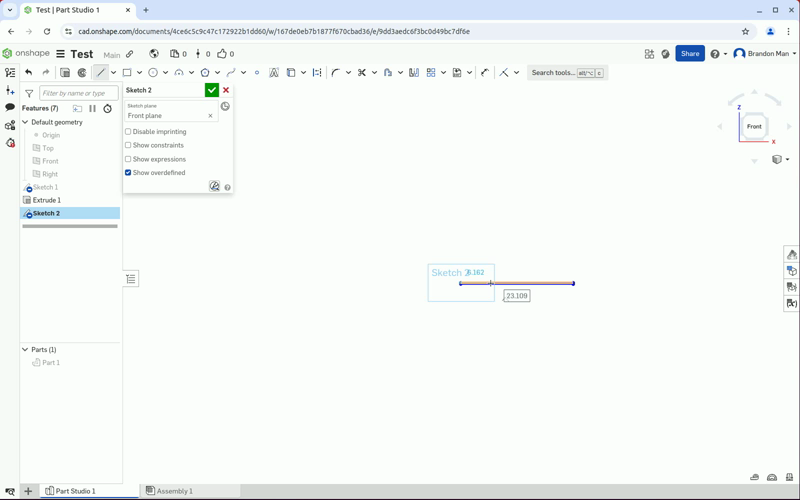
key_down(shift)
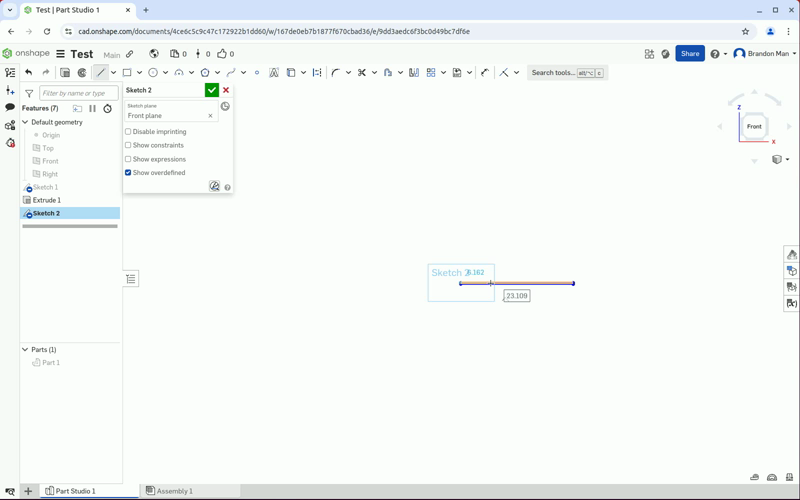
mouse_move(460, 284)
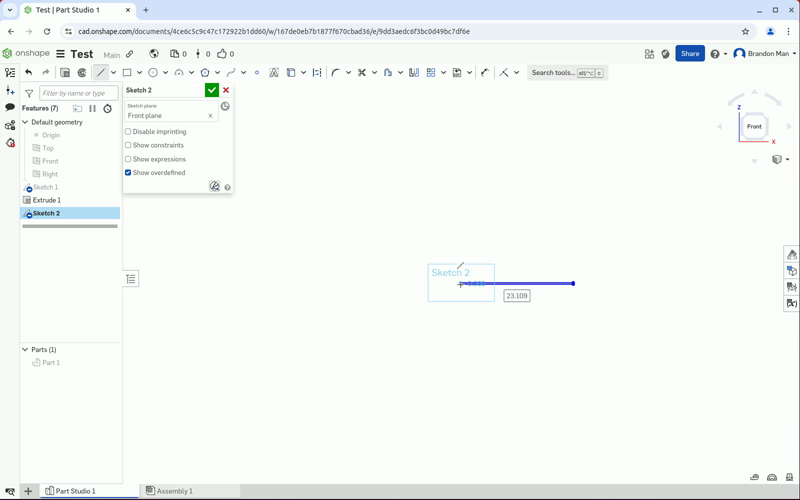
scroll(6)
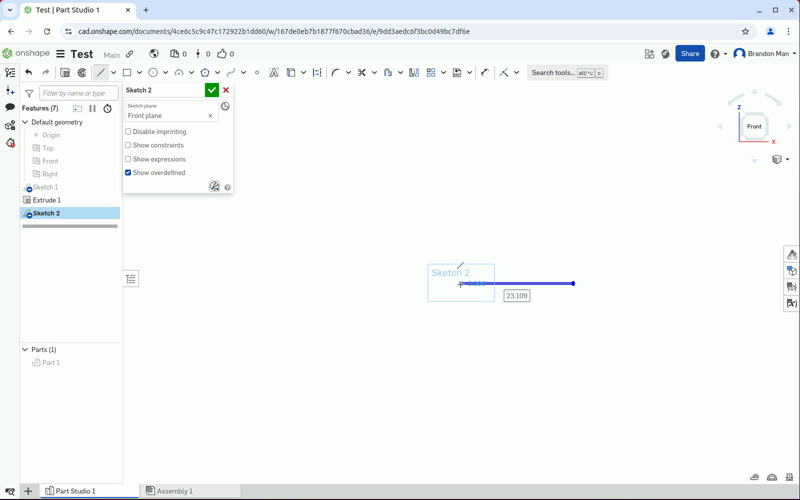
scroll(6)
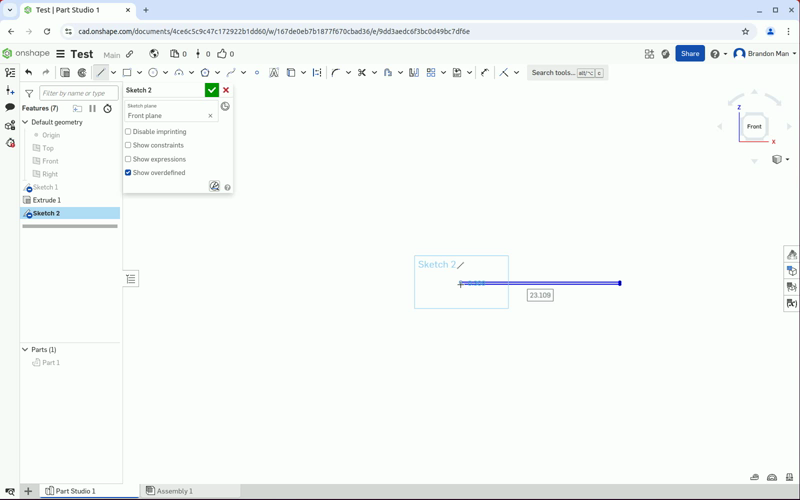
scroll(6)
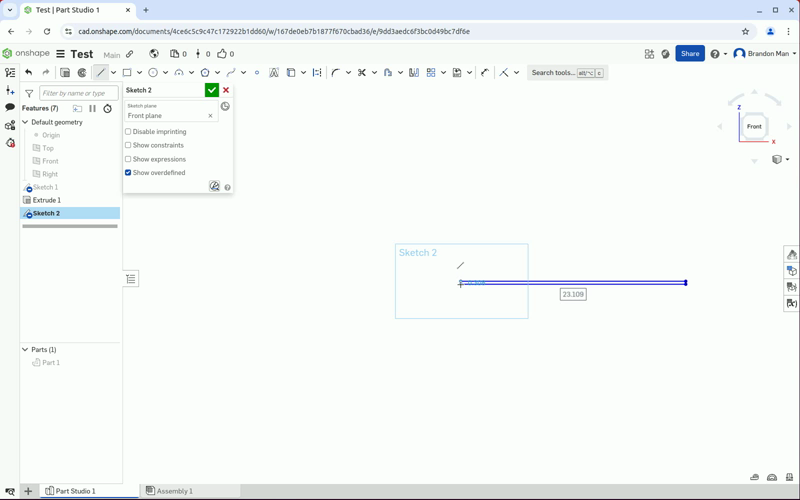
scroll(6)
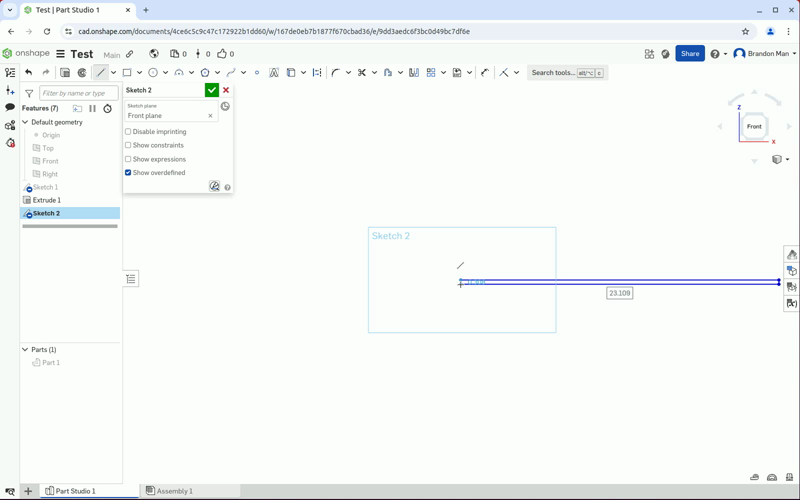
scroll(6)
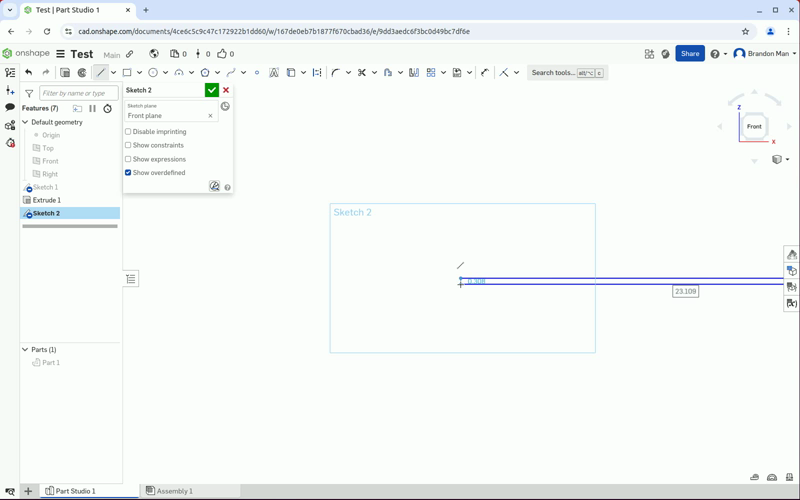
scroll(6)
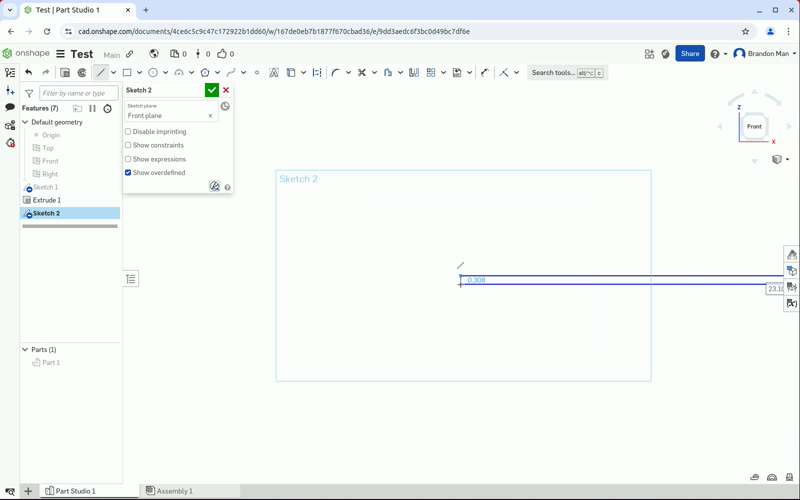
scroll(6)
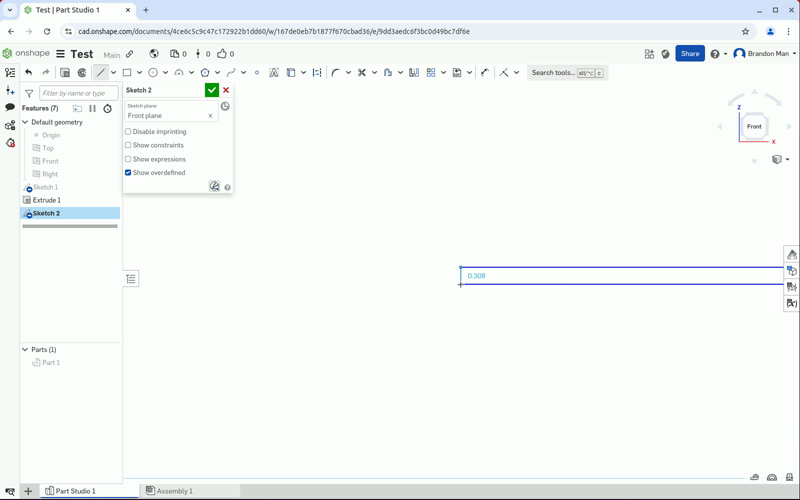
key_up(shift)
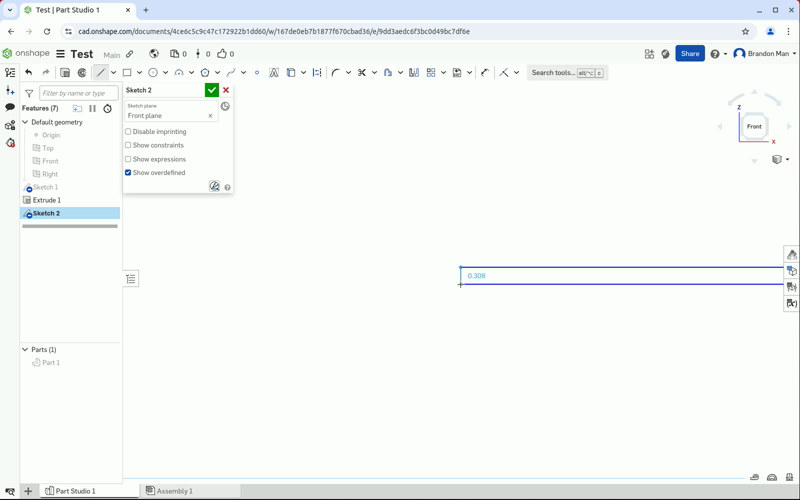
click(460, 284)
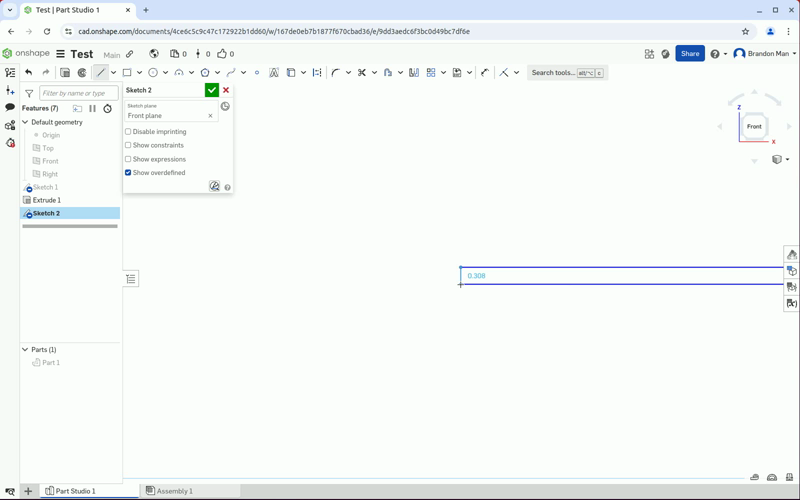
scroll(-6)
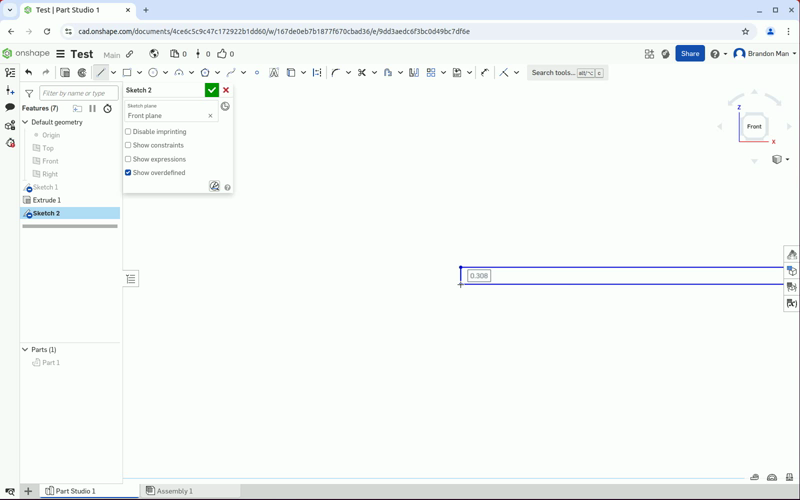
scroll(-6)
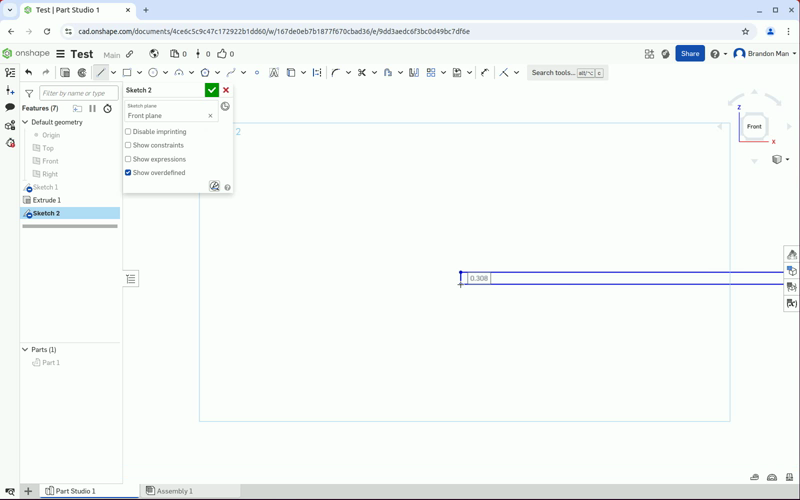
scroll(-6)
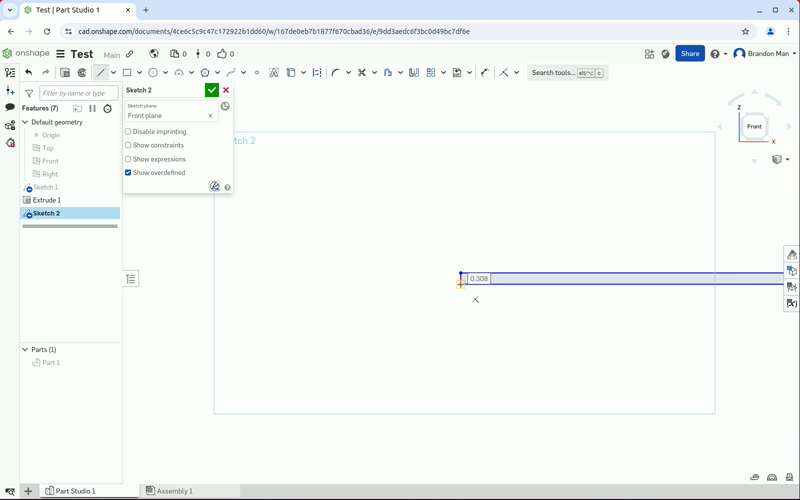
scroll(-6)
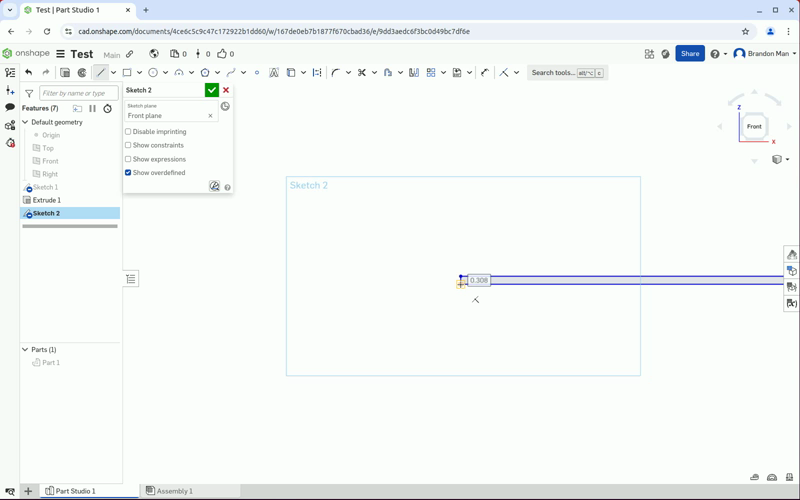
scroll(-6)
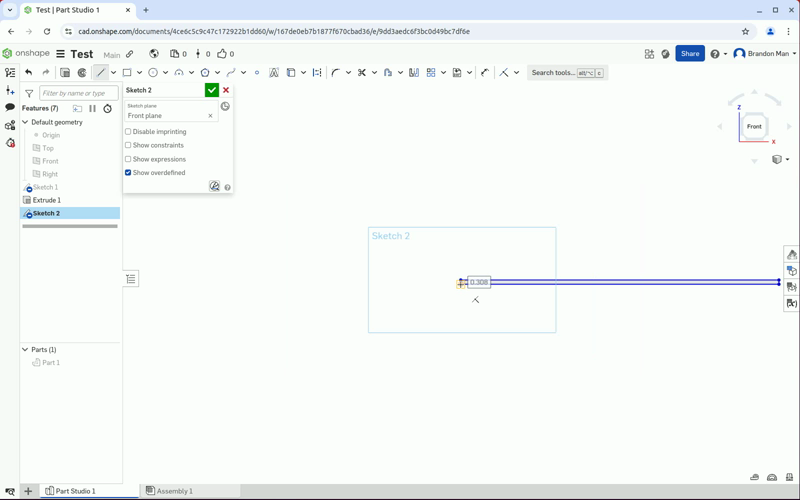
scroll(-6)
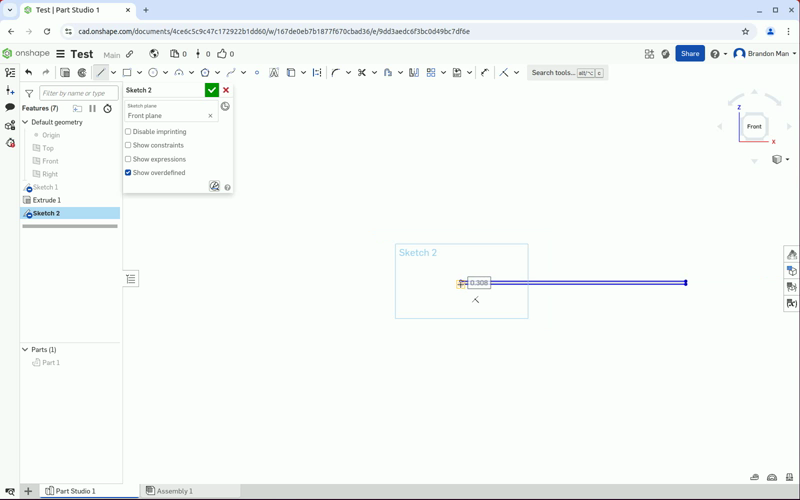
scroll(-6)
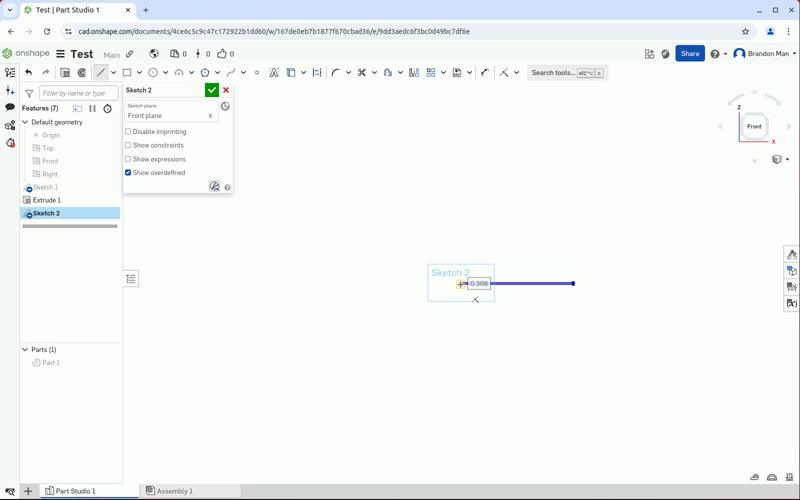
key(esc)
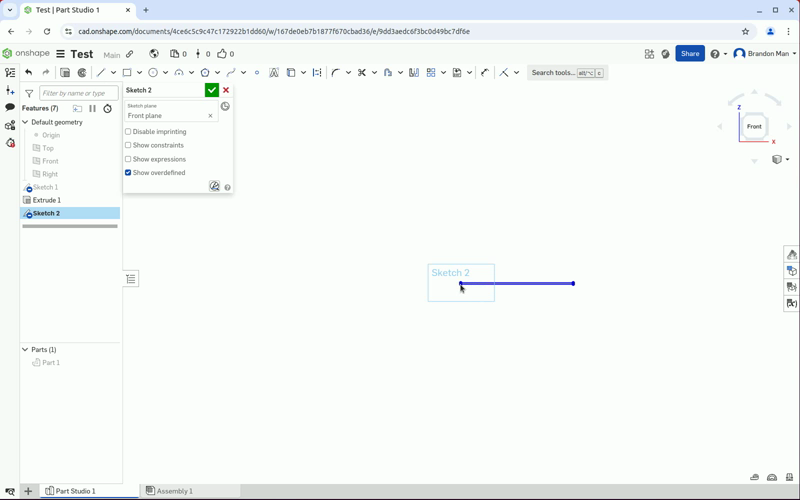
mouse_move(476, 283)
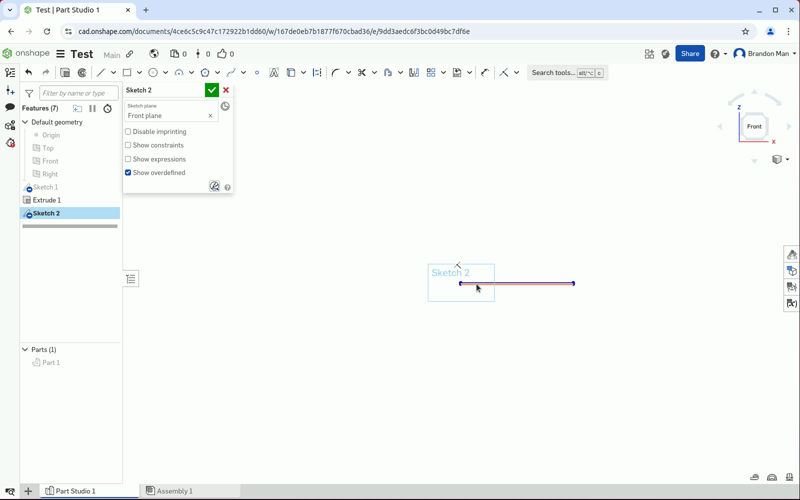
scroll(6)
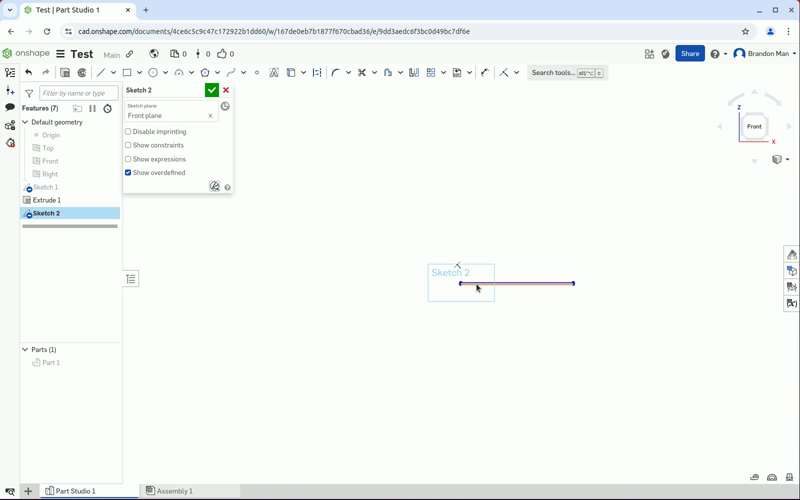
scroll(6)
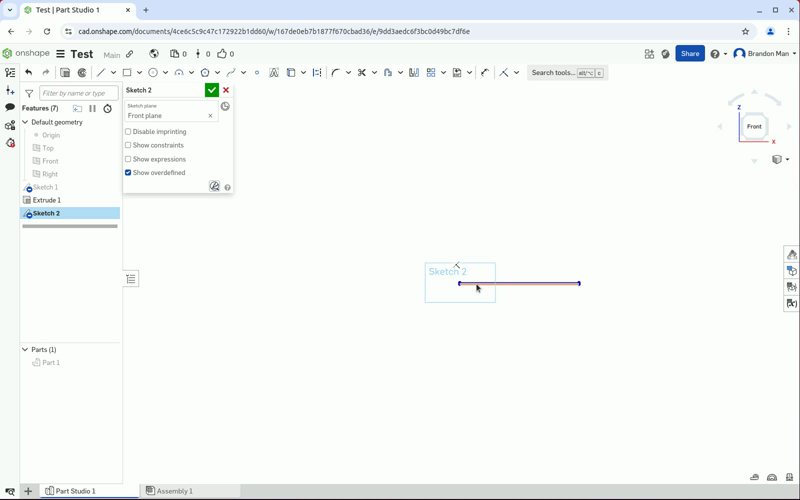
scroll(6)
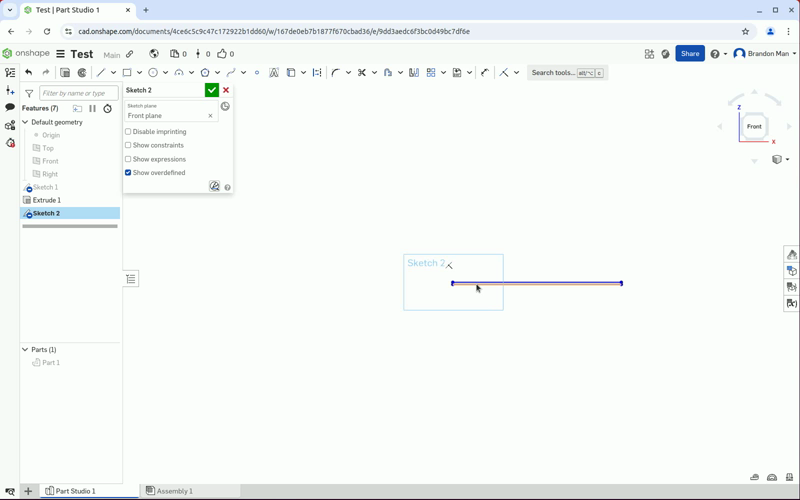
scroll(6)
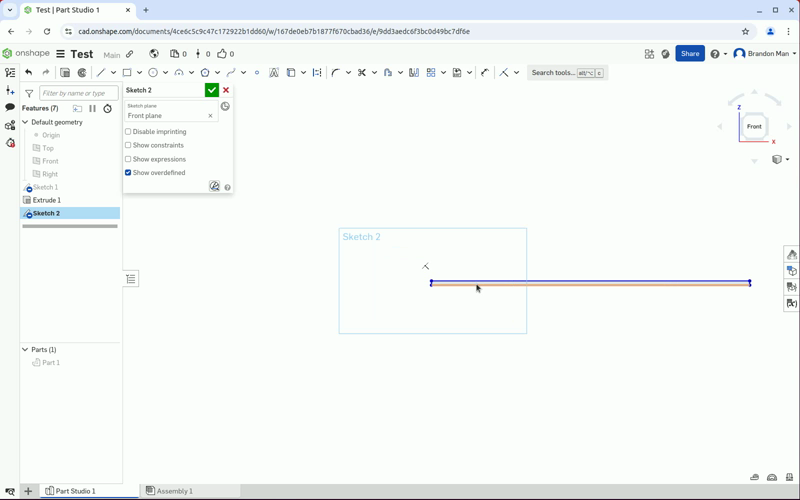
scroll(6)
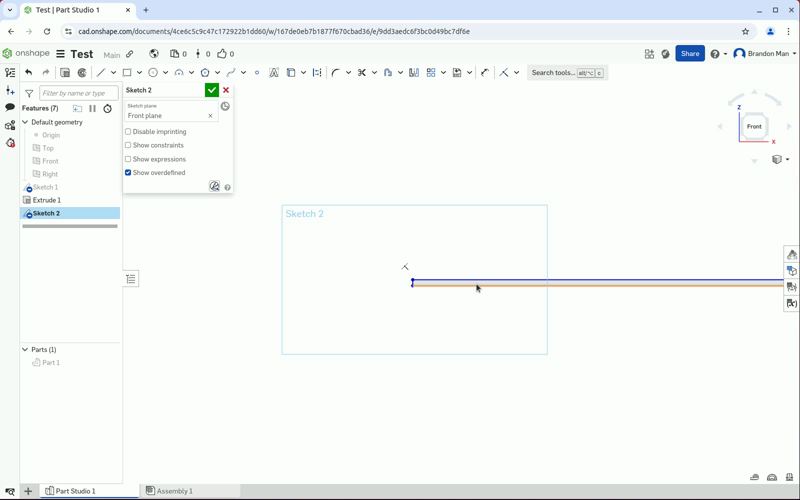
scroll(6)
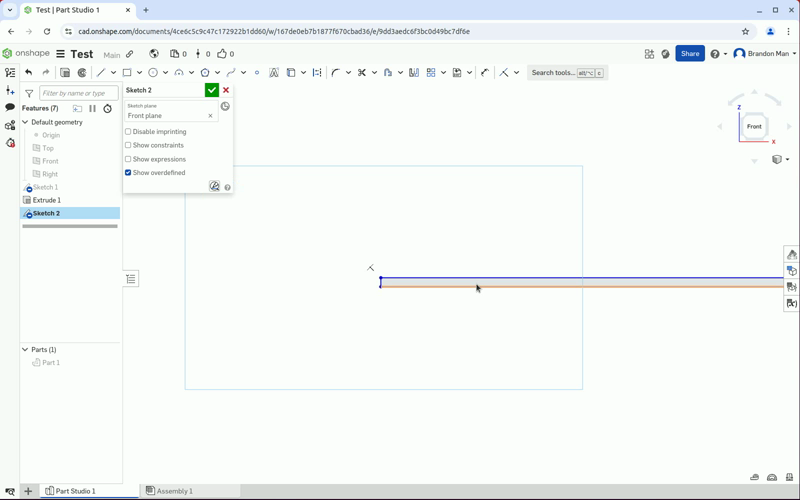
scroll(6)
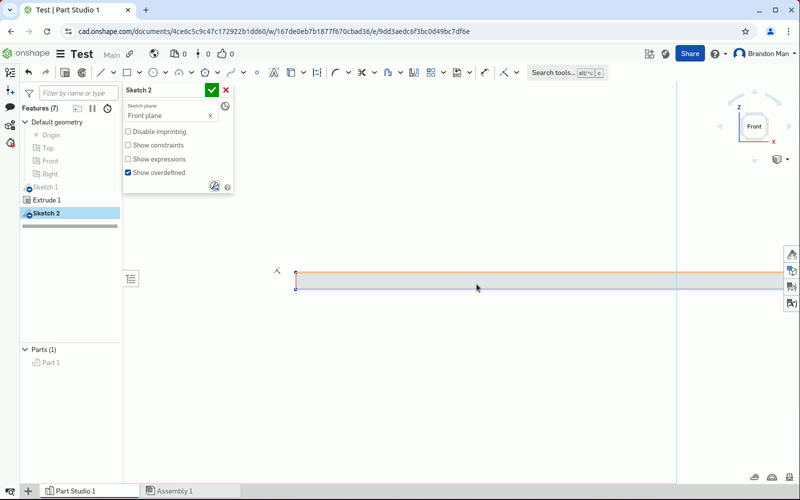
click(476, 283)
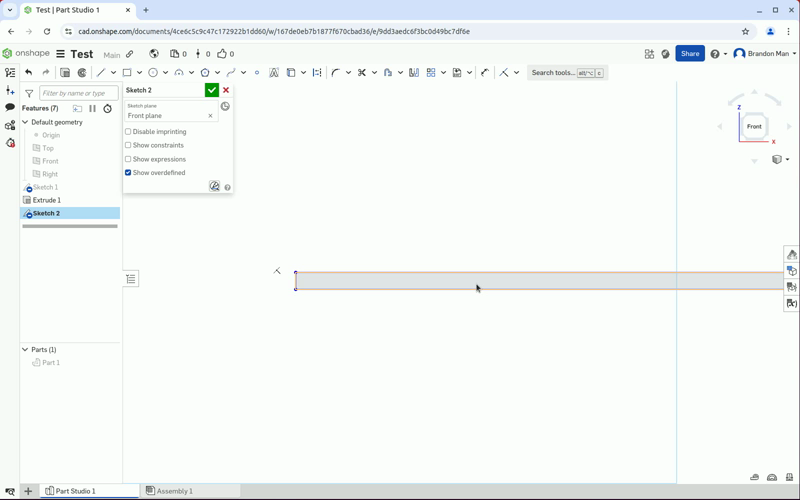
scroll(-6)
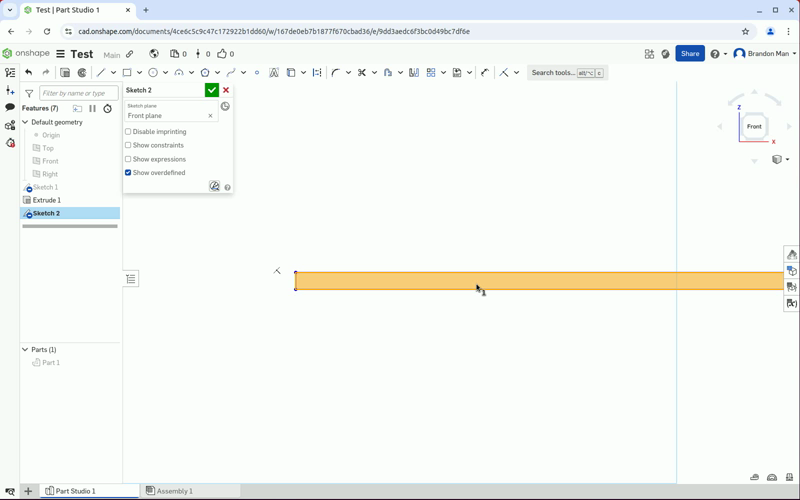
scroll(-6)
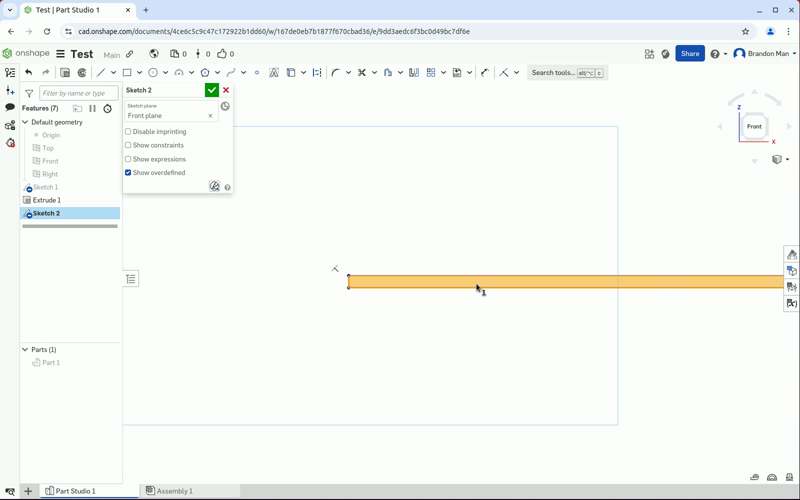
scroll(-6)
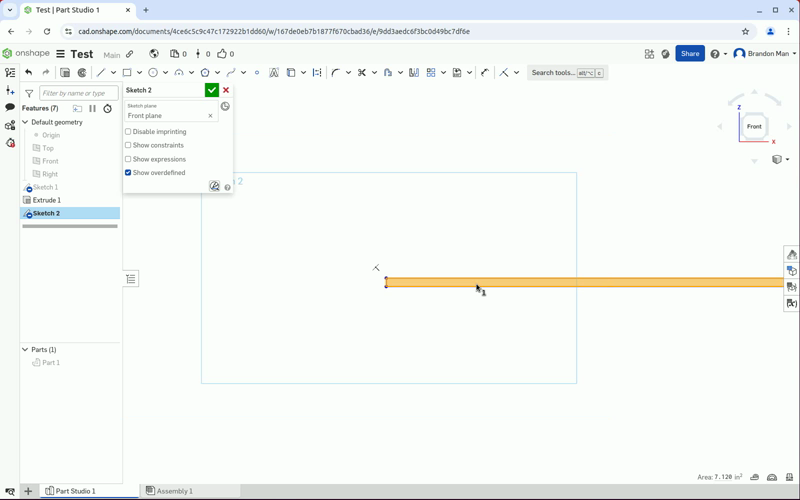
scroll(-6)
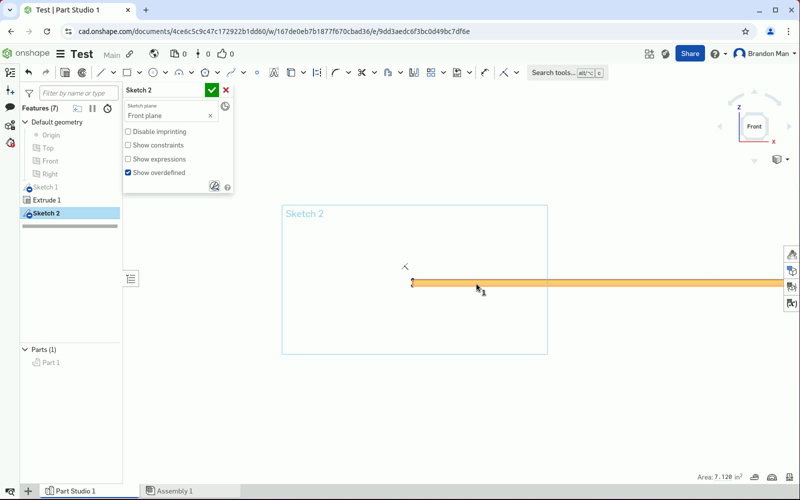
scroll(-6)
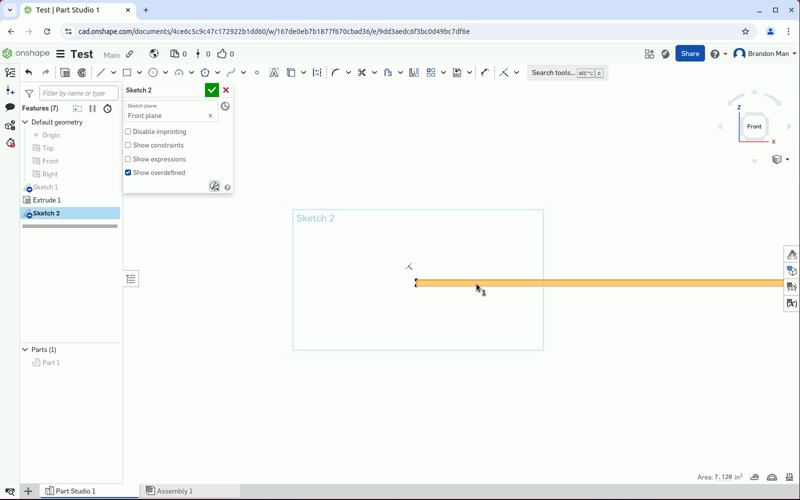
scroll(-6)
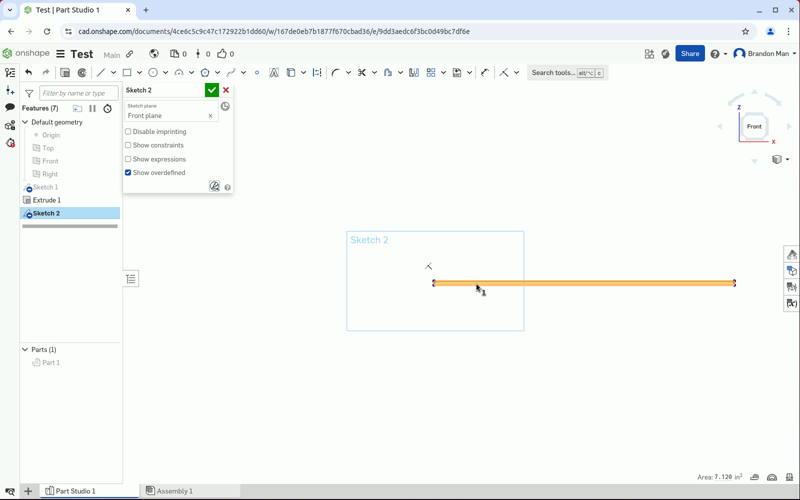
scroll(-6)
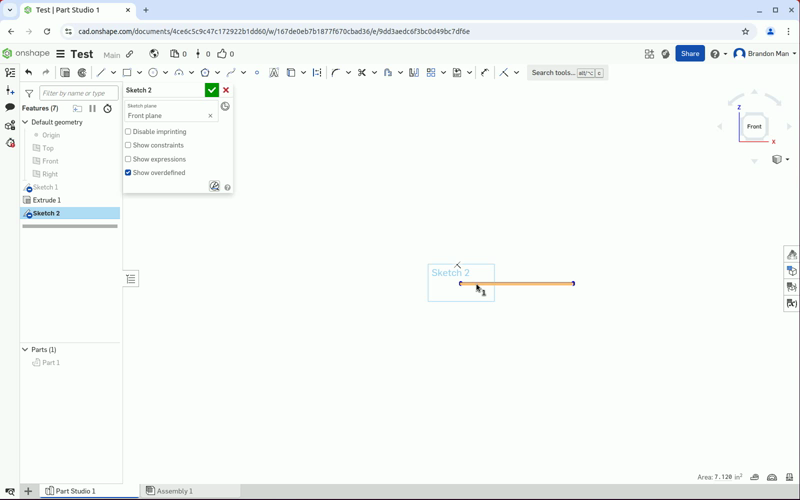
mouse_move(73, 352)
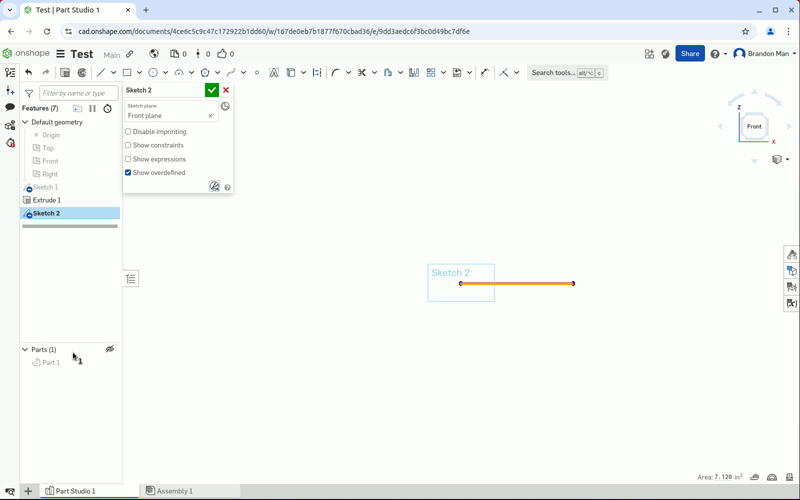
key(shift+y)
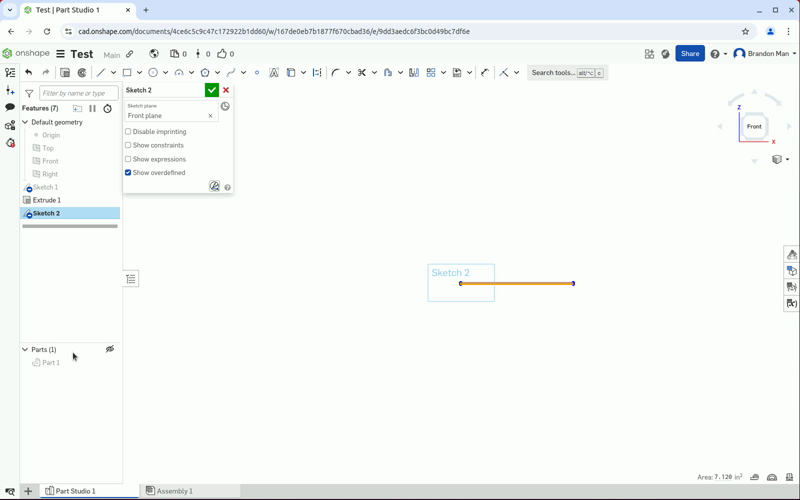
key(shift+e)
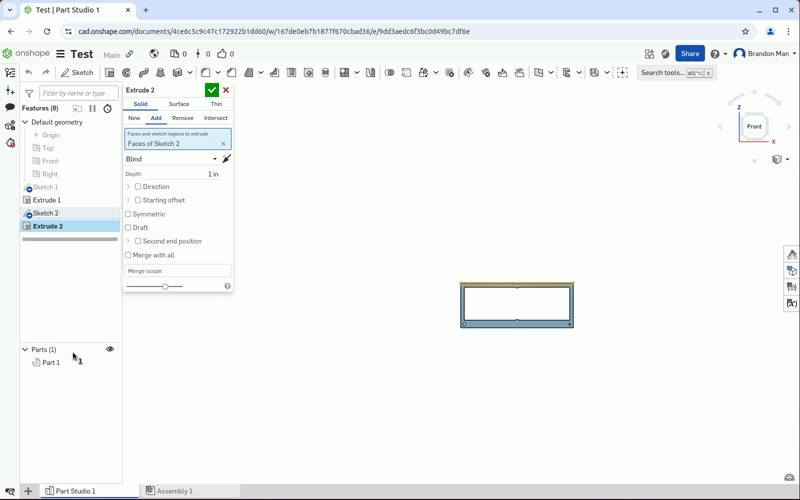
mouse_move(143, 106)
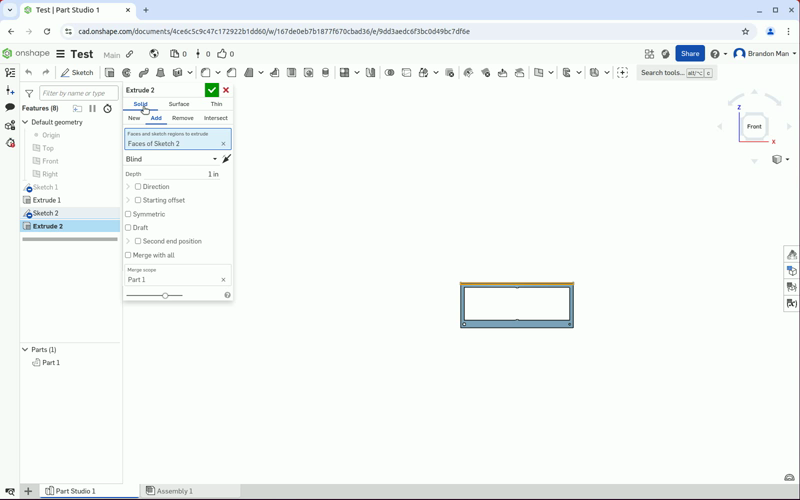
click(143, 106)
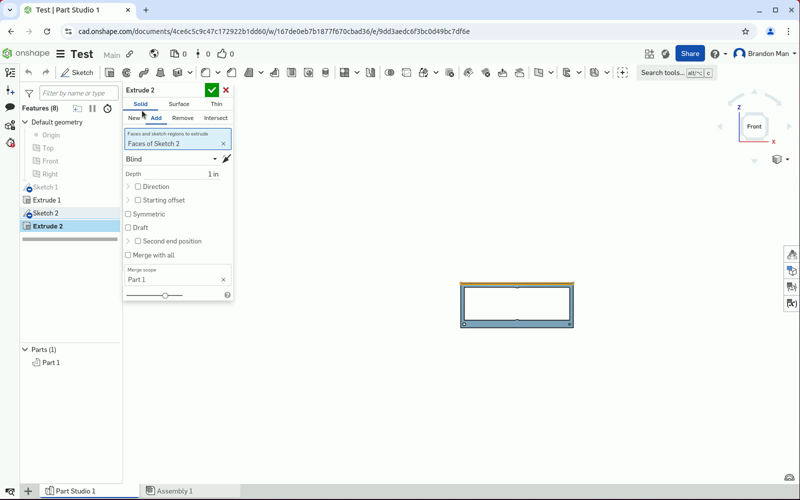
mouse_move(137, 120)
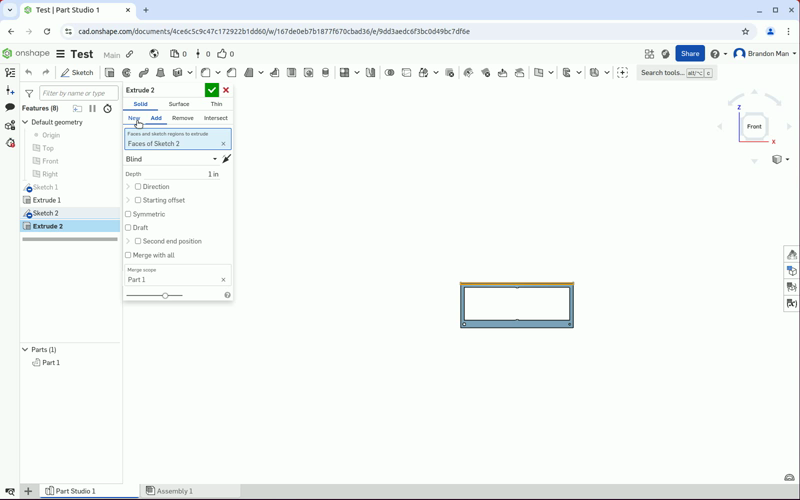
click(137, 120)
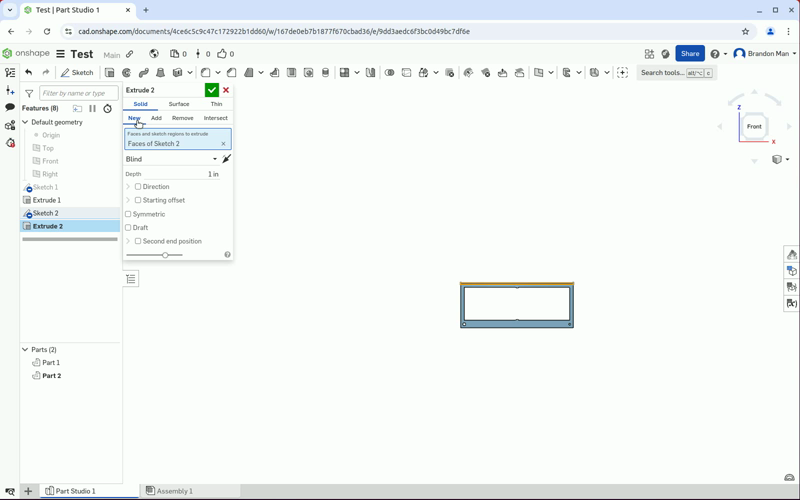
key(tab, 4)
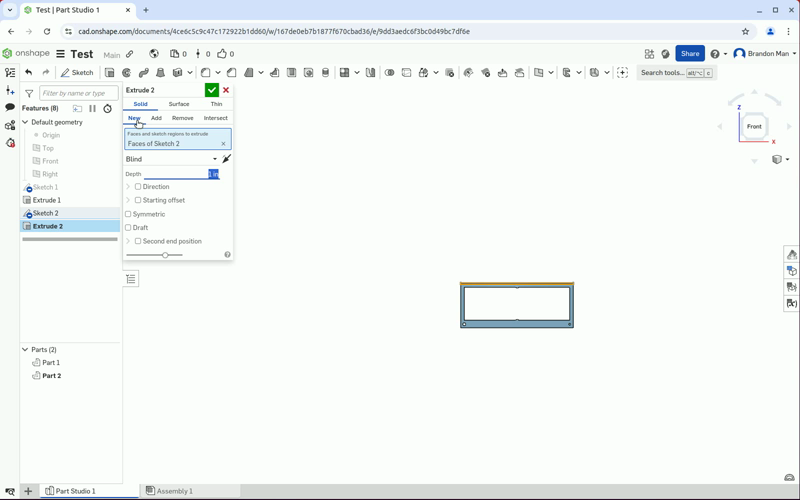
text(2.889)
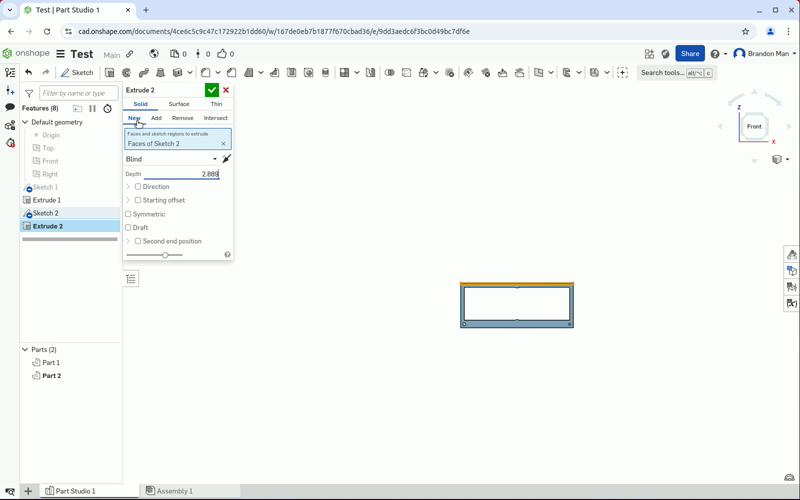
key(enter)
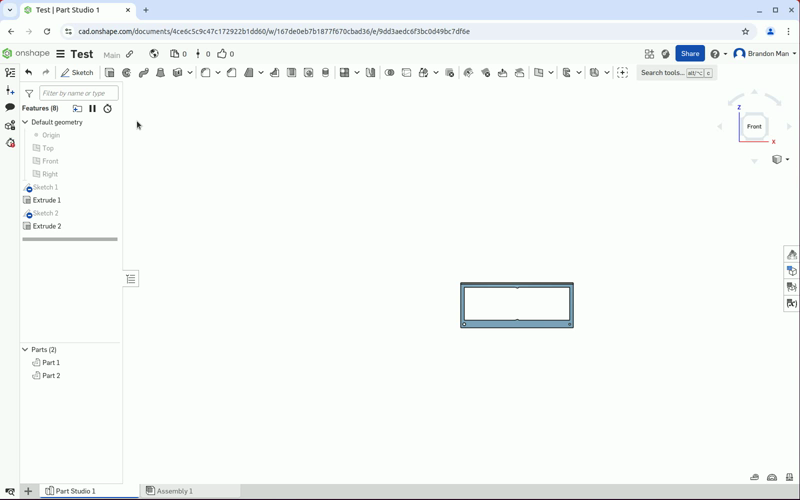
key(shift+h)
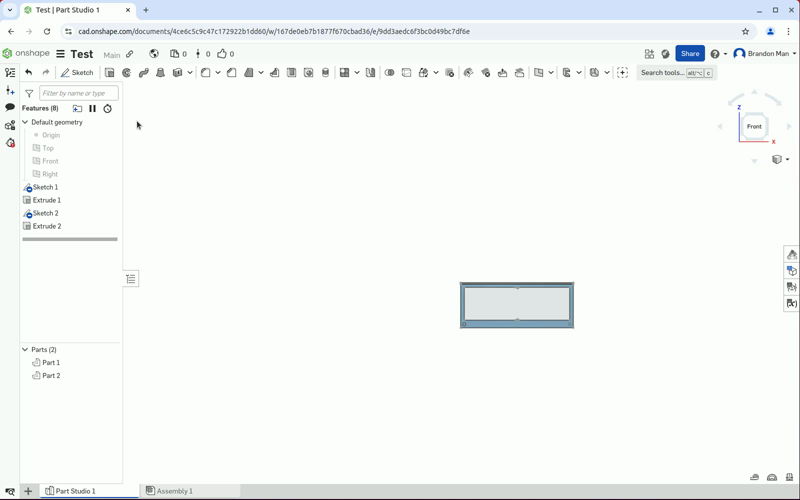
key(shift+h)
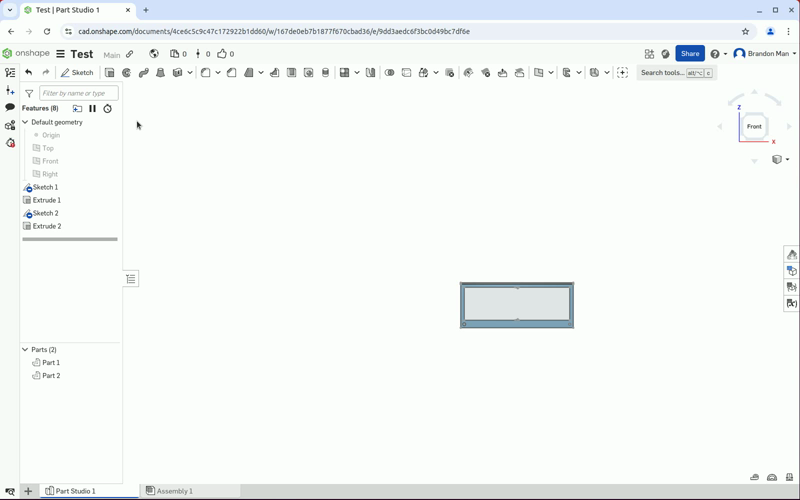
key(shift+7)
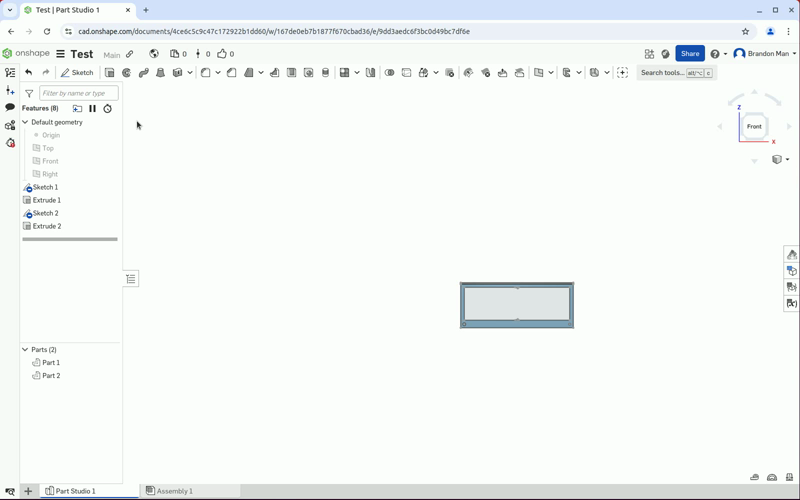
key(left, 2)
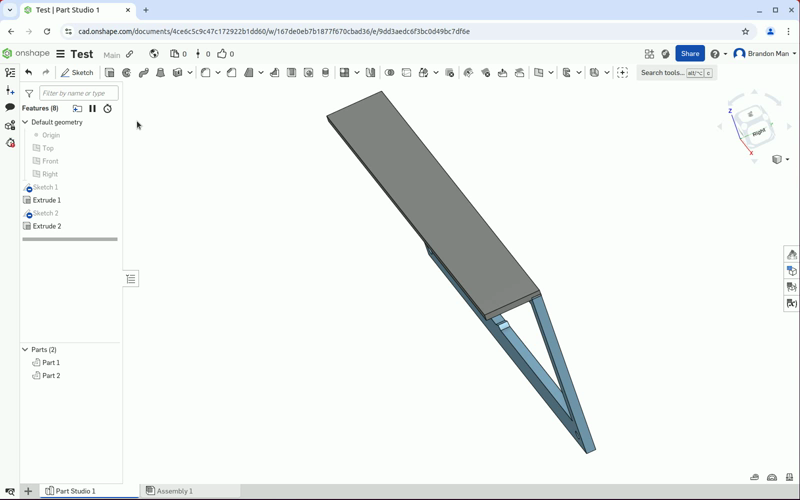
key(down, 2)
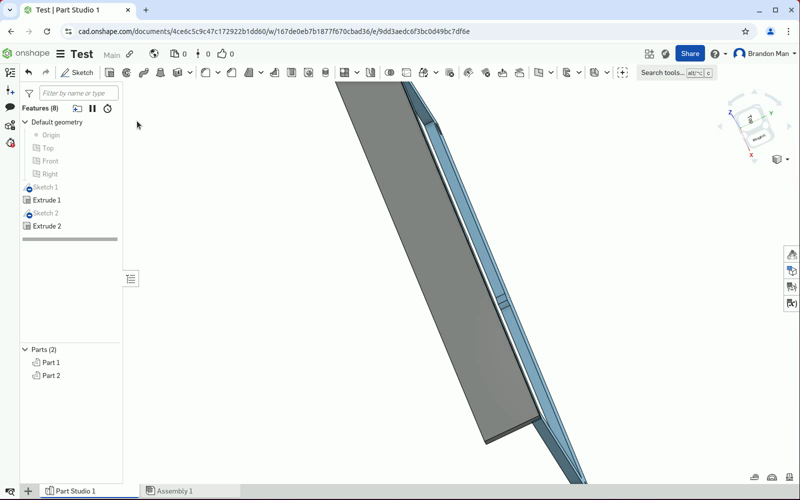
key(up, 2)
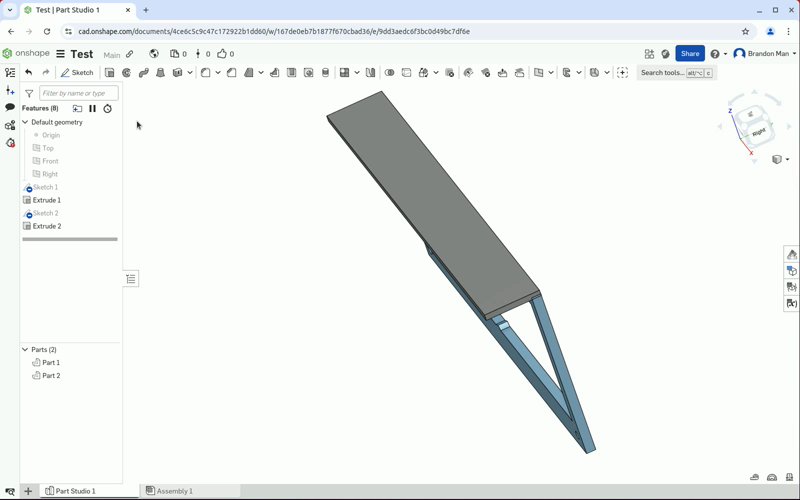
key(right, 2)
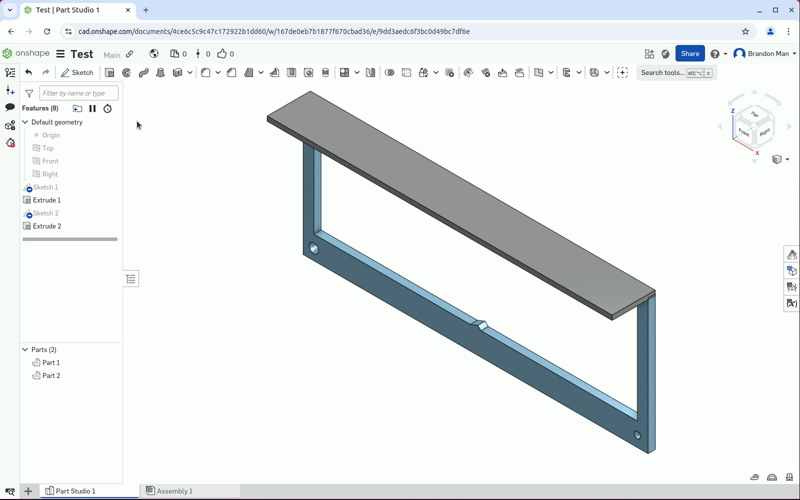
mouse_move(73, 189)
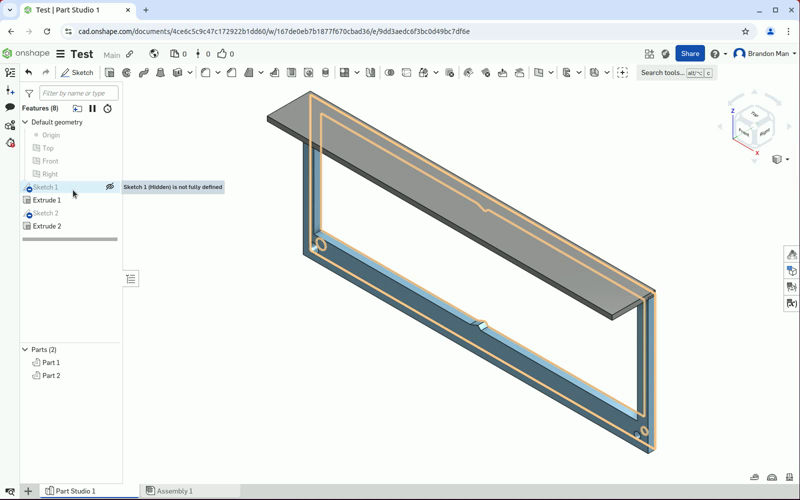
click(73, 189)